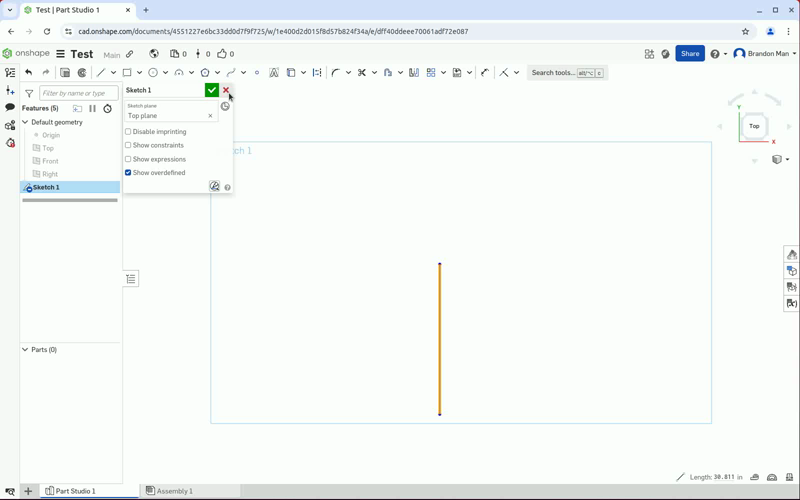
key(shift+h)
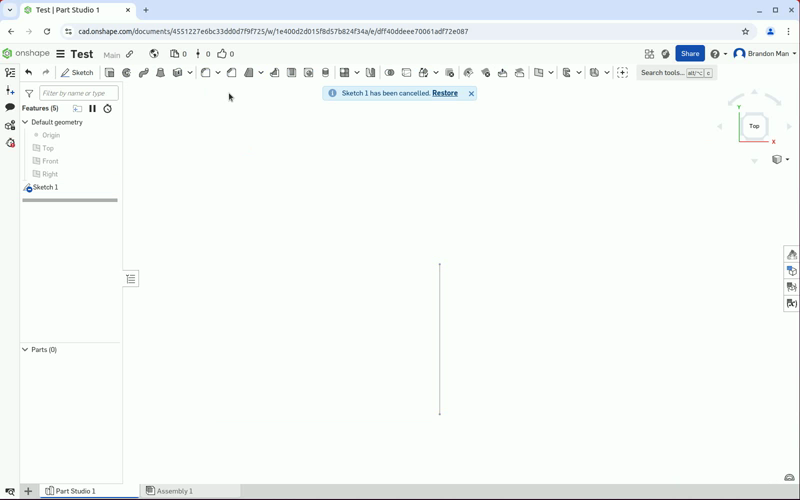
key(shift+s)
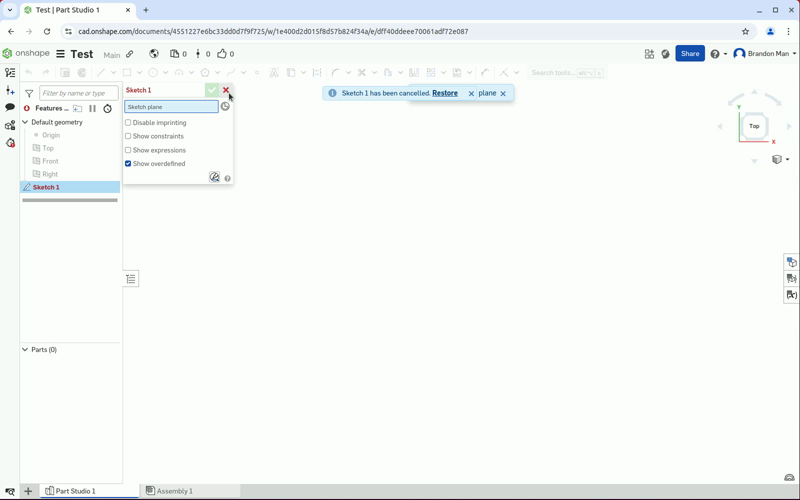
mouse_move(73, 150)
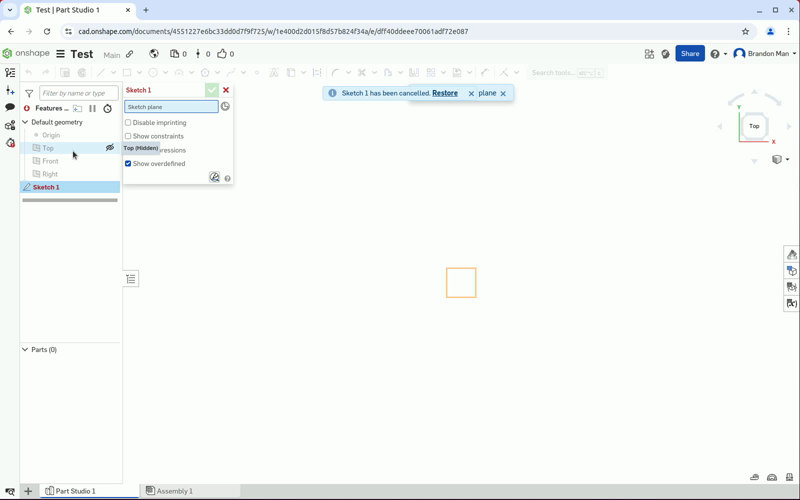
click(73, 150)
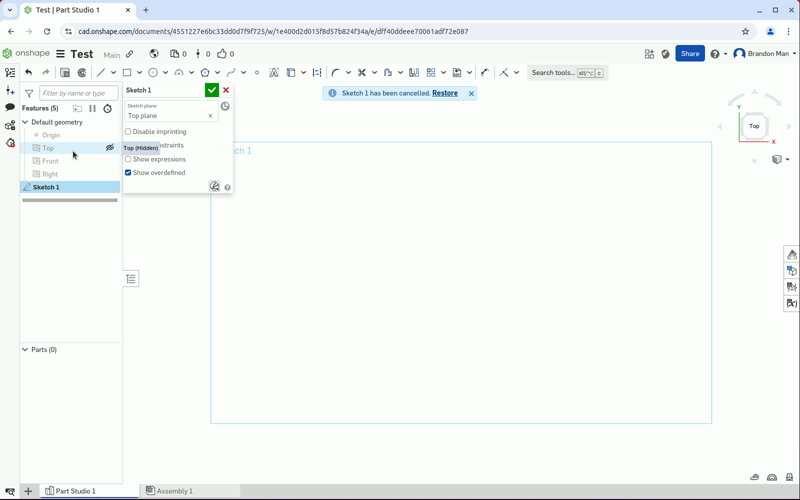
mouse_move(73, 352)
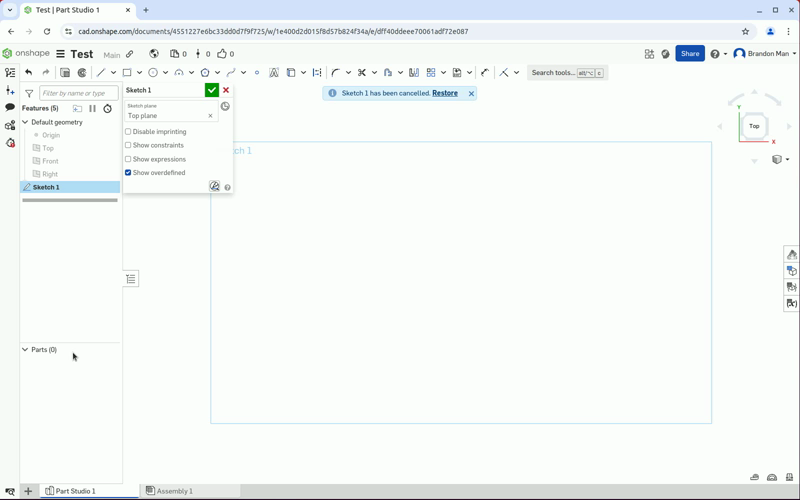
key(y)
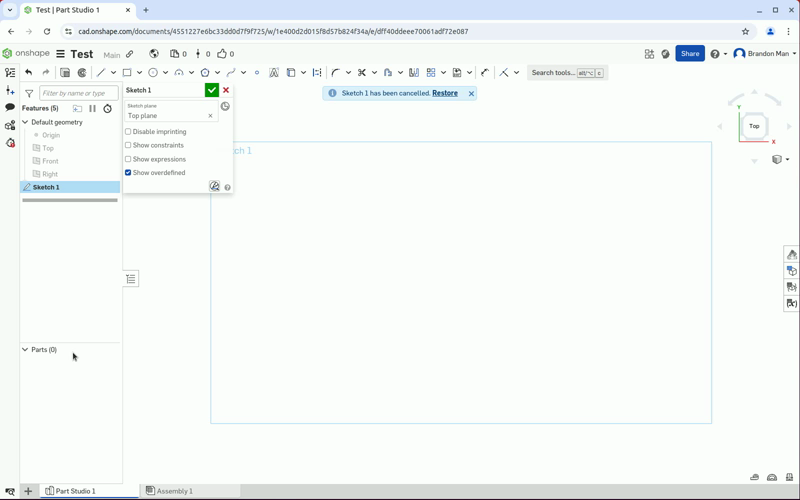
key(c)
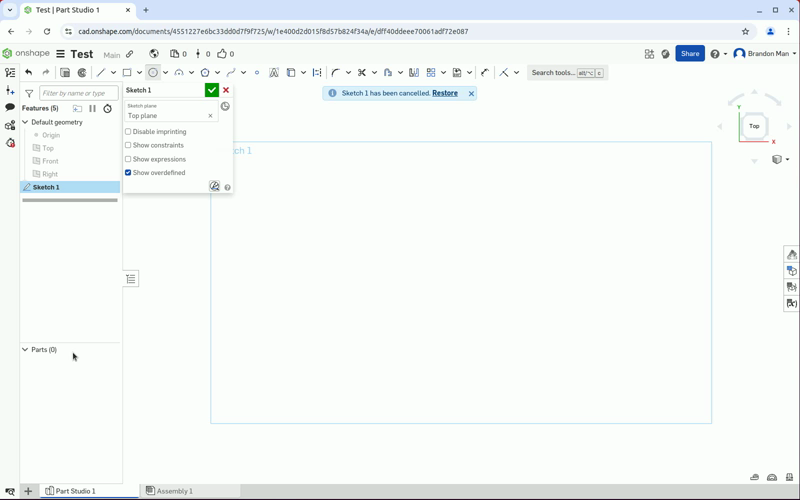
key_down(shift)
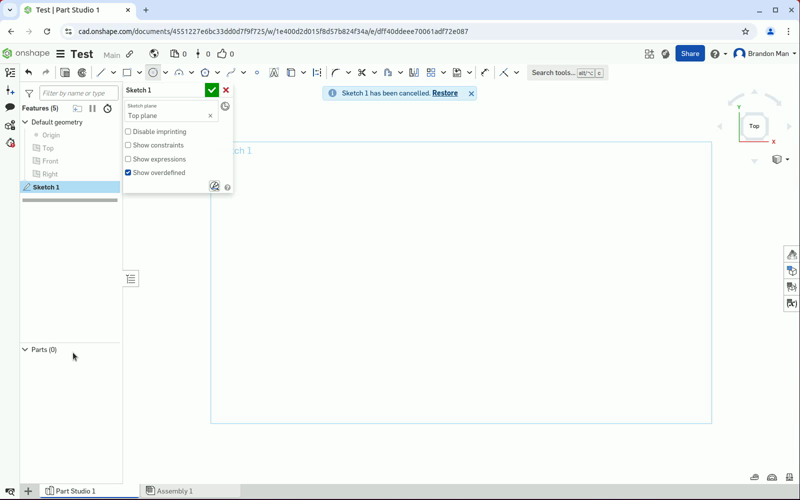
mouse_move(460, 282)
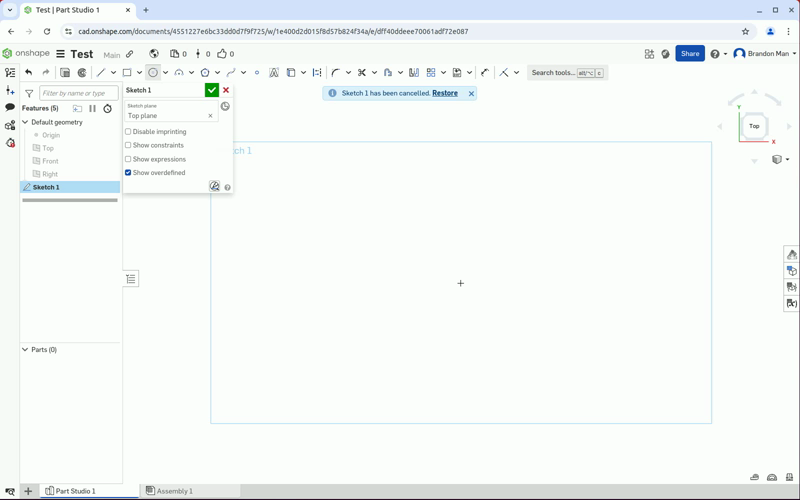
click(460, 282)
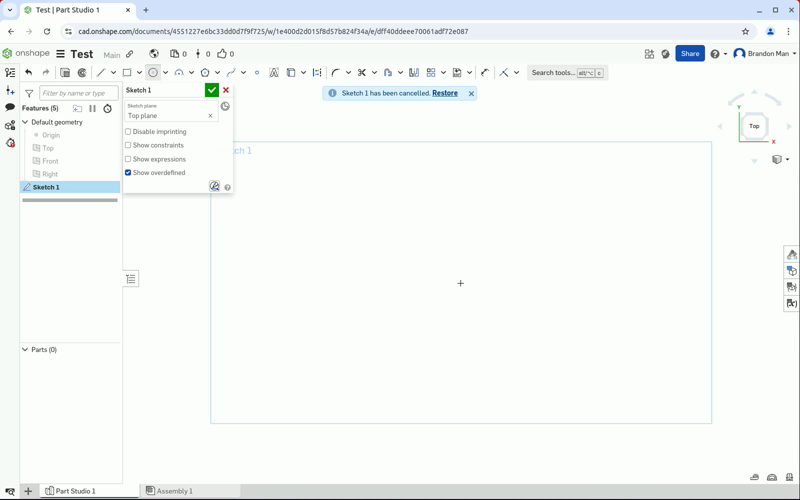
key_up(shift)
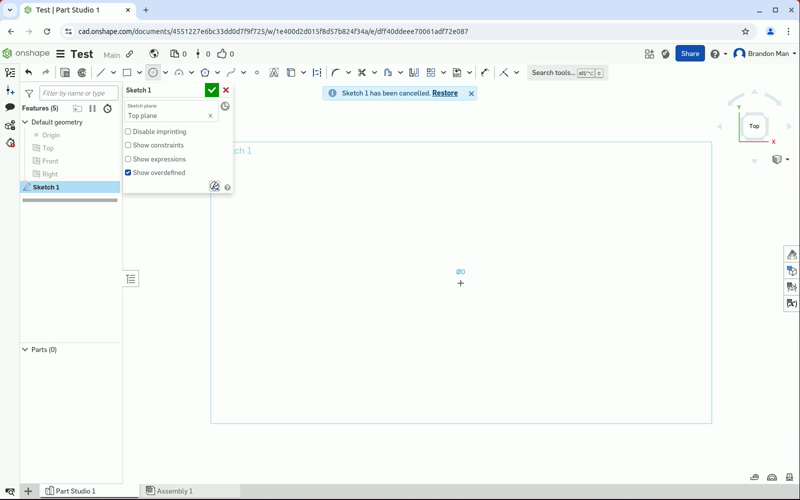
mouse_move(481, 282)
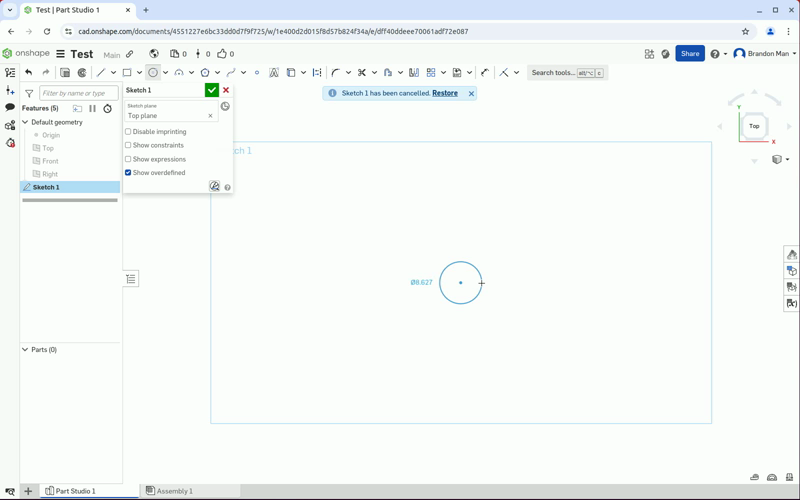
click(481, 282)
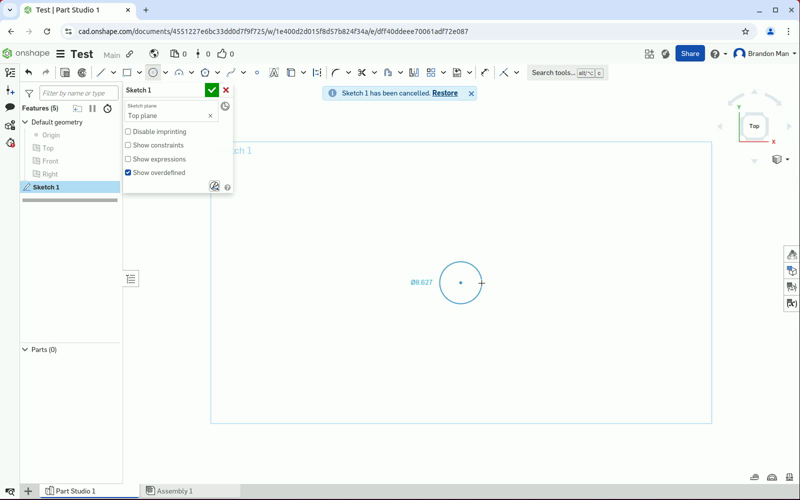
key(esc)
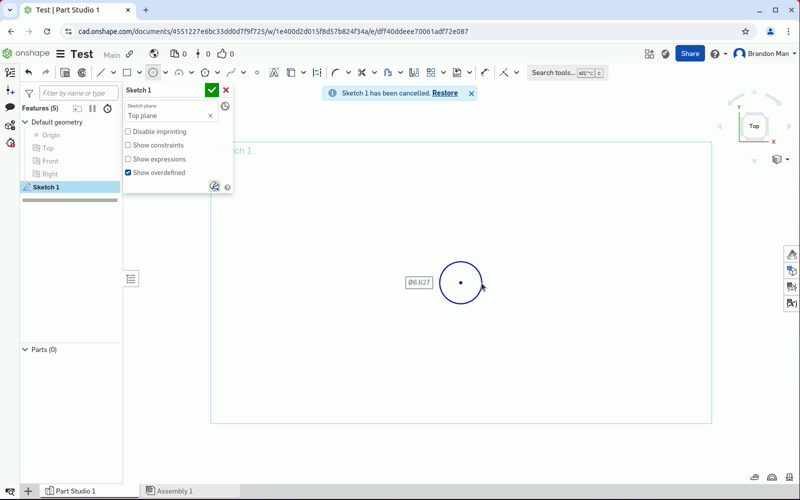
key(c)
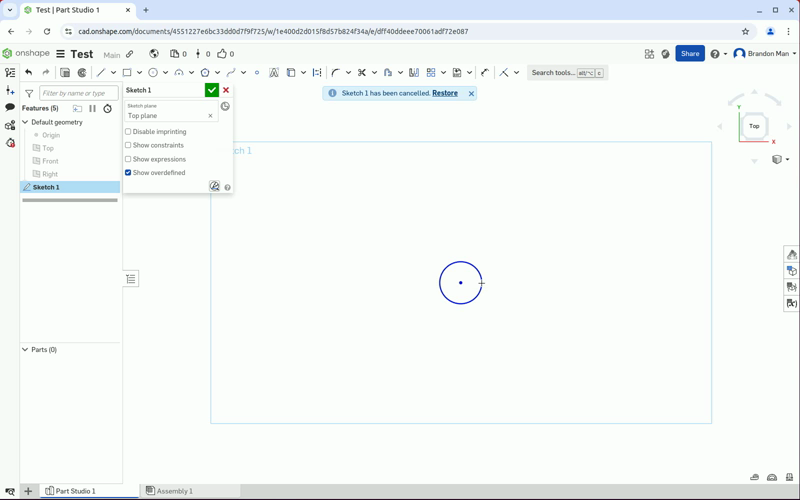
key_down(shift)
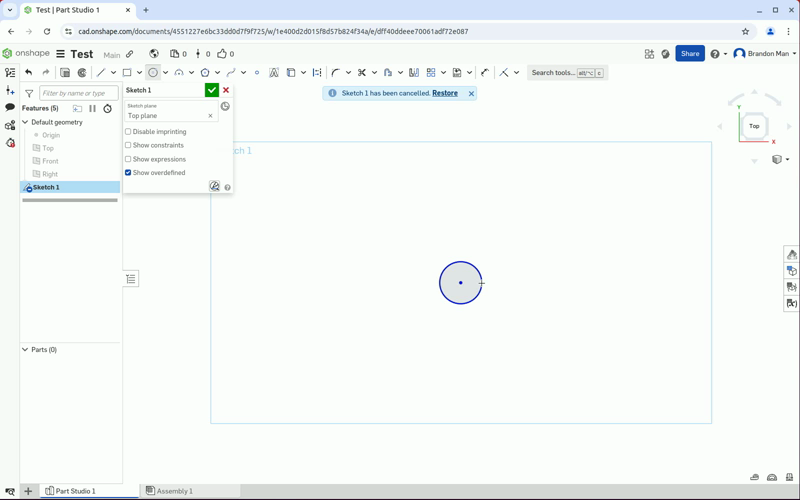
mouse_move(460, 282)
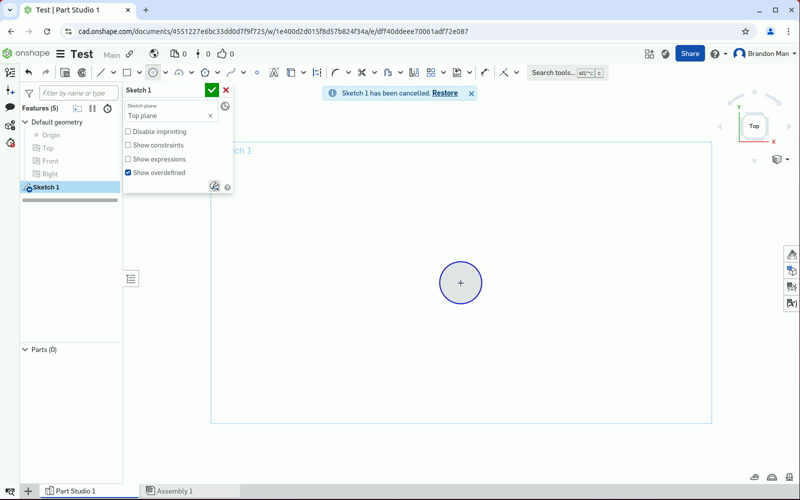
click(460, 282)
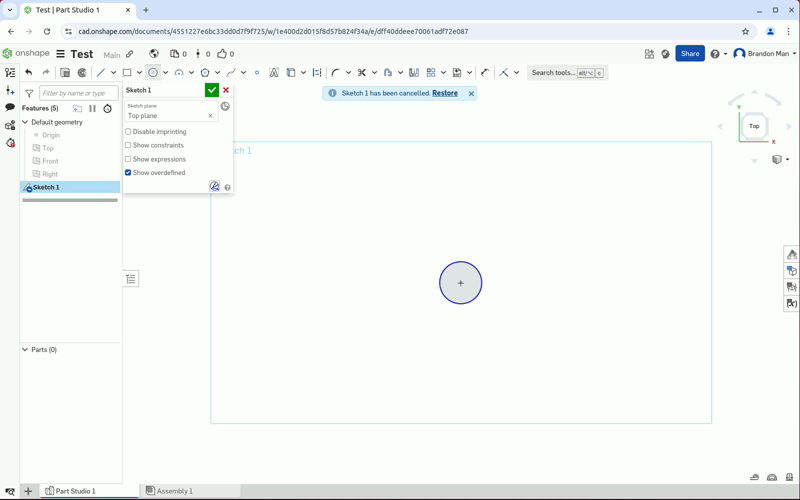
key_up(shift)
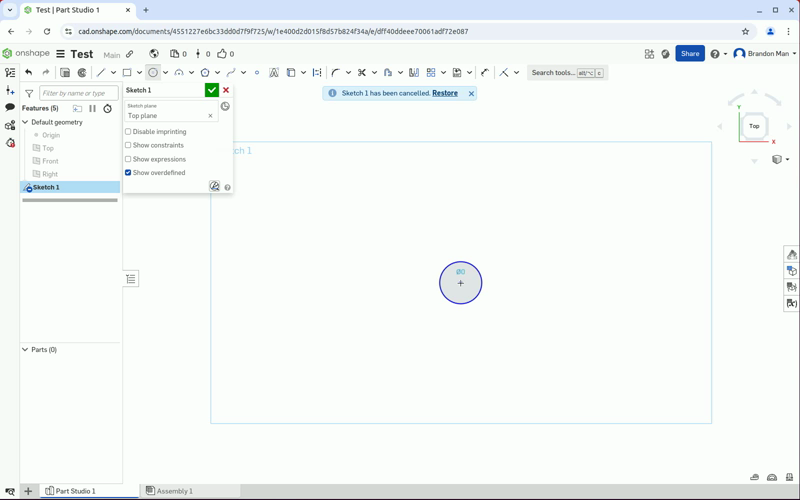
mouse_move(480, 282)
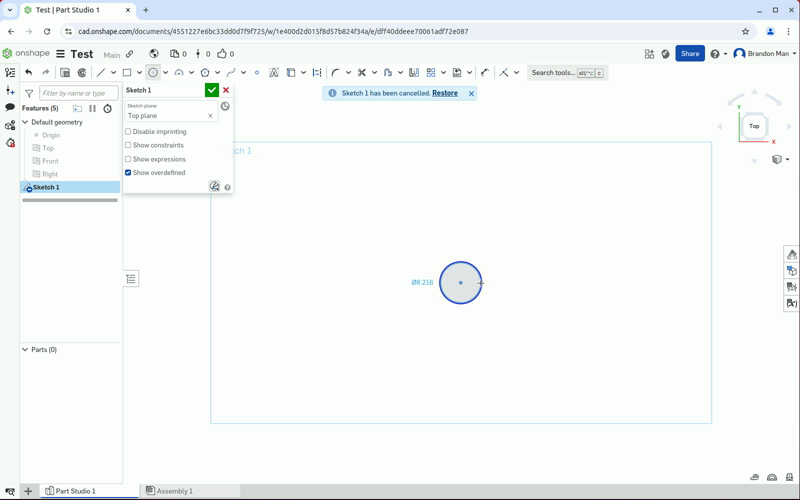
scroll(6)
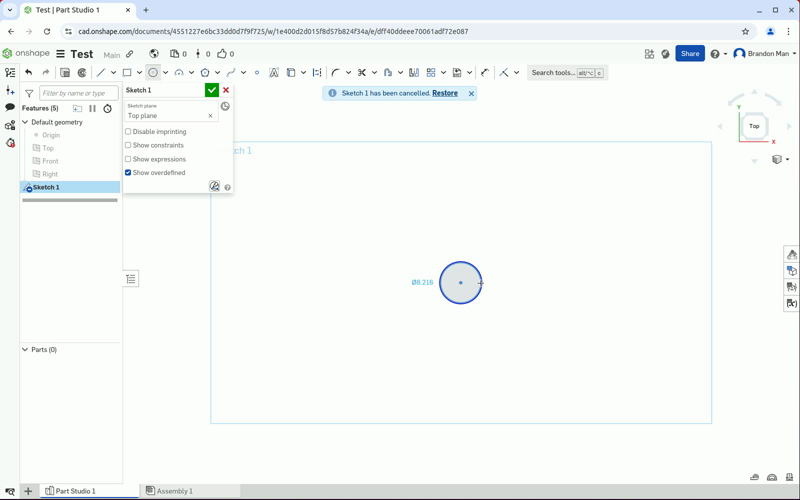
scroll(6)
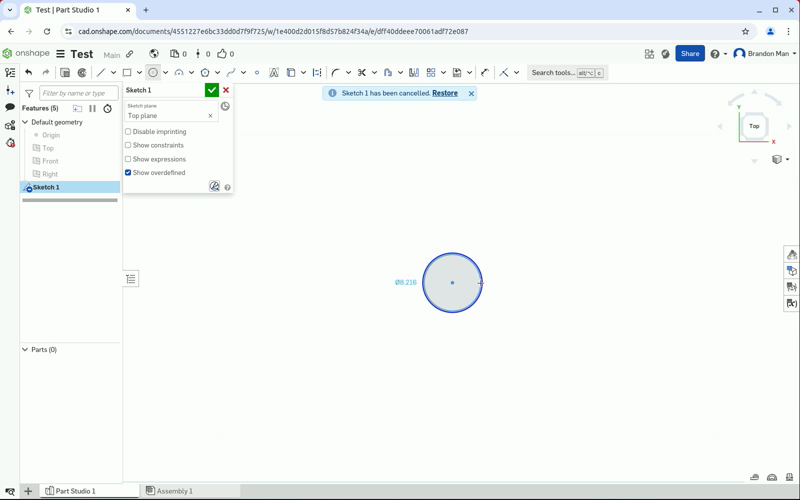
scroll(6)
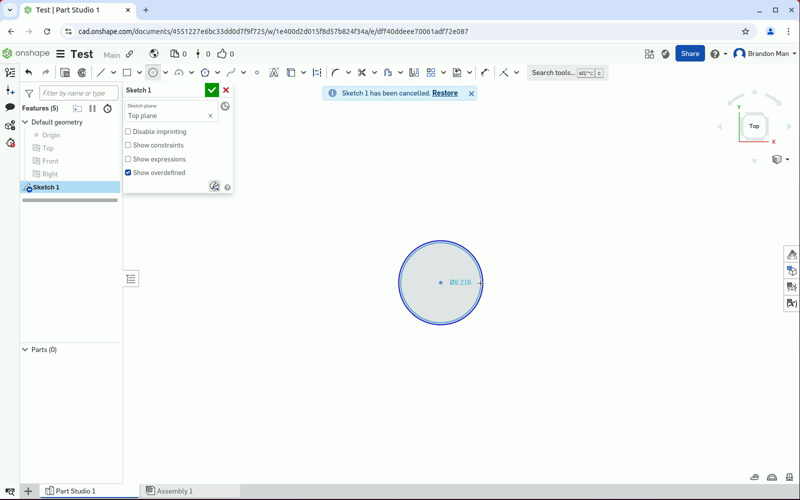
scroll(6)
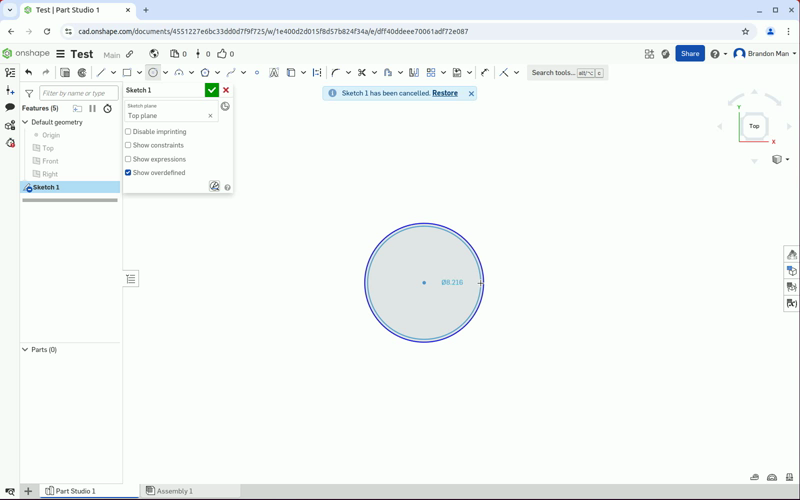
scroll(6)
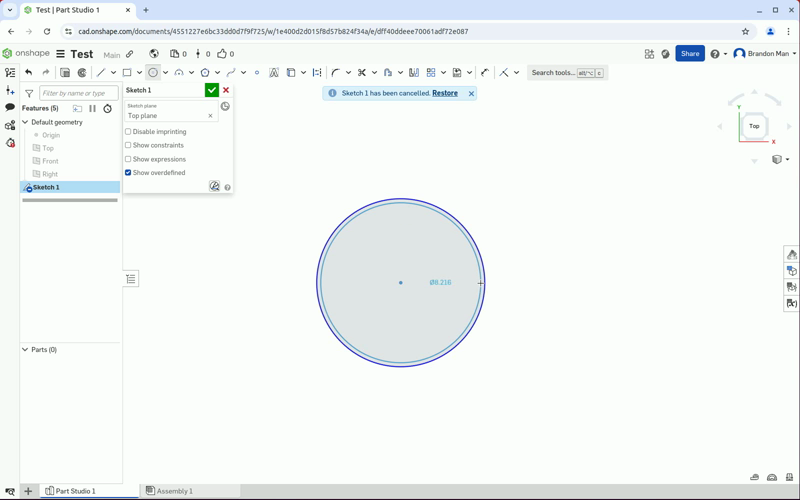
scroll(6)
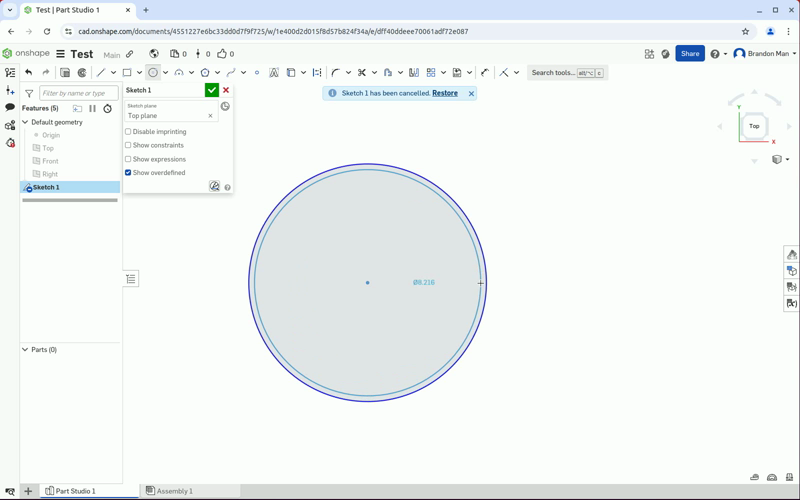
scroll(6)
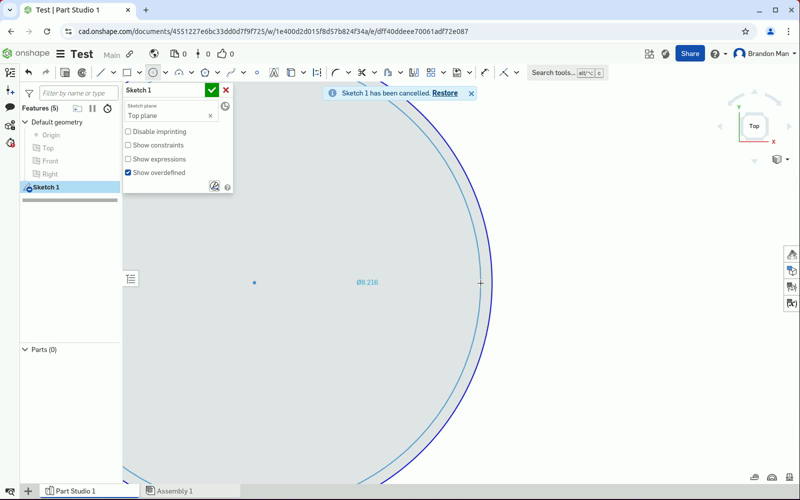
click(480, 282)
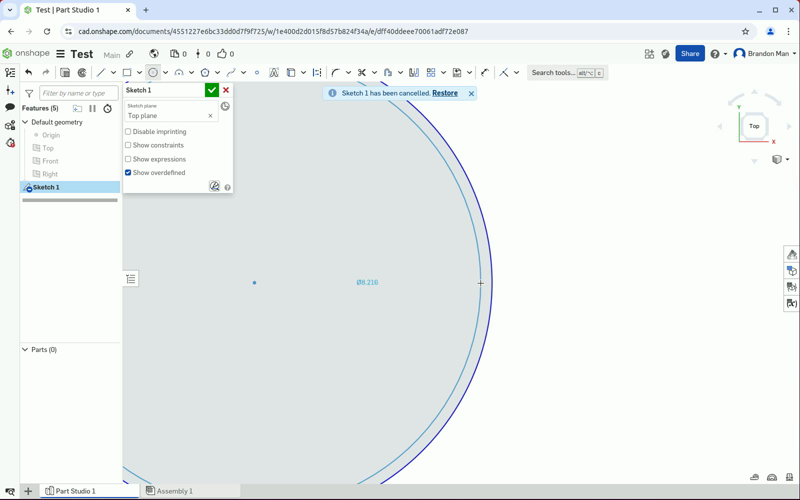
scroll(-6)
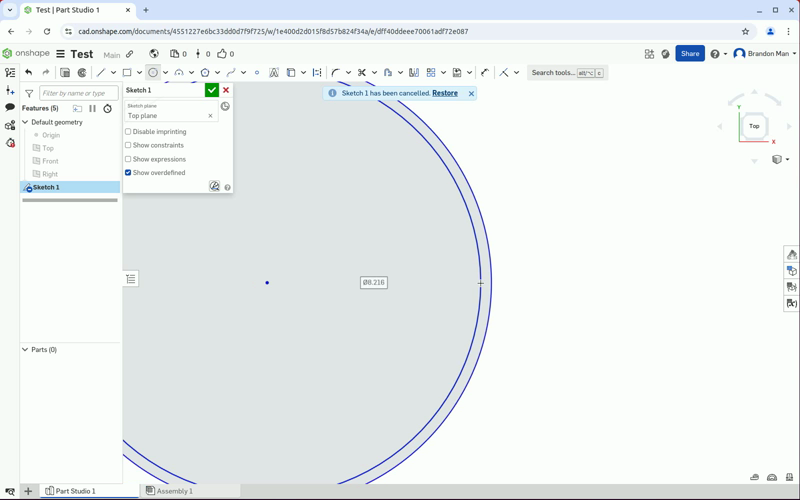
scroll(-6)
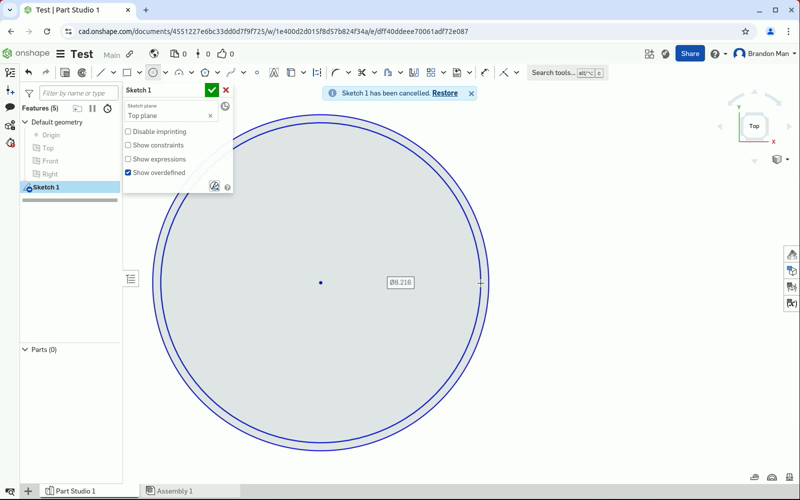
scroll(-6)
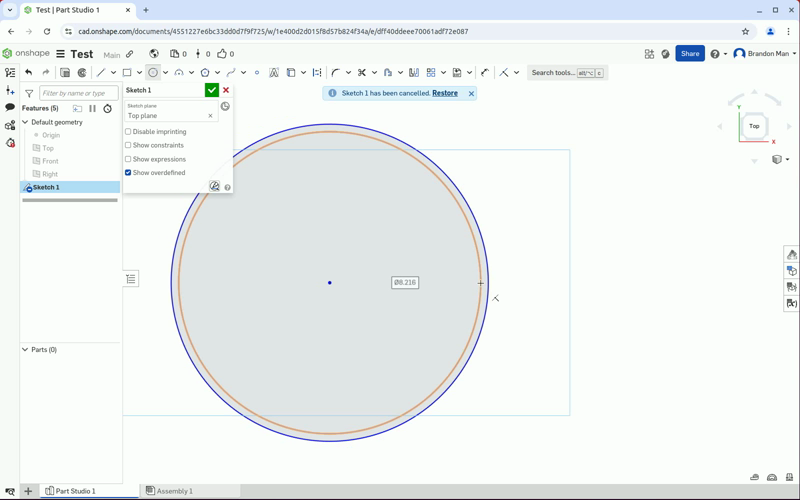
scroll(-6)
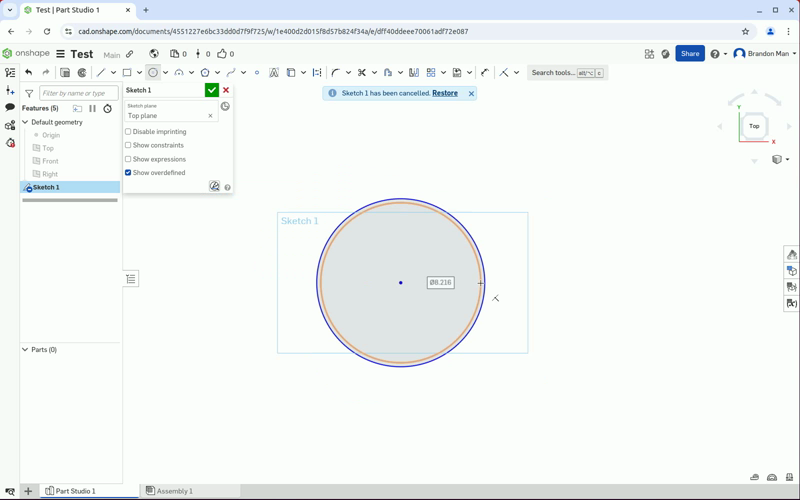
scroll(-6)
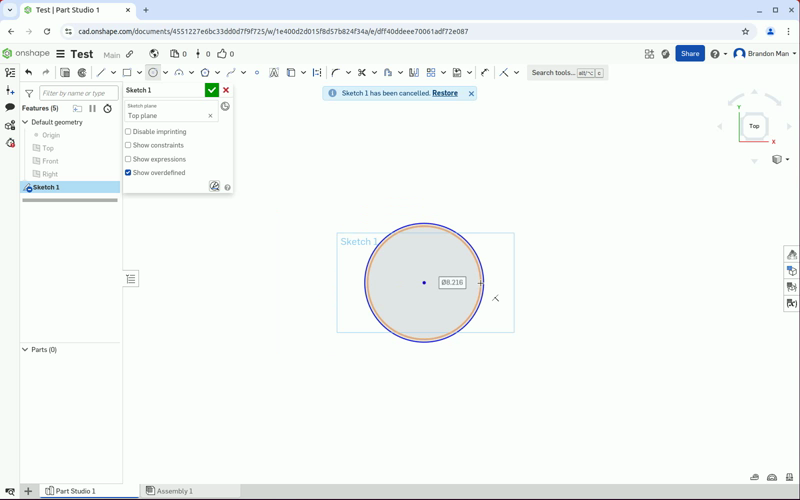
scroll(-6)
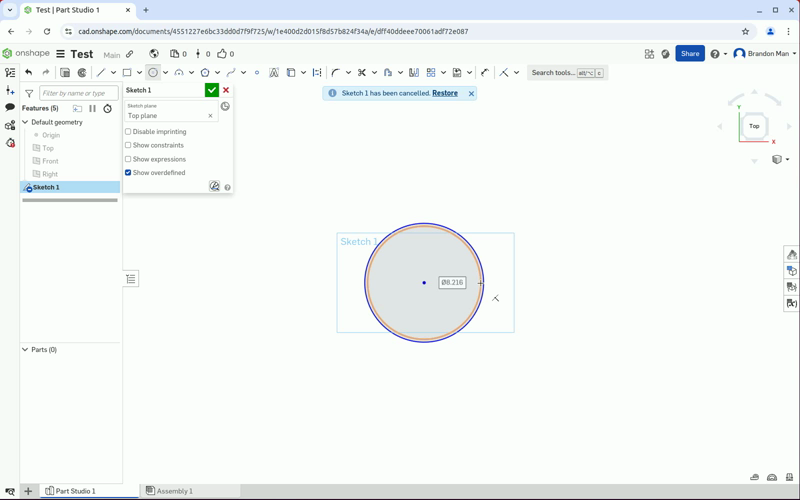
scroll(-6)
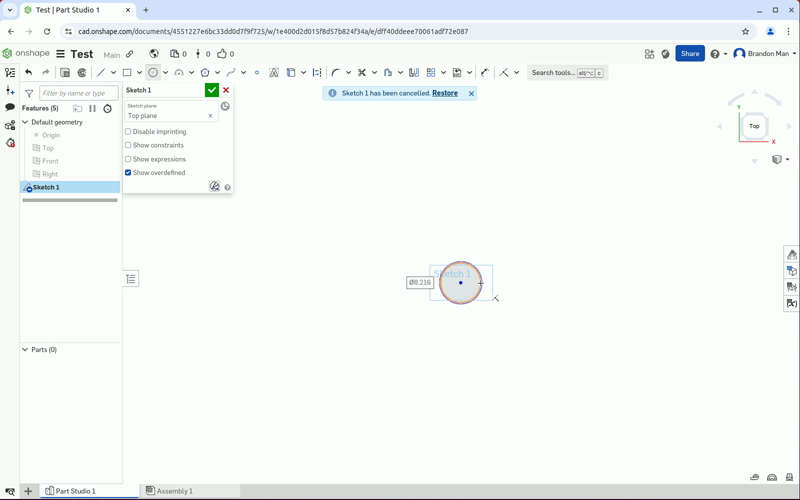
key(esc)
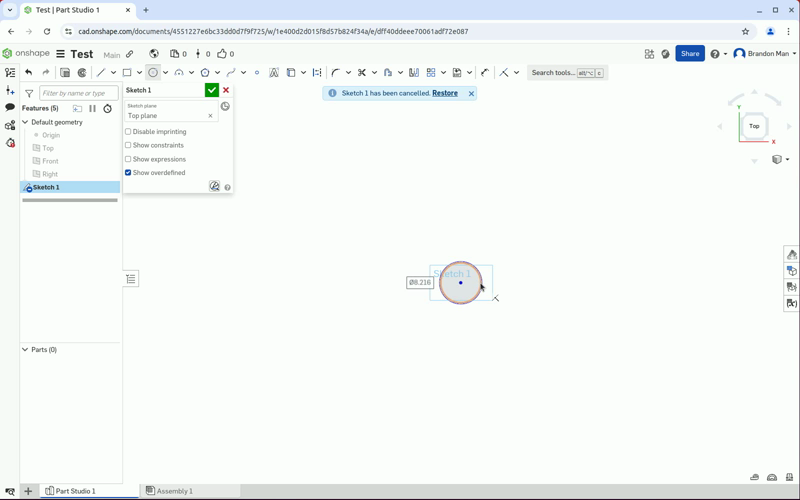
mouse_move(440, 286)
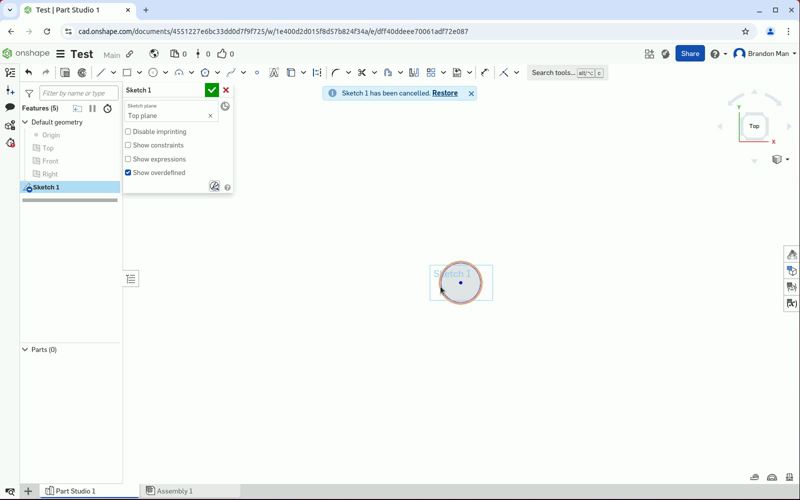
scroll(6)
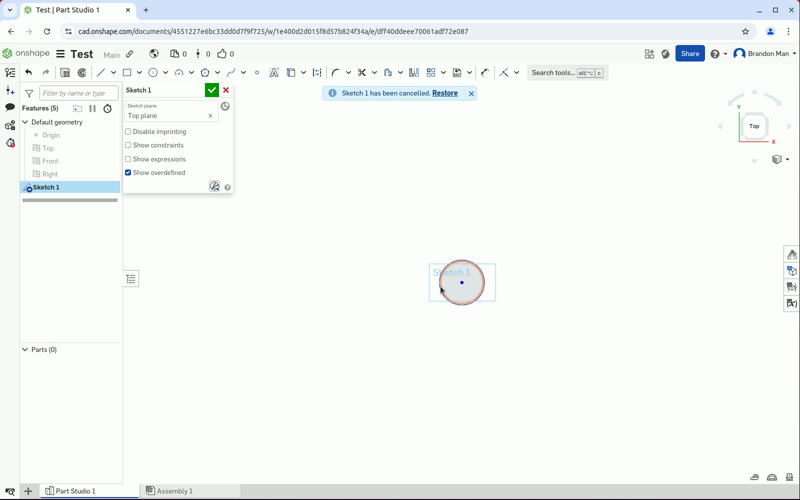
scroll(6)
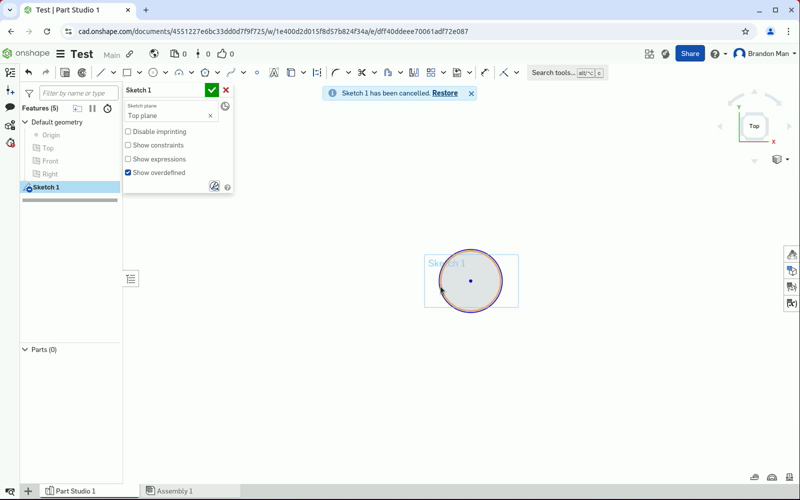
scroll(6)
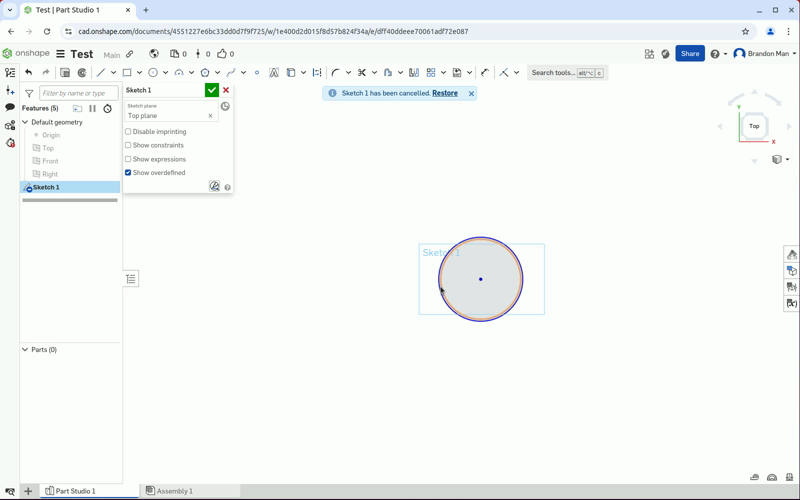
scroll(6)
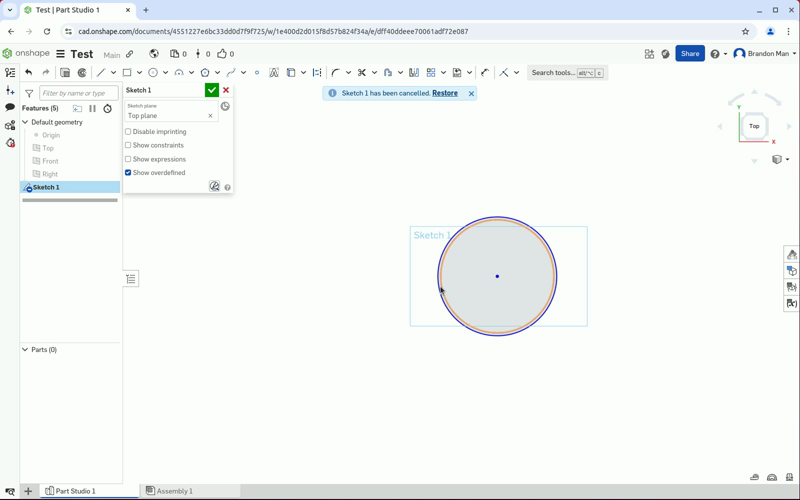
scroll(6)
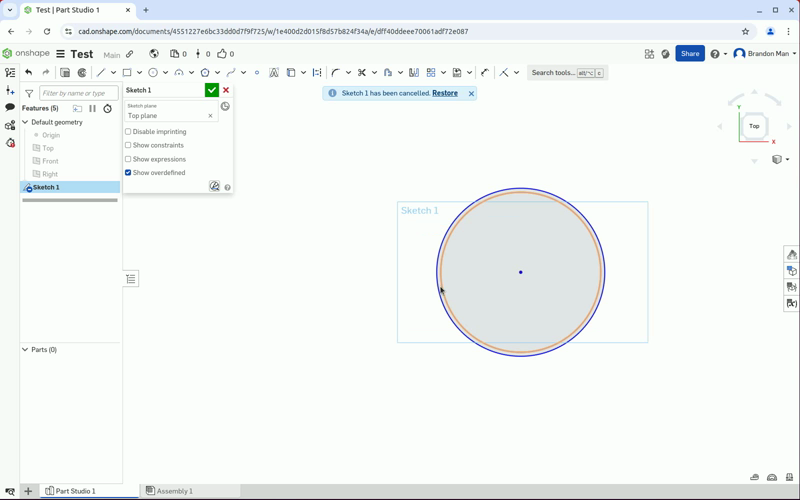
scroll(6)
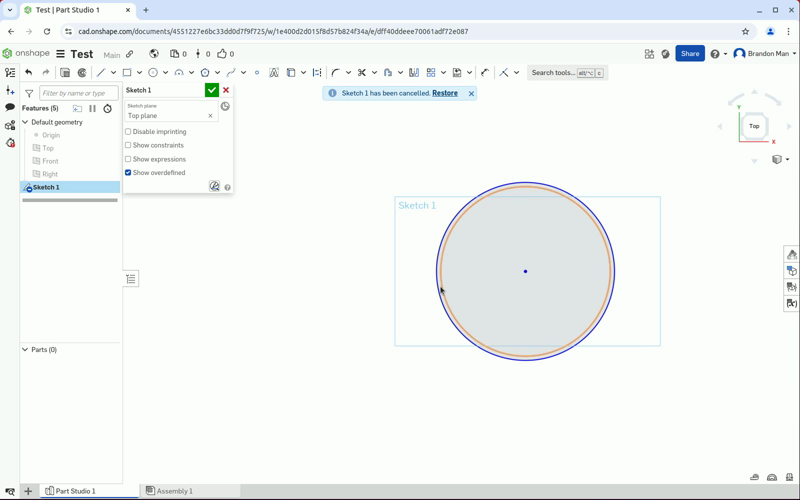
scroll(6)
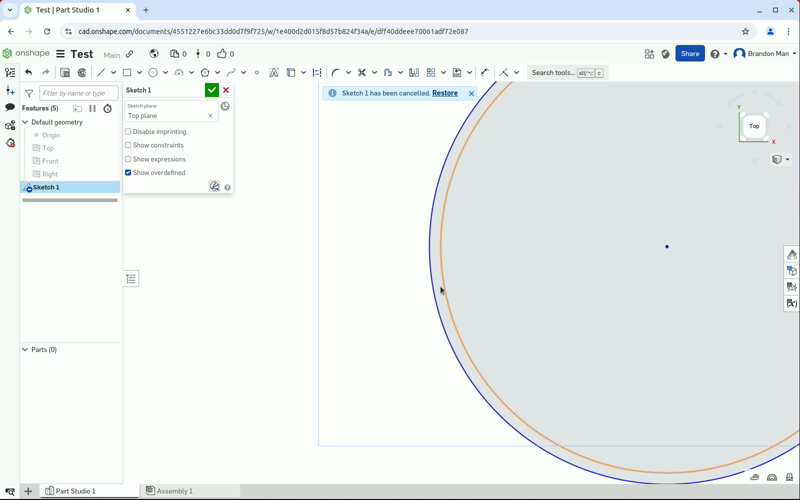
click(440, 286)
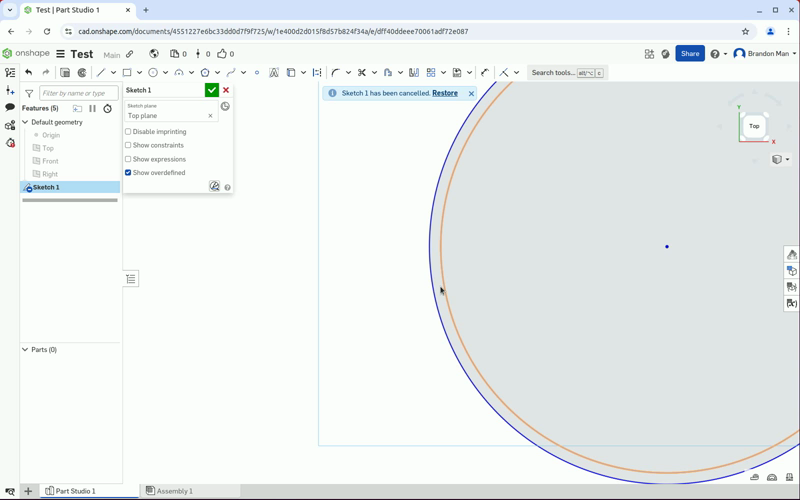
scroll(-6)
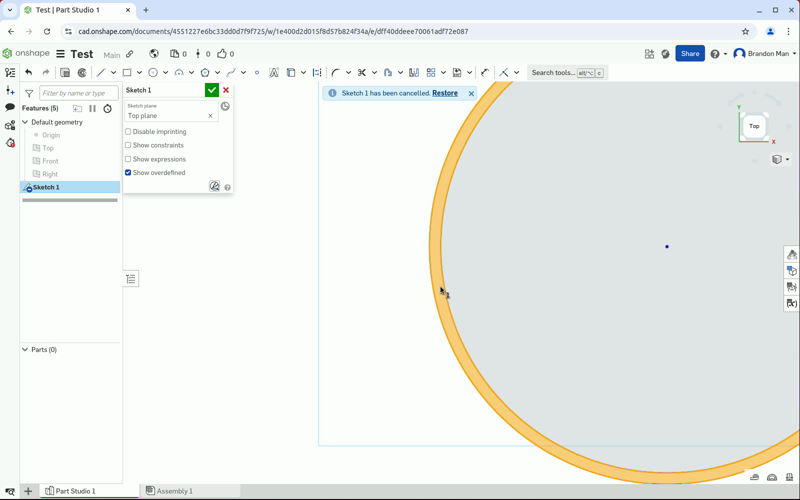
scroll(-6)
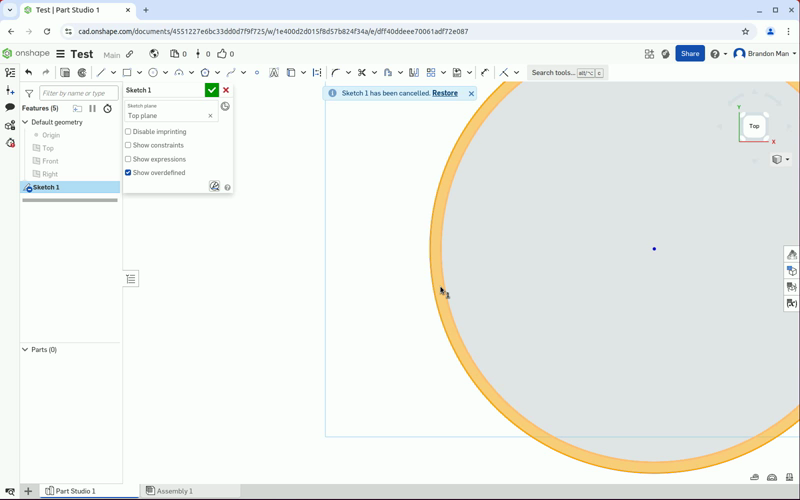
scroll(-6)
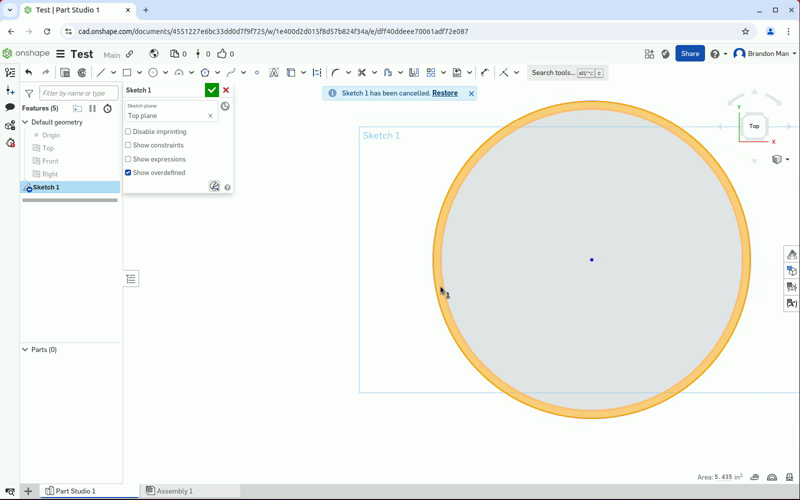
scroll(-6)
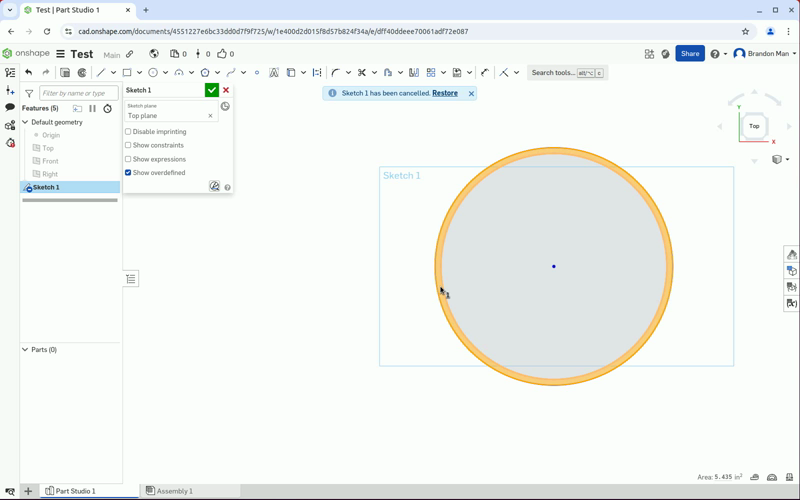
scroll(-6)
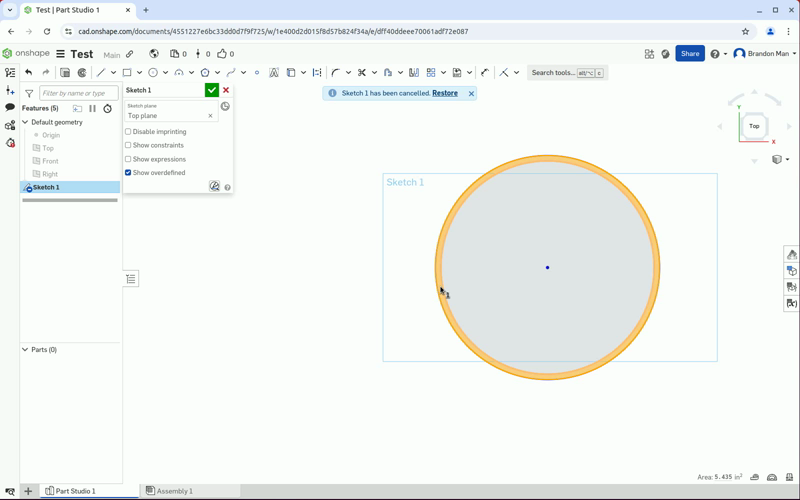
scroll(-6)
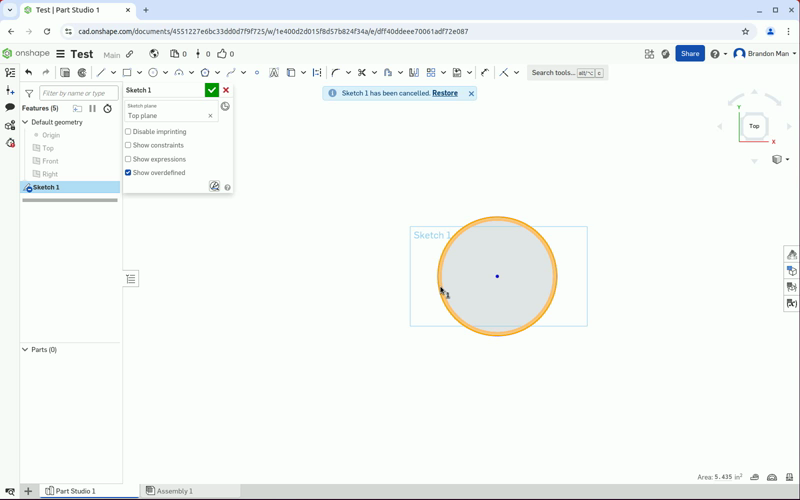
scroll(-6)
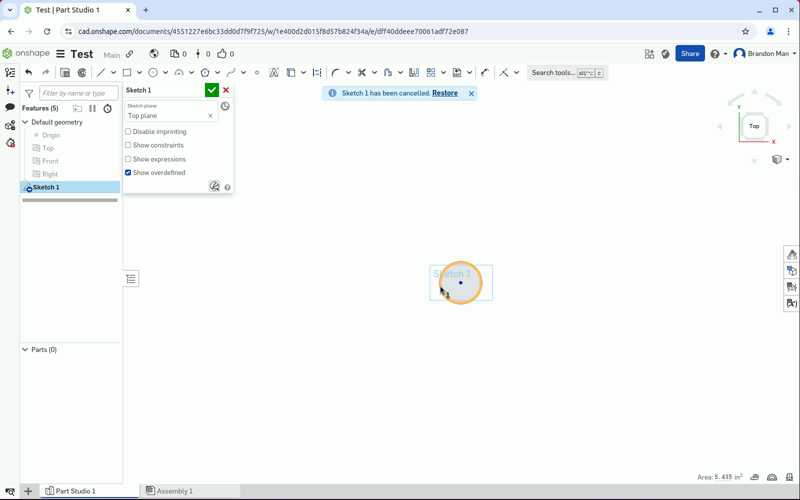
mouse_move(73, 352)
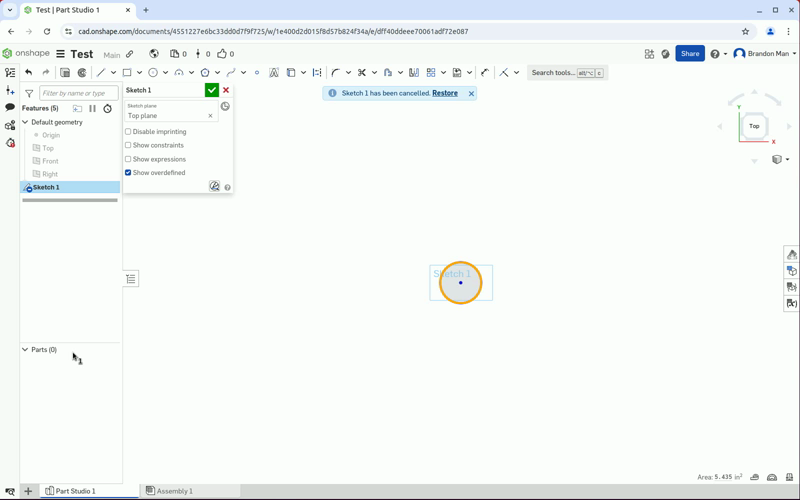
key(shift+y)
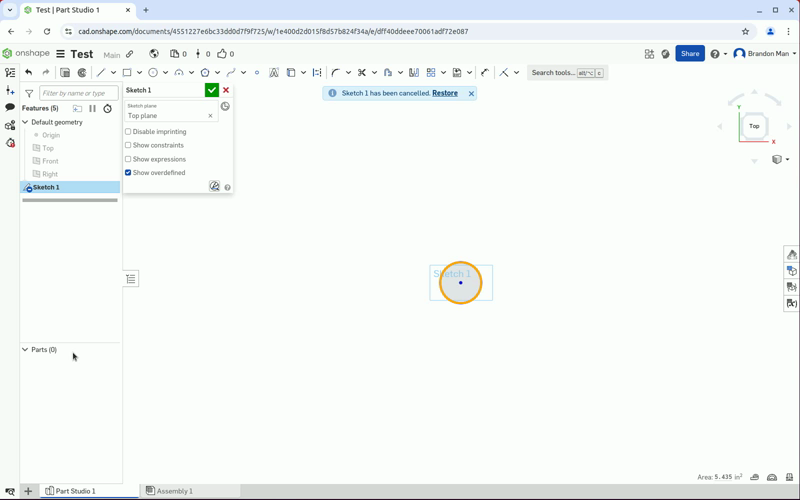
key(shift+e)
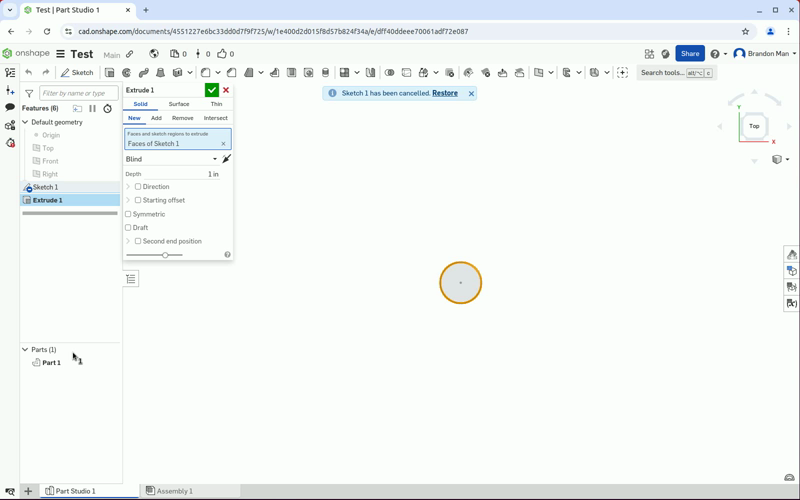
mouse_move(143, 106)
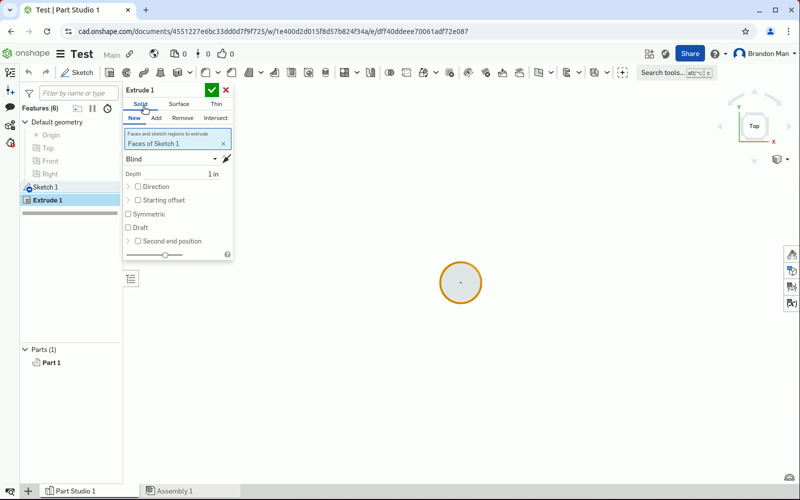
click(143, 106)
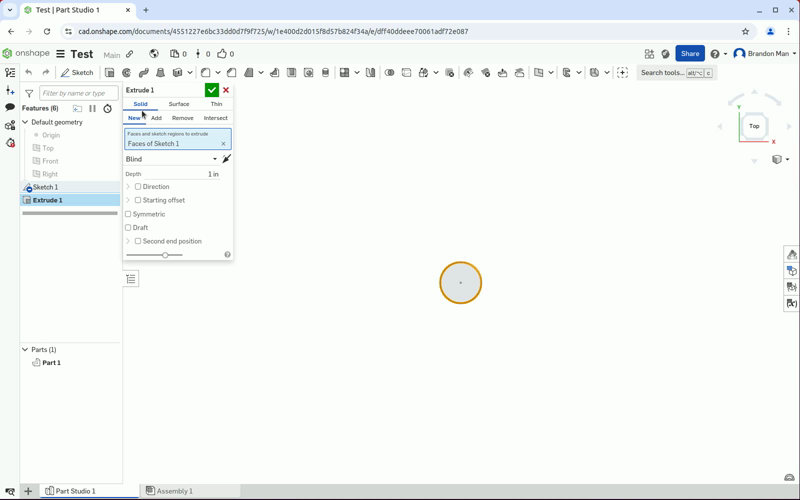
mouse_move(137, 120)
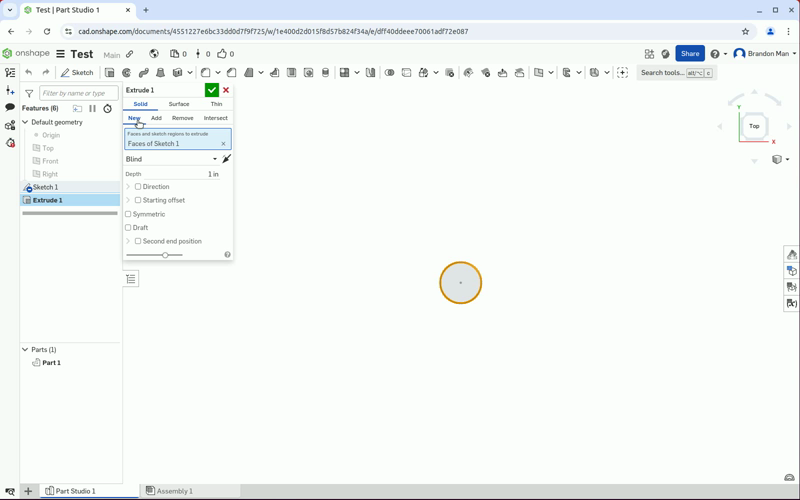
click(137, 120)
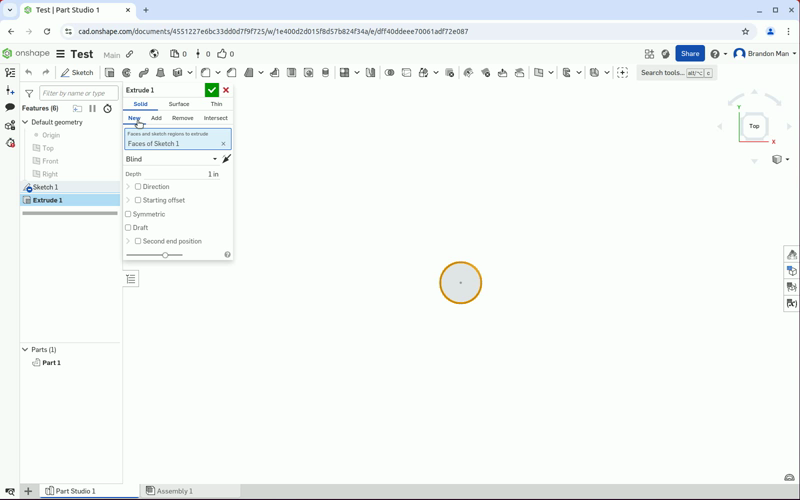
key(tab, 4)
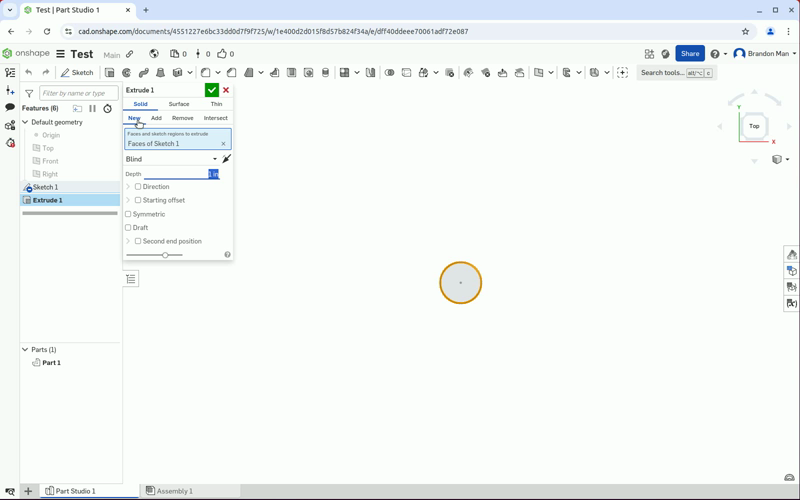
text(22.868)
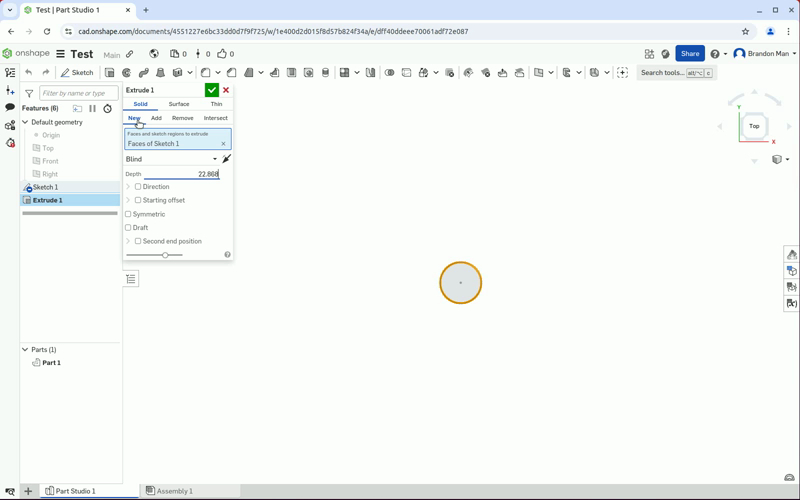
key(enter)
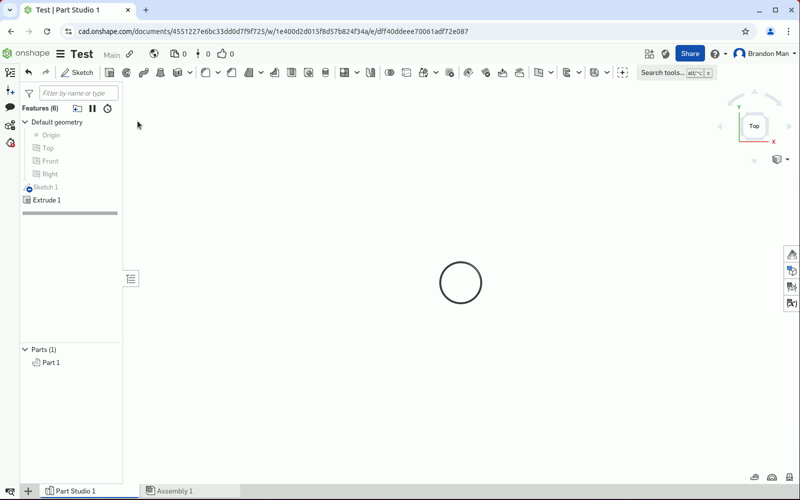
key(shift+h)
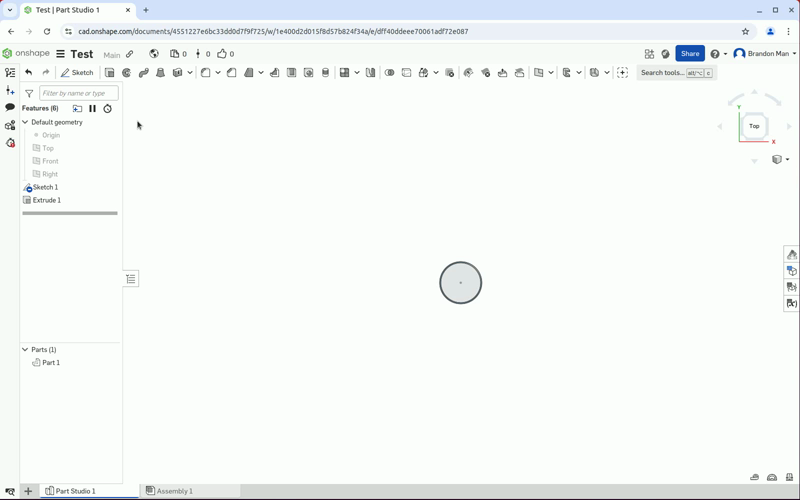
key(shift+h)
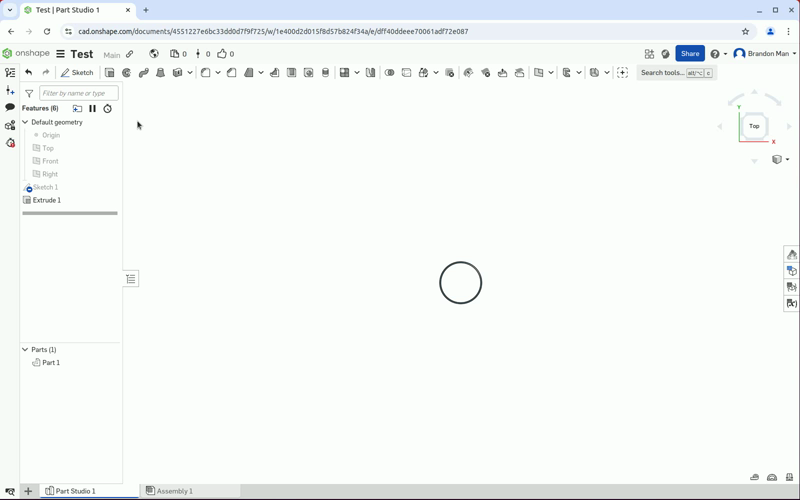
mouse_move(73, 189)
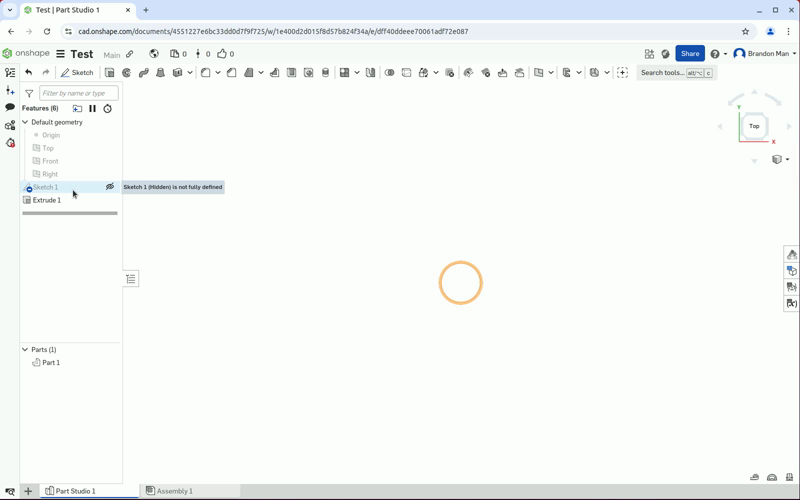
click(73, 189)
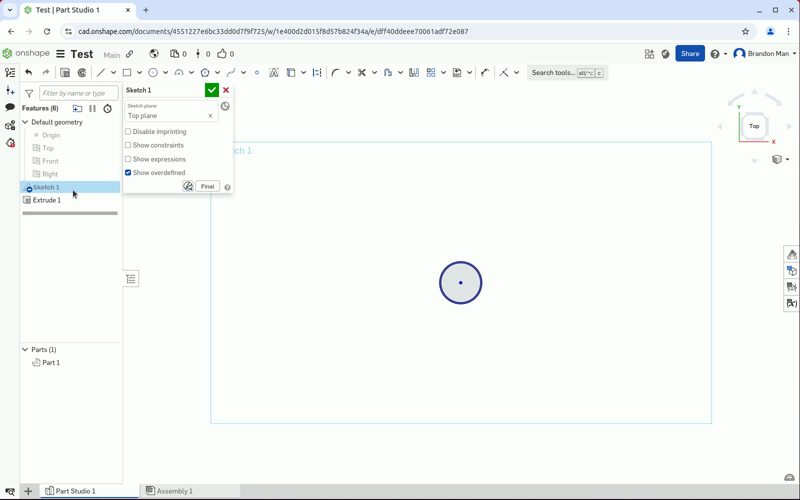
mouse_move(229, 92)
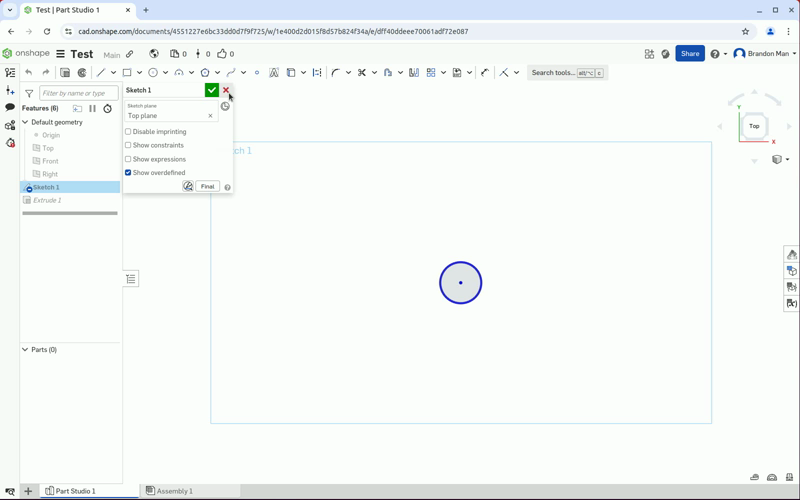
click(229, 92)
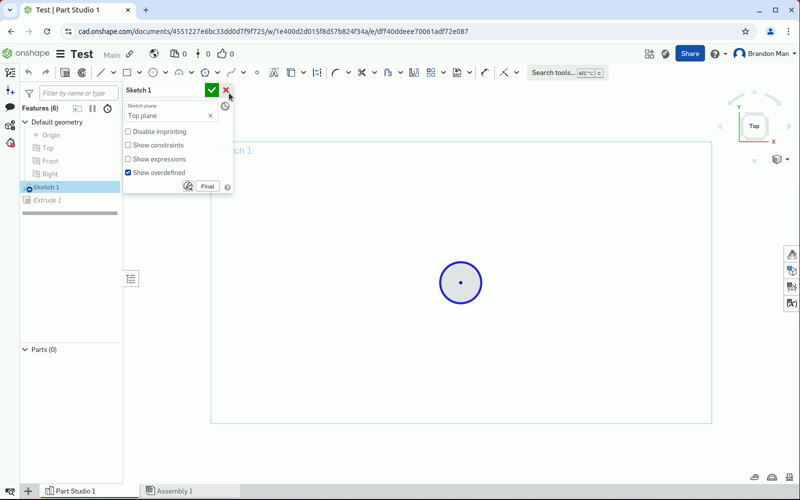
key(shift+s)
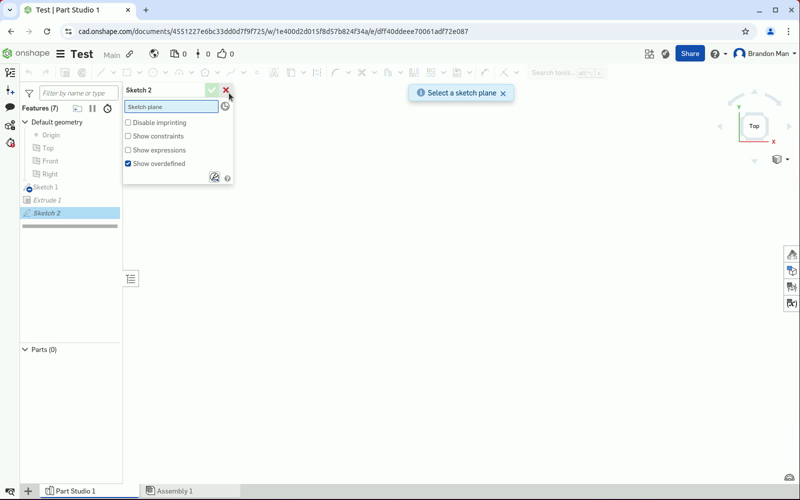
mouse_move(73, 150)
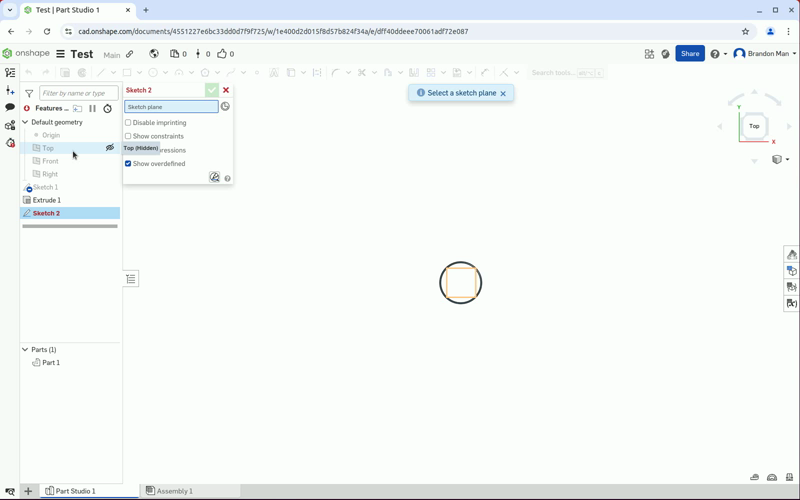
click(73, 150)
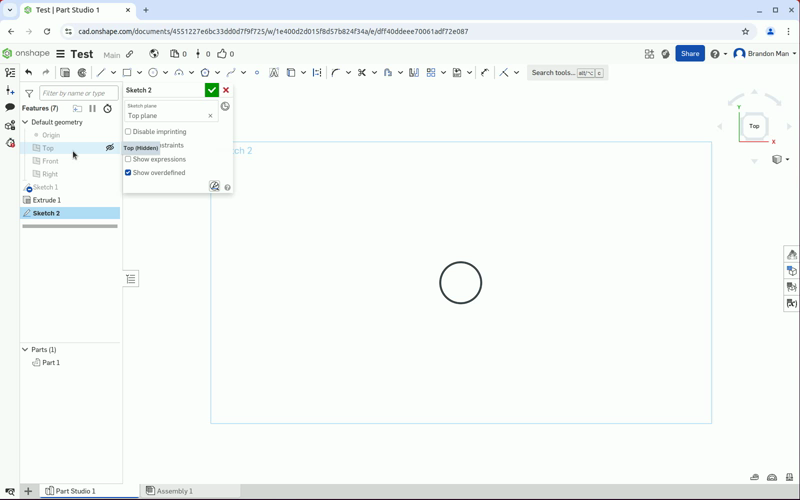
mouse_move(73, 352)
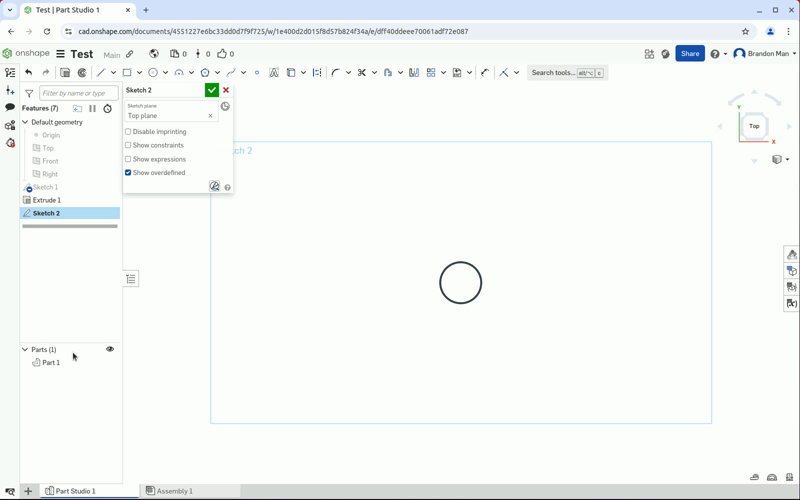
key(y)
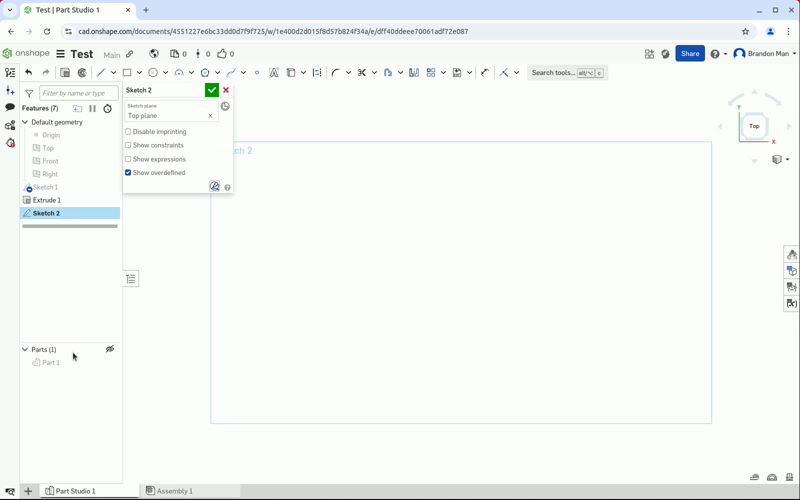
key(c)
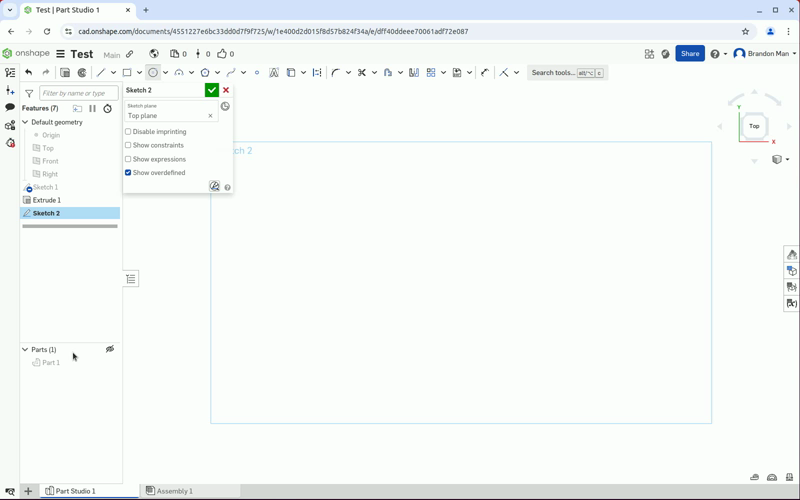
key_down(shift)
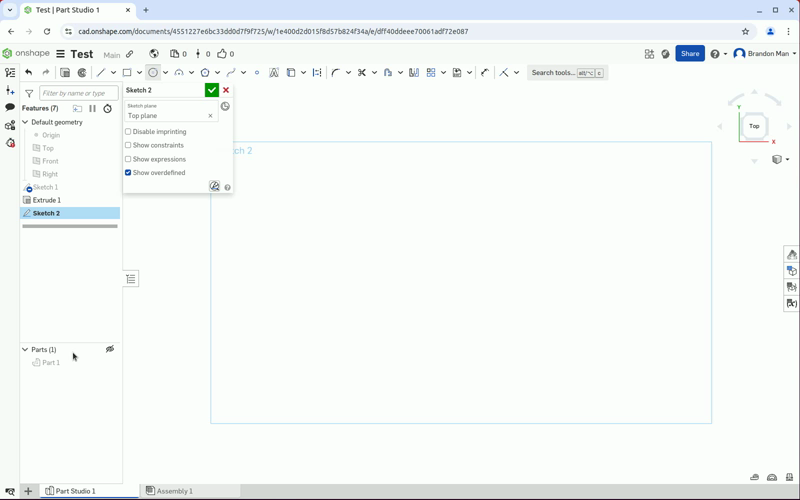
mouse_move(461, 282)
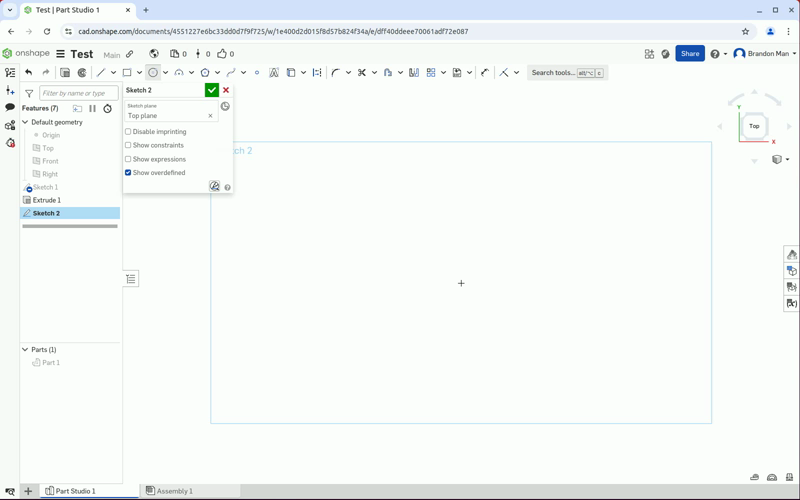
click(461, 282)
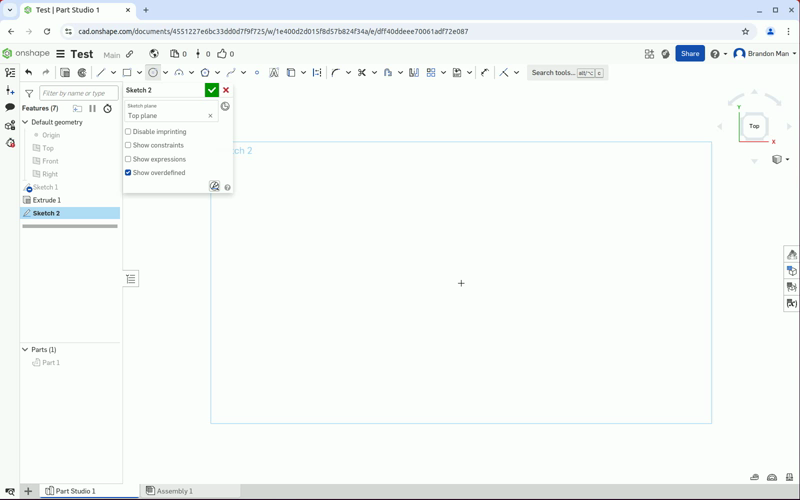
key_up(shift)
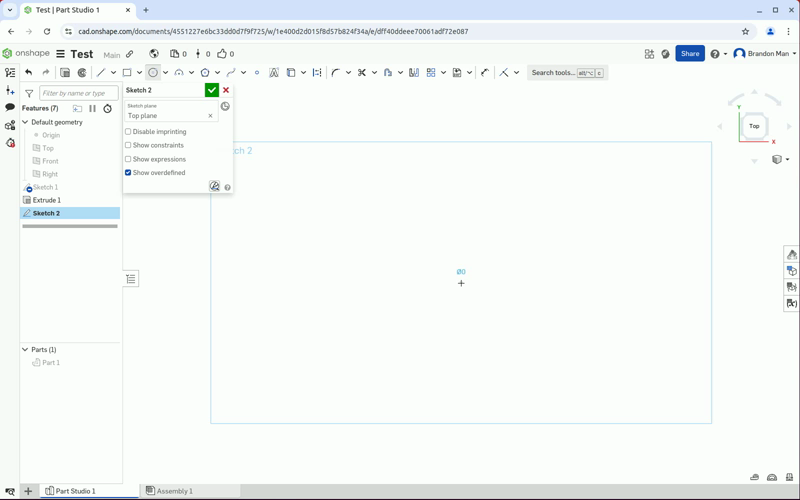
mouse_move(481, 282)
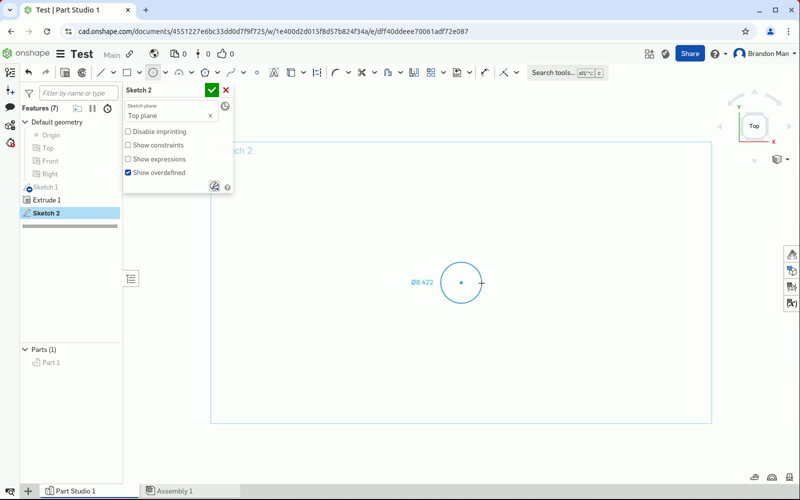
click(481, 282)
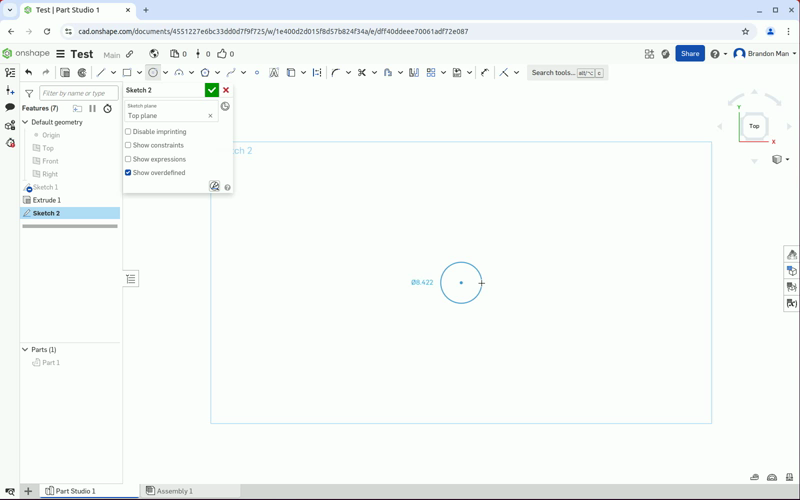
key(esc)
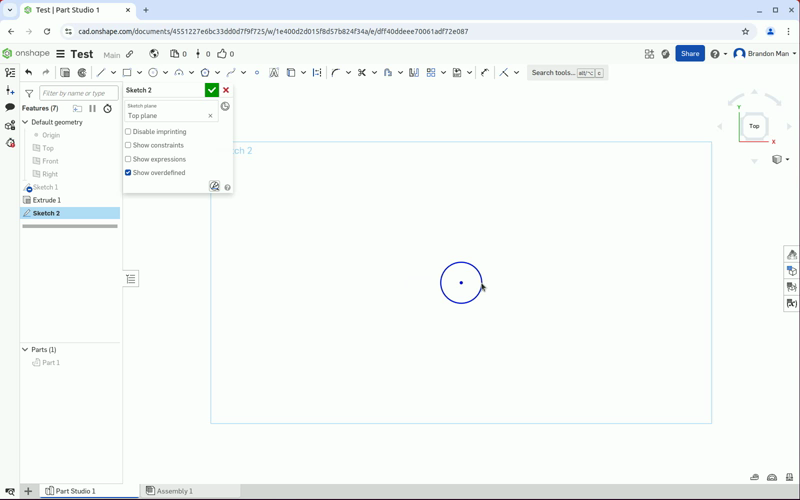
mouse_move(442, 280)
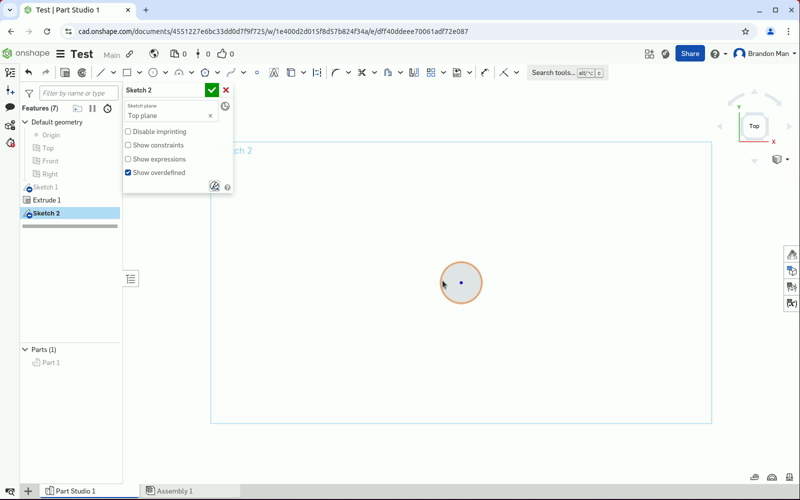
scroll(6)
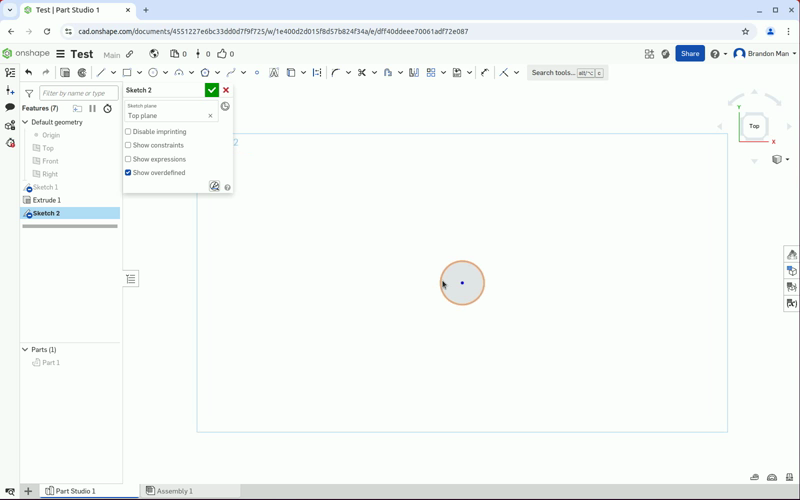
scroll(6)
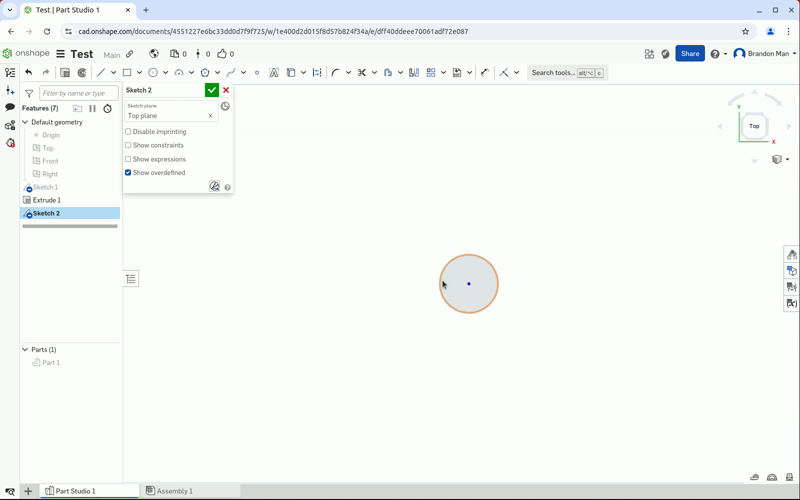
scroll(6)
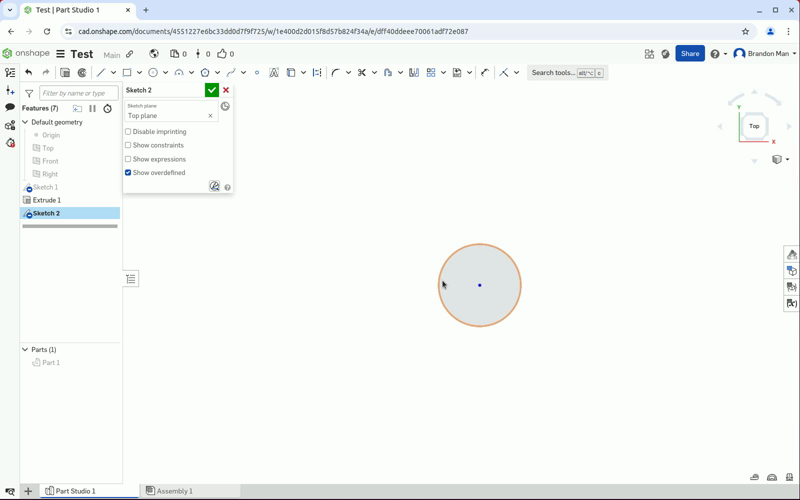
scroll(6)
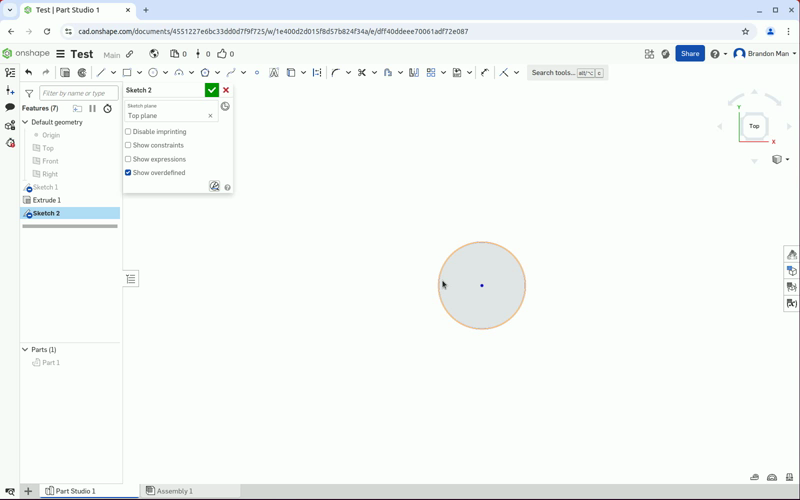
scroll(6)
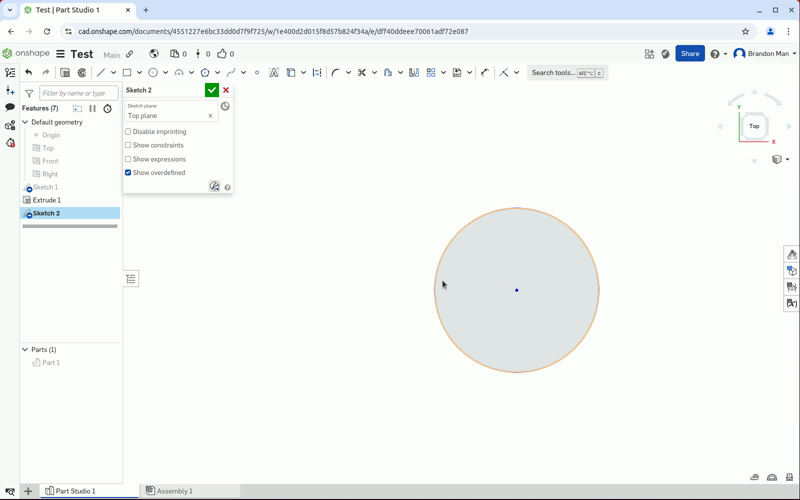
scroll(6)
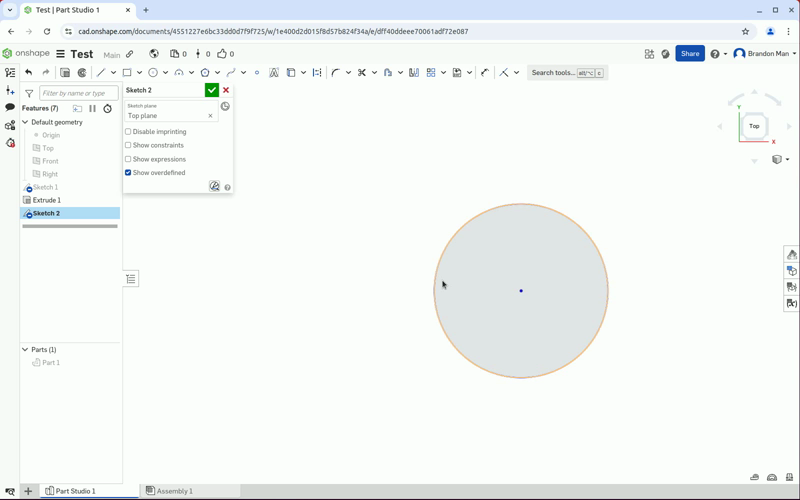
scroll(6)
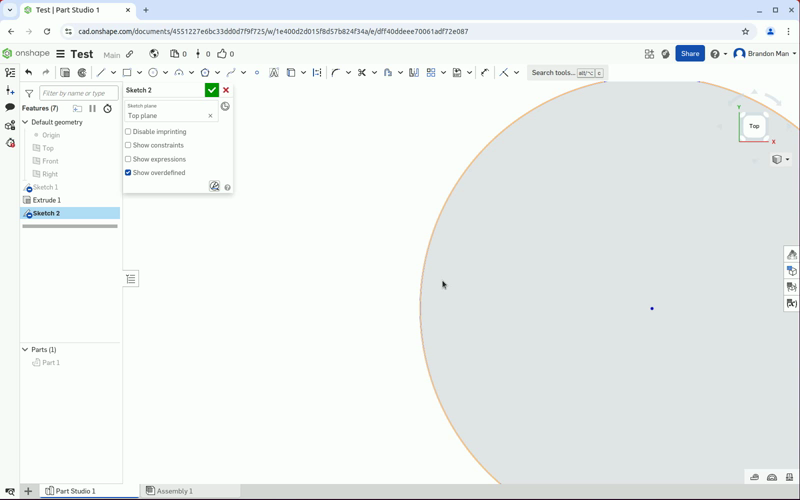
click(442, 280)
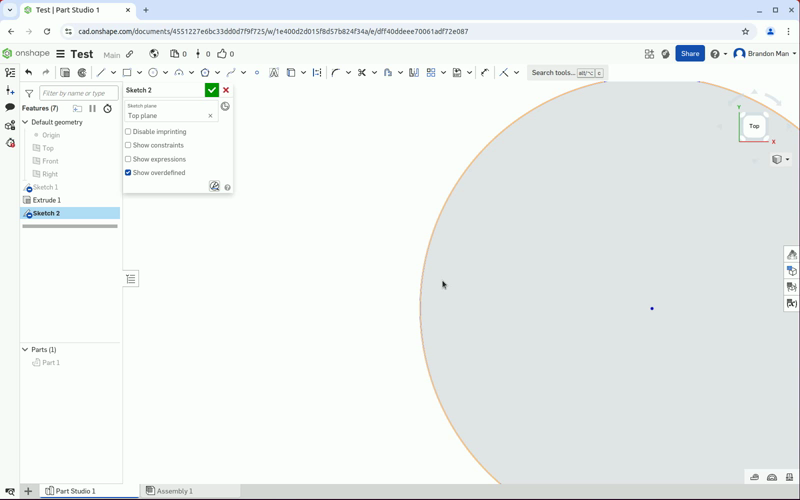
scroll(-6)
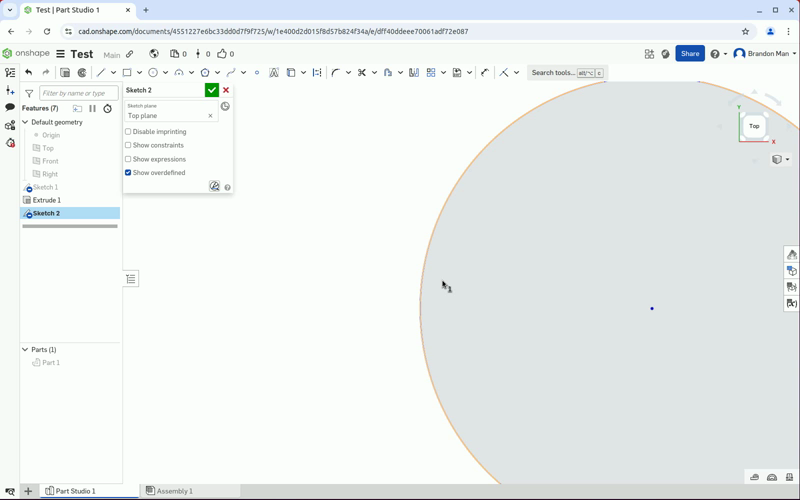
scroll(-6)
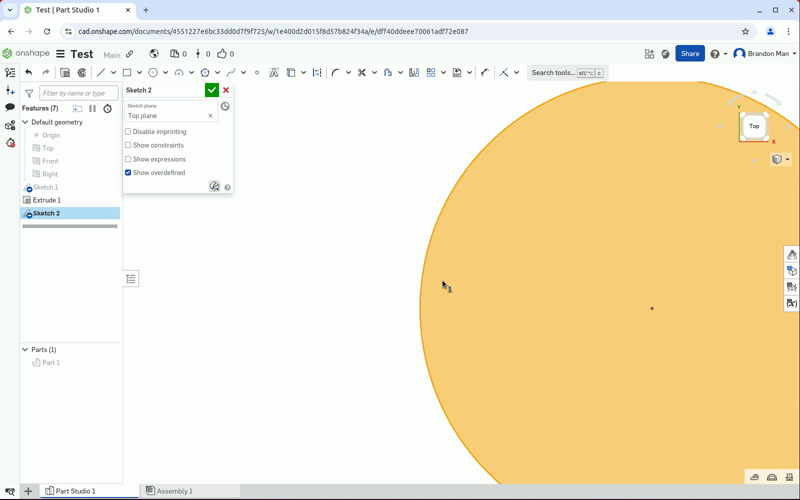
scroll(-6)
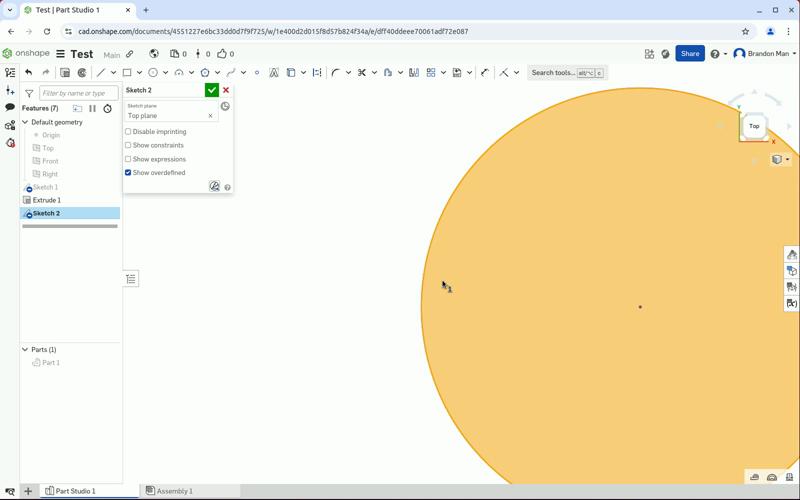
scroll(-6)
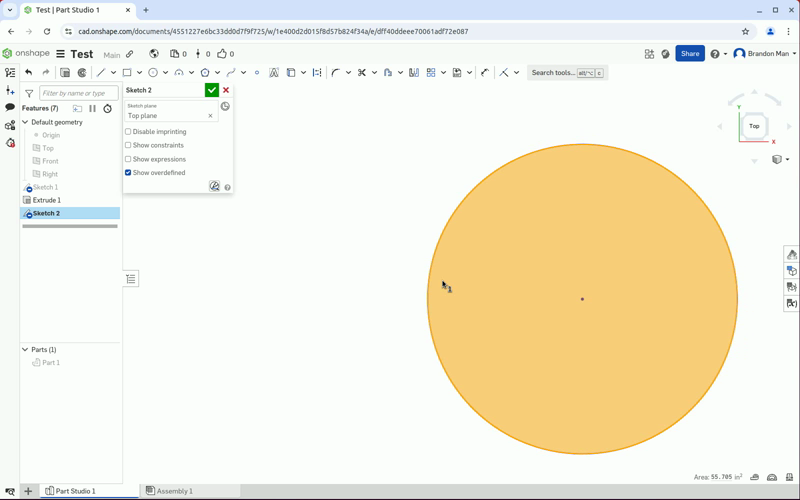
scroll(-6)
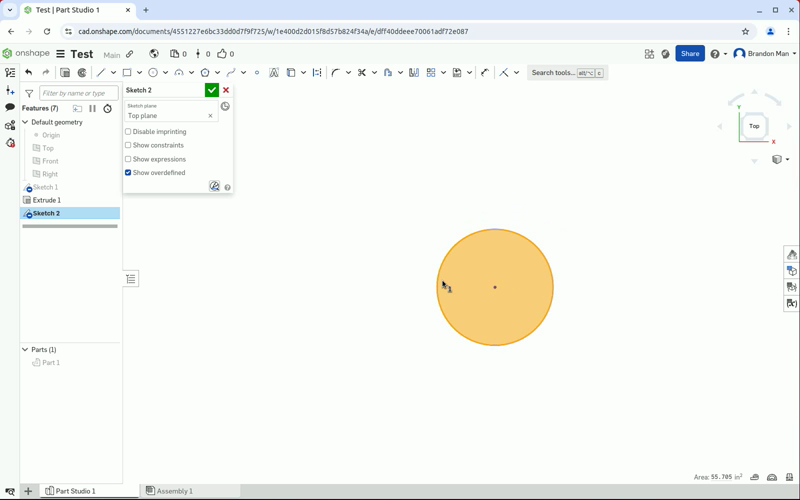
scroll(-6)
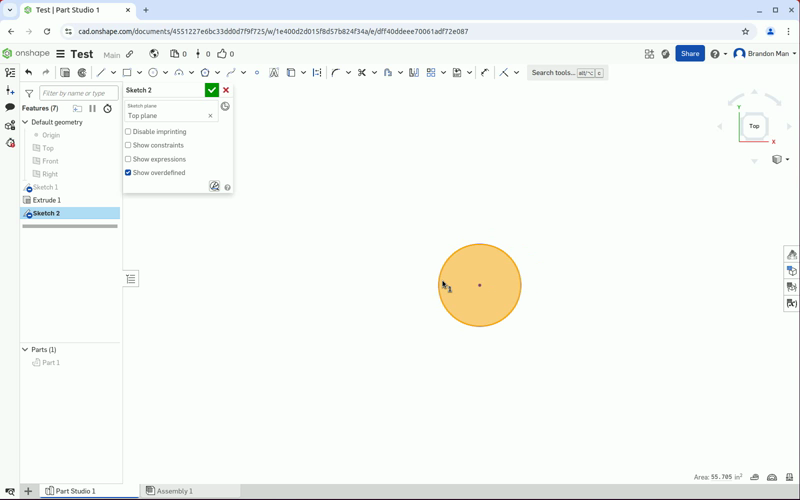
scroll(-6)
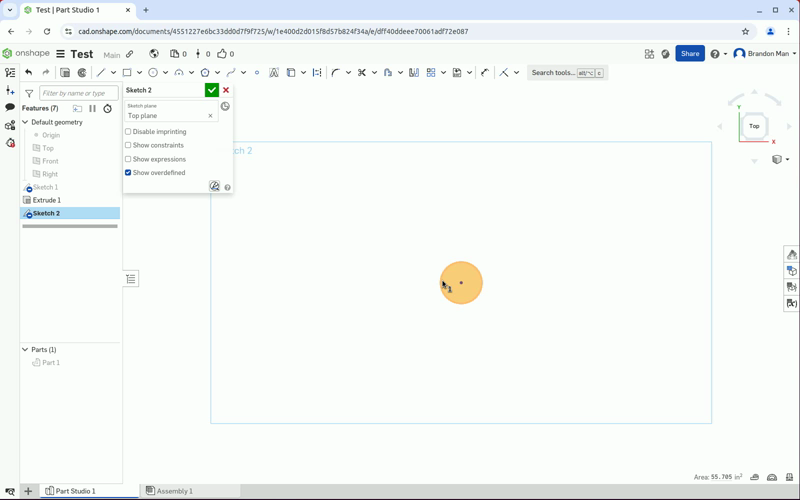
mouse_move(73, 352)
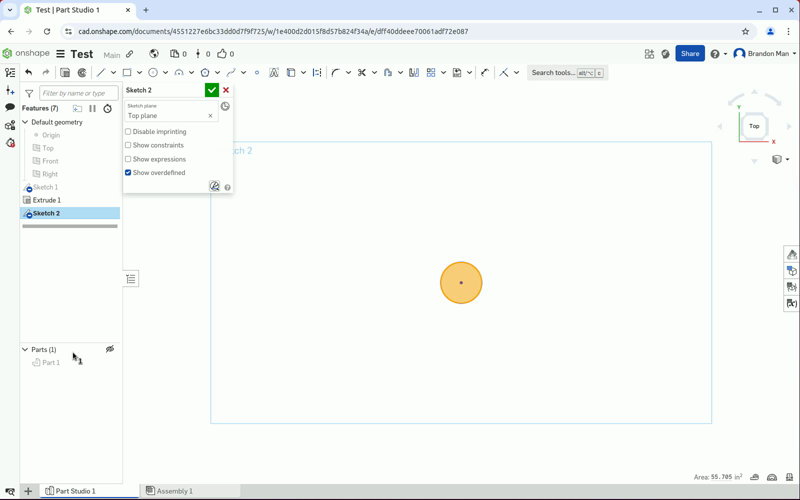
key(shift+y)
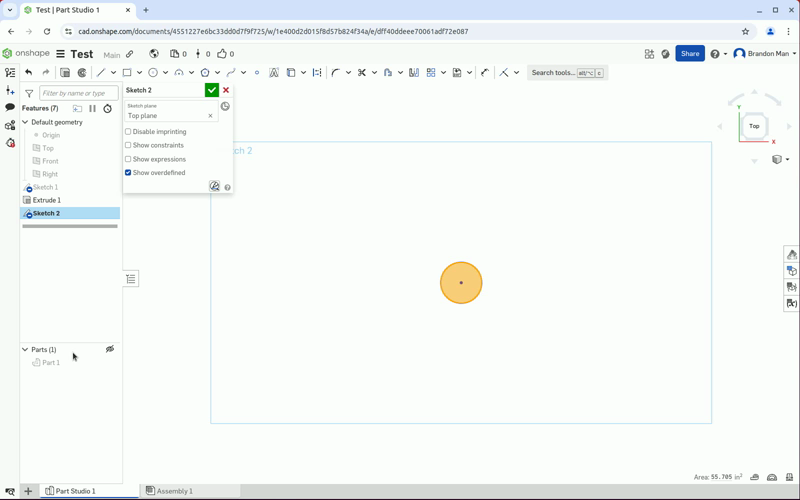
key(shift+e)
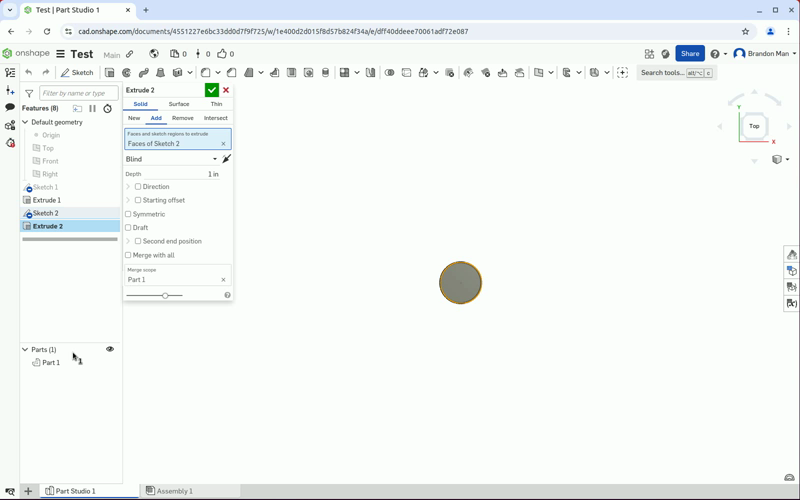
mouse_move(143, 106)
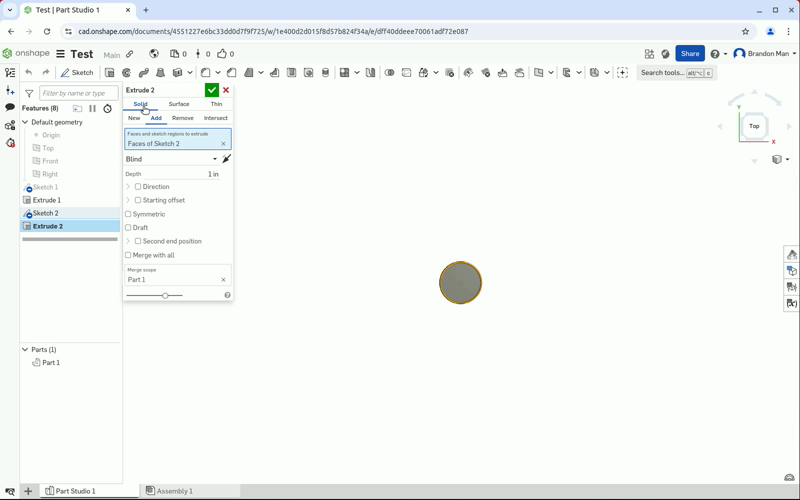
click(143, 106)
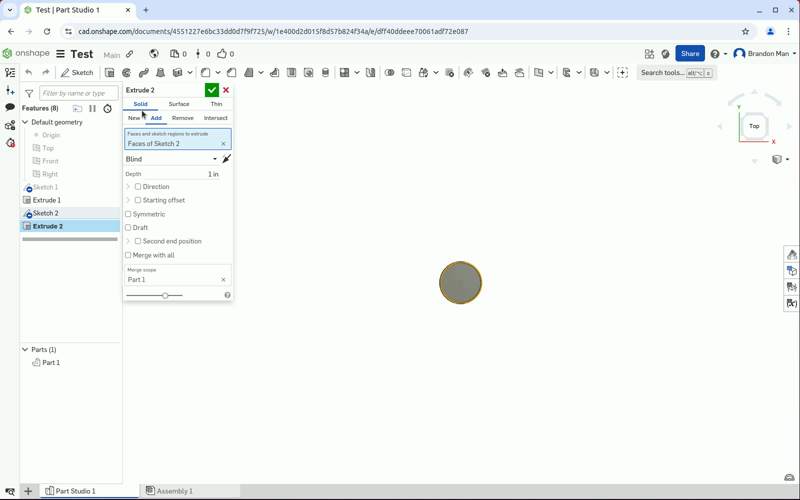
mouse_move(137, 120)
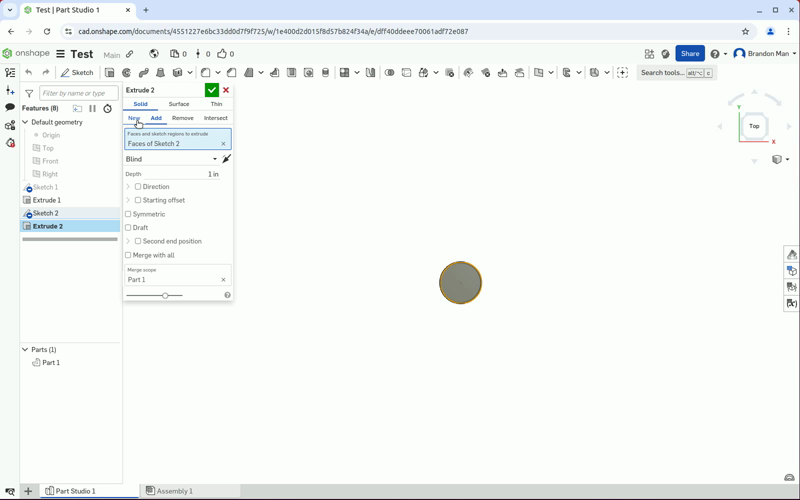
click(137, 120)
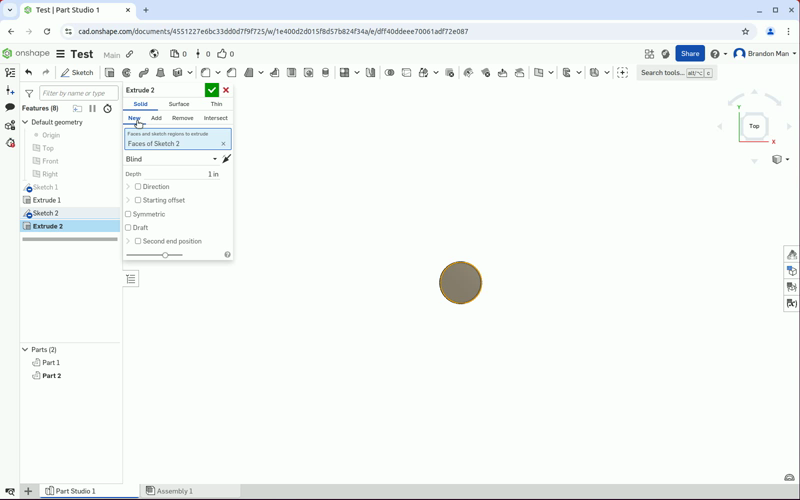
key(tab, 4)
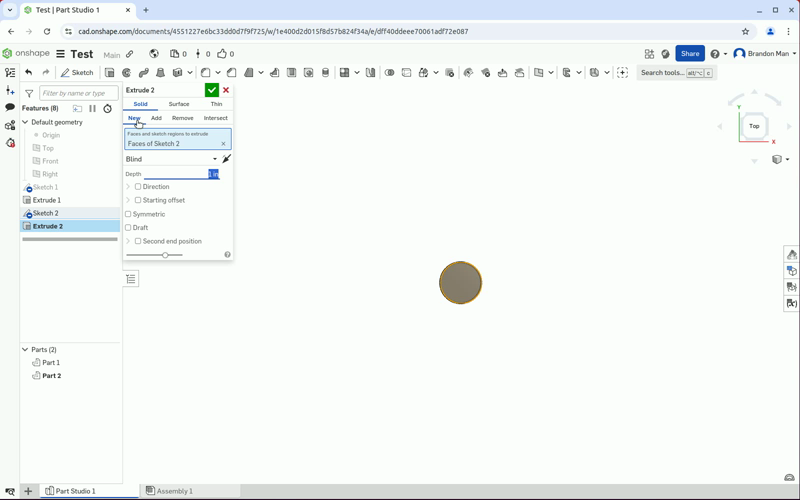
text(0.241)
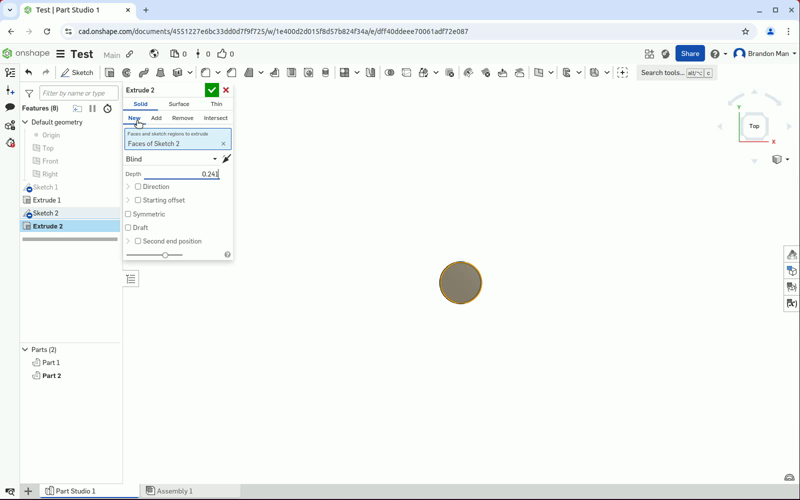
key(enter)
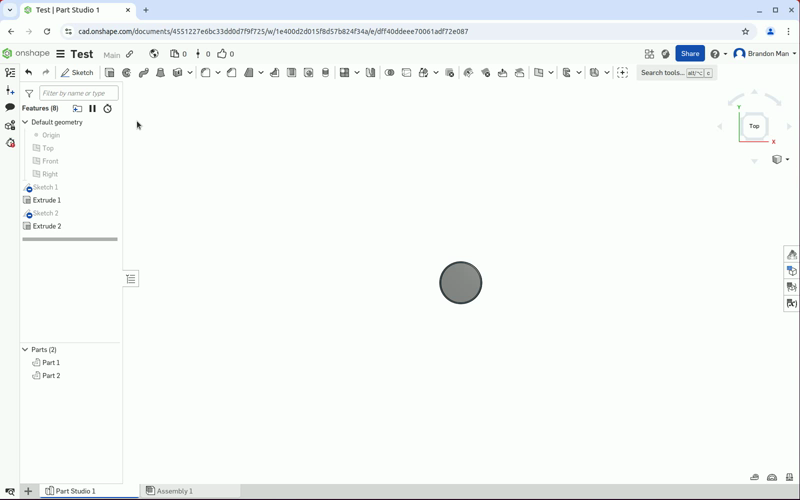
key(shift+h)
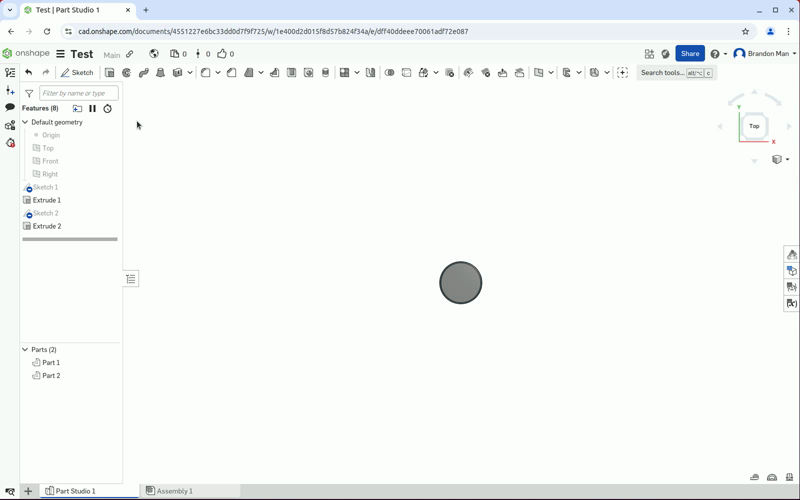
key(shift+h)
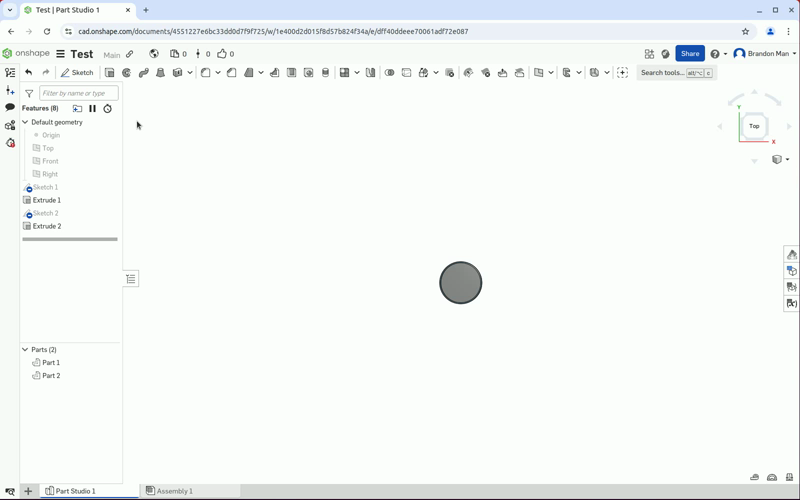
mouse_move(73, 189)
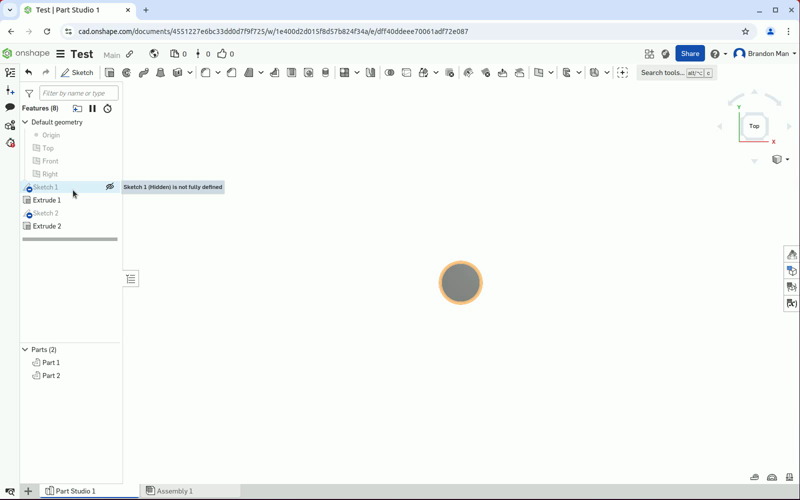
click(73, 189)
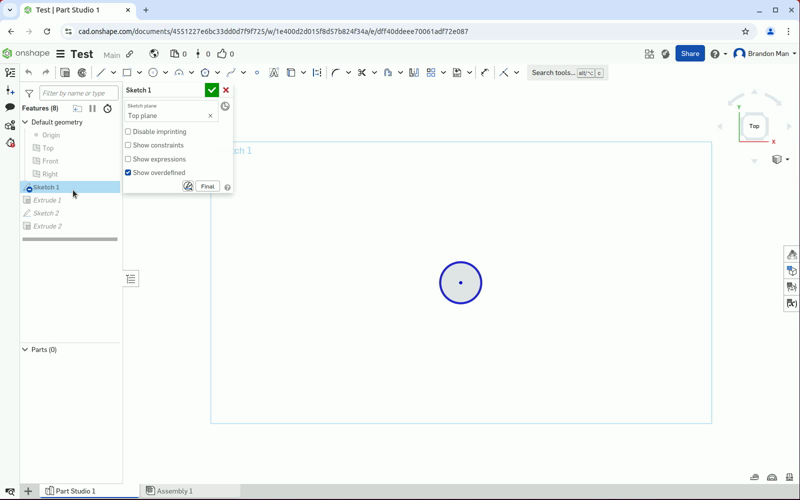
mouse_move(229, 92)
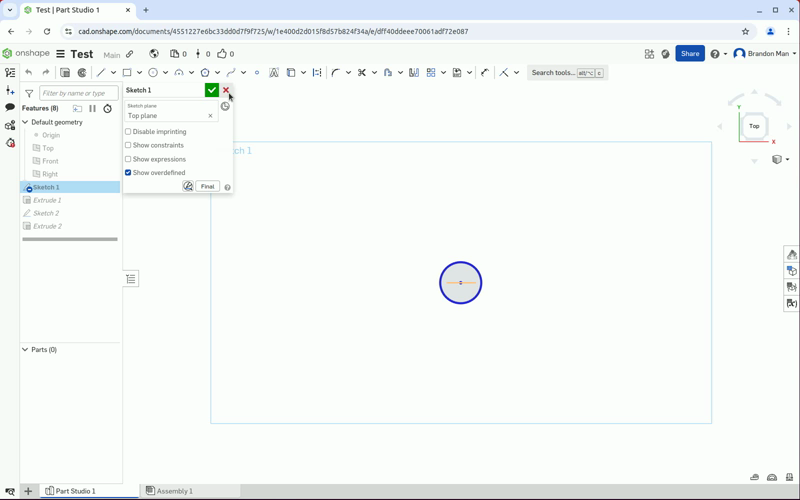
click(229, 92)
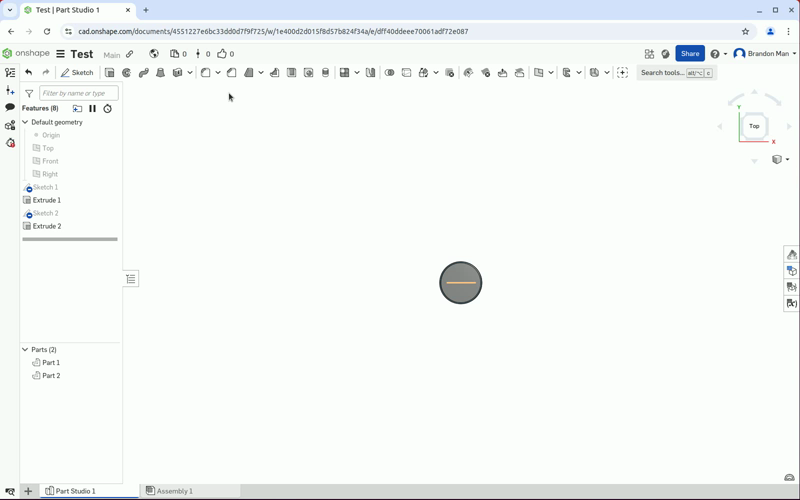
mouse_move(541, 75)
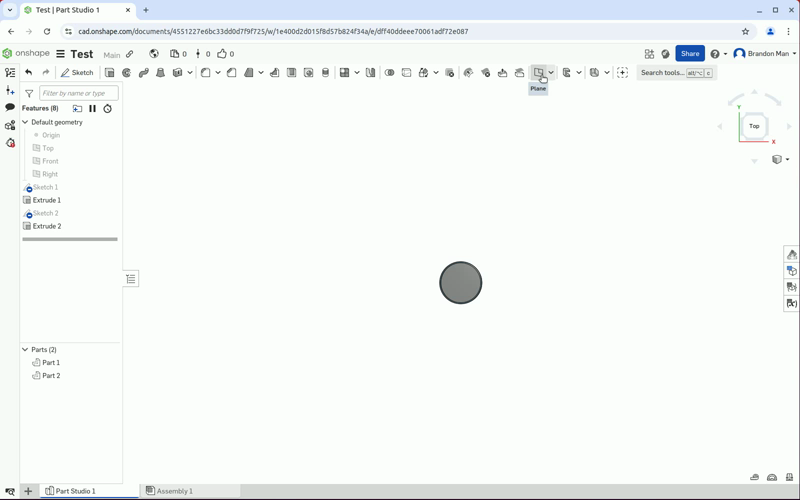
click(541, 75)
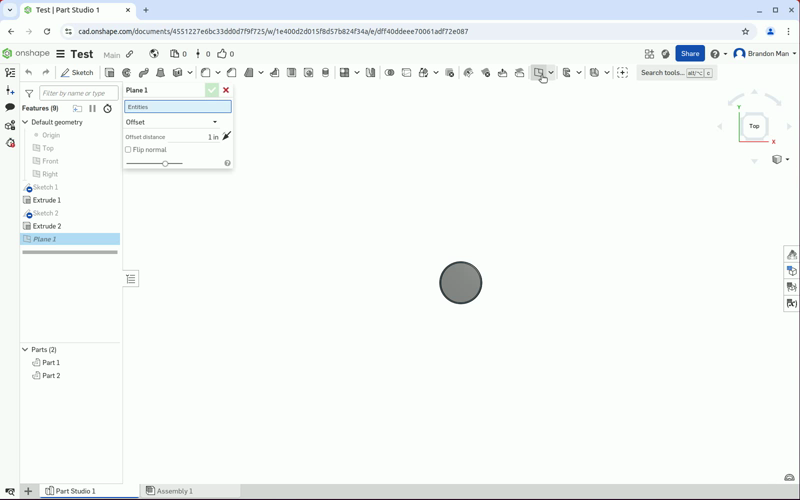
mouse_move(73, 150)
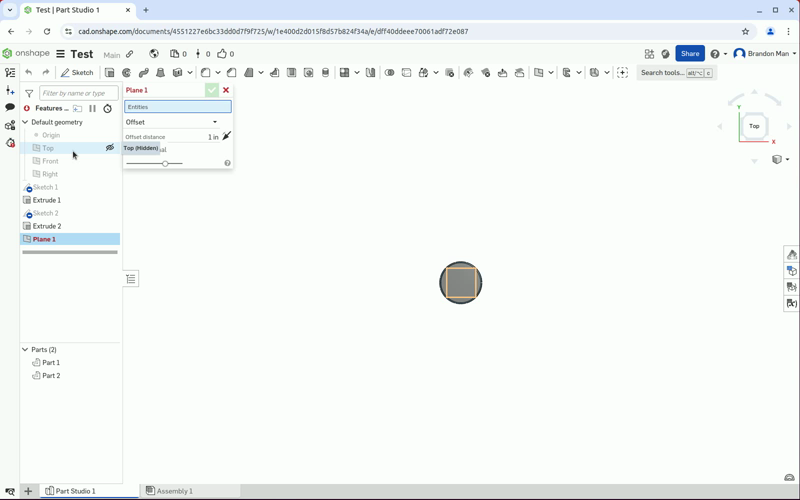
click(73, 150)
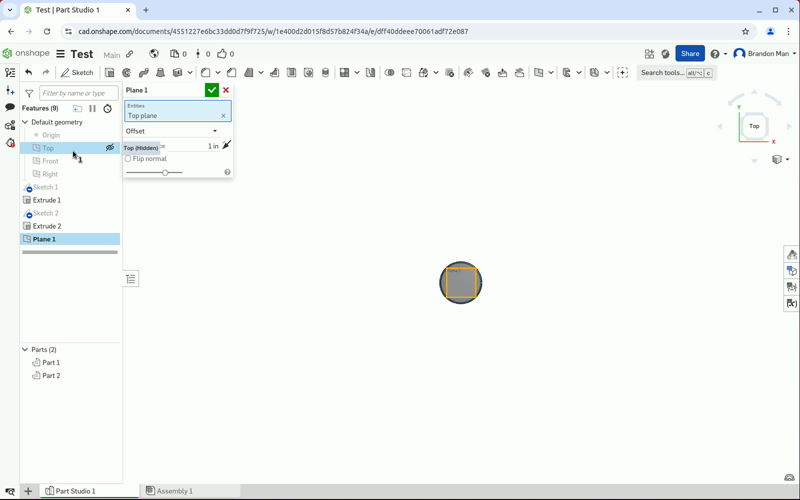
key(tab, 2)
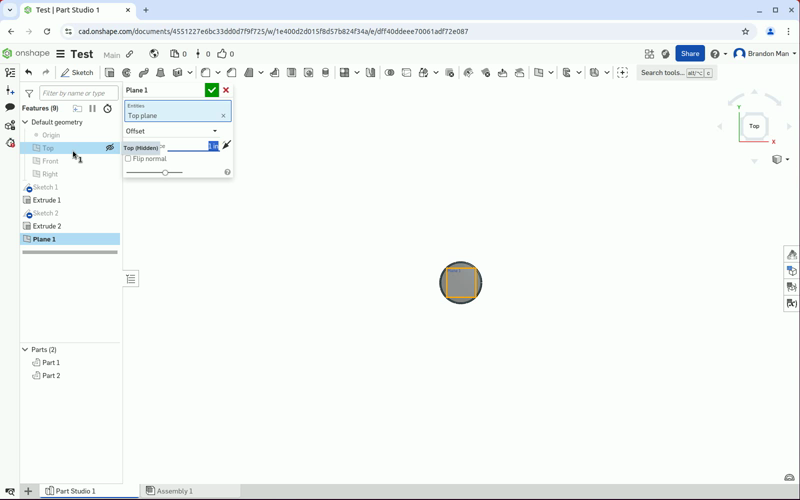
text(22.862)
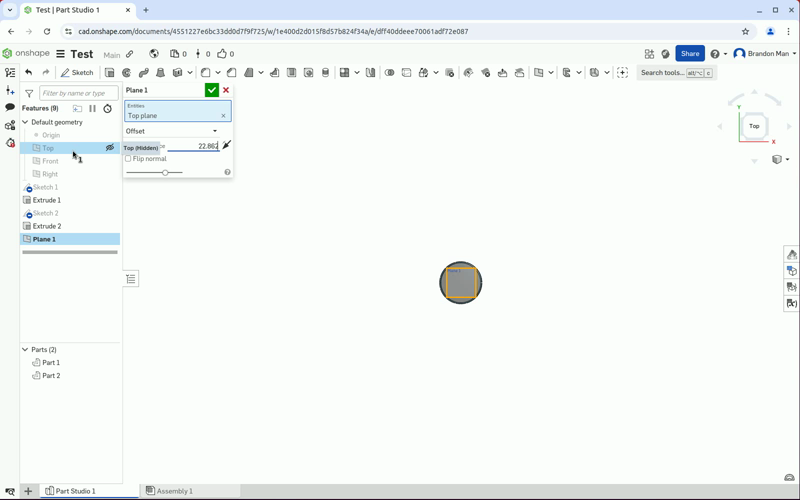
key(enter, 2)
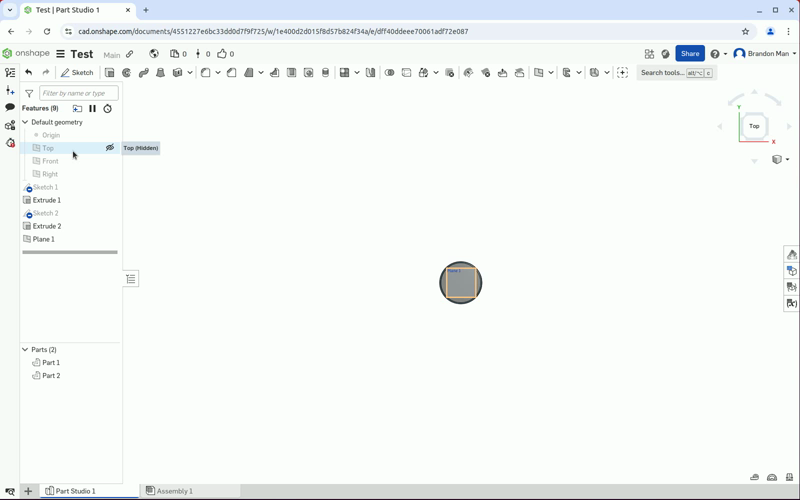
key(shift+s)
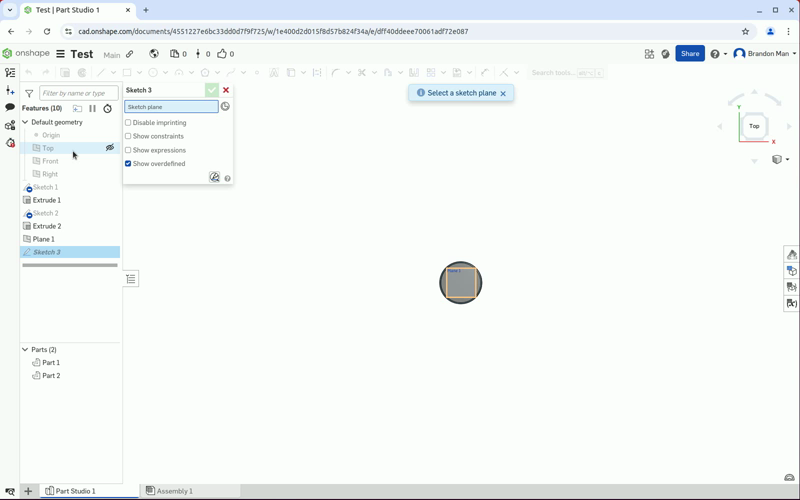
mouse_move(73, 241)
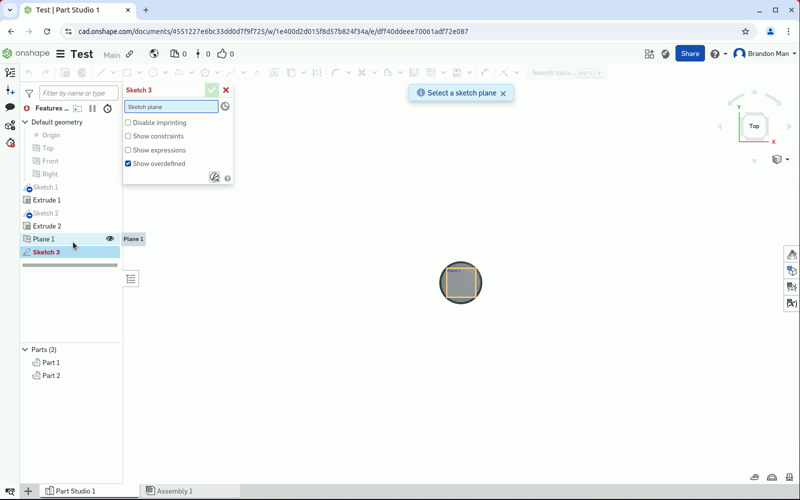
click(73, 241)
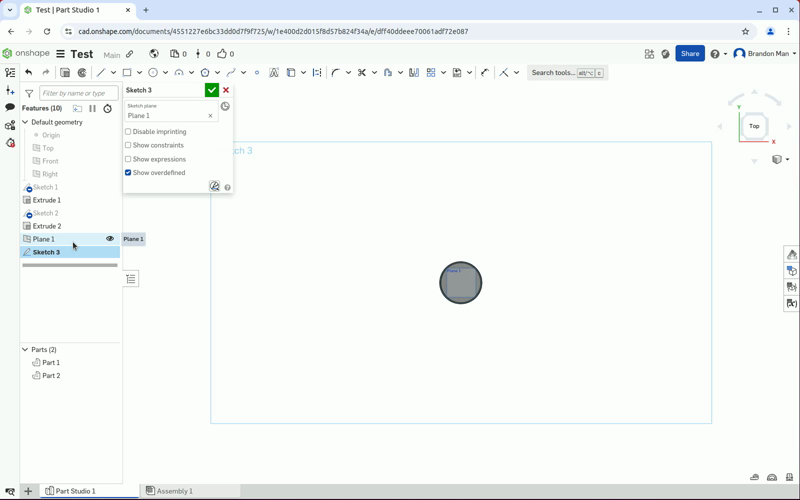
mouse_move(73, 352)
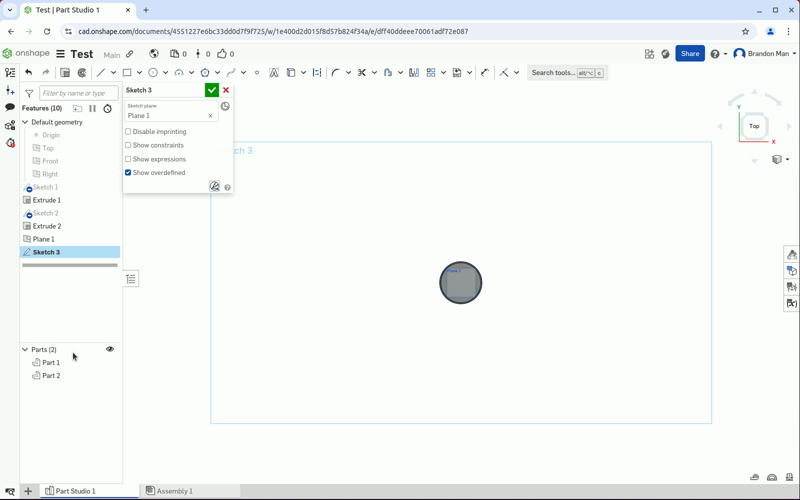
key(y)
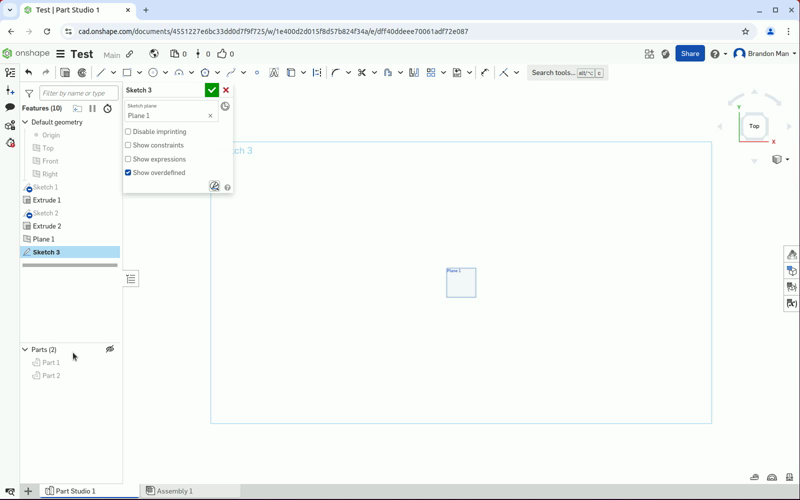
key(c)
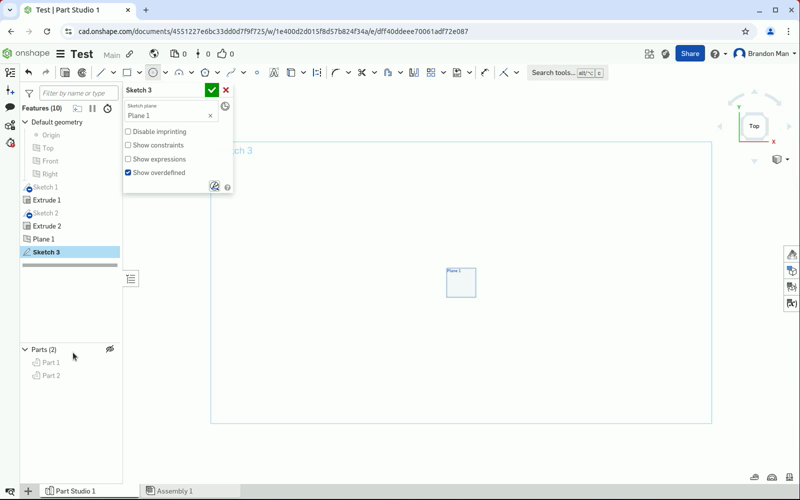
key_down(shift)
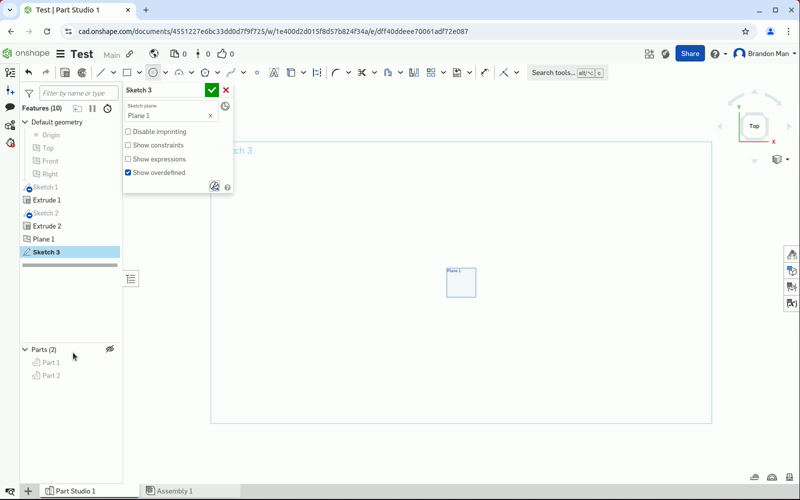
mouse_move(460, 282)
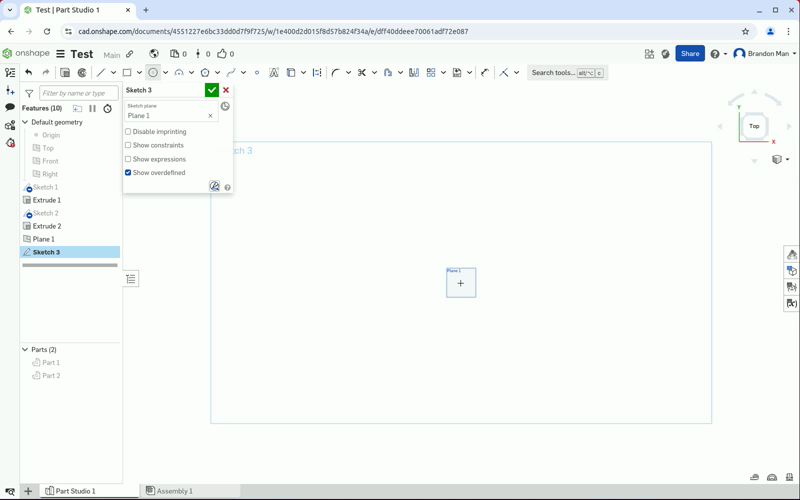
click(460, 282)
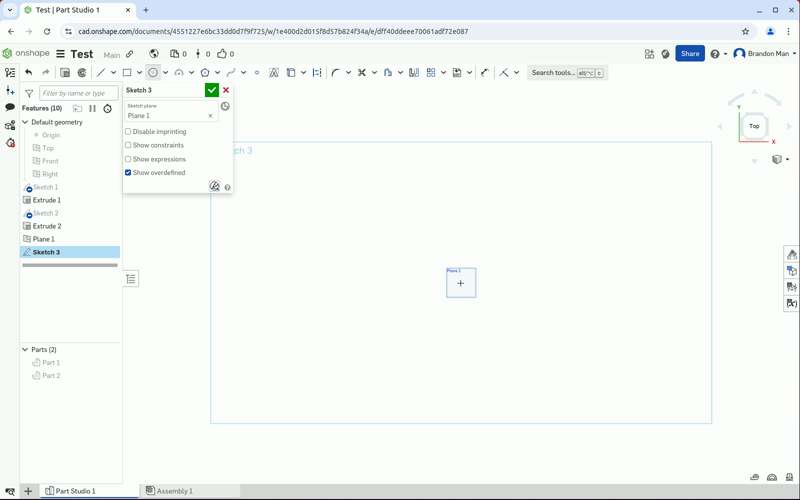
key_up(shift)
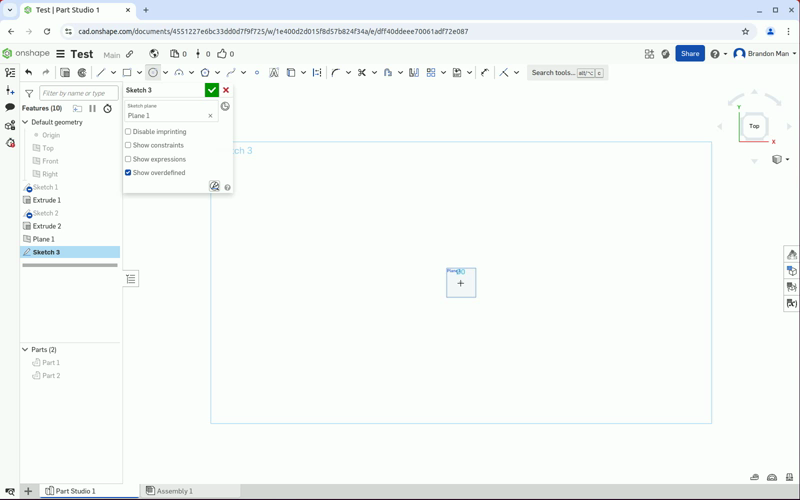
mouse_move(481, 282)
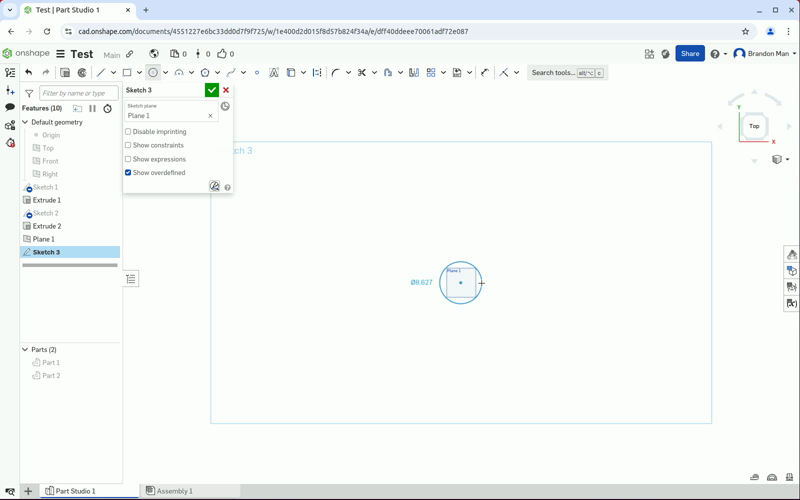
click(481, 282)
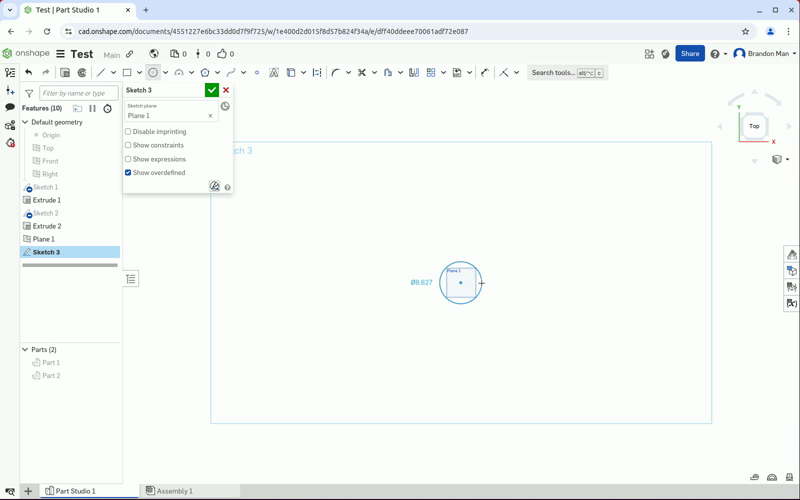
key(esc)
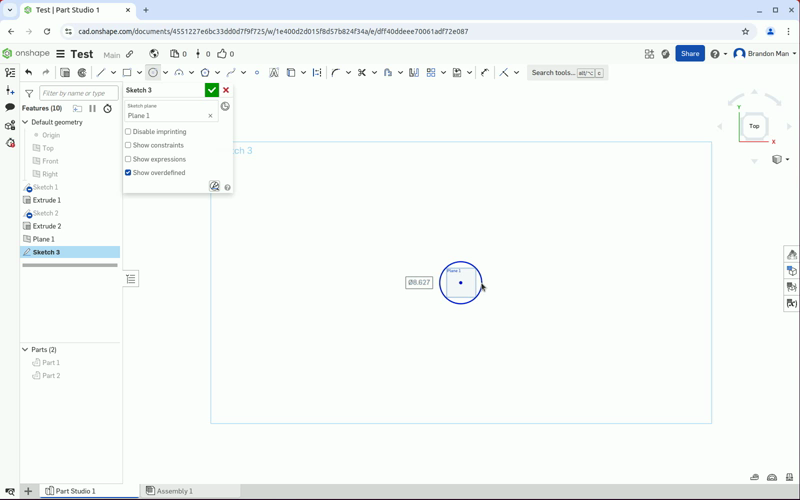
key(c)
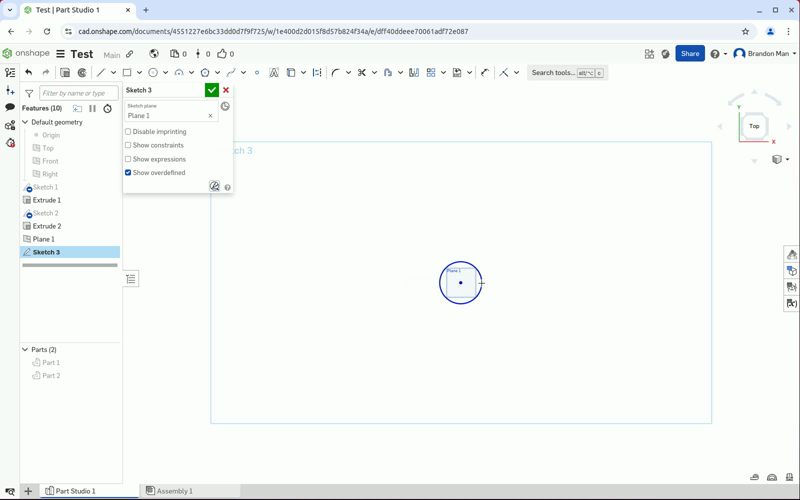
key_down(shift)
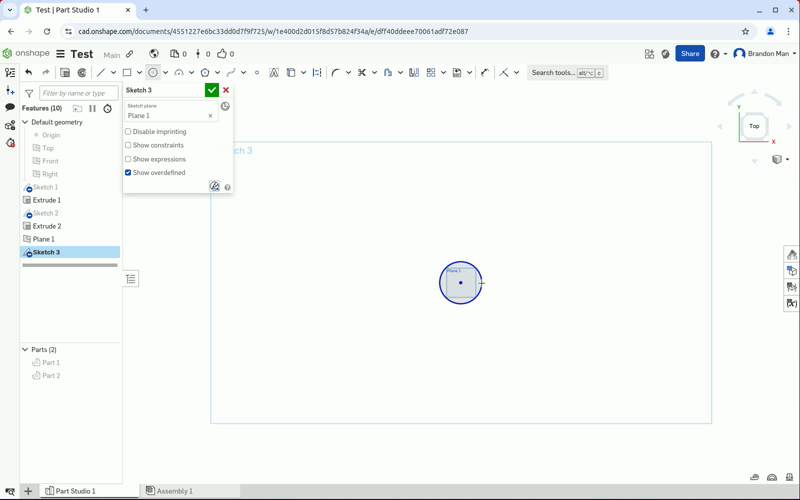
mouse_move(460, 282)
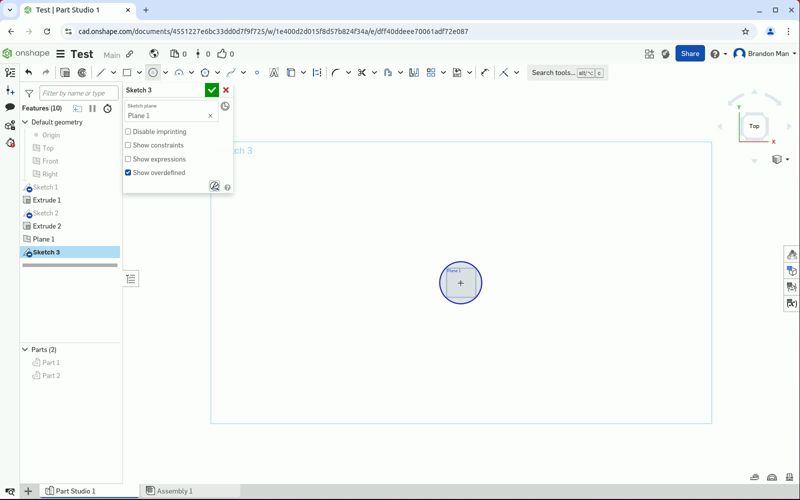
click(460, 282)
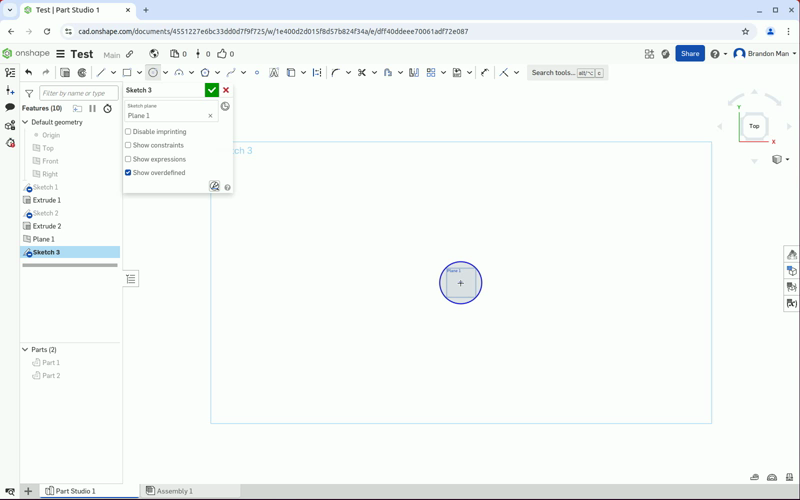
key_up(shift)
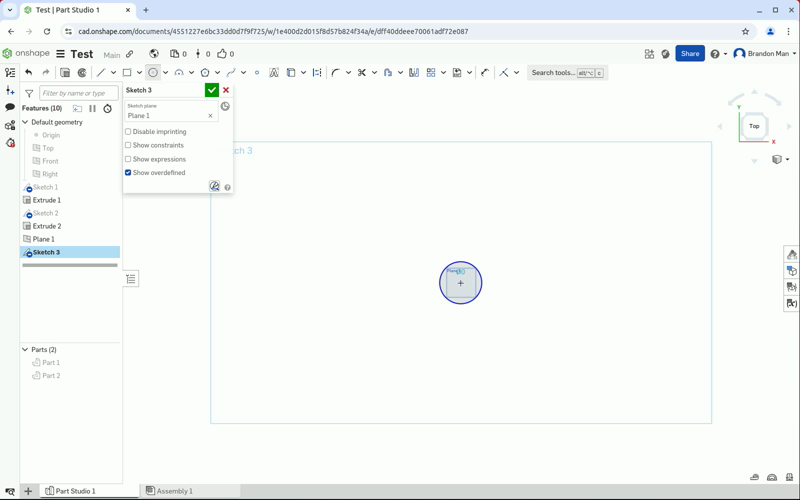
mouse_move(480, 282)
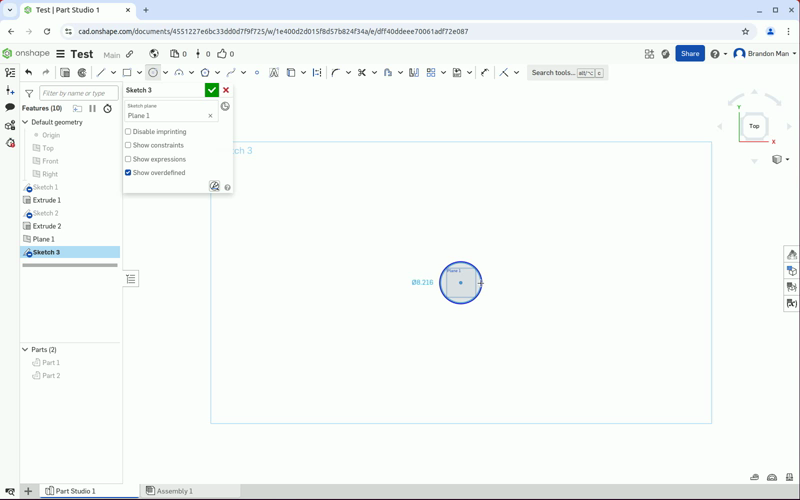
scroll(6)
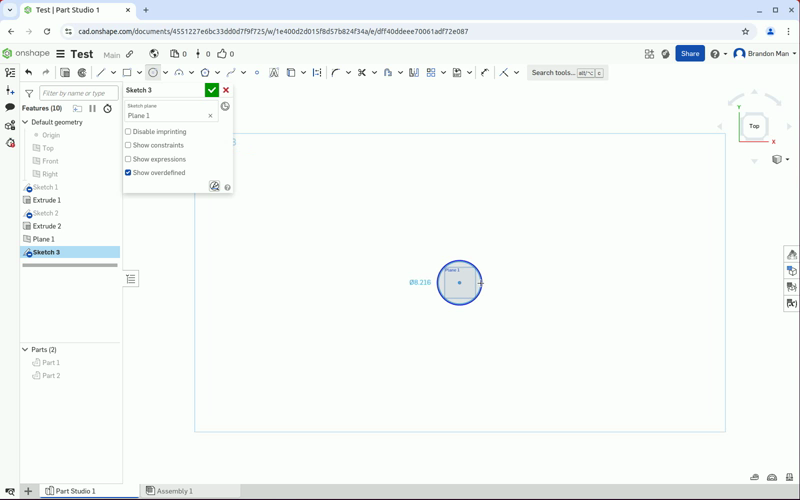
scroll(6)
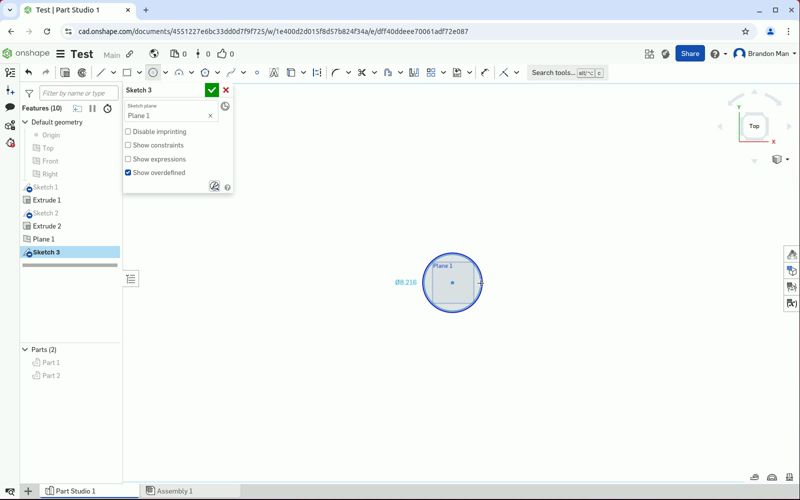
scroll(6)
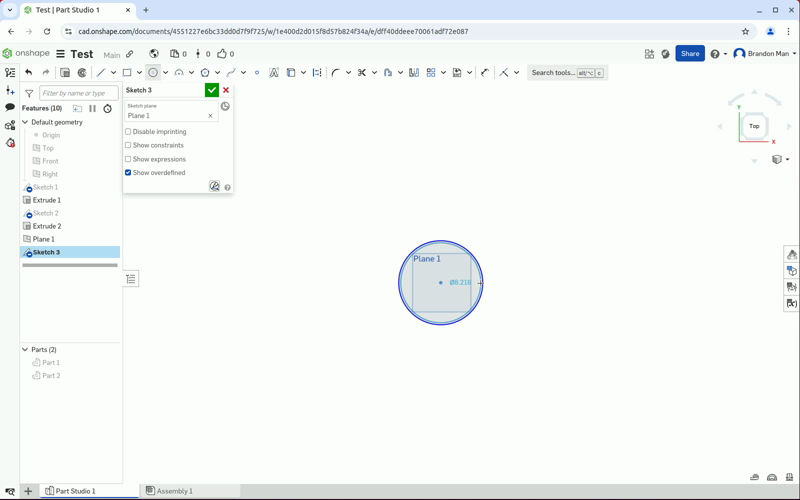
scroll(6)
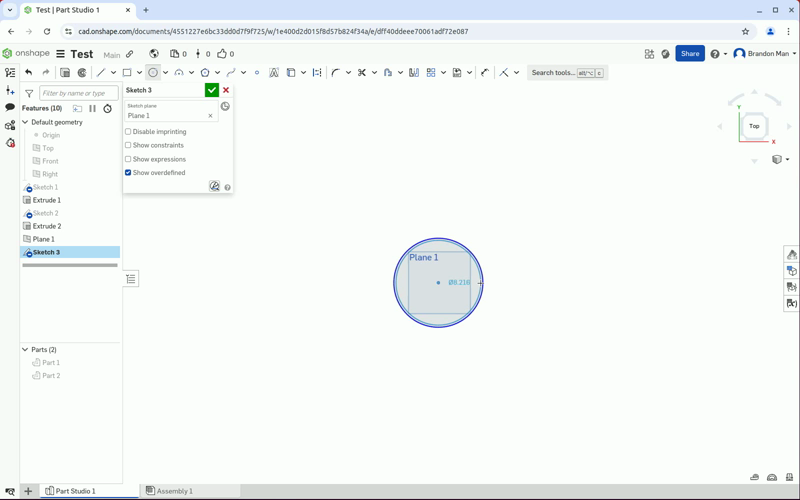
scroll(6)
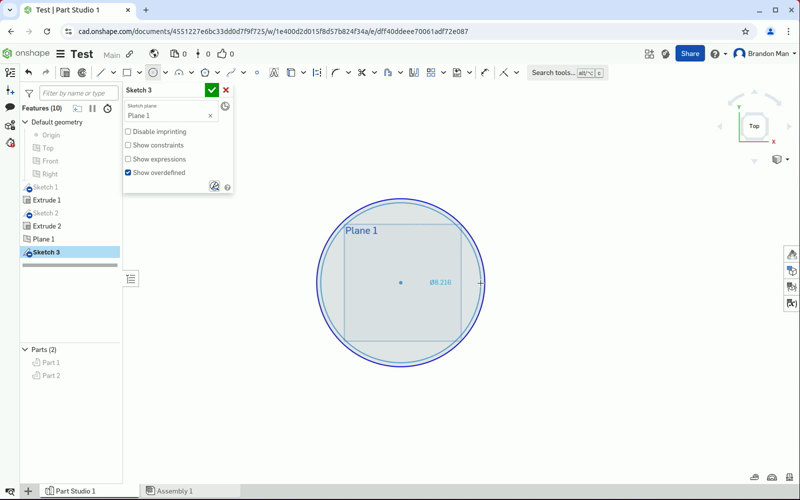
scroll(6)
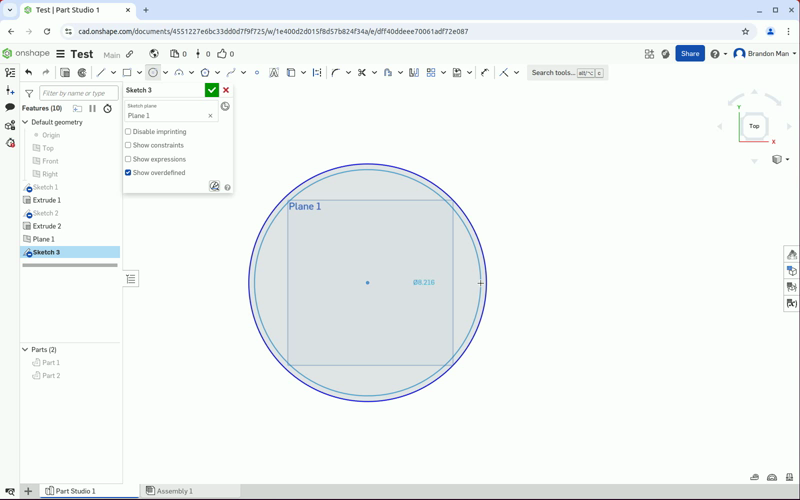
scroll(6)
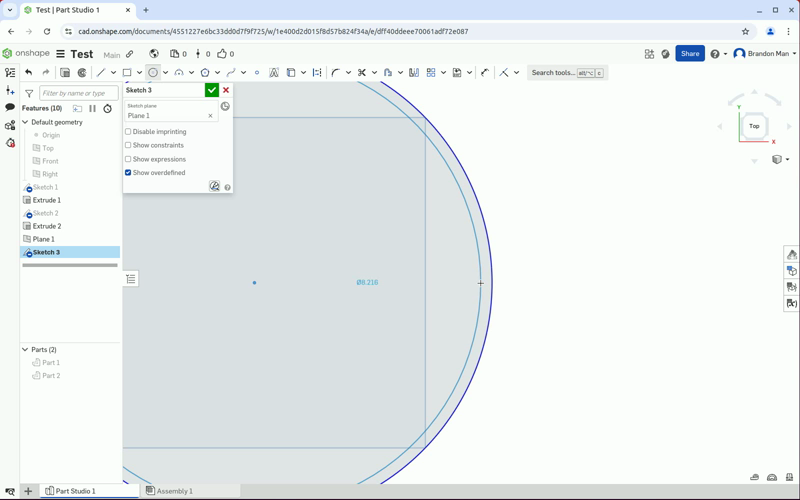
click(480, 282)
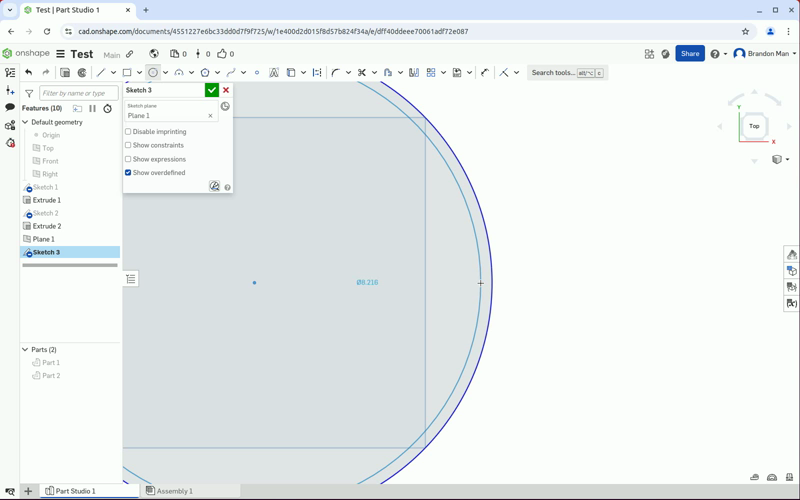
scroll(-6)
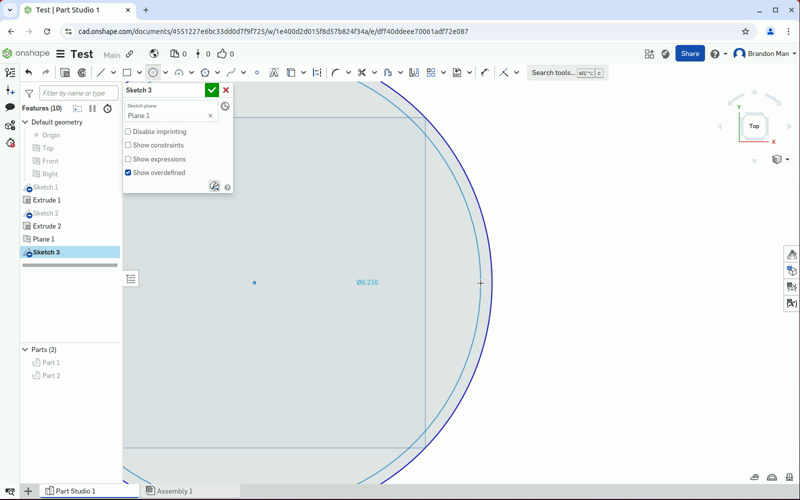
scroll(-6)
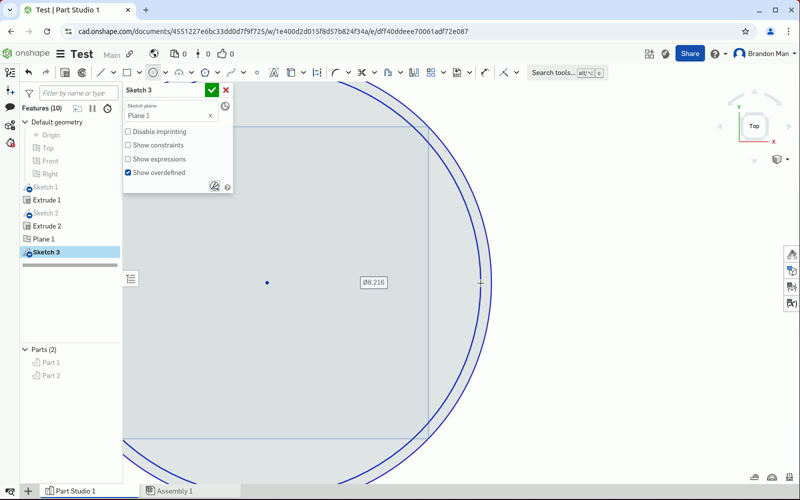
scroll(-6)
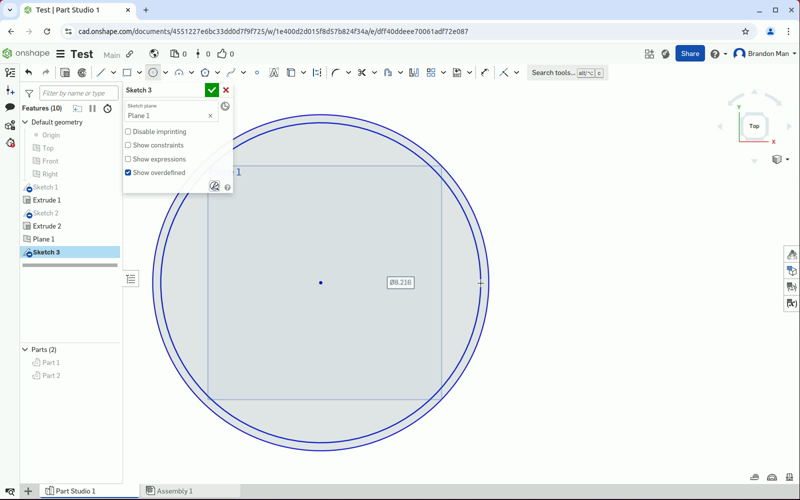
scroll(-6)
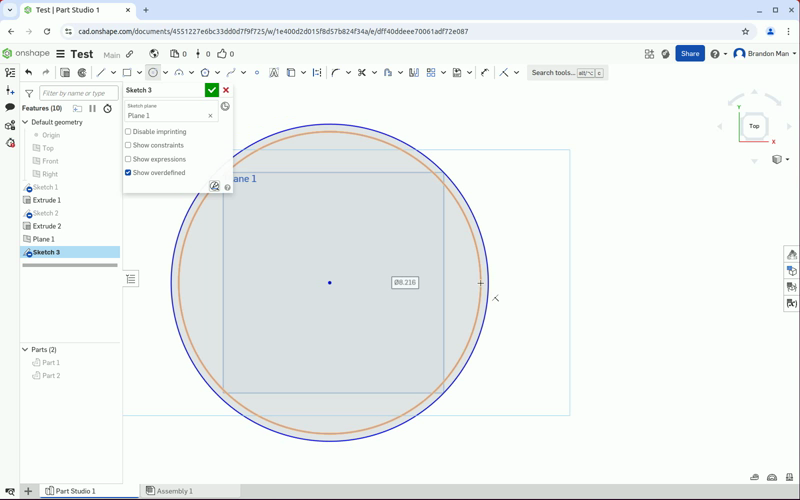
scroll(-6)
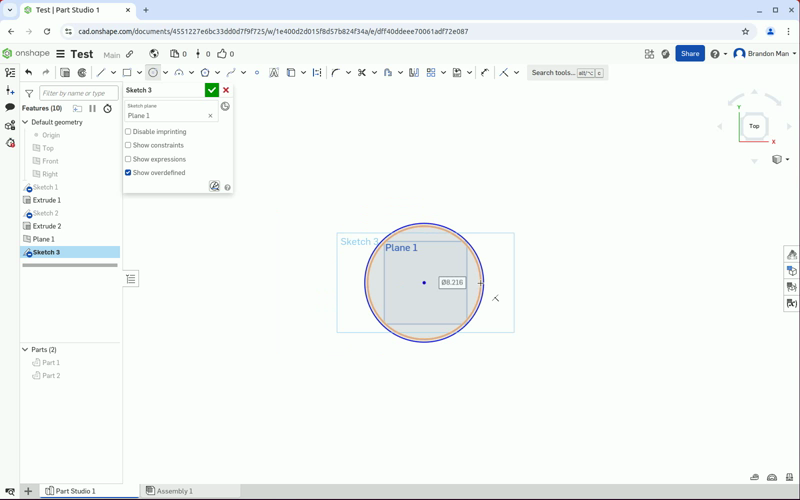
scroll(-6)
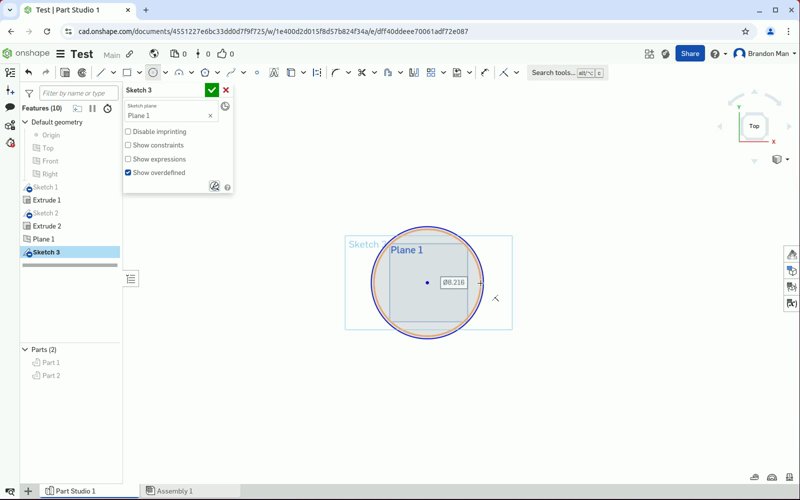
scroll(-6)
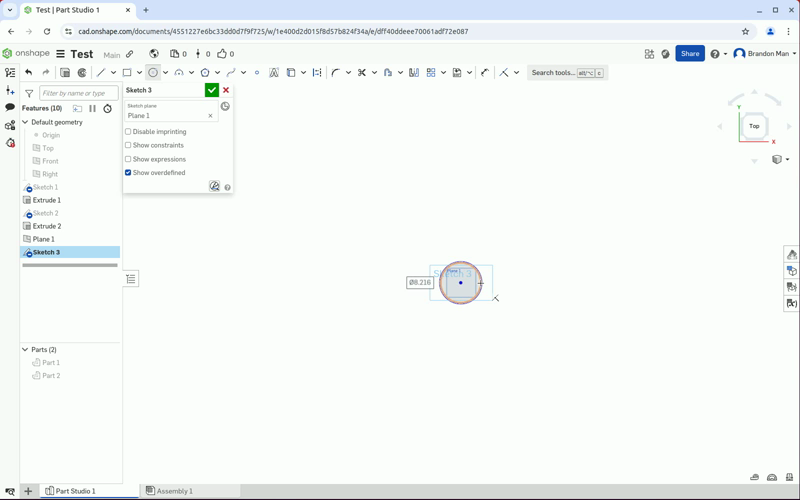
key(esc)
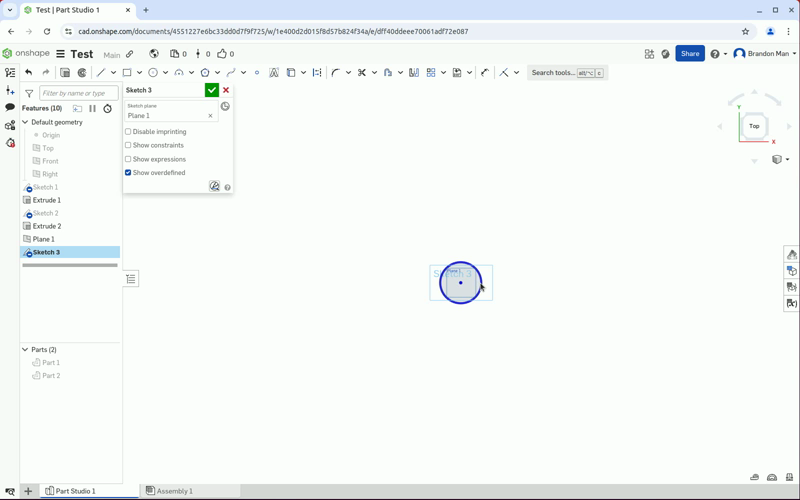
mouse_move(474, 267)
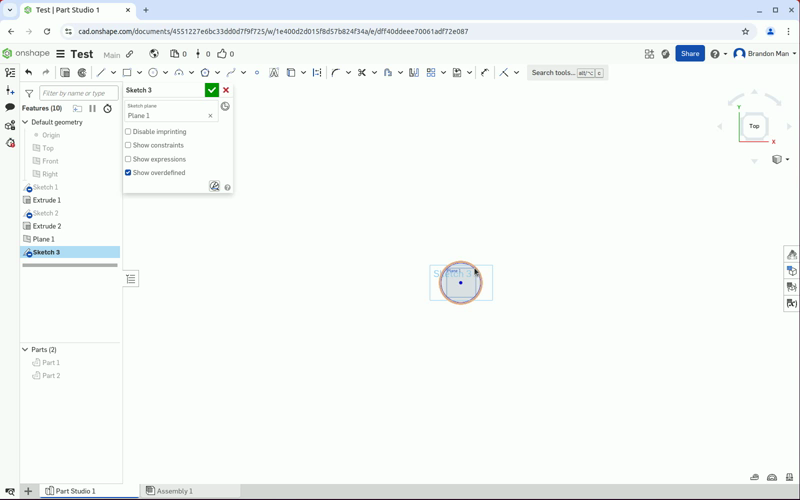
scroll(6)
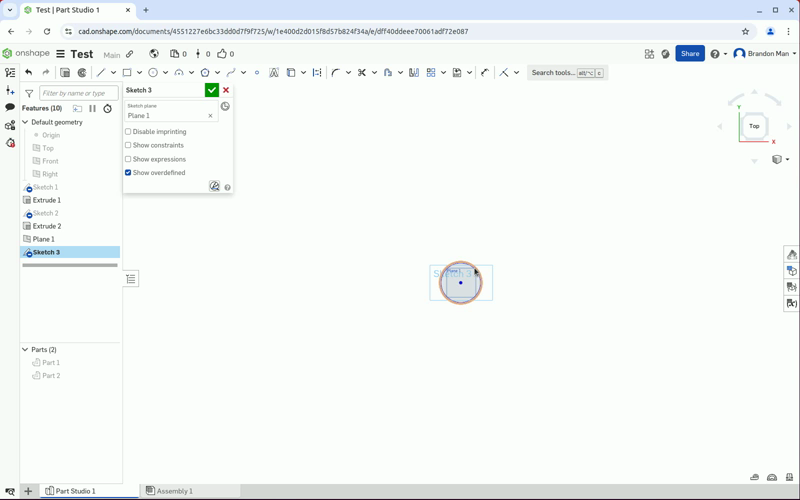
scroll(6)
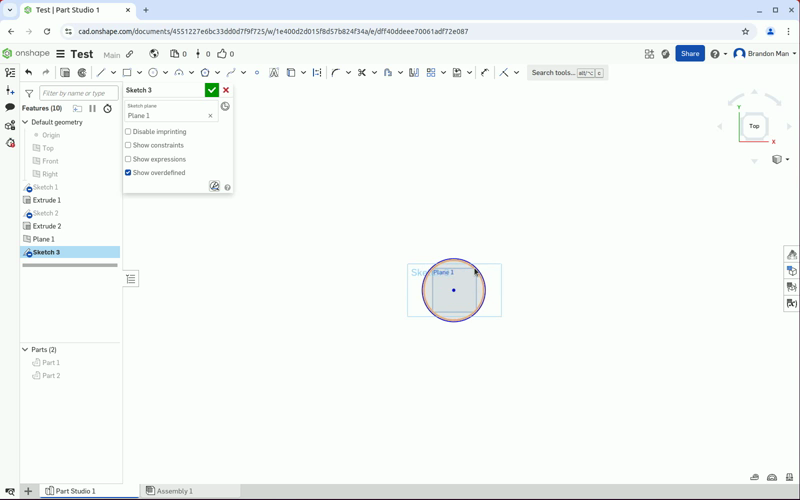
scroll(6)
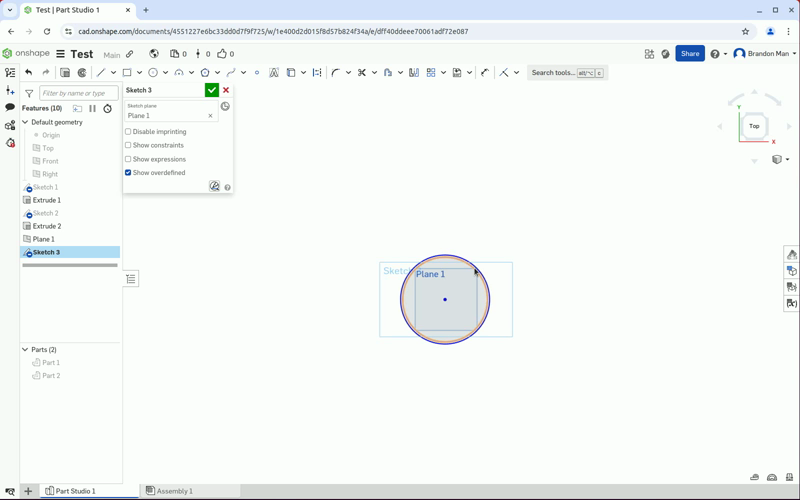
scroll(6)
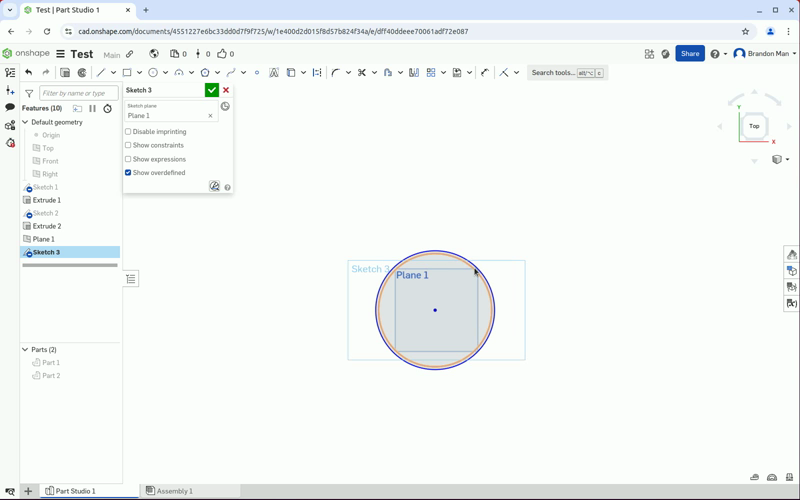
scroll(6)
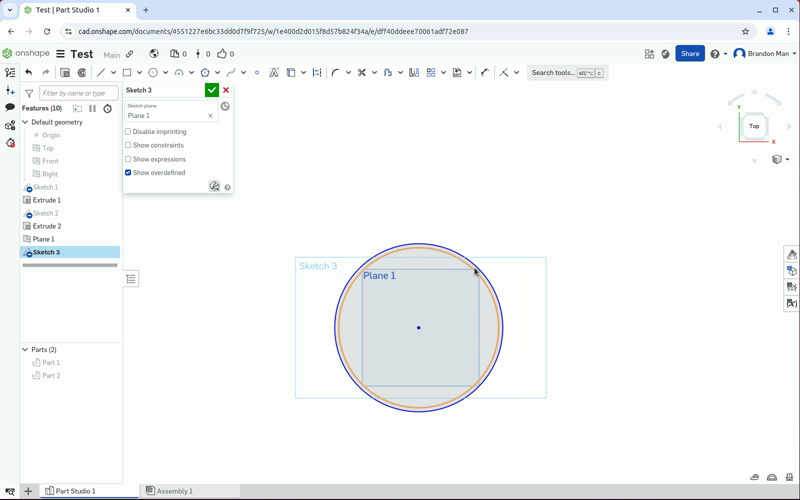
scroll(6)
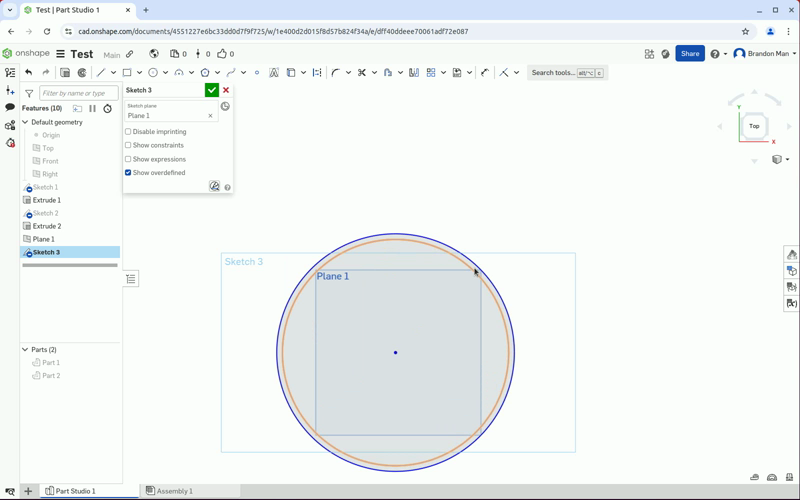
scroll(6)
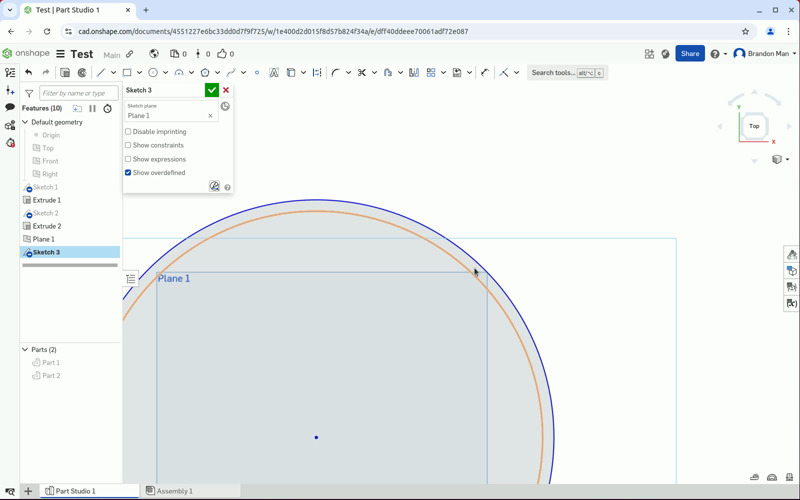
click(474, 267)
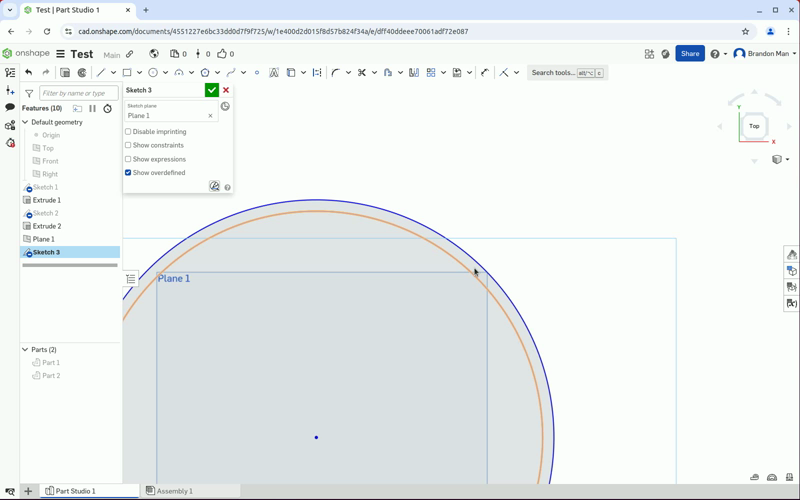
scroll(-6)
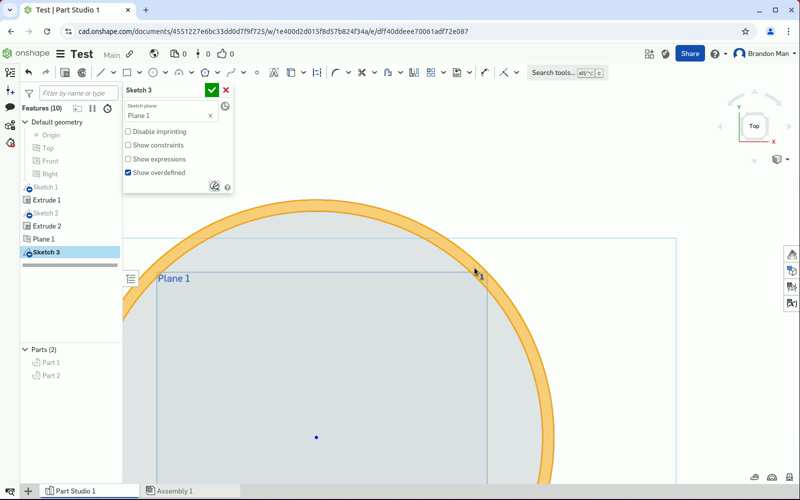
scroll(-6)
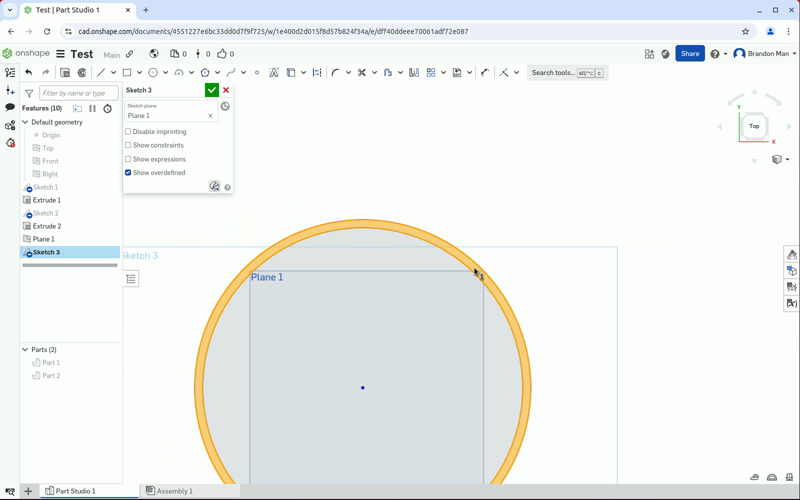
scroll(-6)
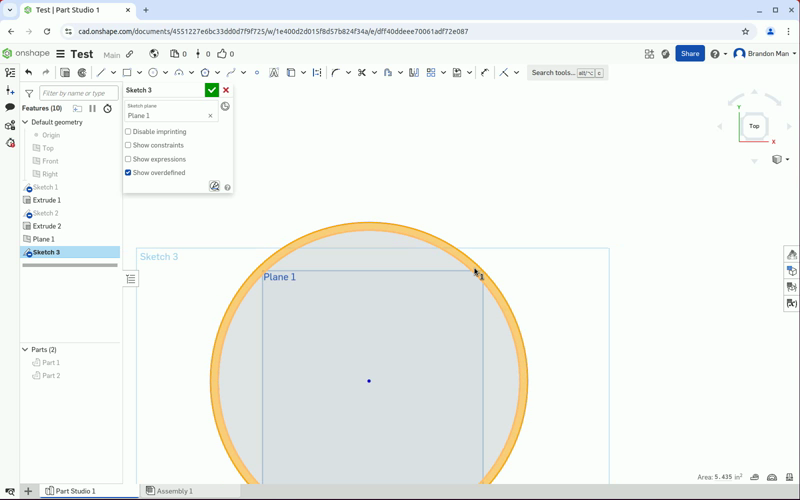
scroll(-6)
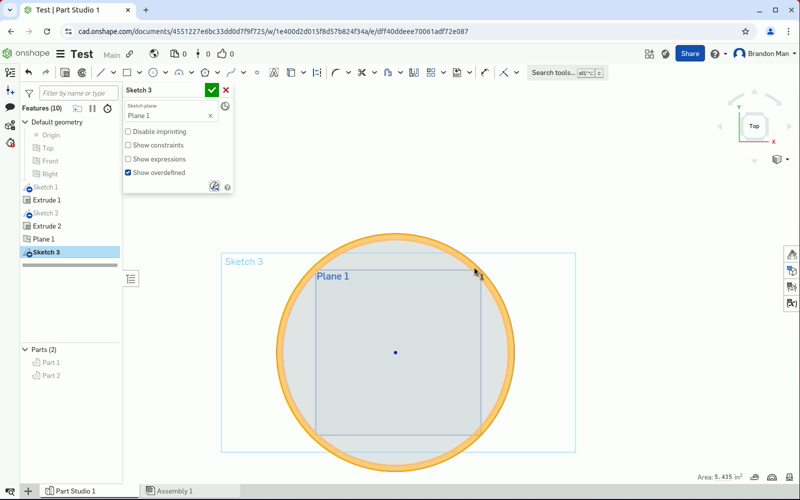
scroll(-6)
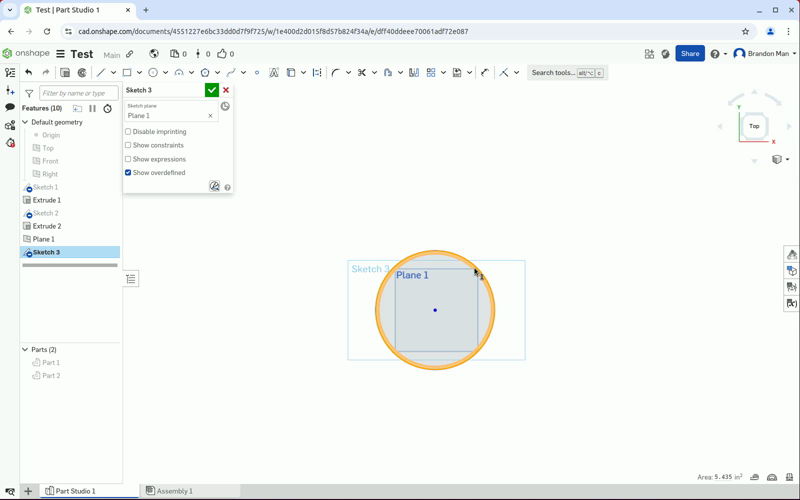
scroll(-6)
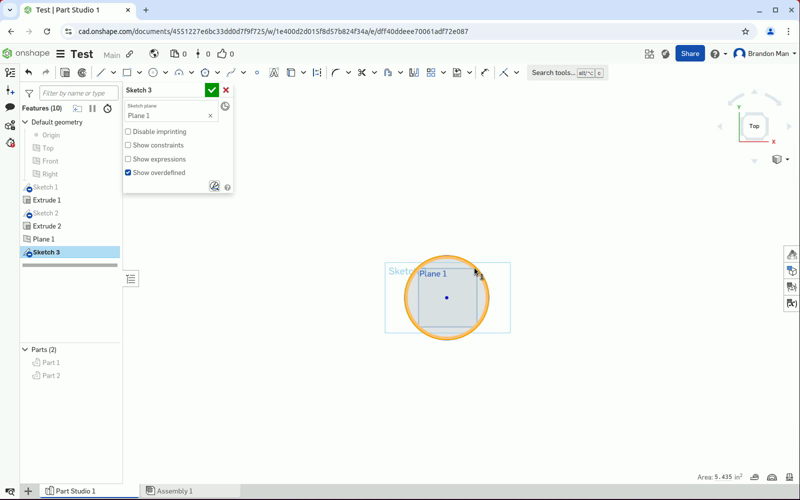
scroll(-6)
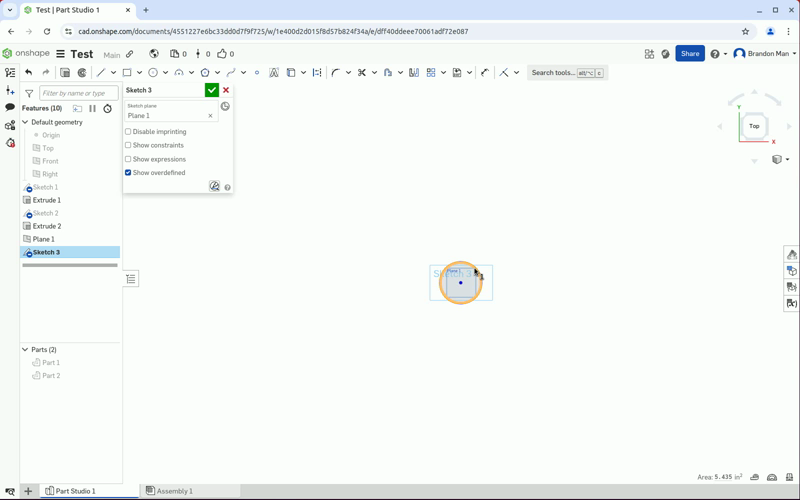
mouse_move(73, 352)
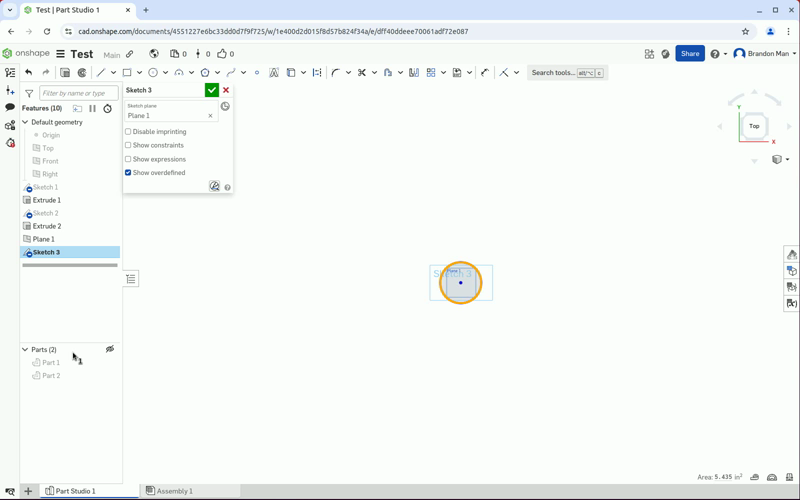
key(shift+y)
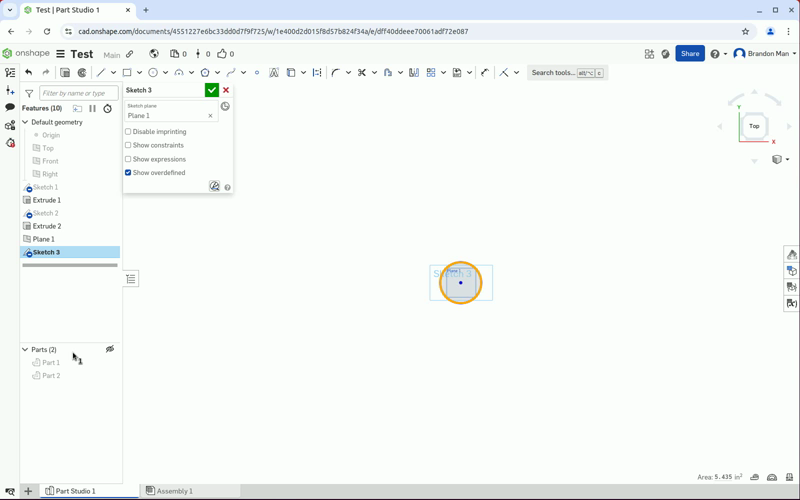
key(shift+e)
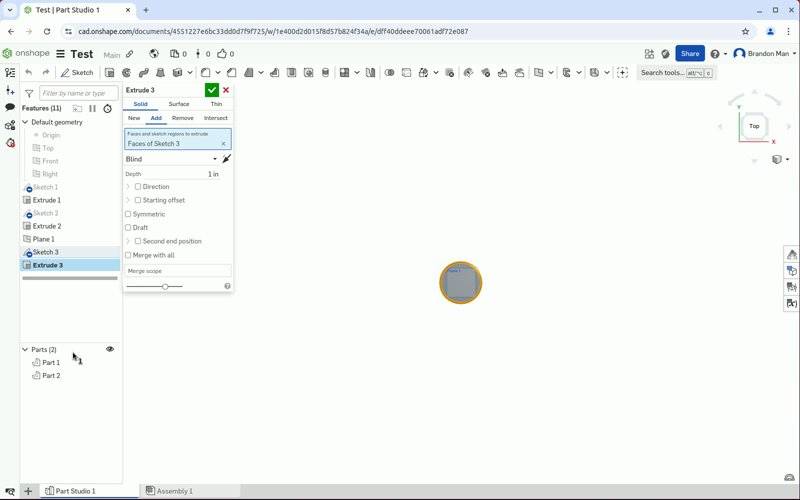
mouse_move(143, 106)
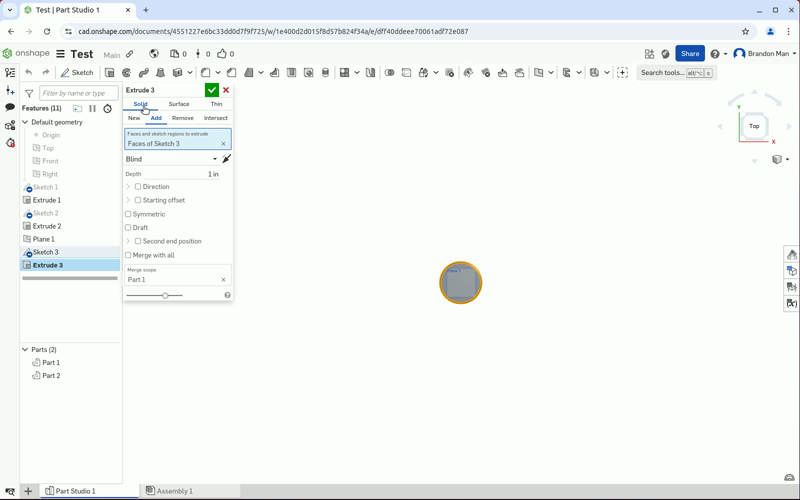
click(143, 106)
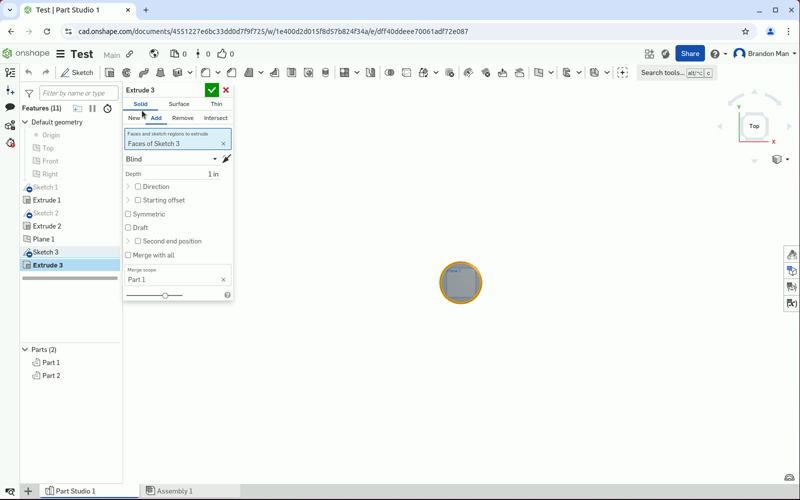
mouse_move(137, 120)
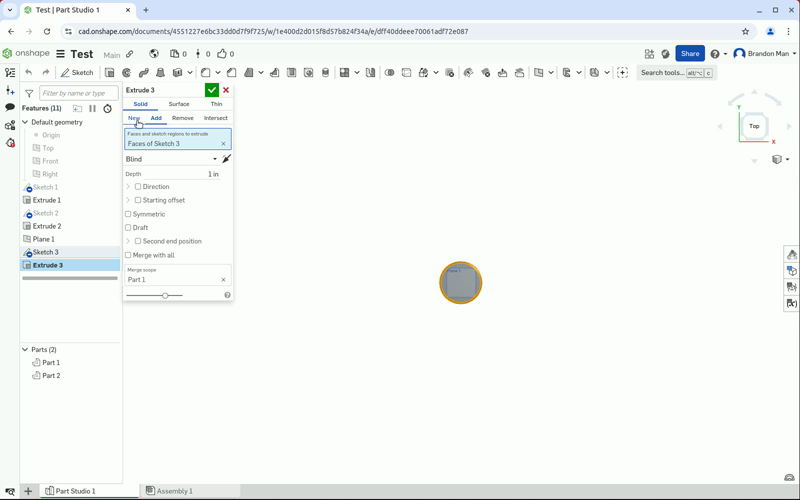
click(137, 120)
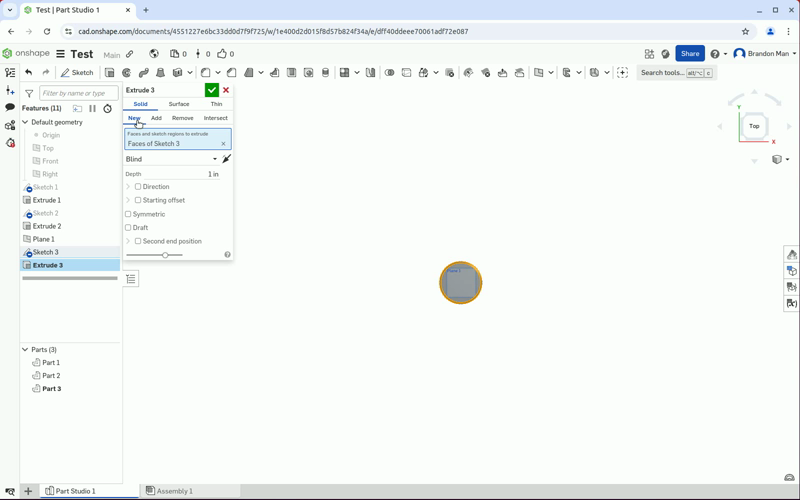
key(tab, 4)
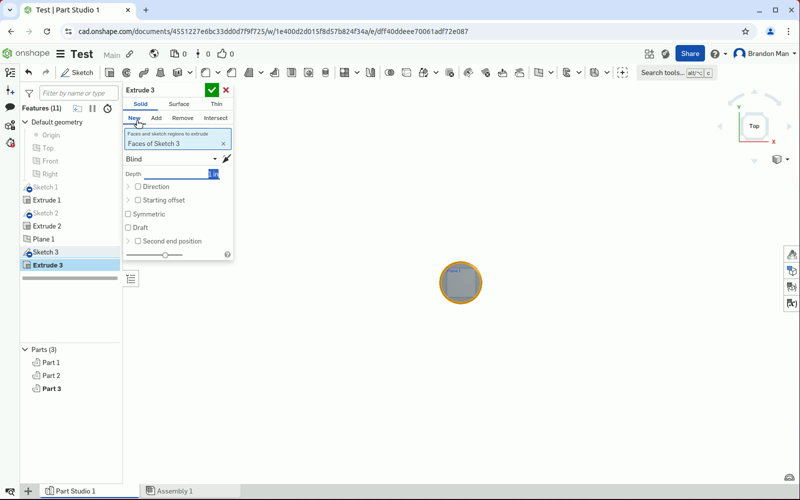
text(0.241)
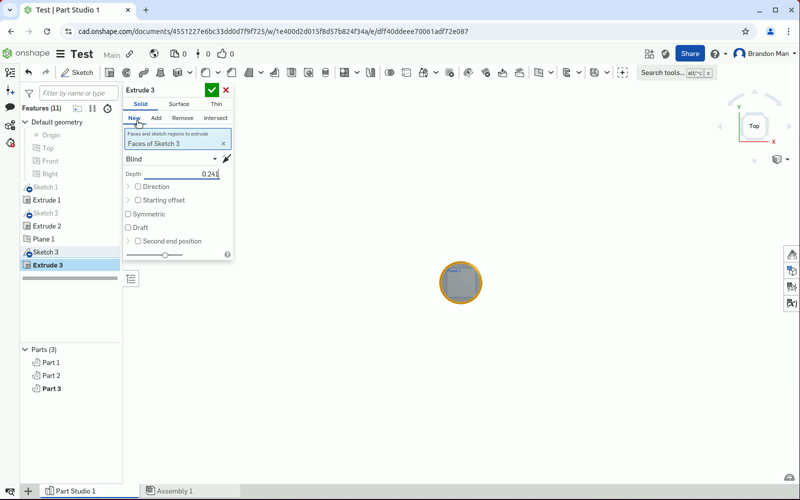
key(enter)
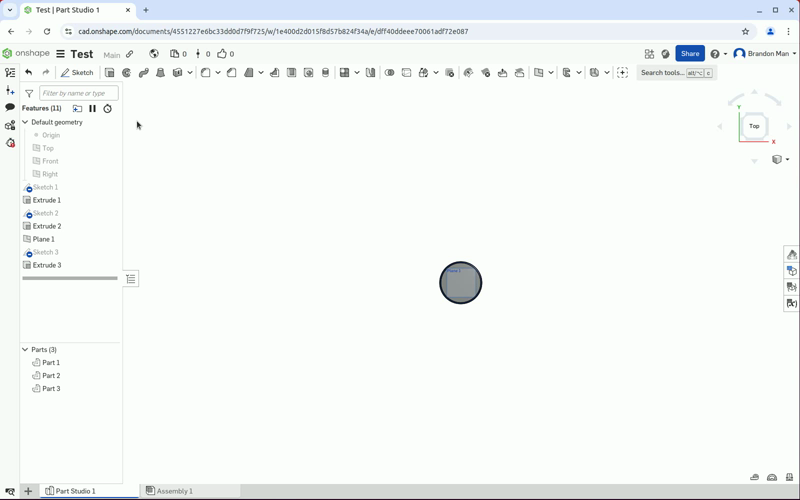
key(shift+h)
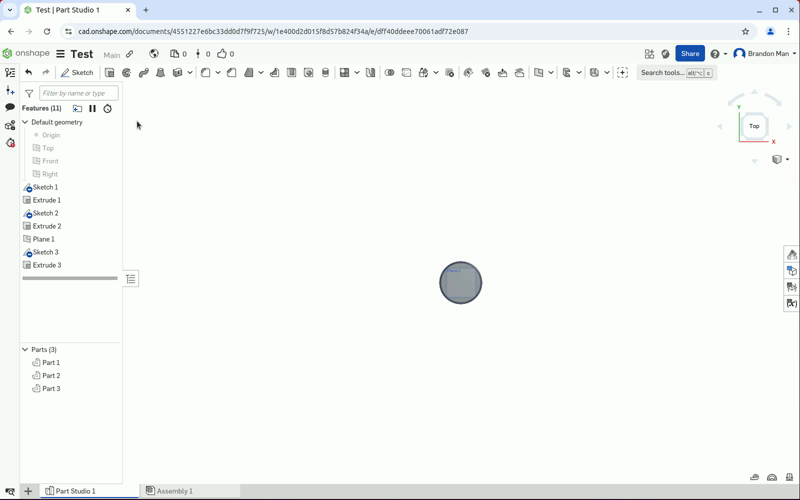
key(shift+h)
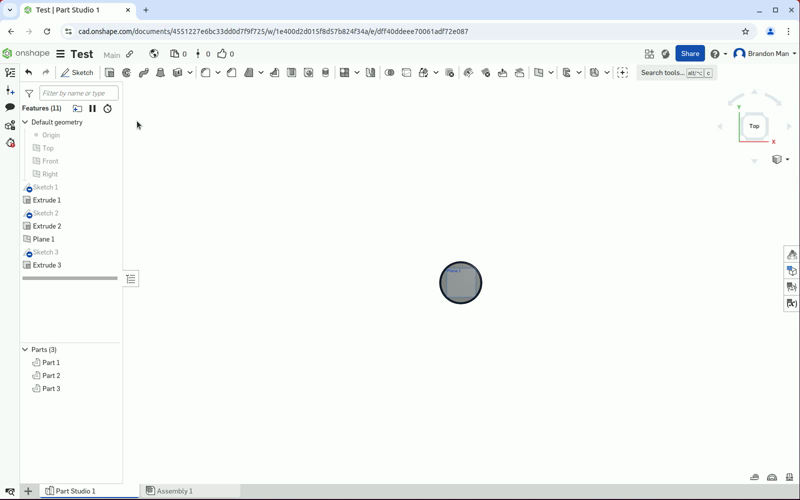
mouse_move(73, 189)
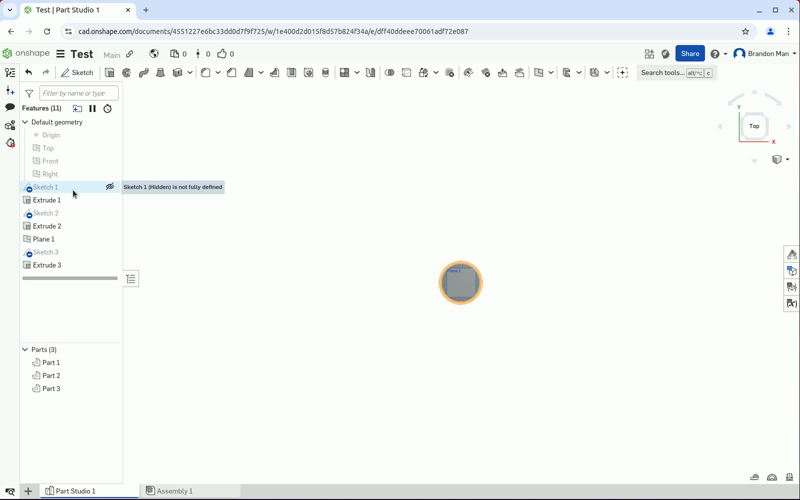
click(73, 189)
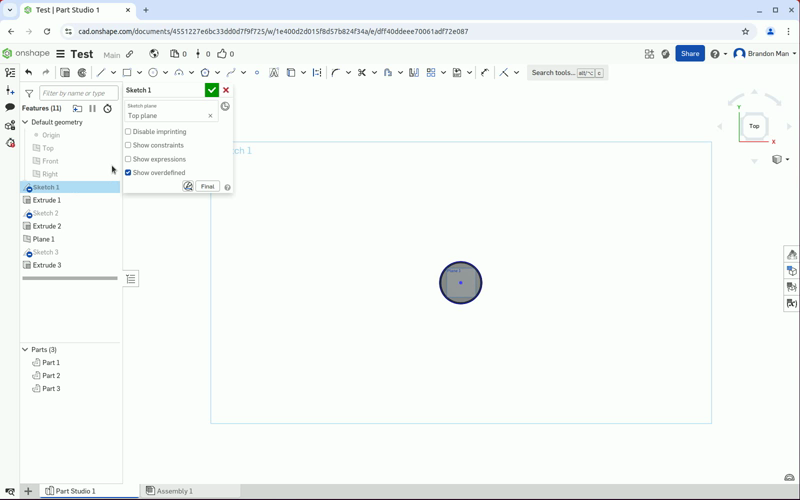
mouse_move(229, 92)
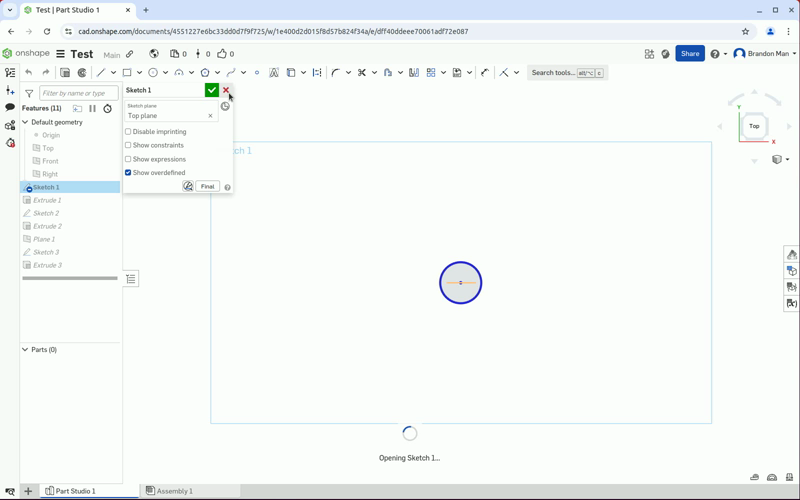
click(229, 92)
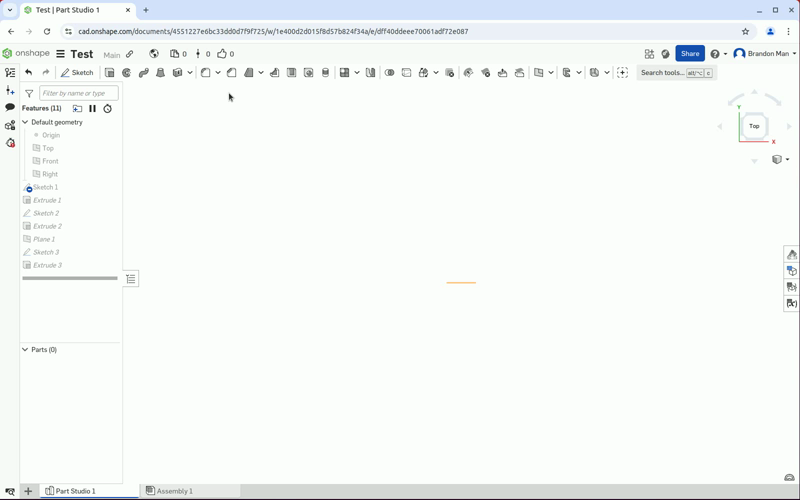
key(shift+s)
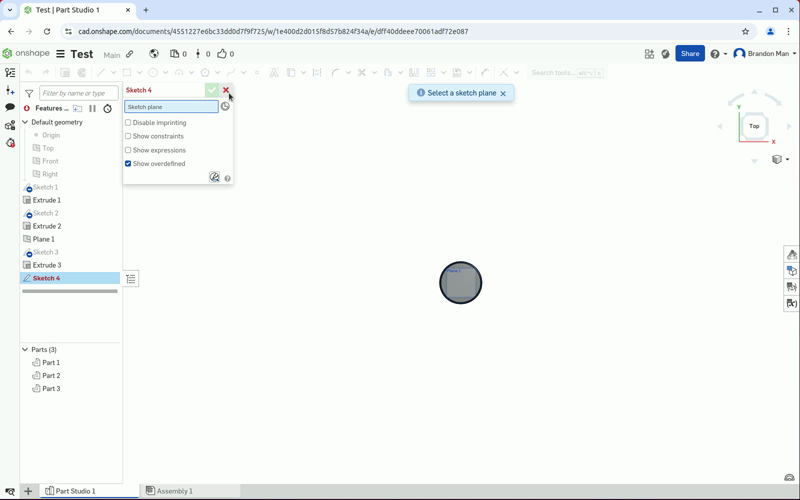
mouse_move(73, 241)
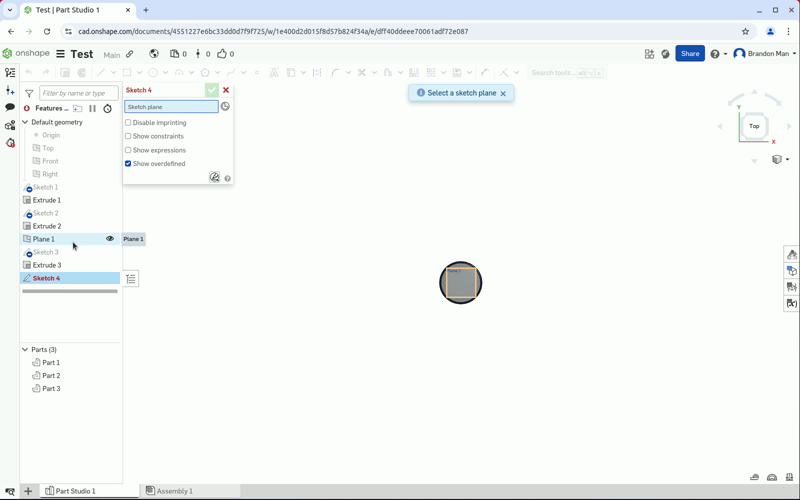
click(73, 241)
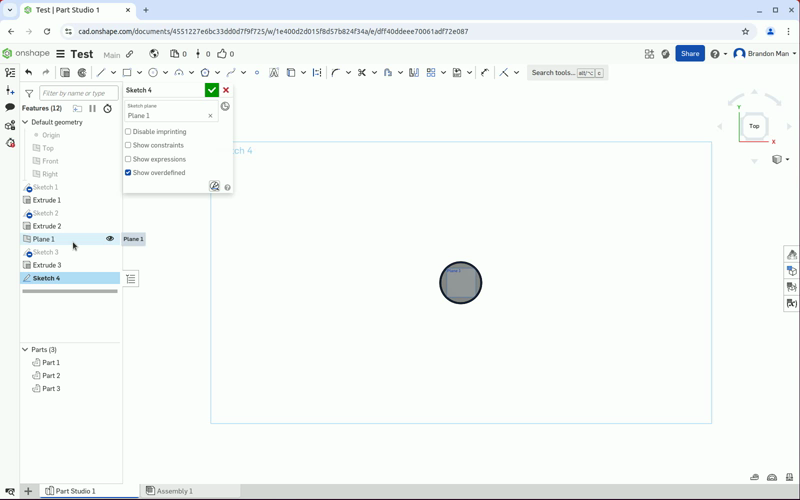
mouse_move(73, 352)
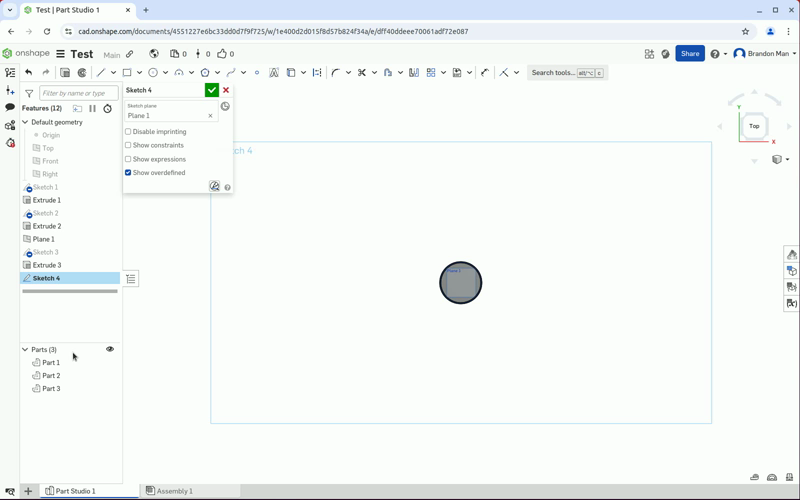
key(y)
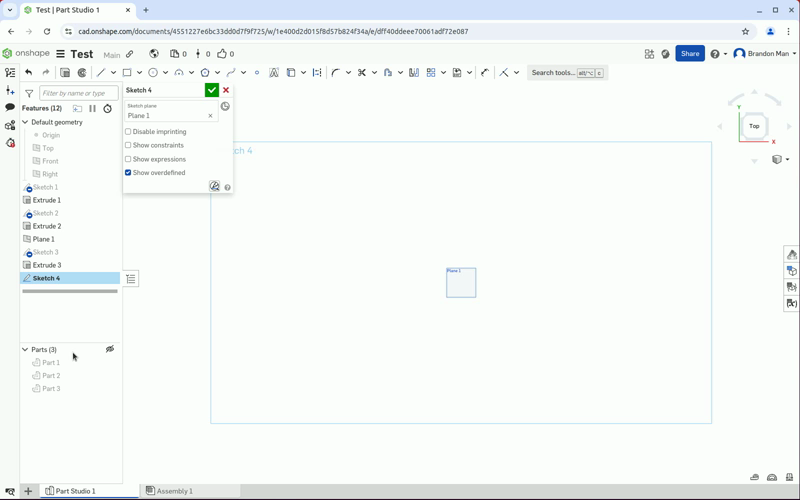
key(c)
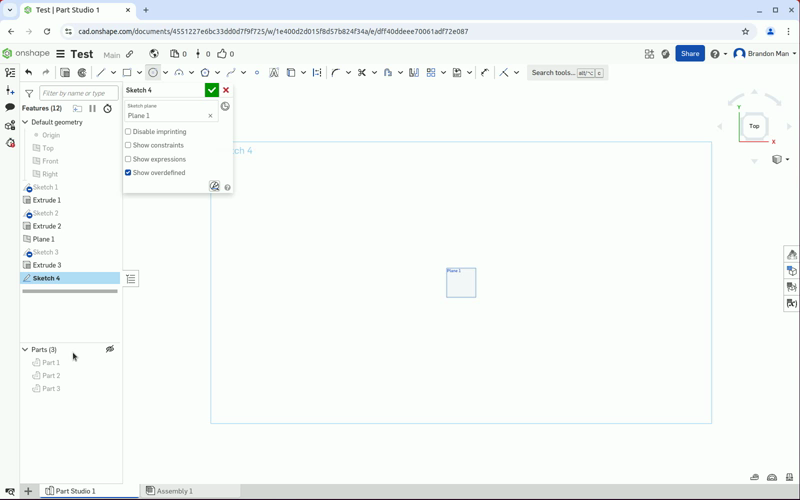
key_down(shift)
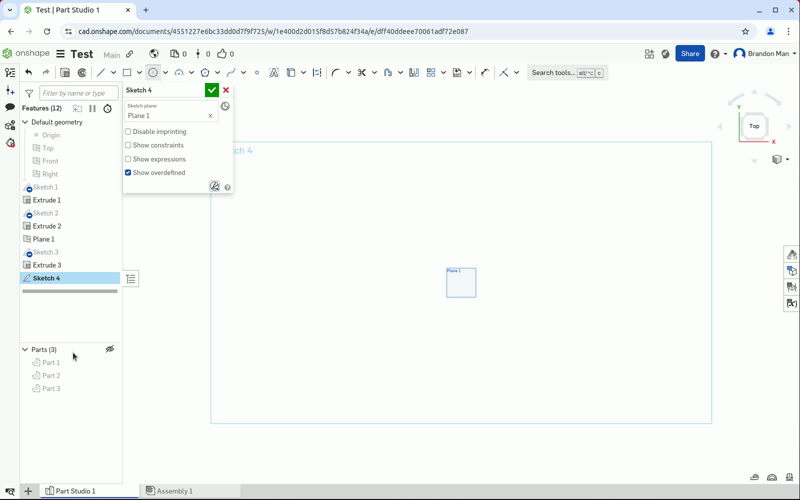
mouse_move(461, 282)
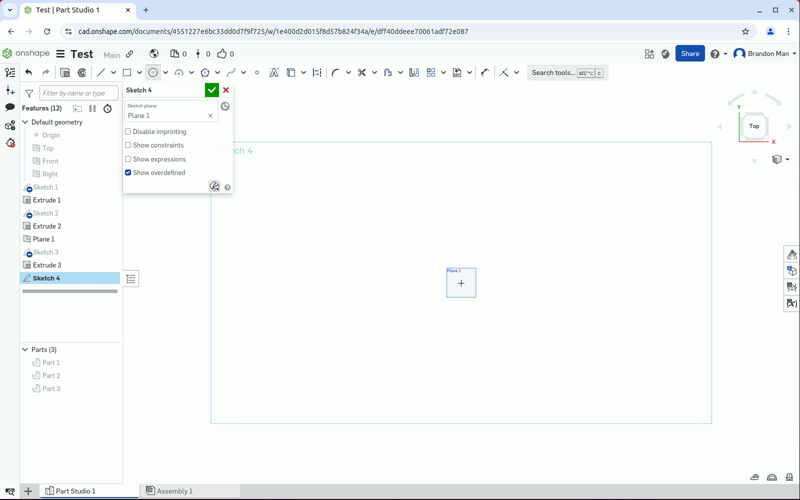
click(461, 282)
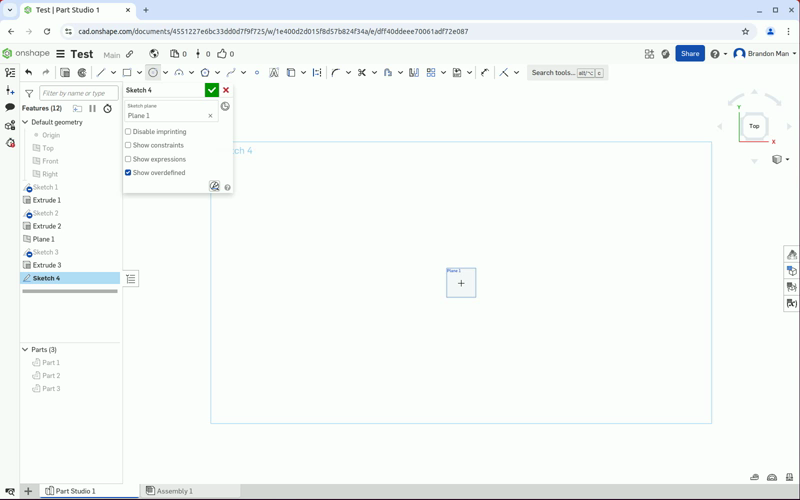
key_up(shift)
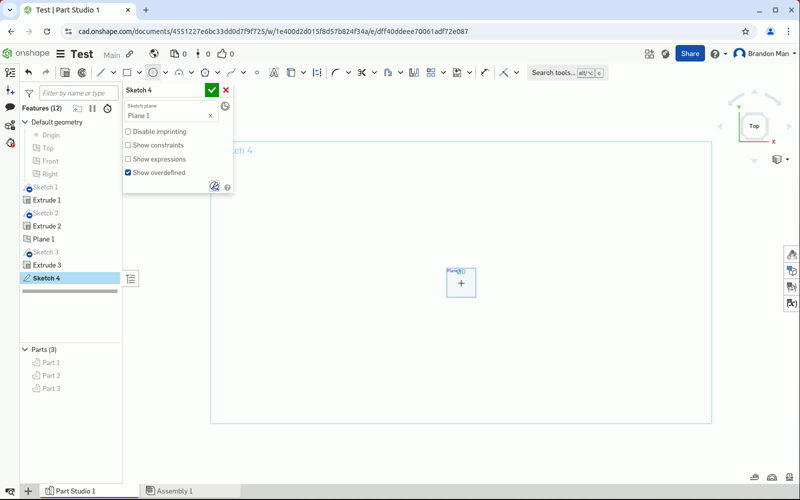
mouse_move(481, 282)
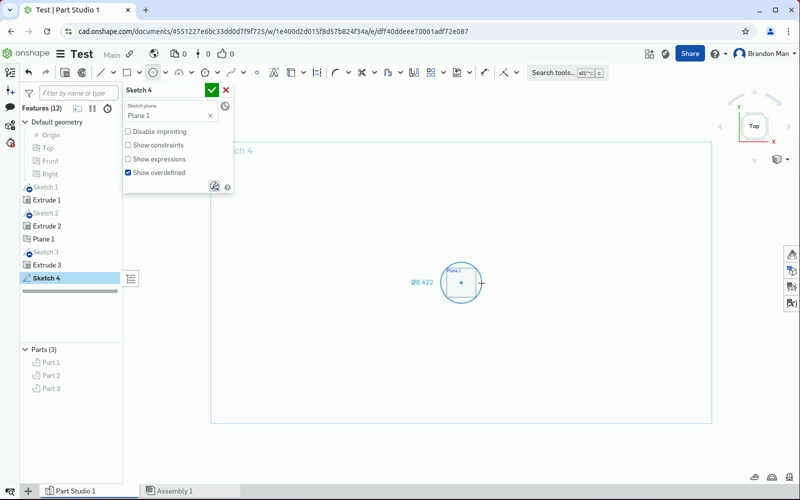
click(481, 282)
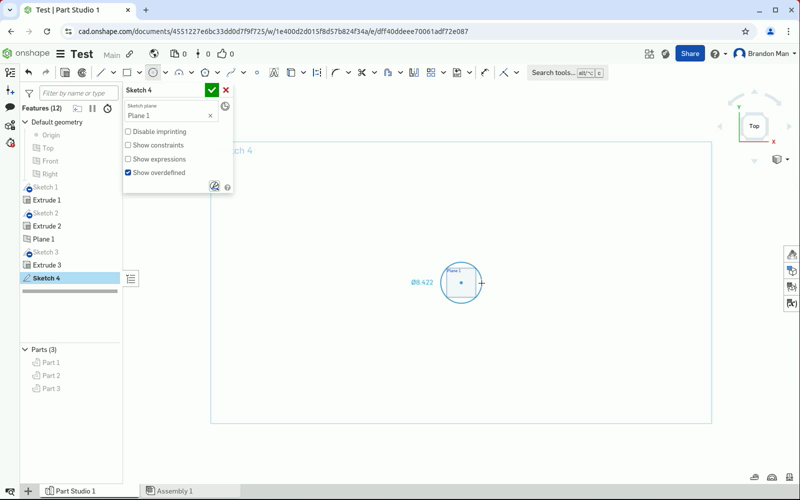
key(esc)
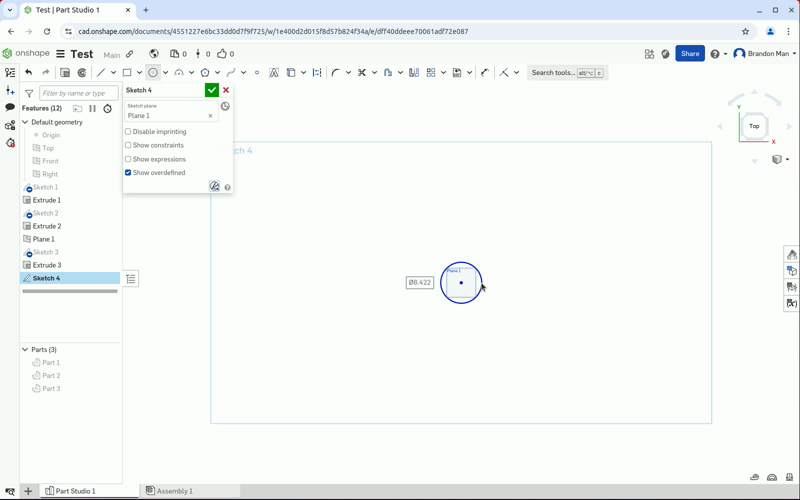
key(c)
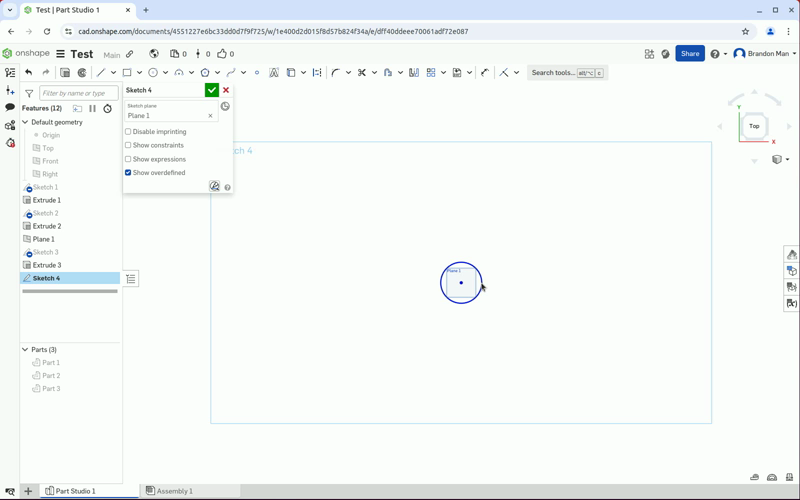
key_down(shift)
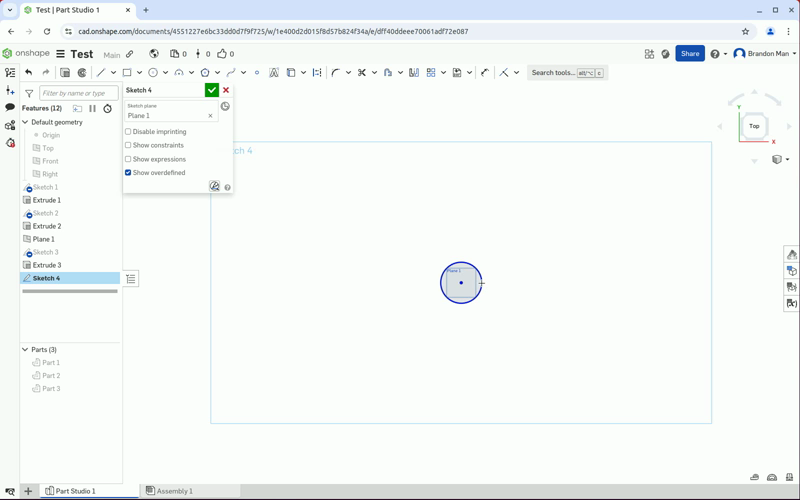
mouse_move(461, 282)
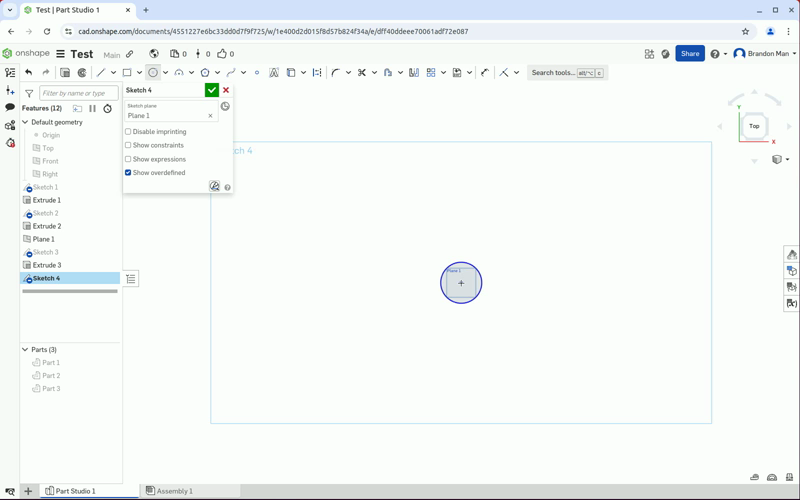
click(461, 282)
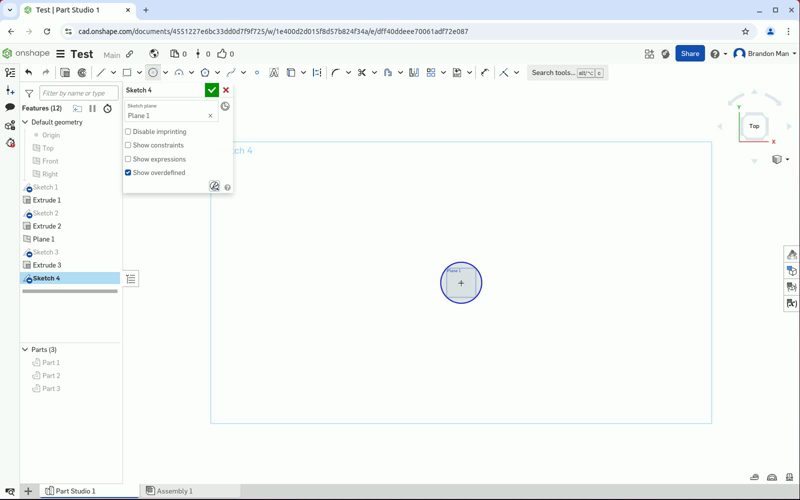
key_up(shift)
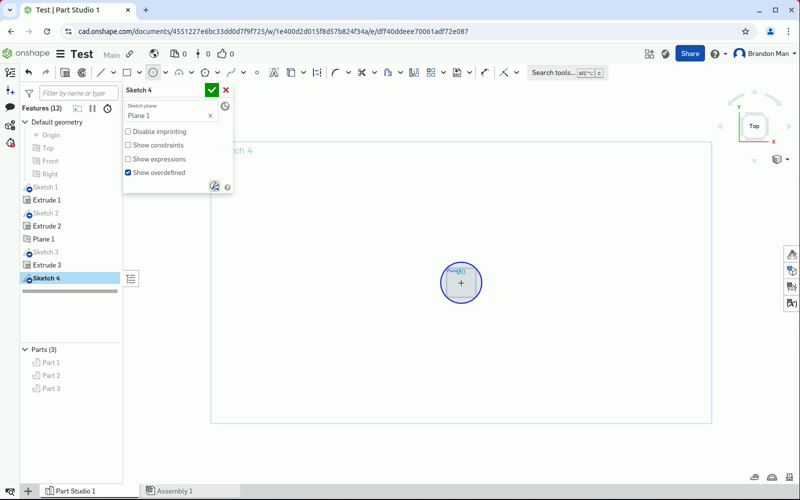
mouse_move(481, 282)
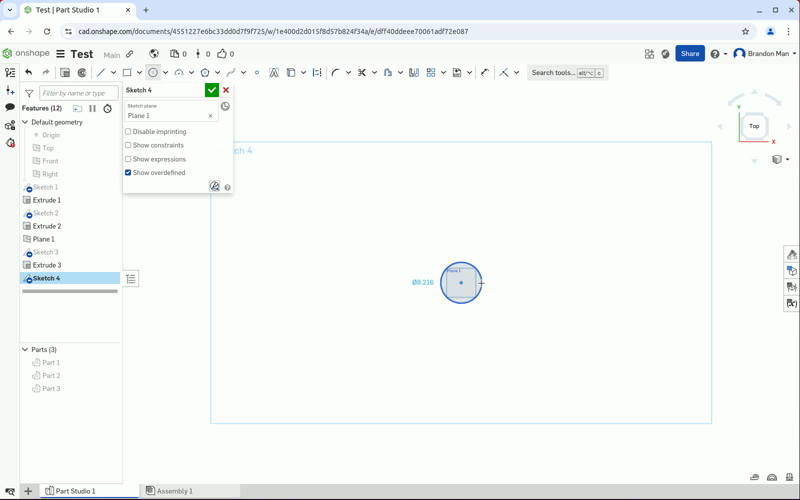
scroll(6)
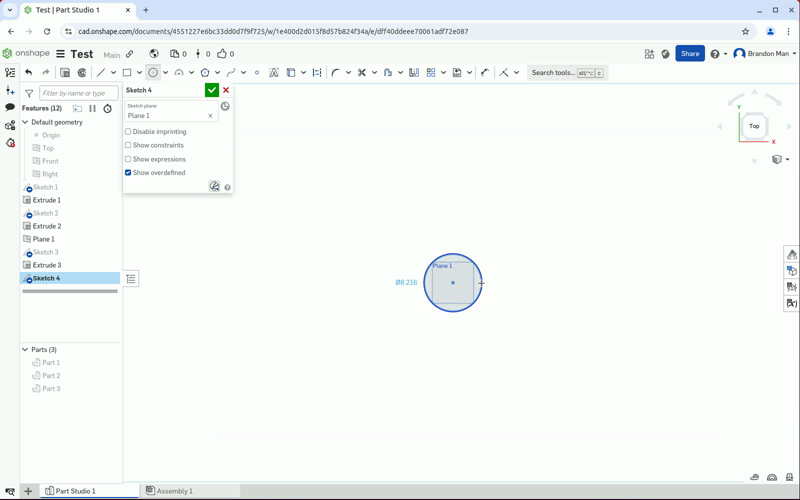
scroll(6)
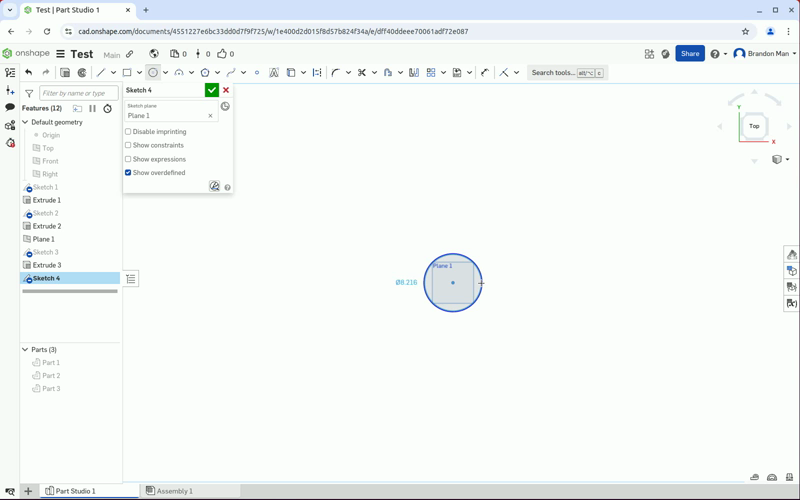
scroll(6)
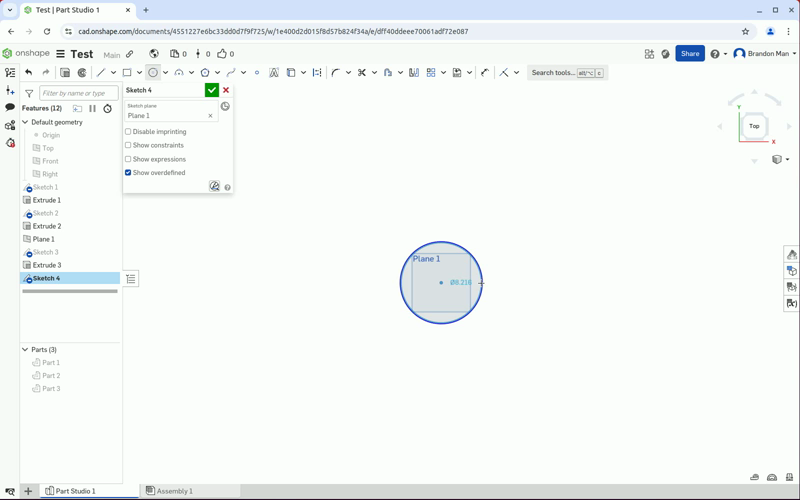
scroll(6)
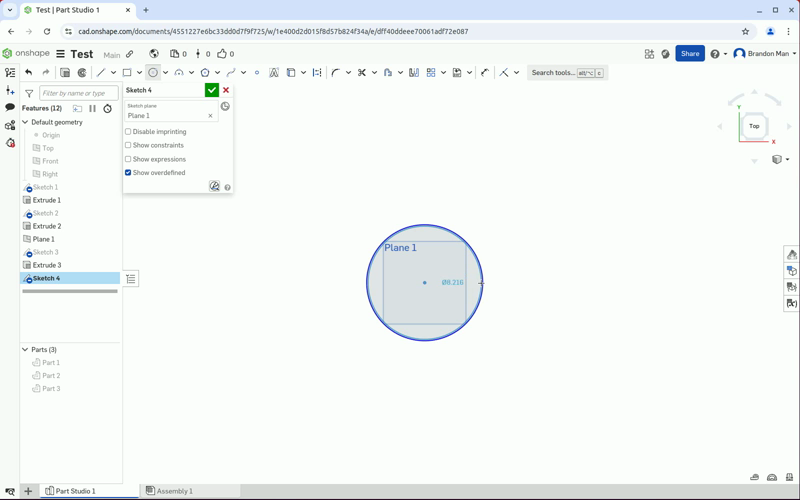
scroll(6)
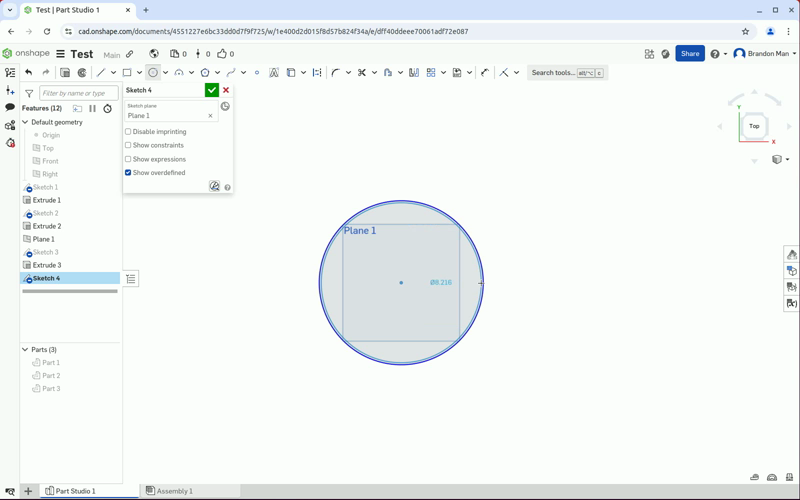
scroll(6)
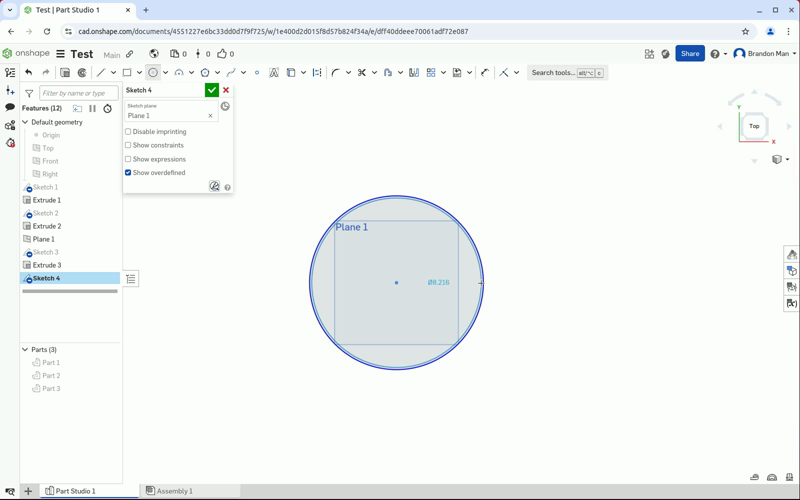
scroll(6)
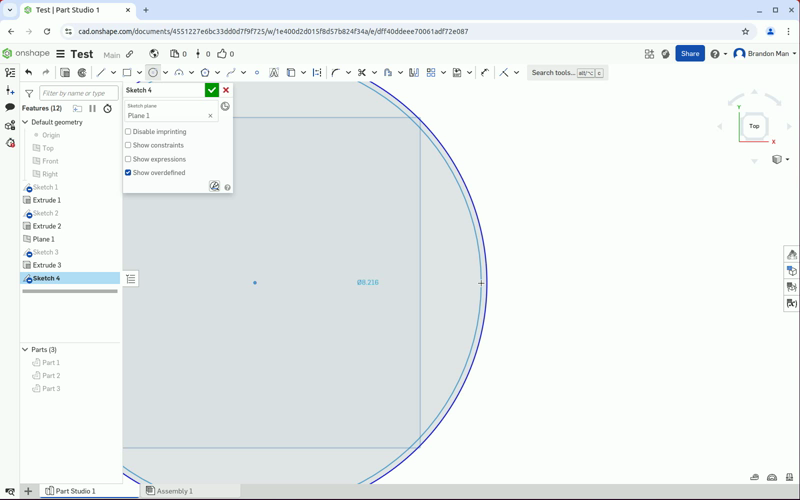
click(481, 282)
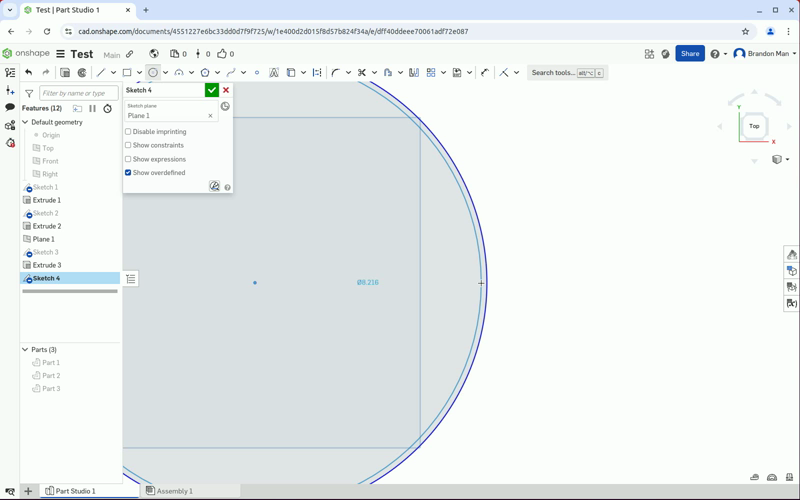
scroll(-6)
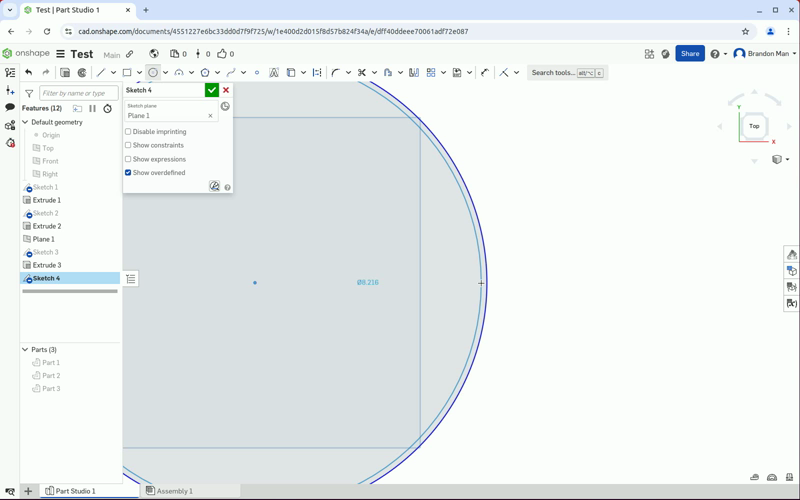
scroll(-6)
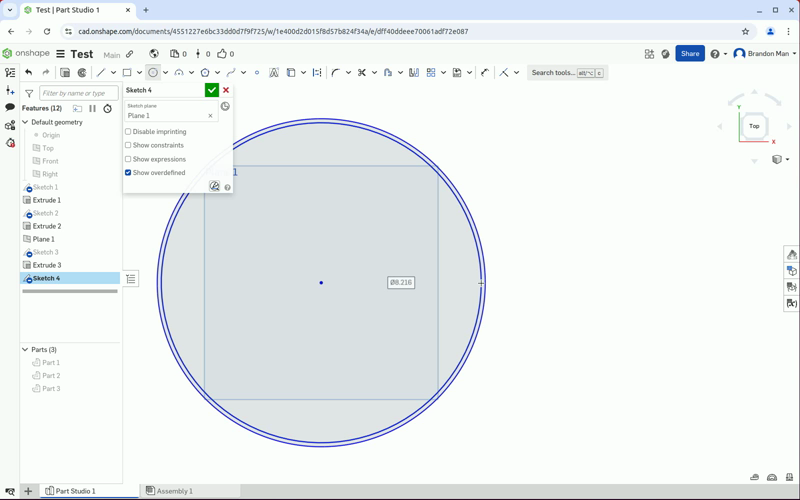
scroll(-6)
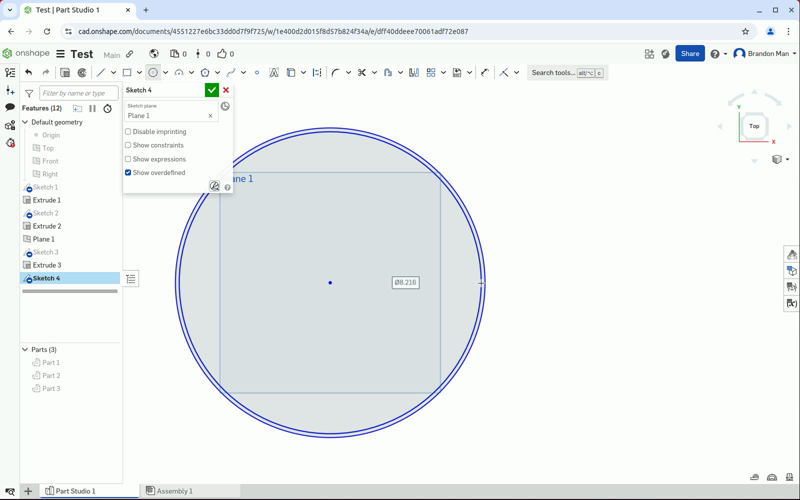
scroll(-6)
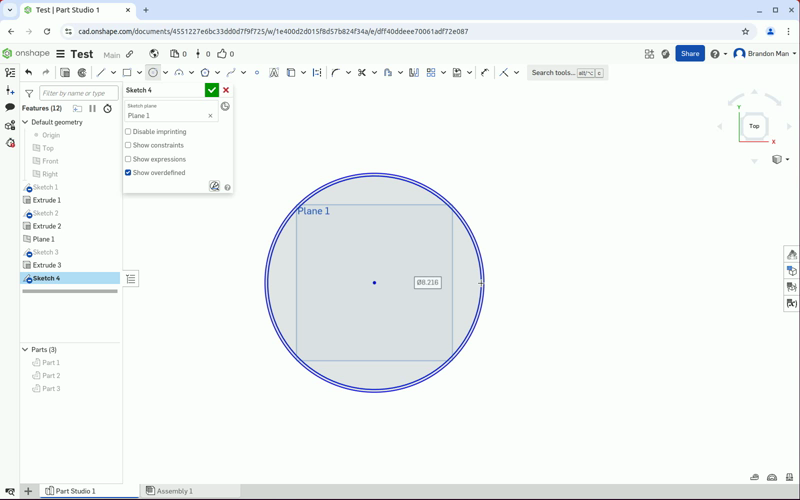
scroll(-6)
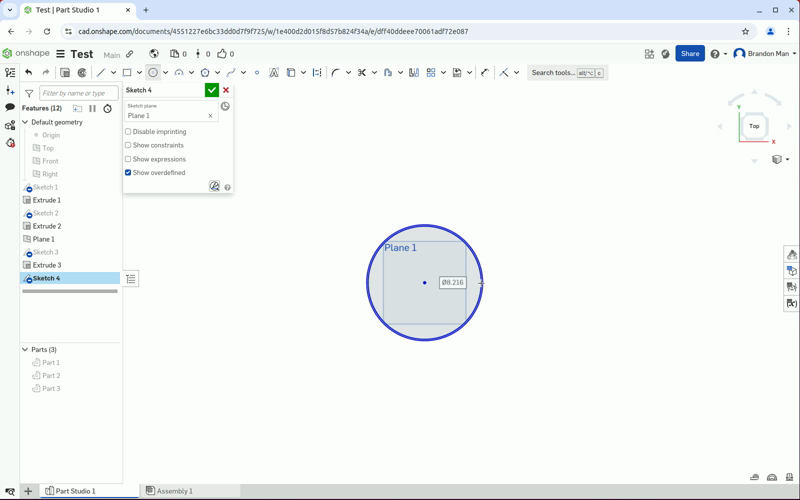
scroll(-6)
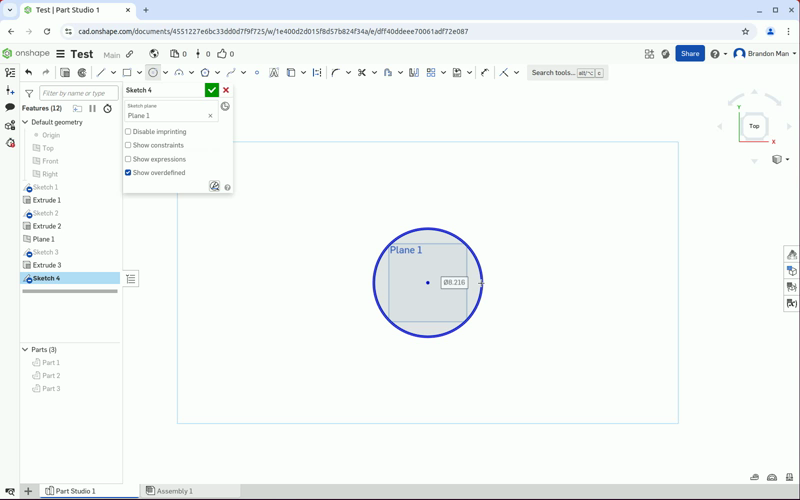
scroll(-6)
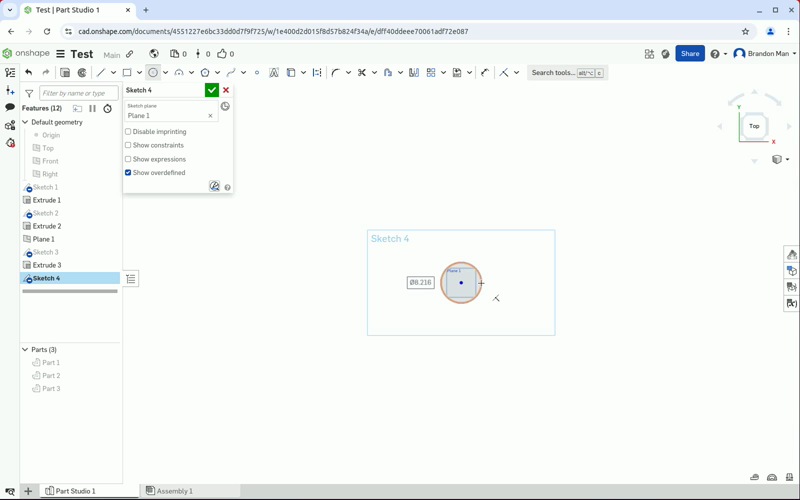
key(esc)
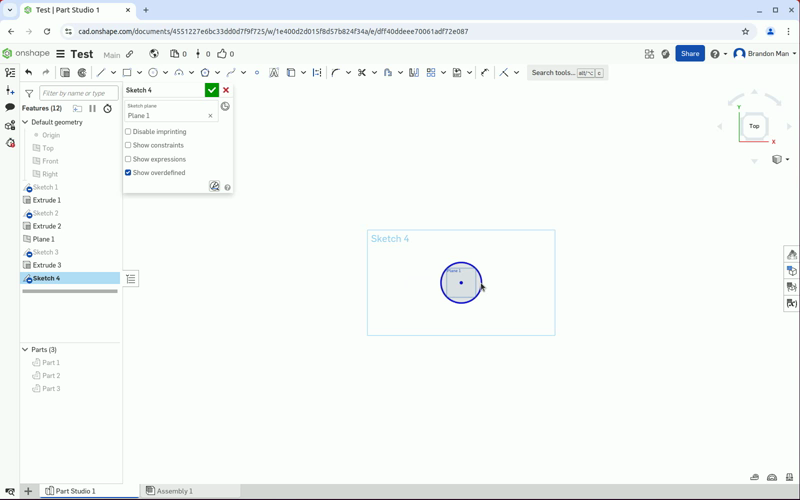
mouse_move(481, 281)
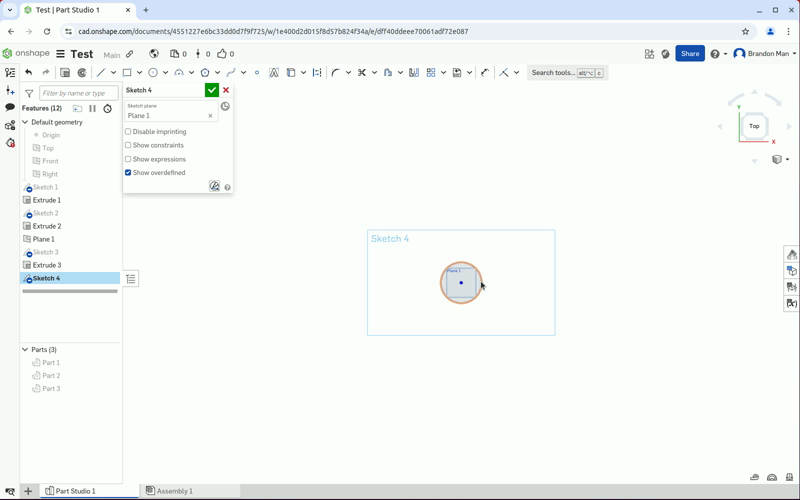
scroll(6)
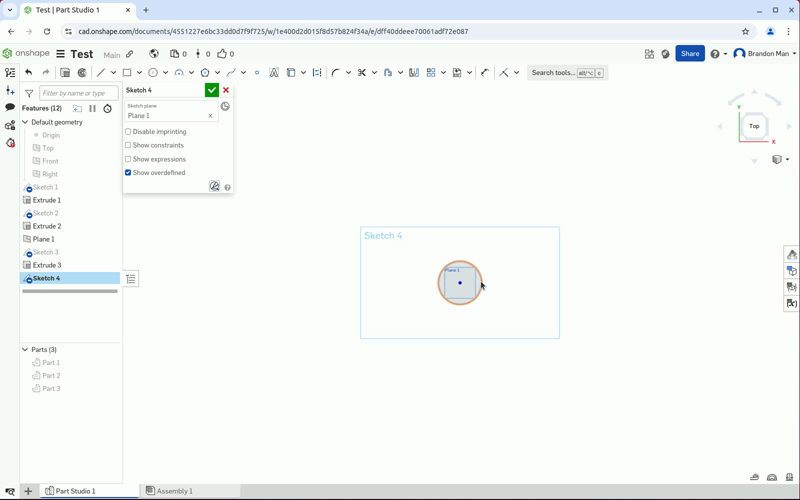
scroll(6)
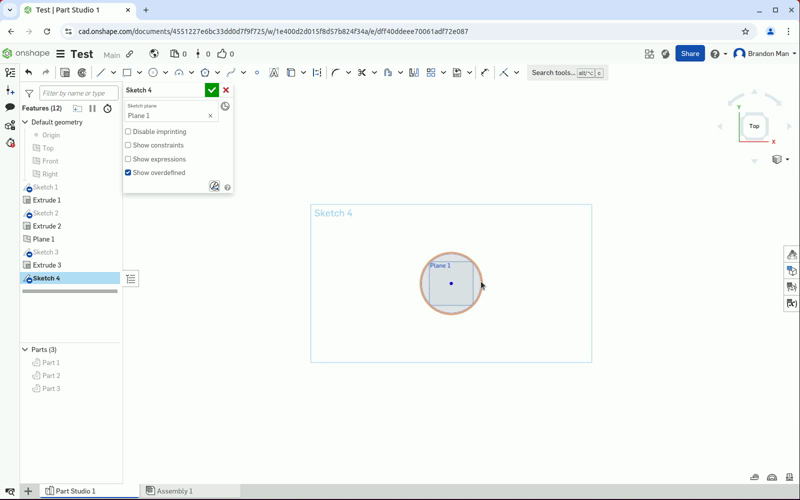
scroll(6)
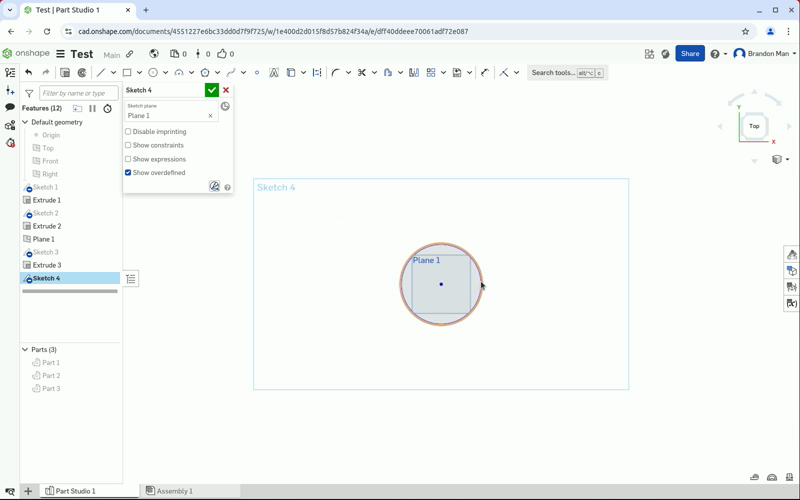
scroll(6)
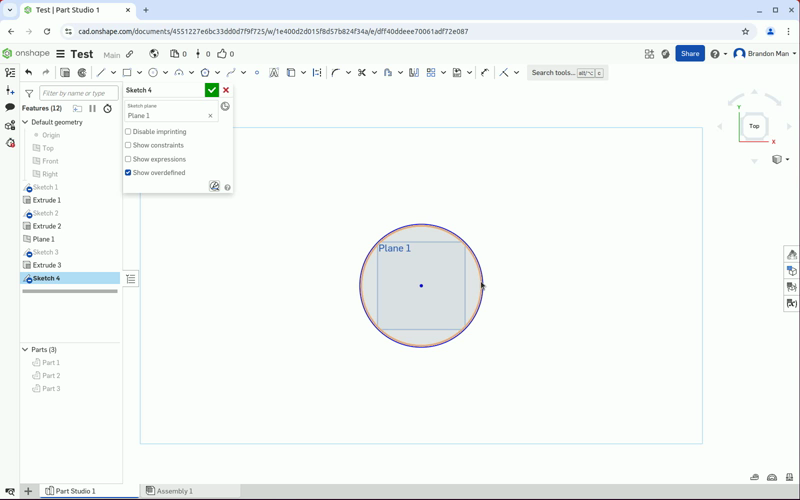
scroll(6)
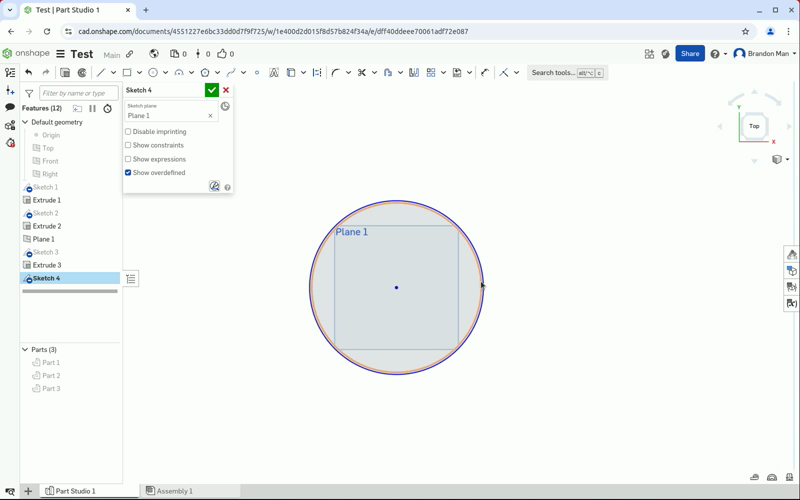
scroll(6)
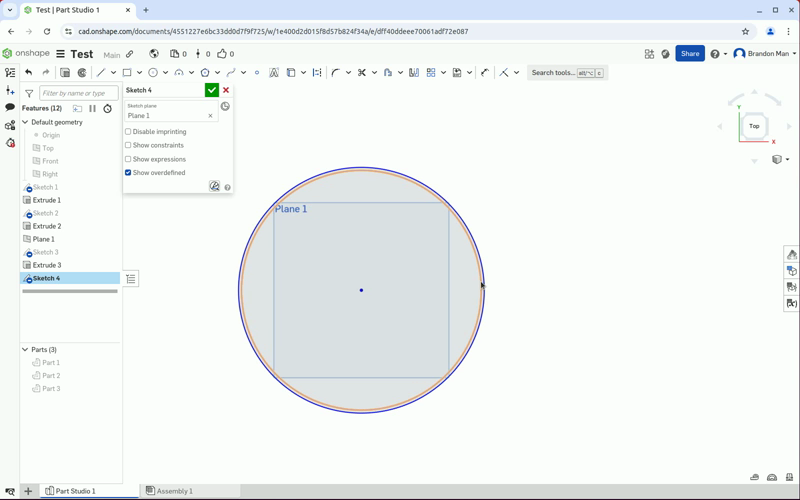
scroll(6)
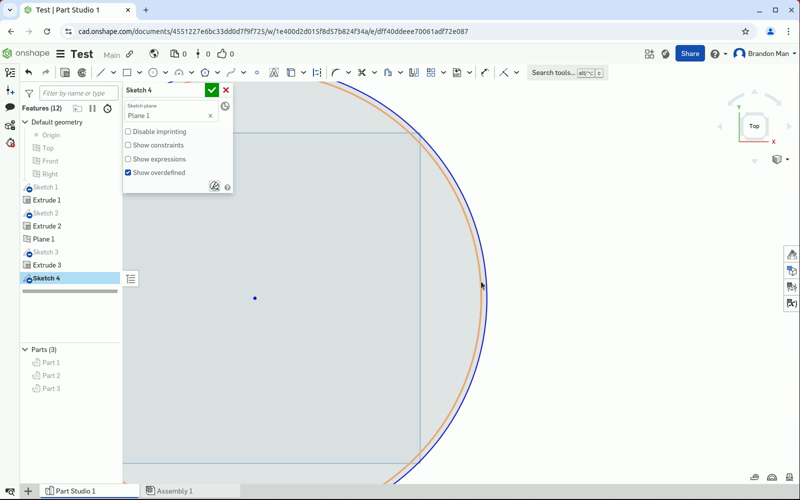
click(481, 281)
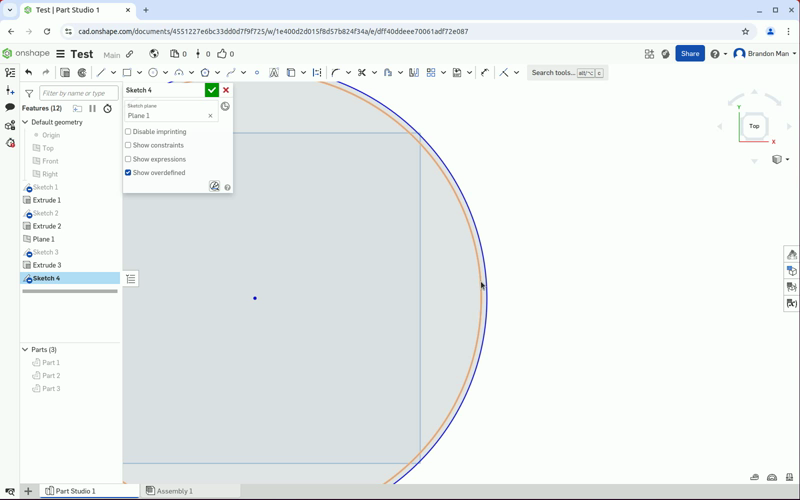
scroll(-6)
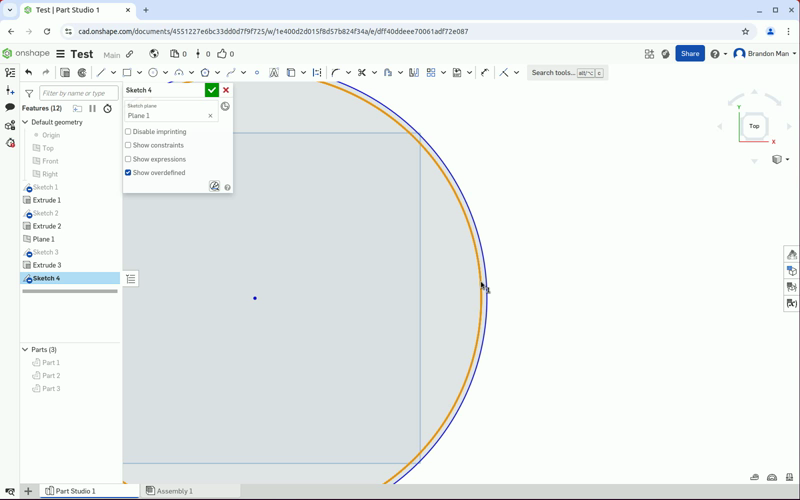
scroll(-6)
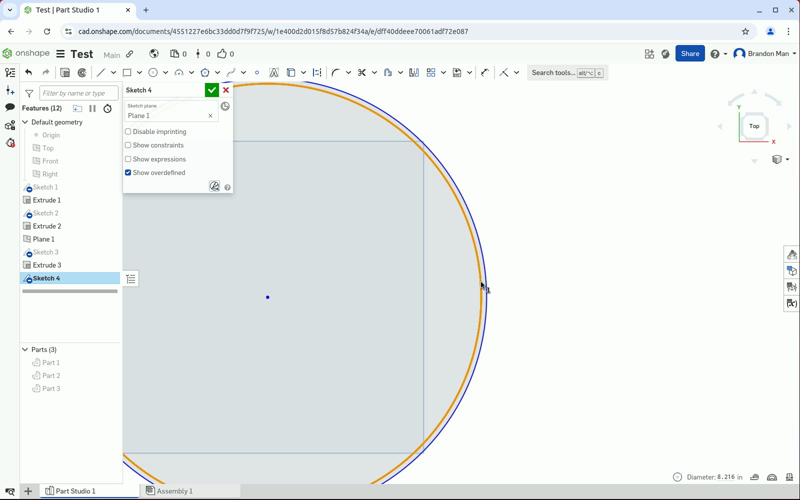
scroll(-6)
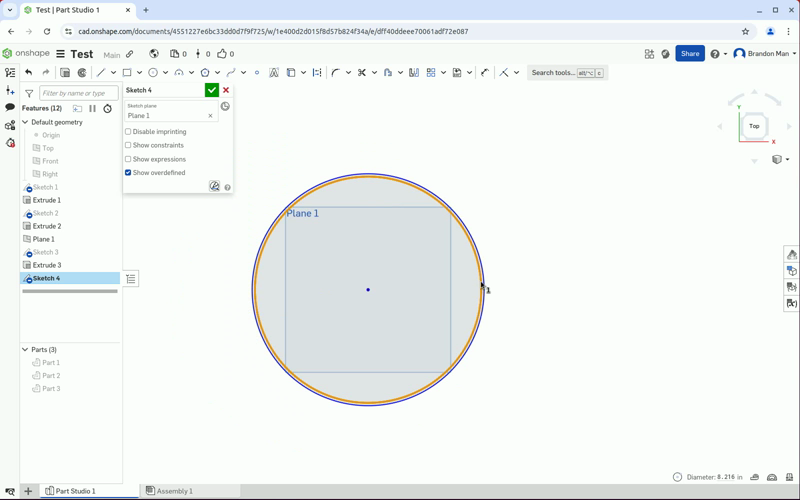
scroll(-6)
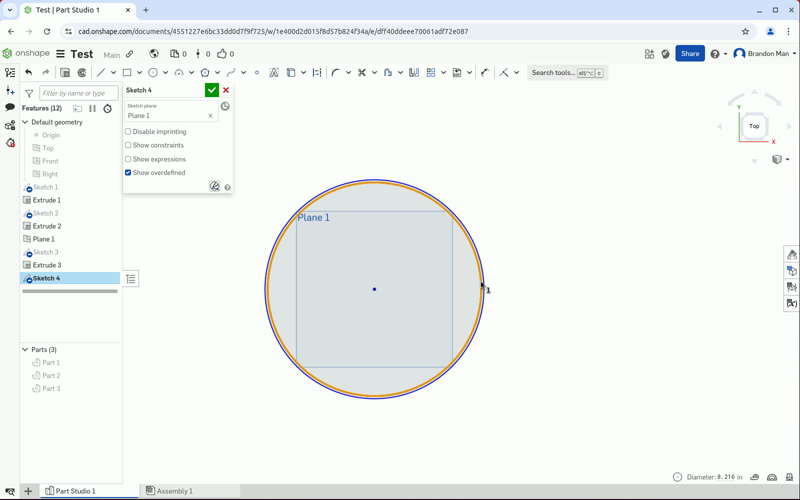
scroll(-6)
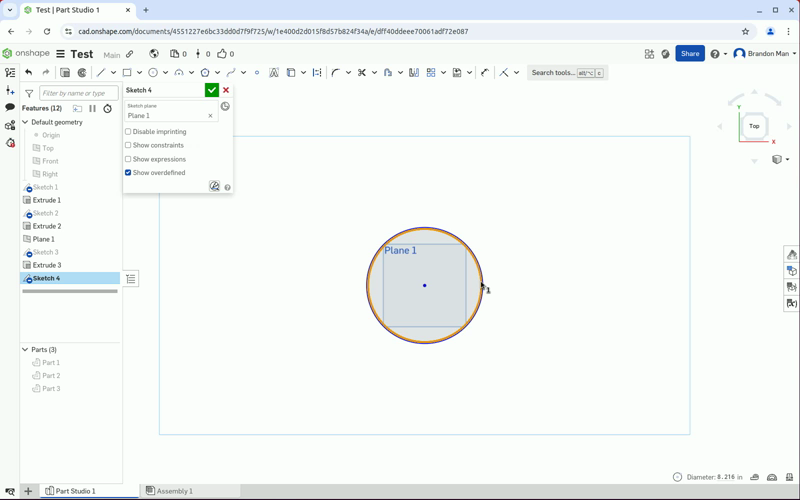
scroll(-6)
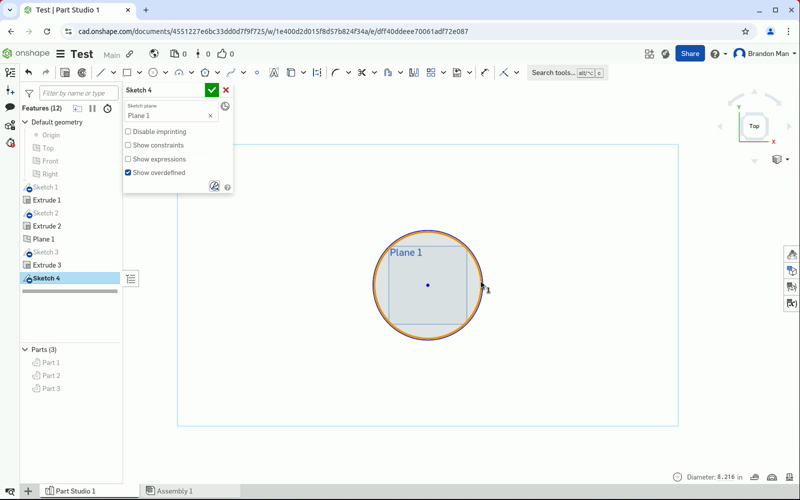
scroll(-6)
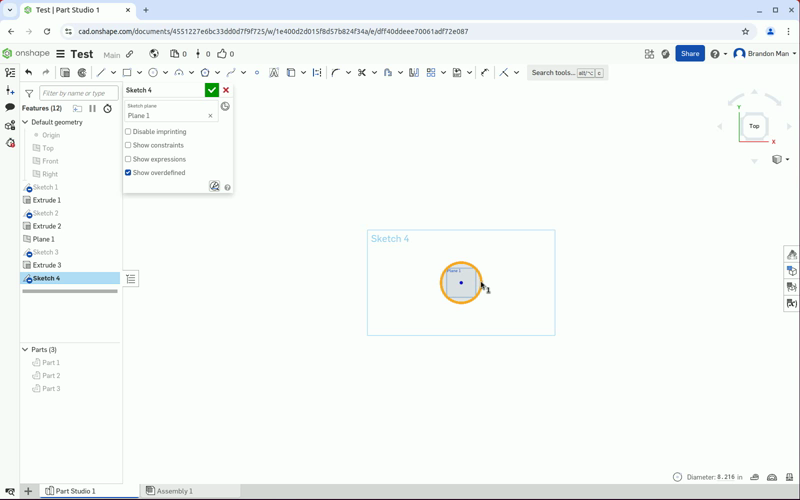
mouse_move(73, 352)
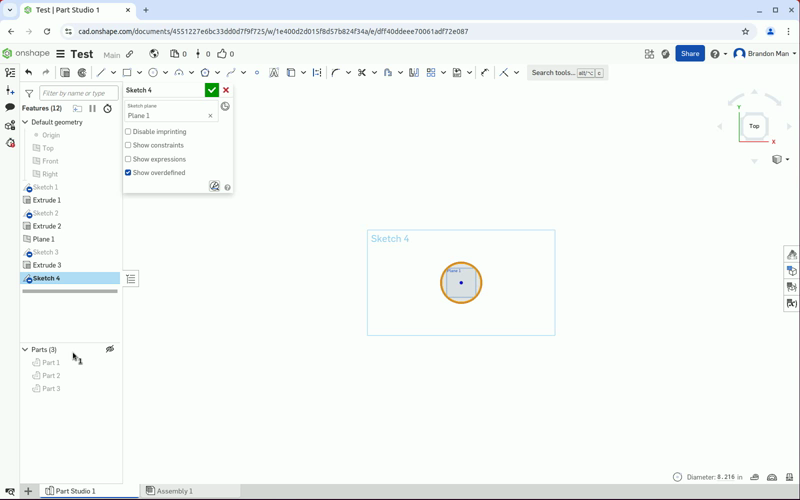
key(shift+y)
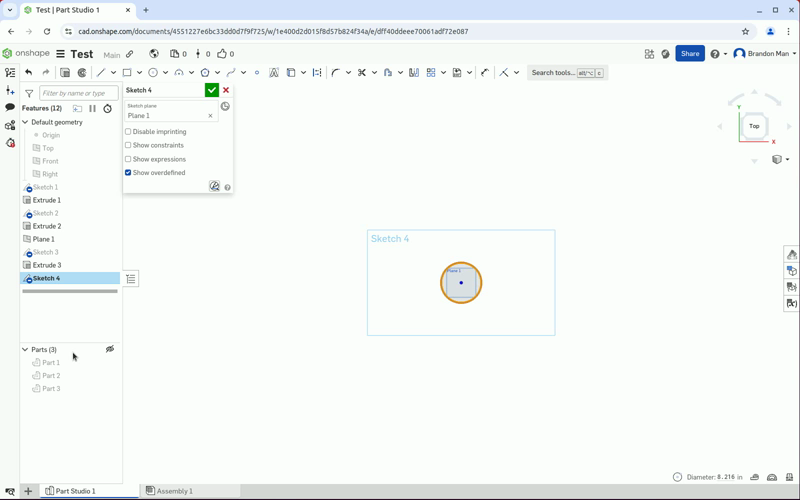
key(shift+e)
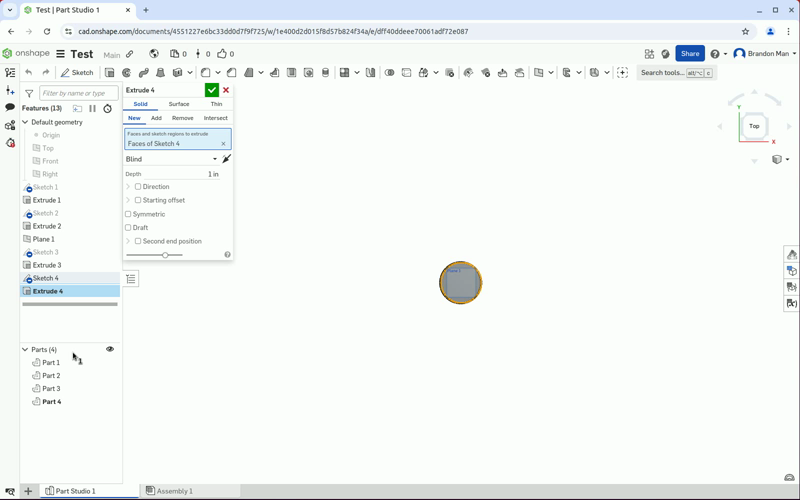
mouse_move(143, 106)
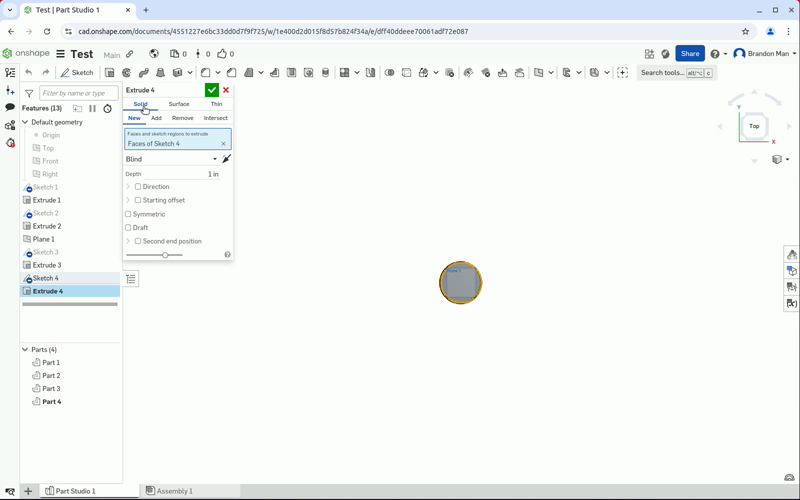
click(143, 106)
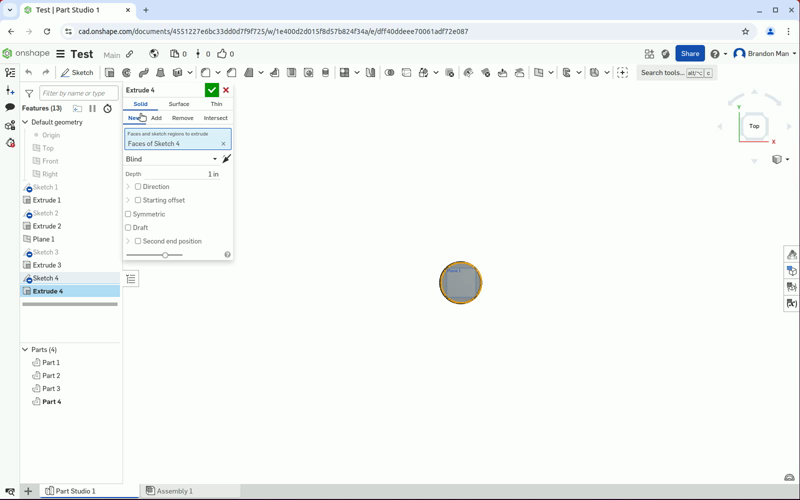
mouse_move(137, 120)
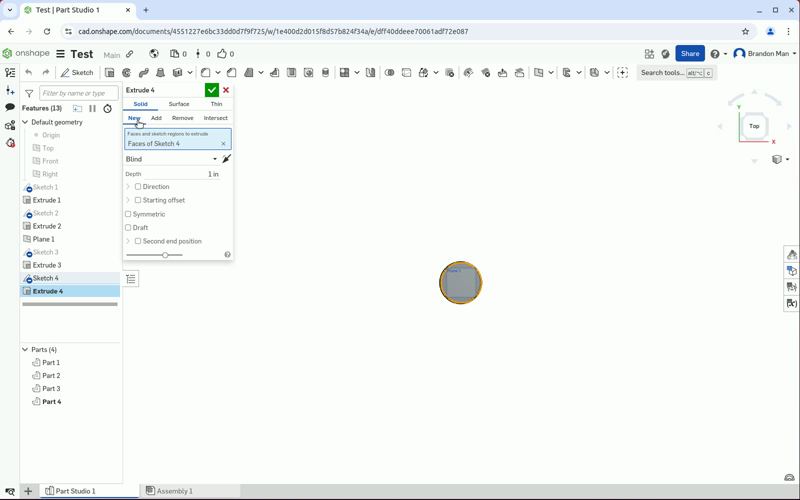
click(137, 120)
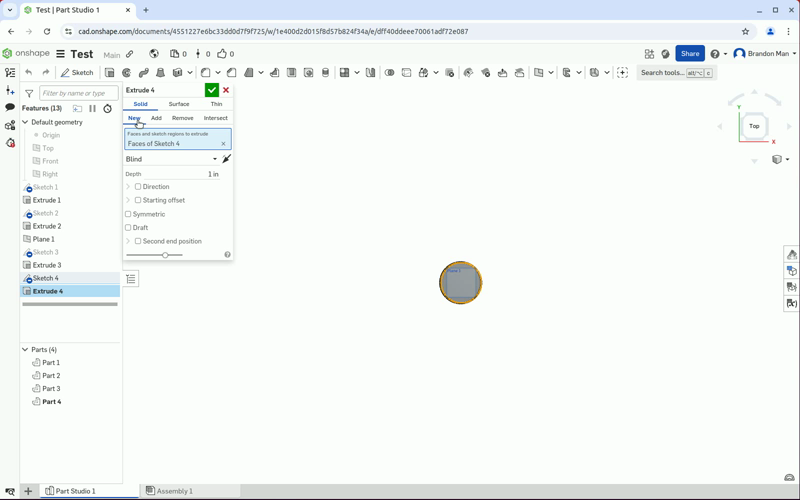
key(tab, 4)
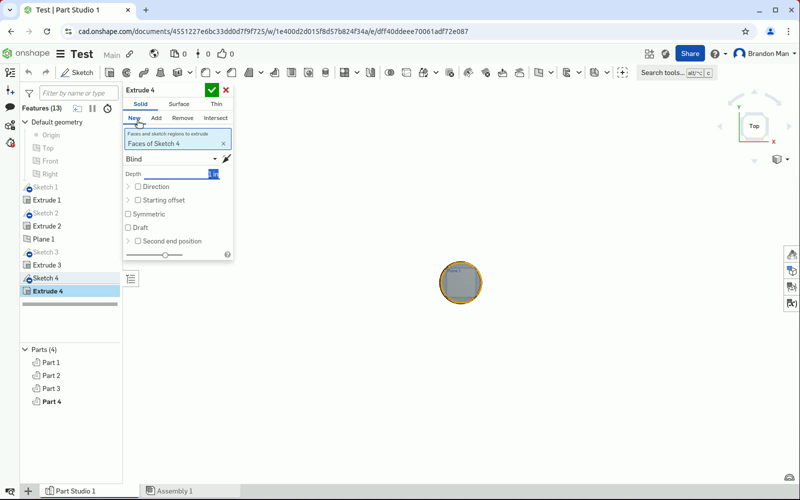
text(0.241)
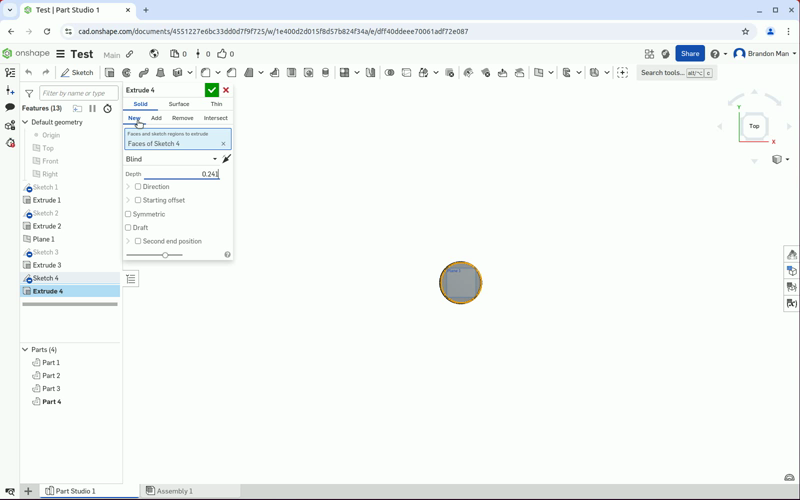
key(enter)
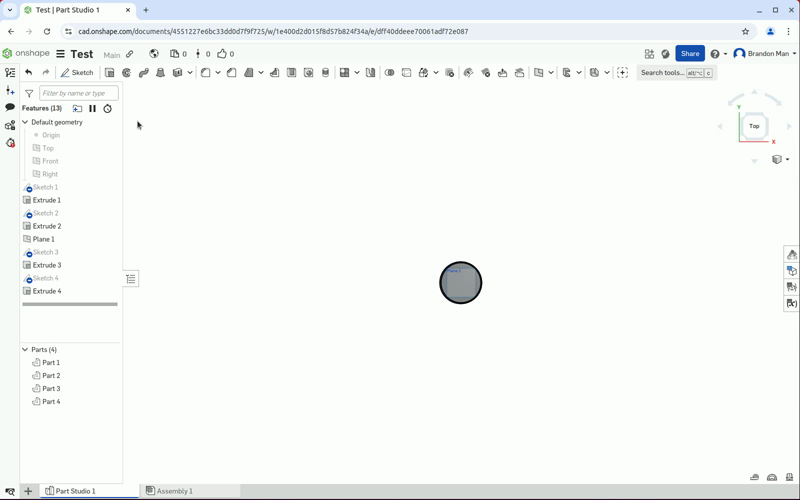
key(shift+h)
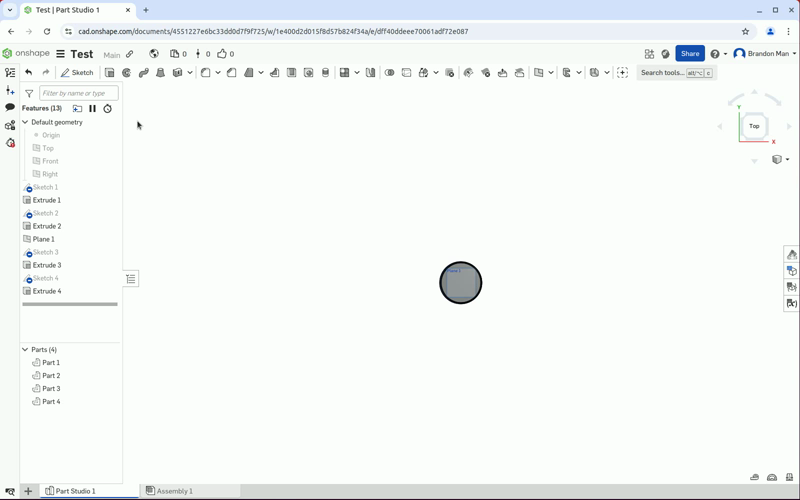
key(shift+h)
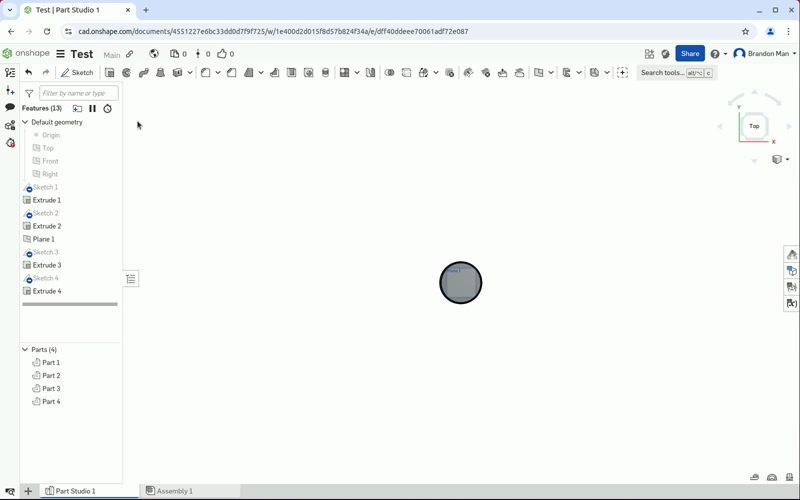
mouse_move(73, 189)
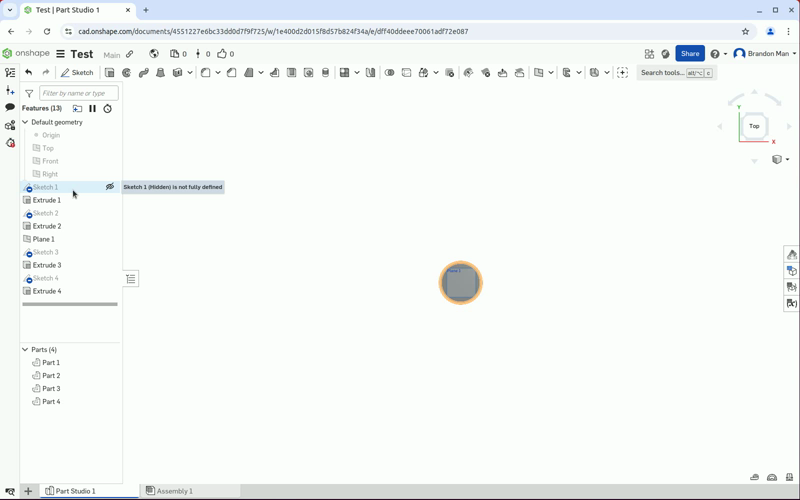
click(73, 189)
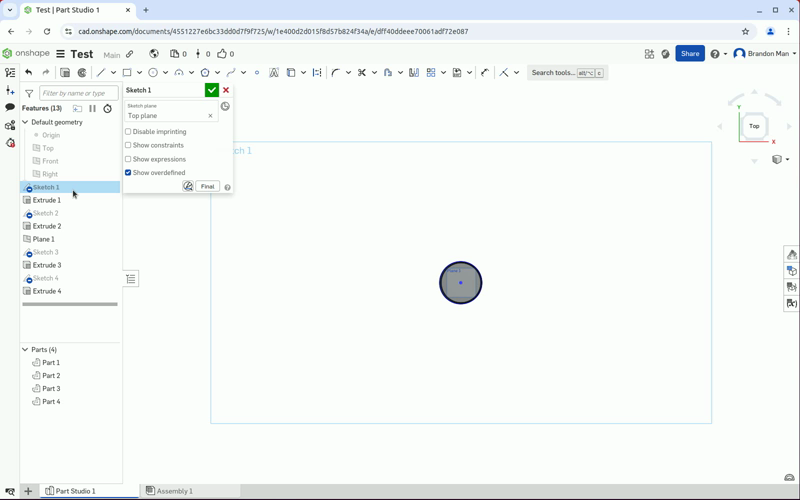
mouse_move(229, 92)
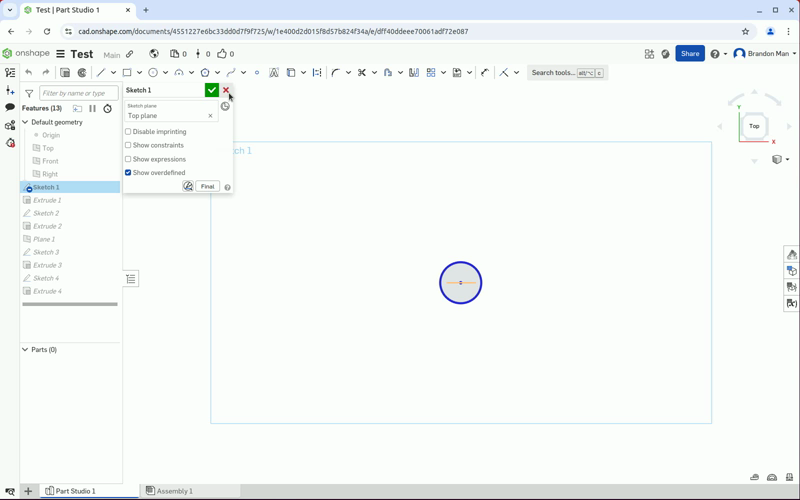
click(229, 92)
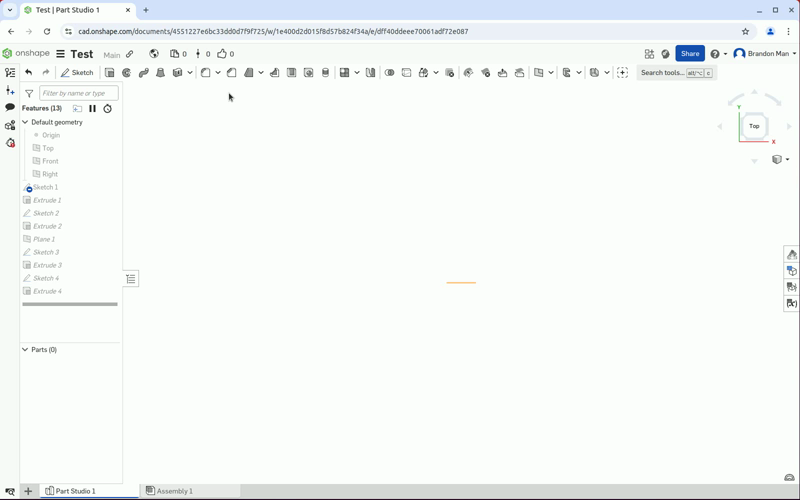
key(shift+s)
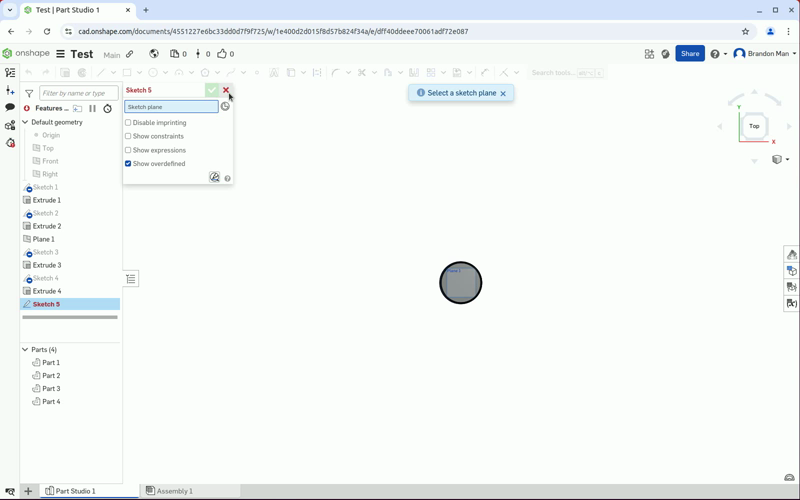
mouse_move(73, 241)
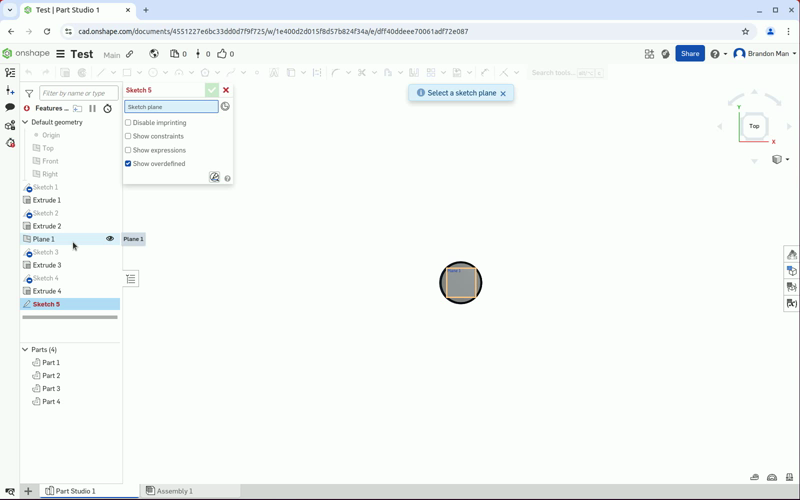
click(73, 241)
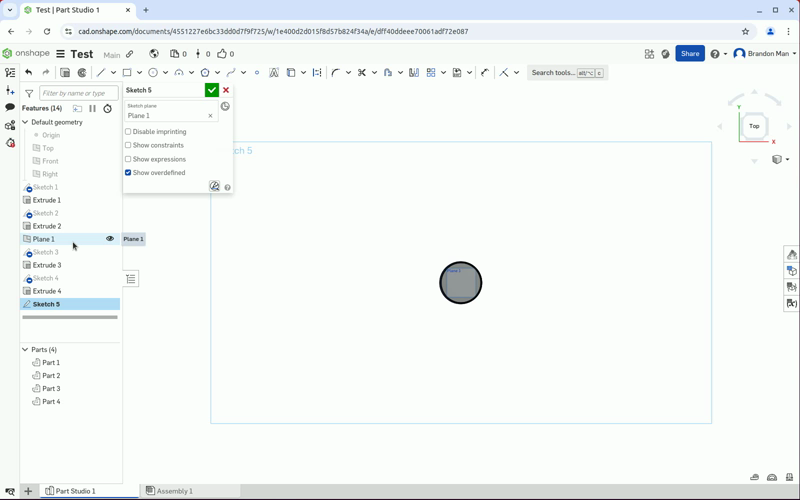
mouse_move(73, 352)
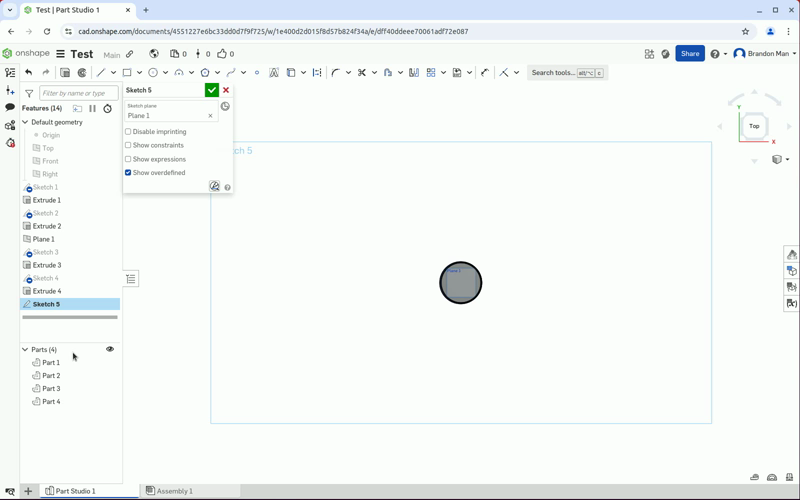
key(y)
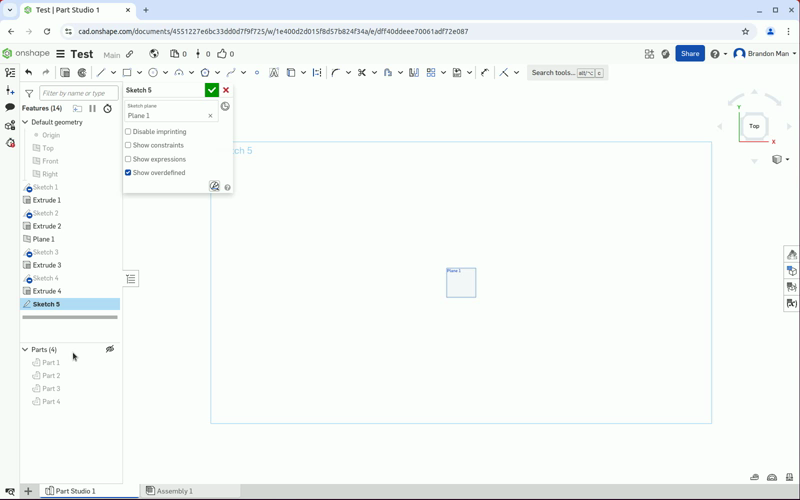
key(c)
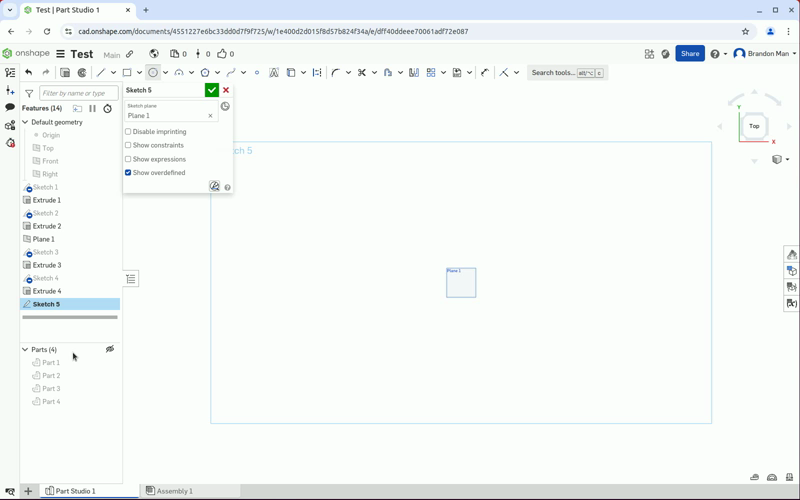
key_down(shift)
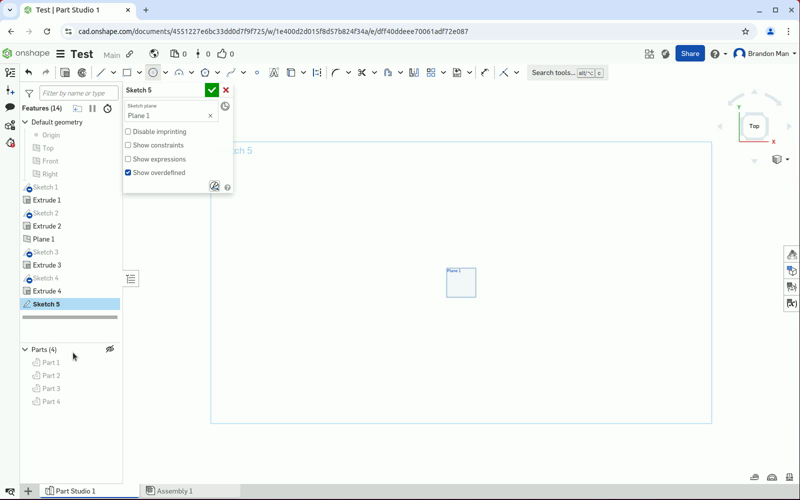
mouse_move(460, 282)
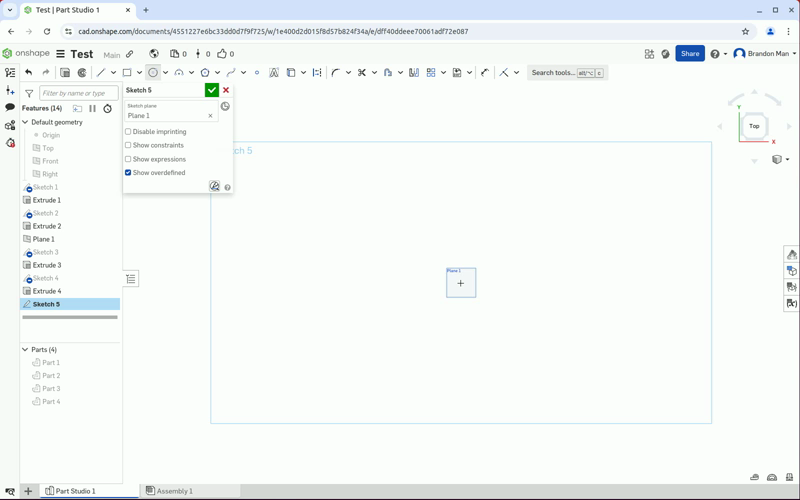
click(460, 282)
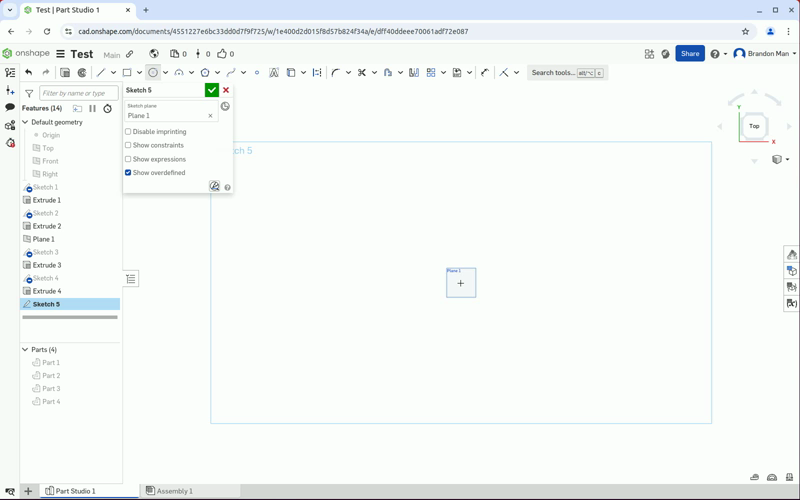
key_up(shift)
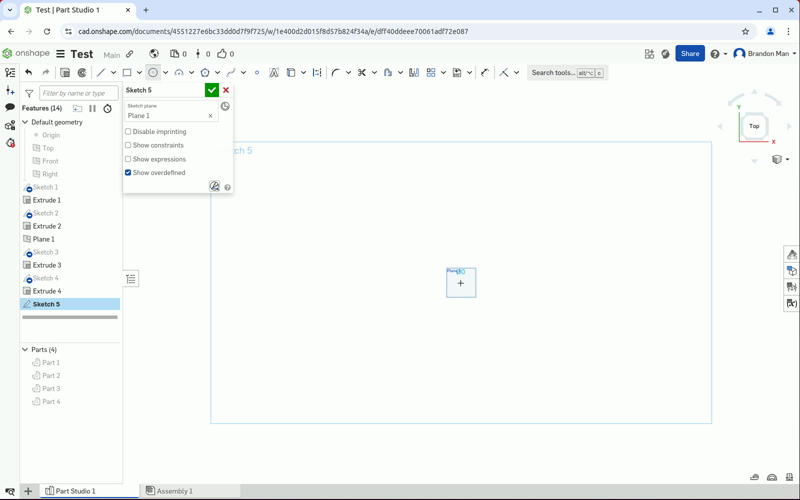
mouse_move(480, 282)
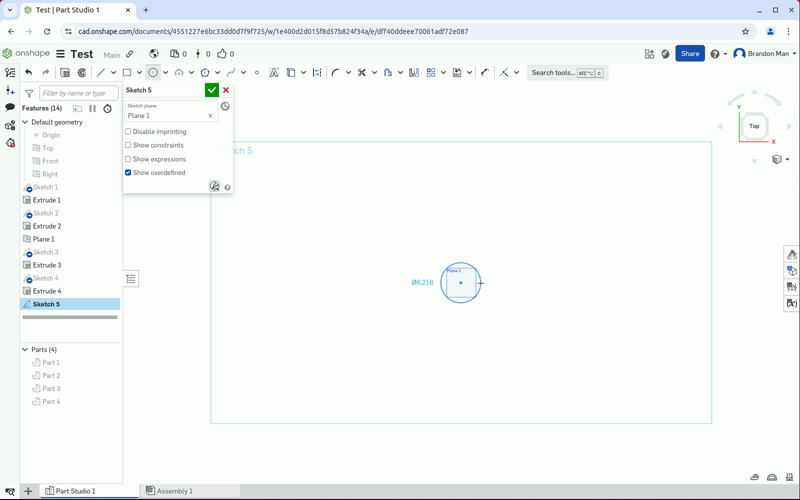
click(480, 282)
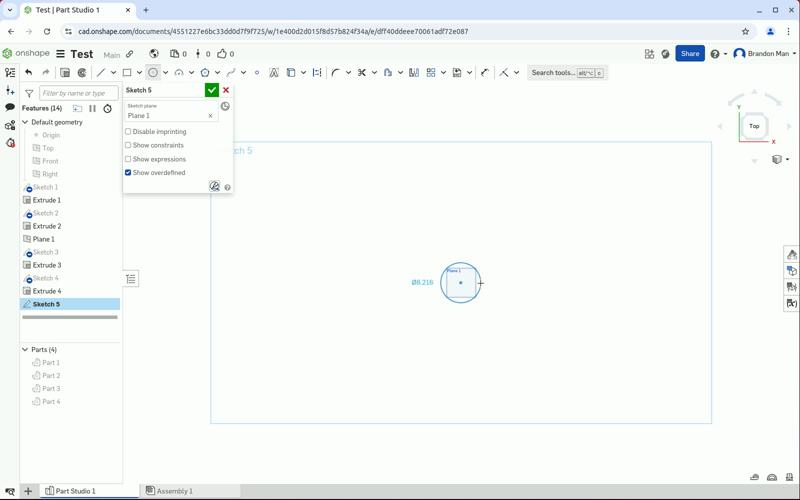
key(esc)
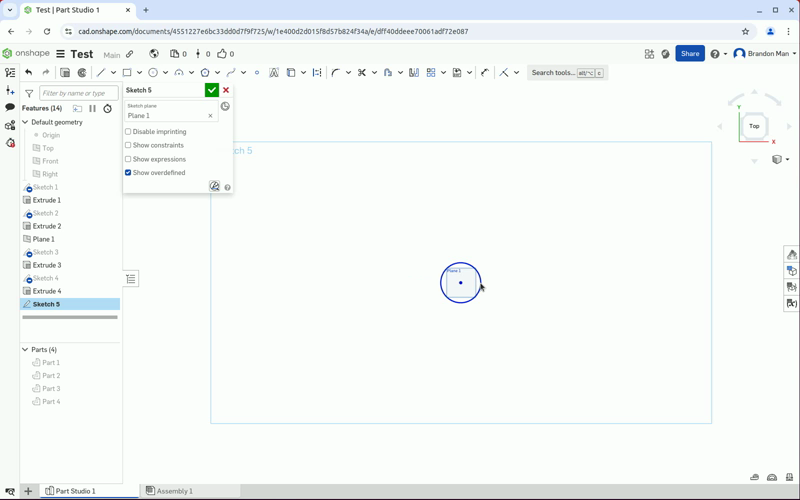
mouse_move(471, 277)
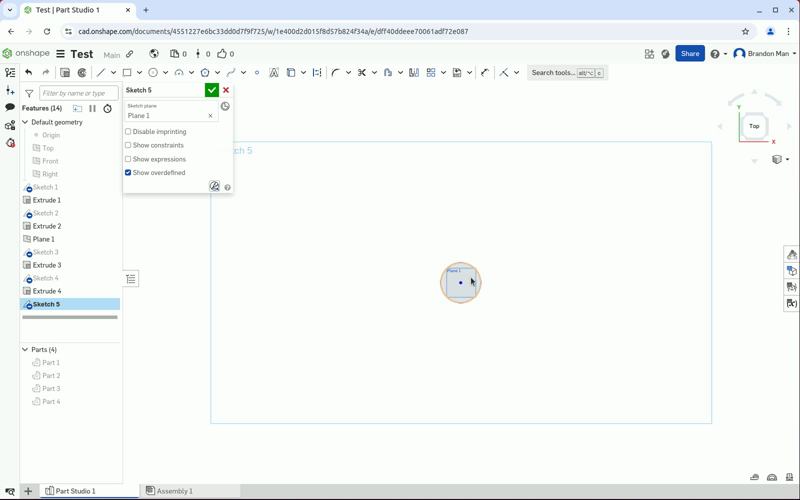
scroll(6)
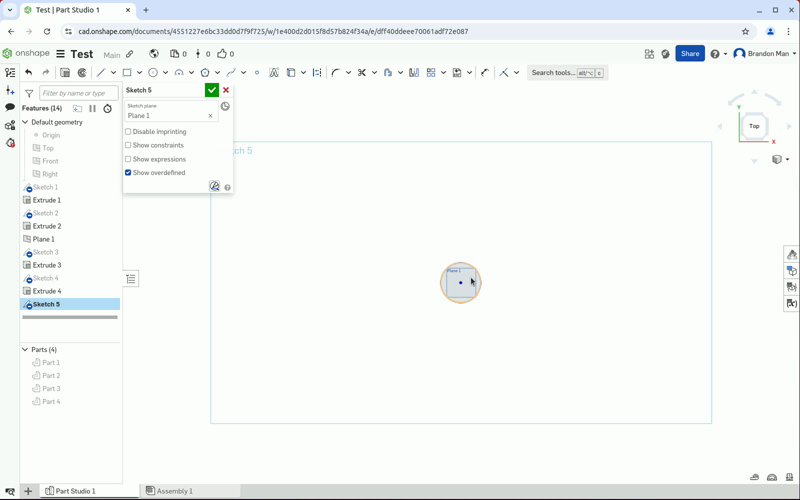
scroll(6)
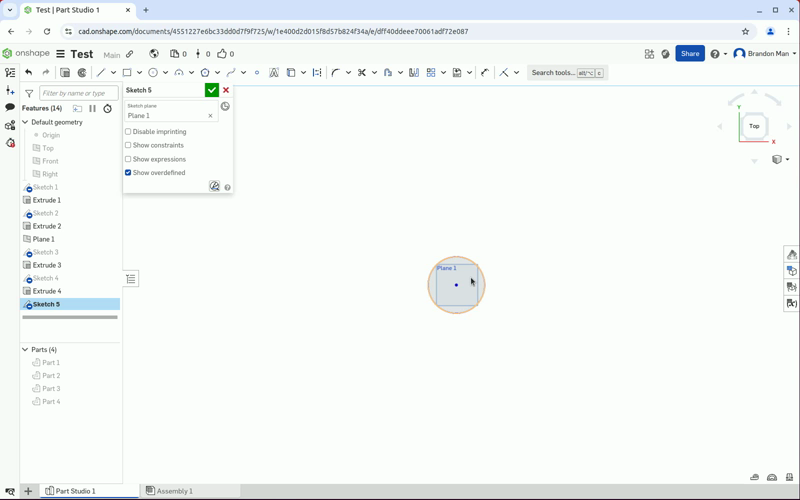
scroll(6)
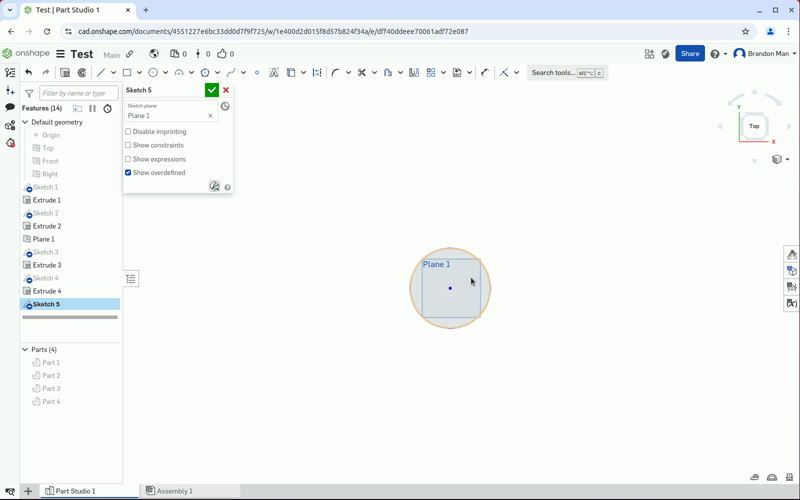
scroll(6)
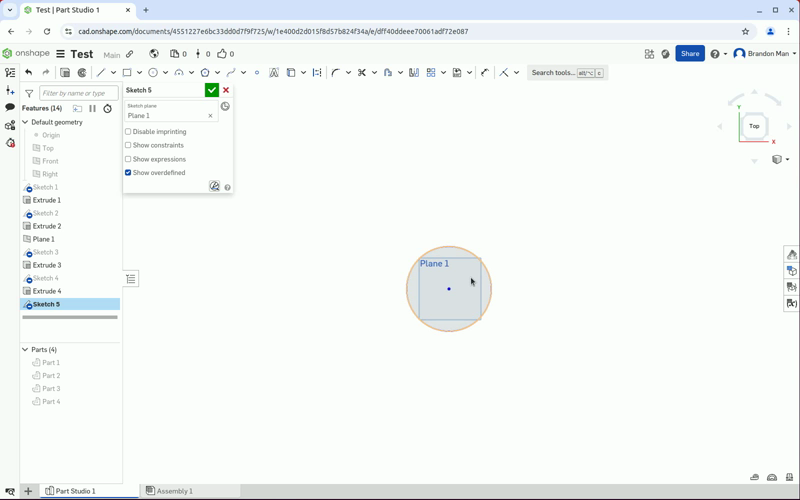
scroll(6)
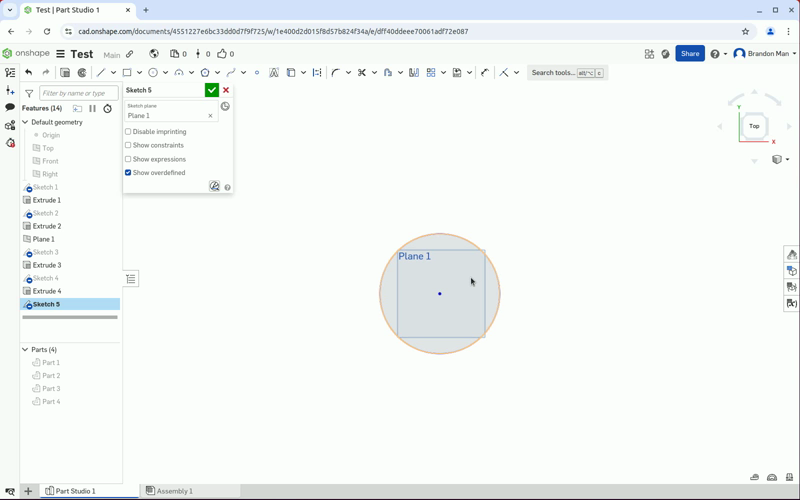
scroll(6)
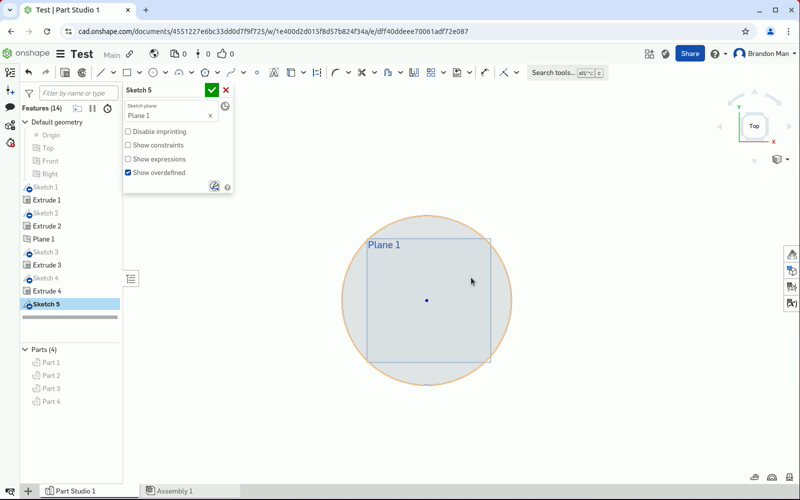
scroll(6)
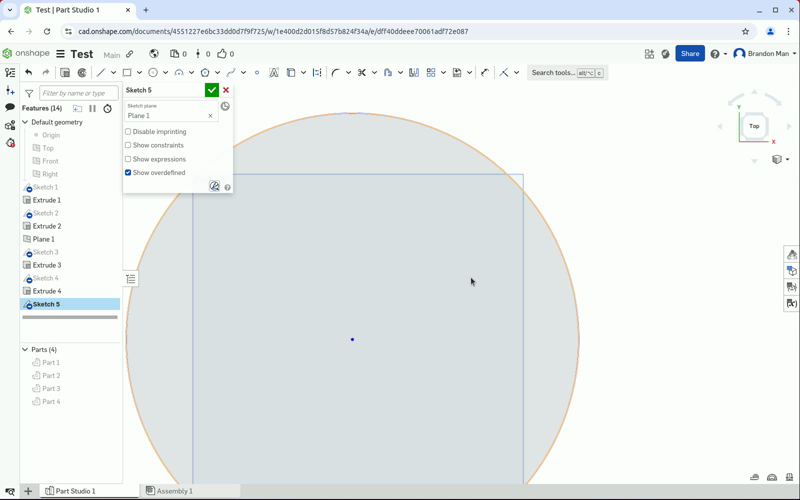
click(471, 277)
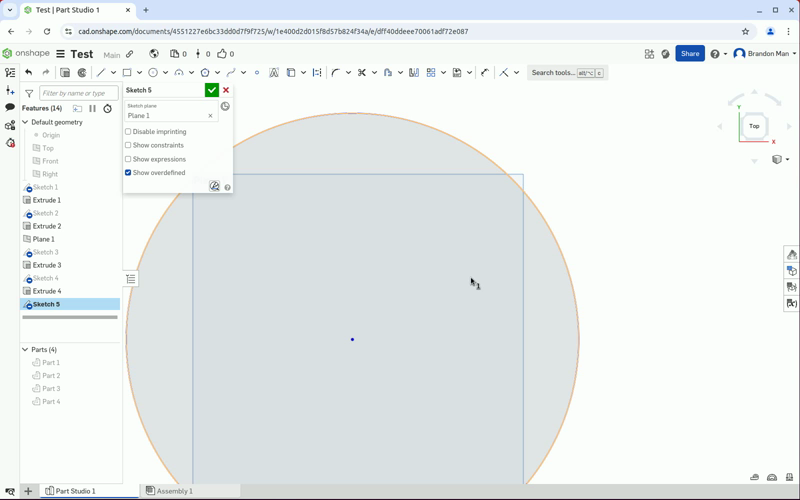
scroll(-6)
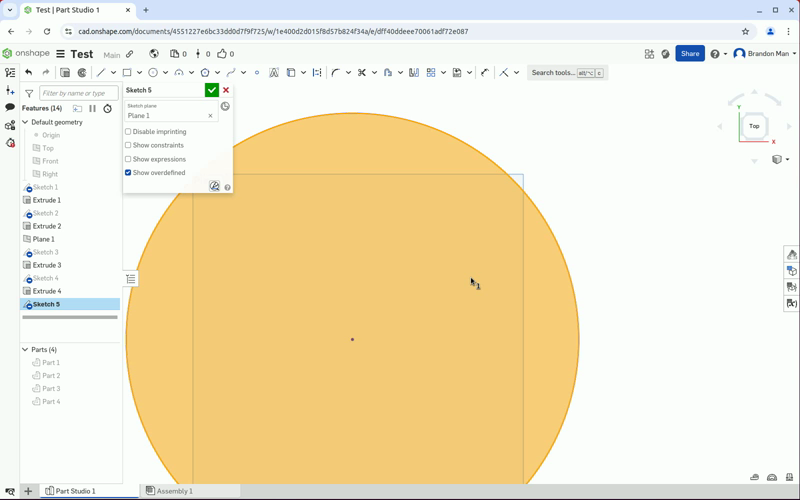
scroll(-6)
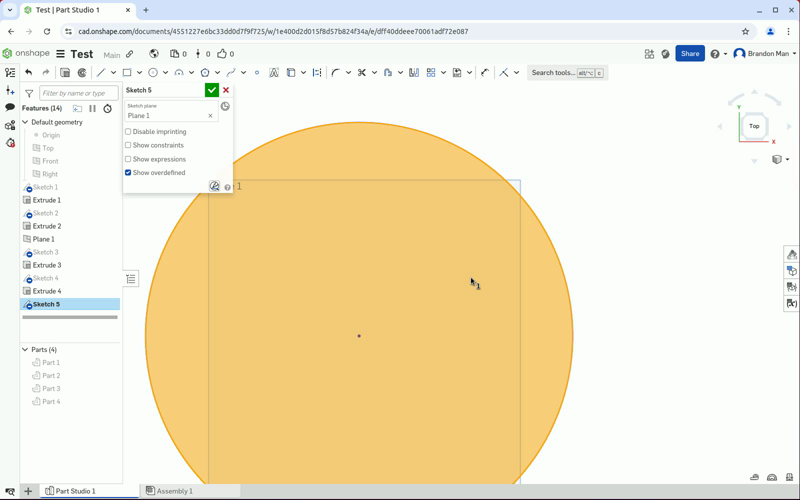
scroll(-6)
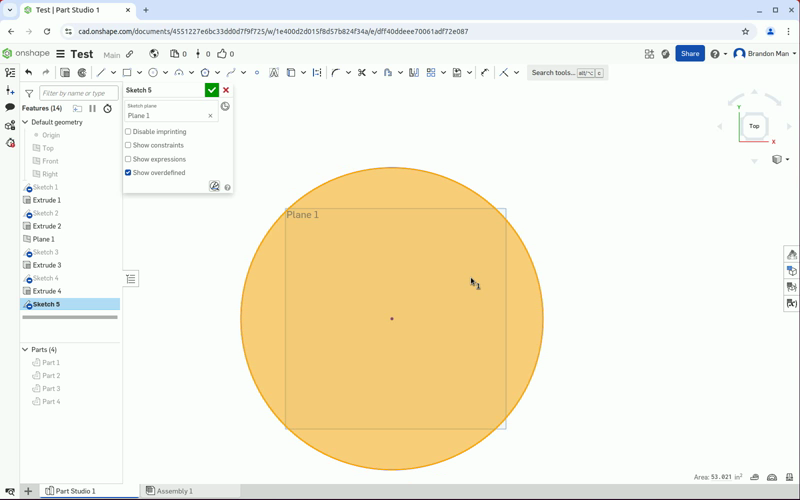
scroll(-6)
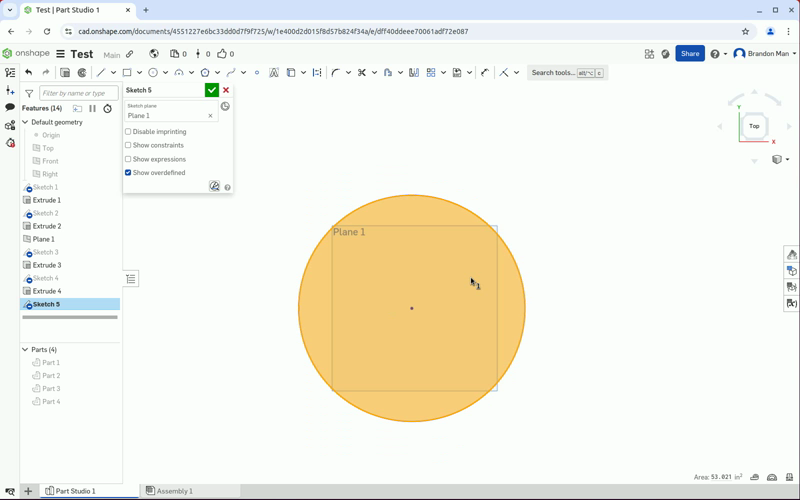
scroll(-6)
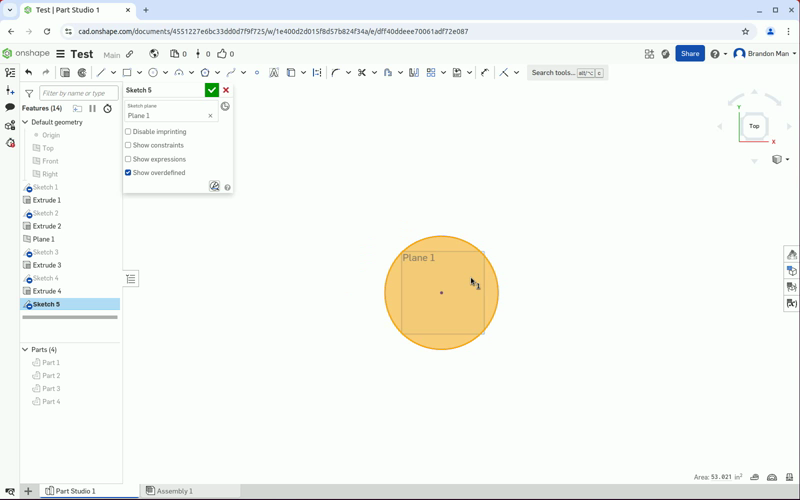
scroll(-6)
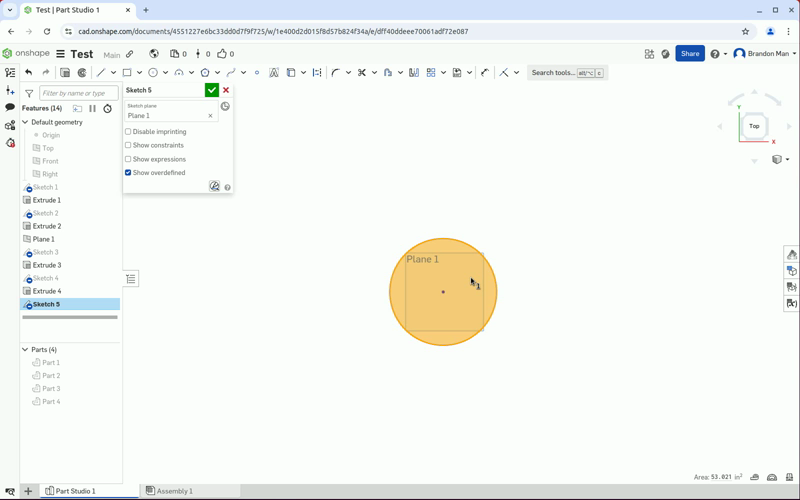
scroll(-6)
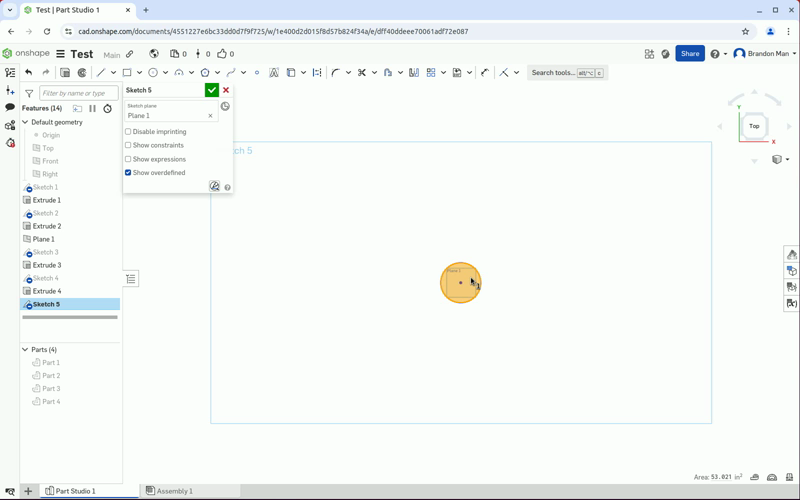
mouse_move(73, 352)
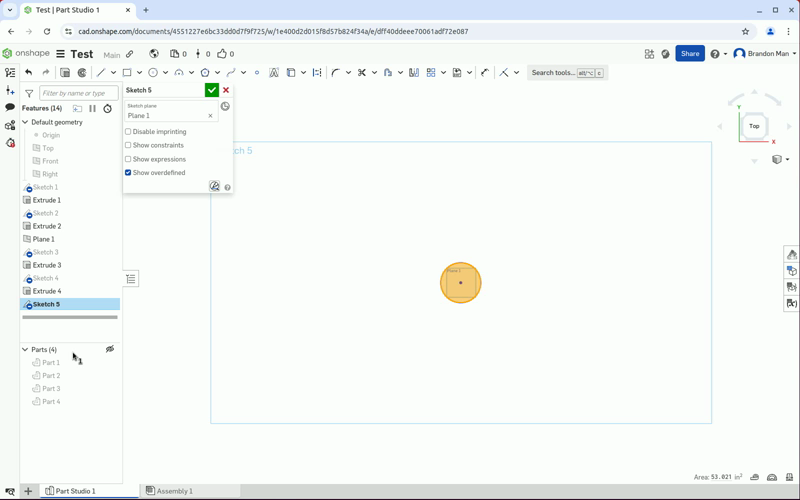
key(shift+y)
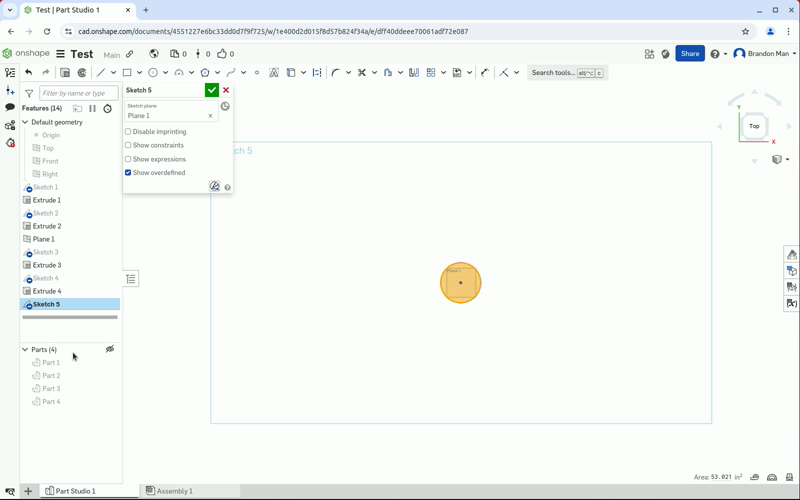
key(shift+e)
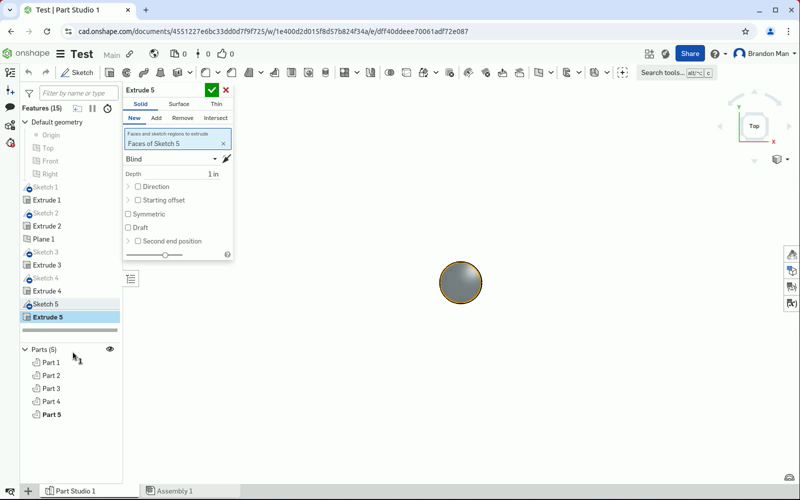
mouse_move(143, 106)
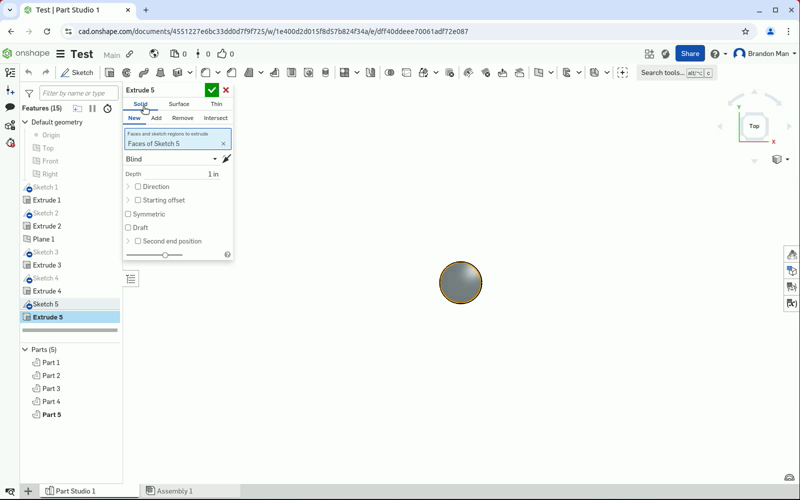
click(143, 106)
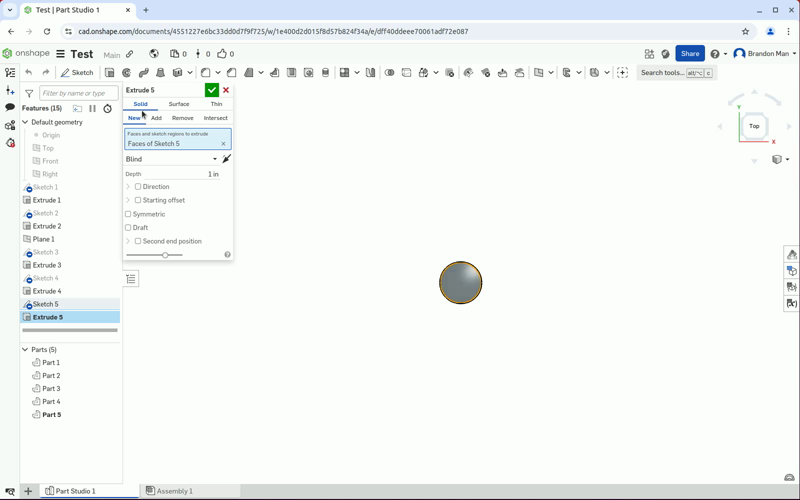
mouse_move(137, 120)
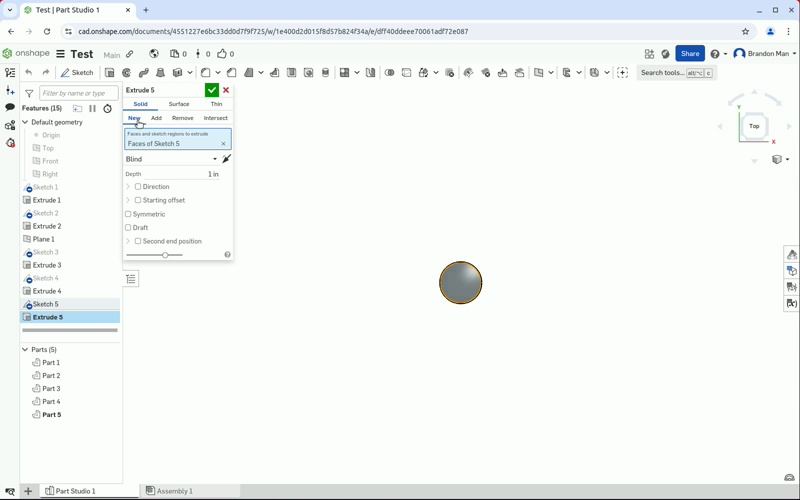
click(137, 120)
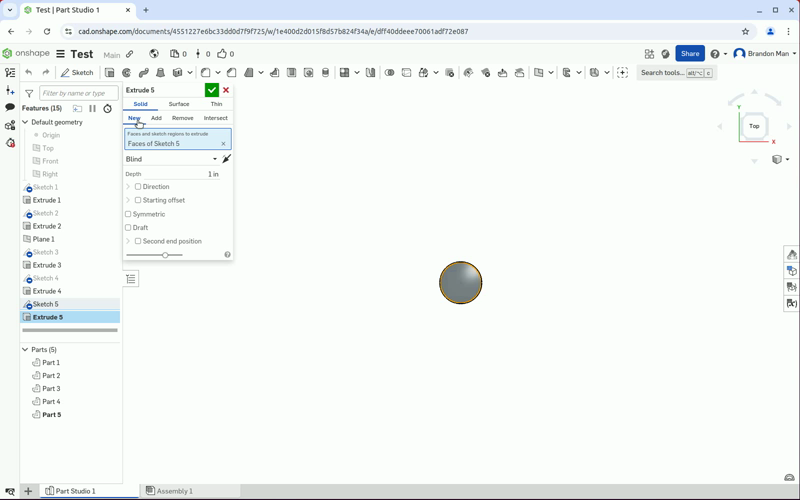
key(tab, 4)
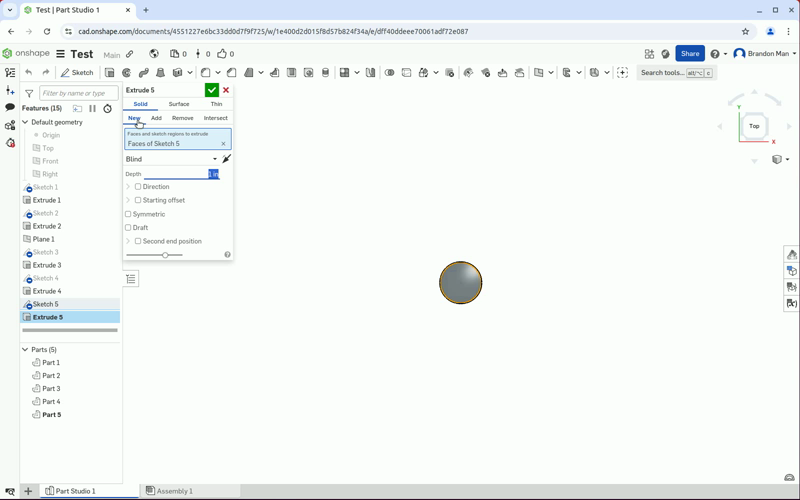
text(0.241)
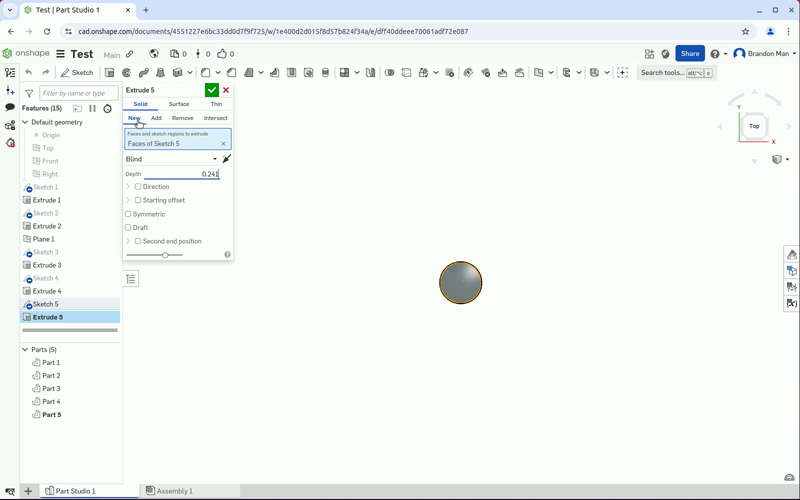
key(enter)
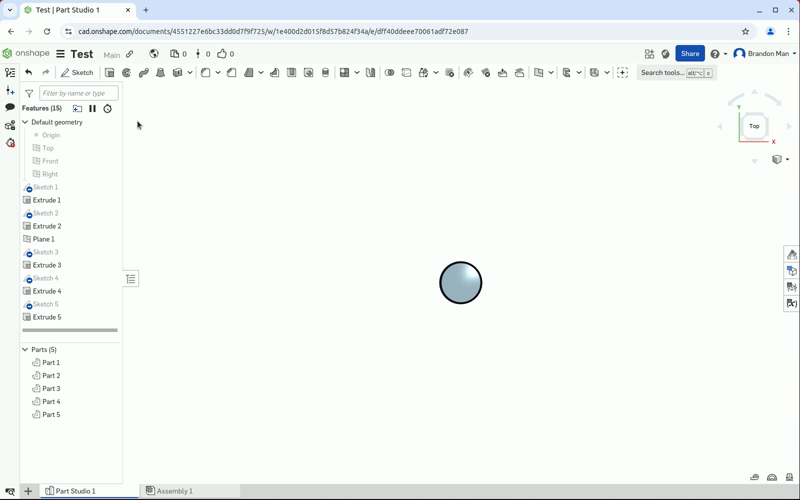
key(shift+h)
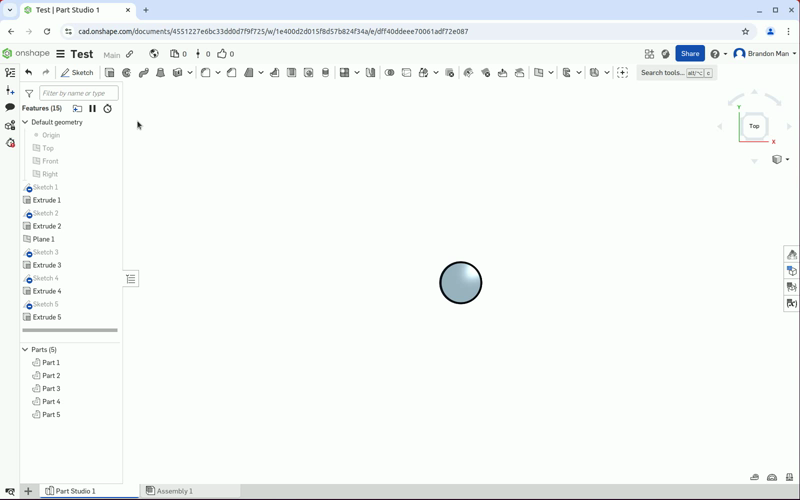
key(shift+h)
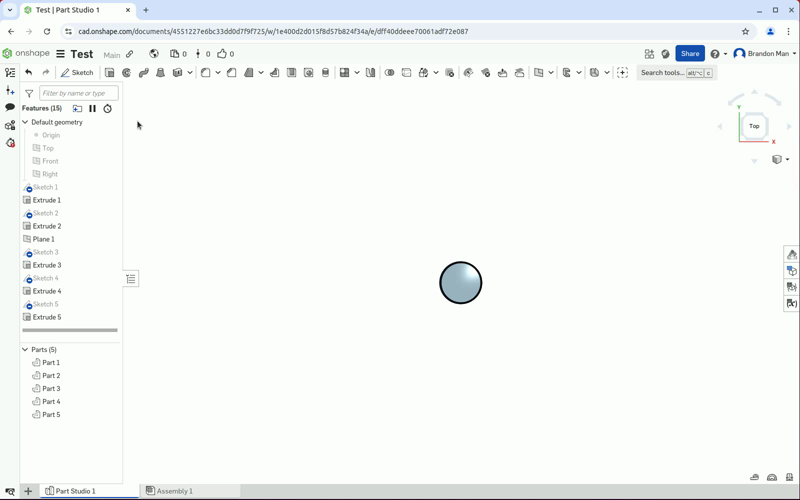
mouse_move(73, 189)
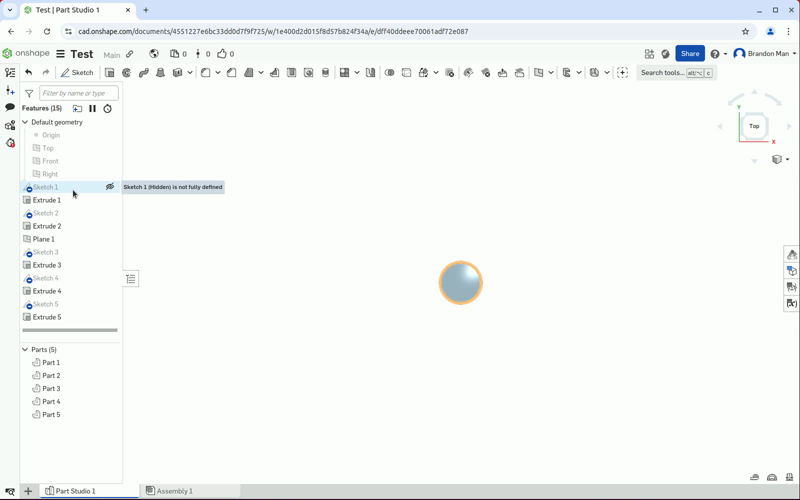
click(73, 189)
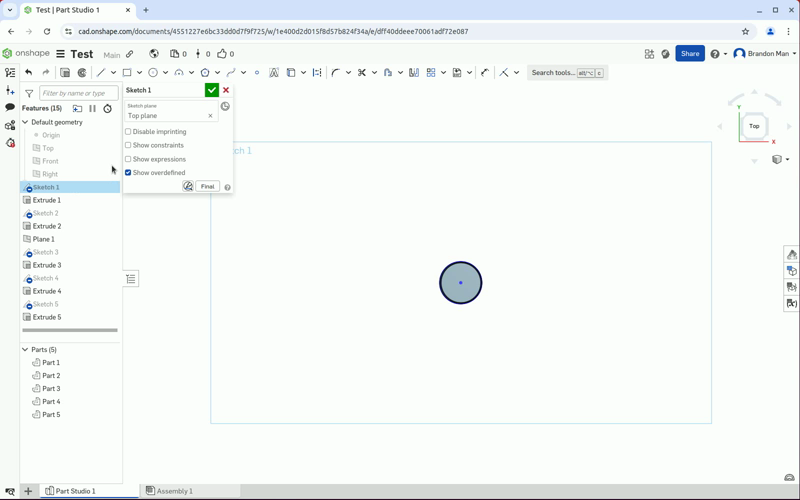
mouse_move(229, 92)
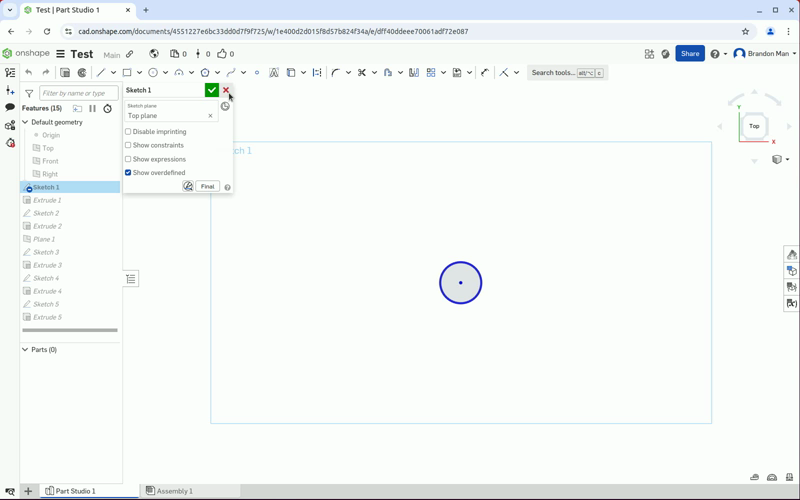
click(229, 92)
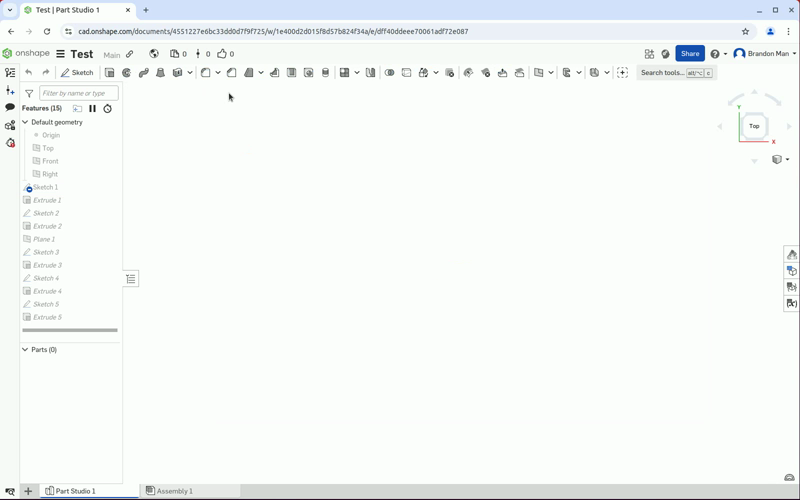
key(shift+s)
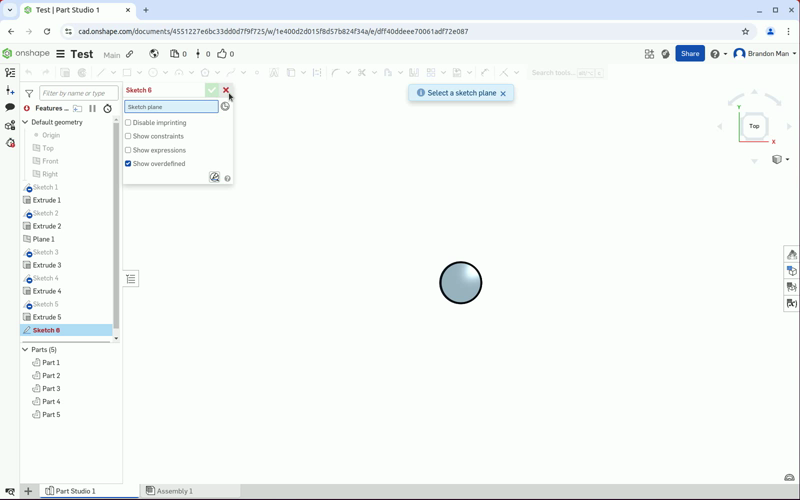
mouse_move(69, 241)
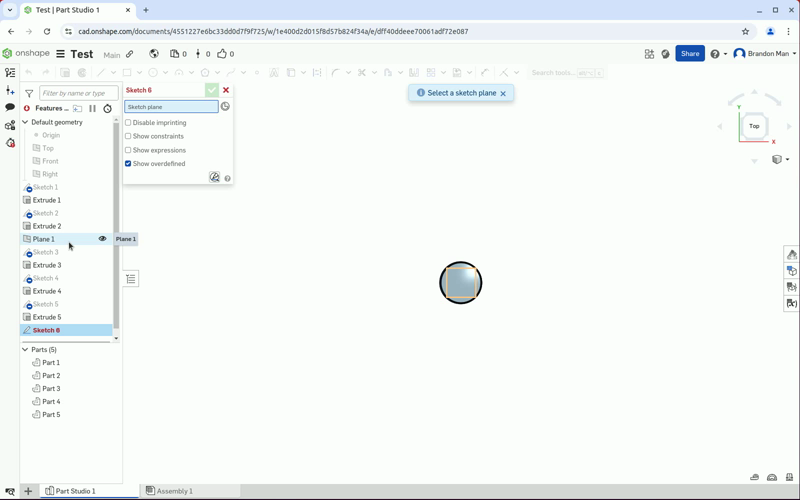
click(69, 241)
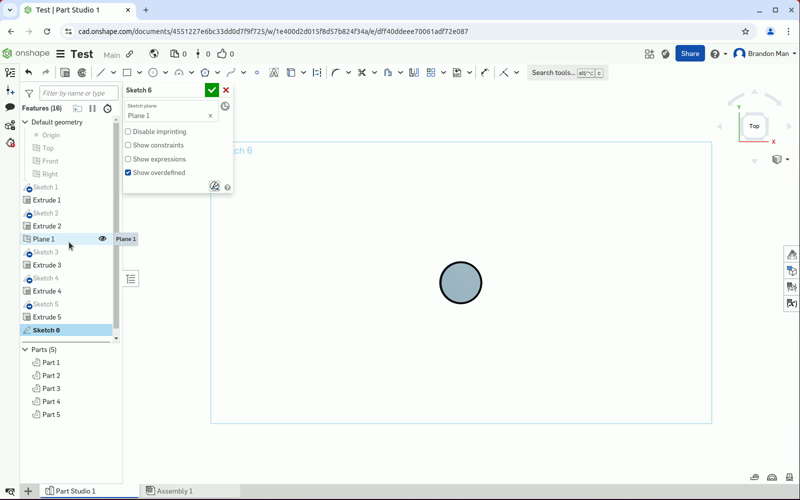
mouse_move(73, 352)
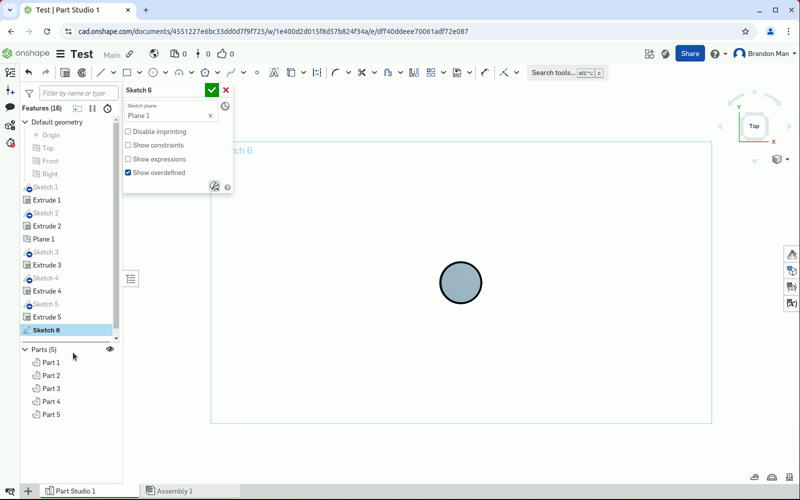
key(y)
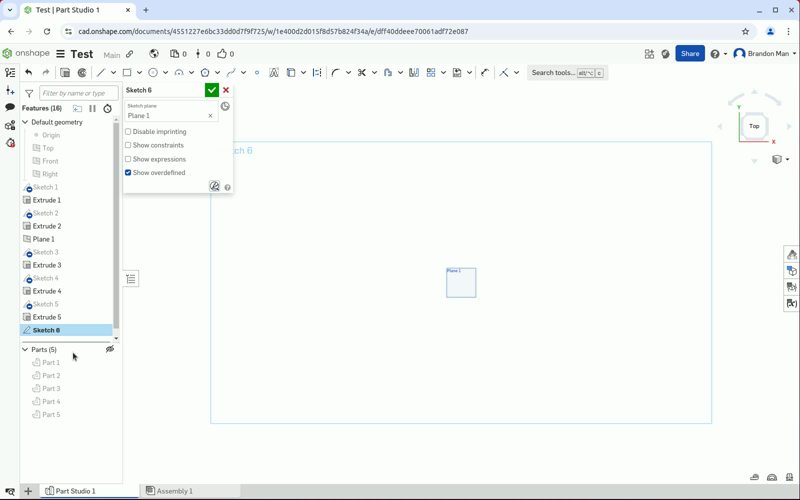
key(c)
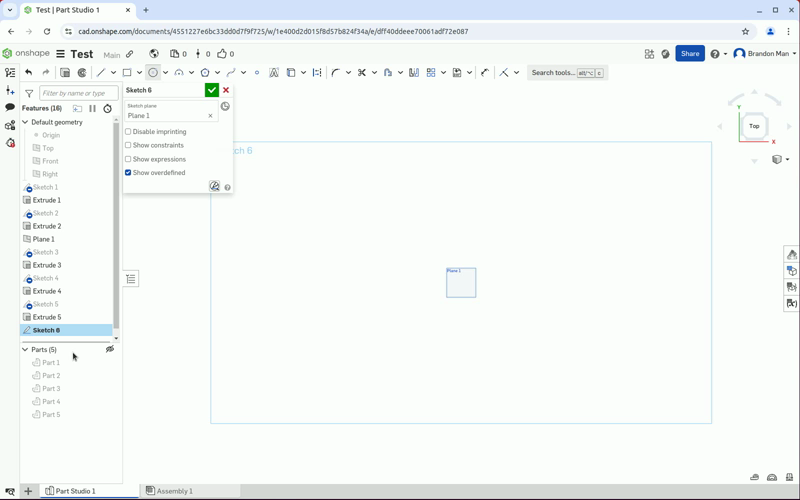
key_down(shift)
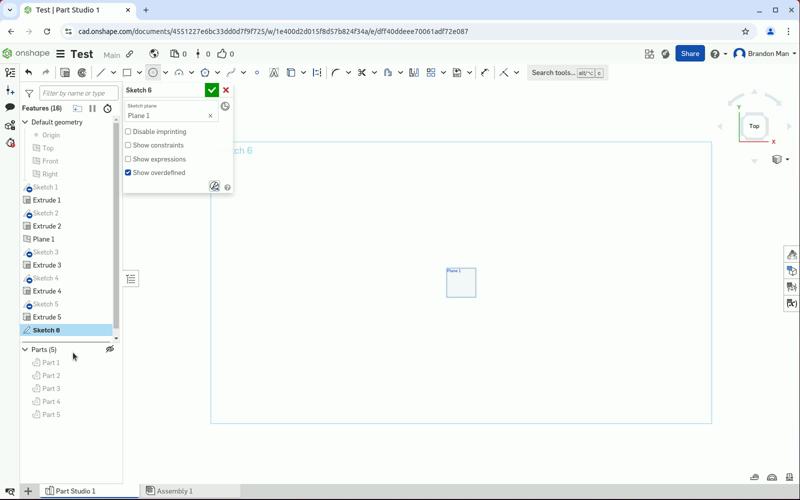
mouse_move(461, 282)
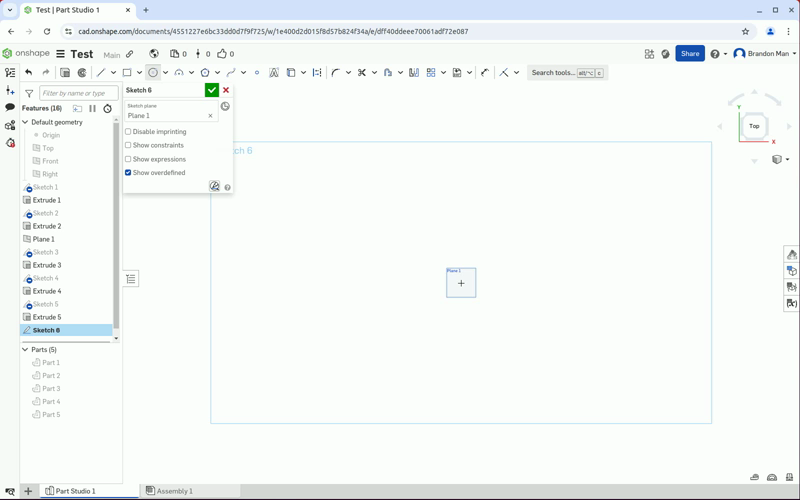
click(461, 282)
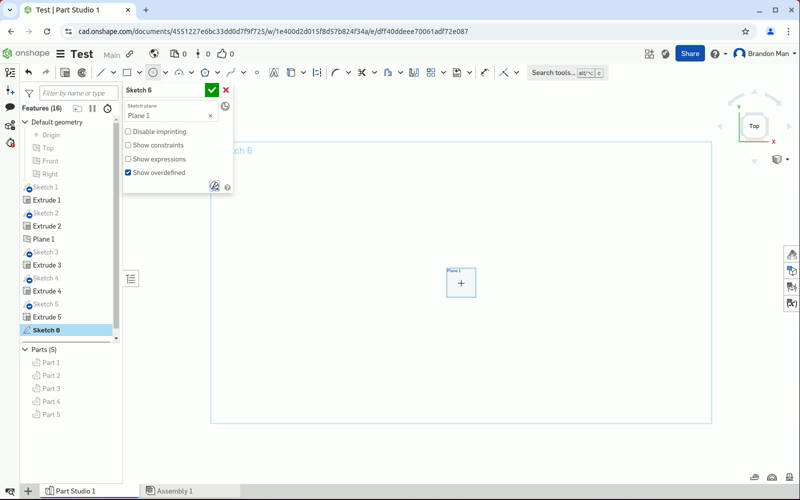
key_up(shift)
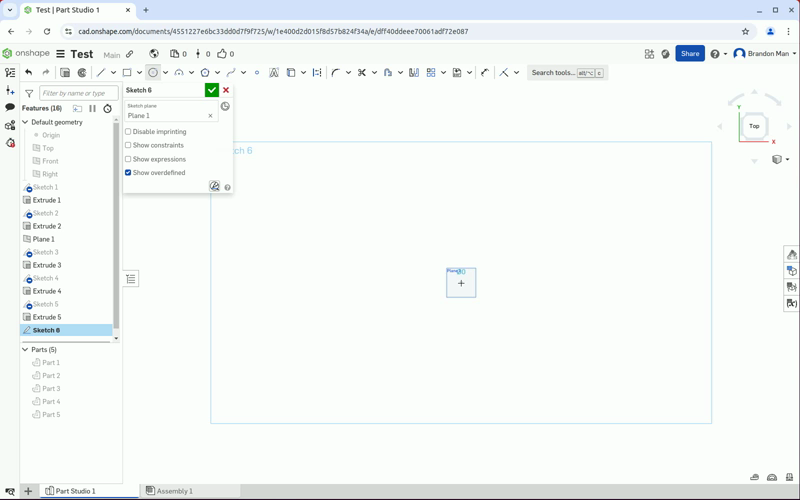
mouse_move(481, 282)
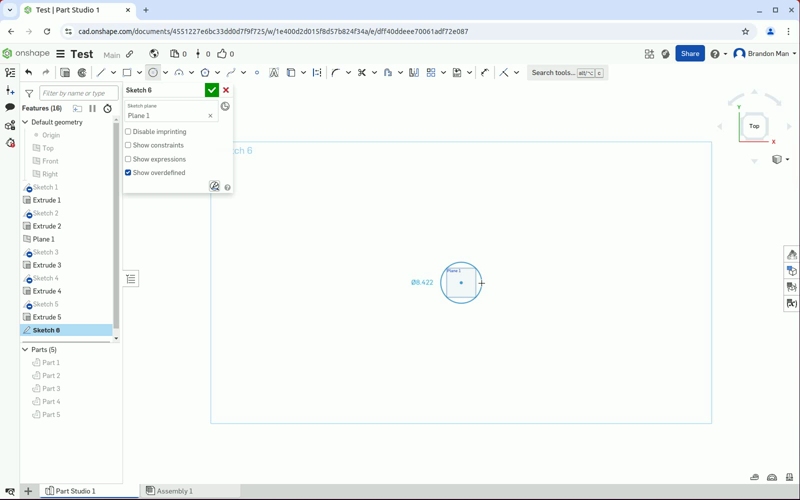
click(481, 282)
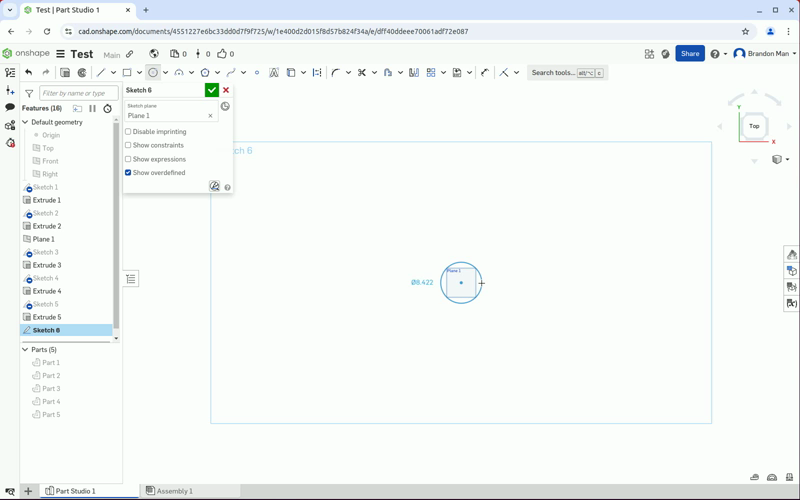
key(esc)
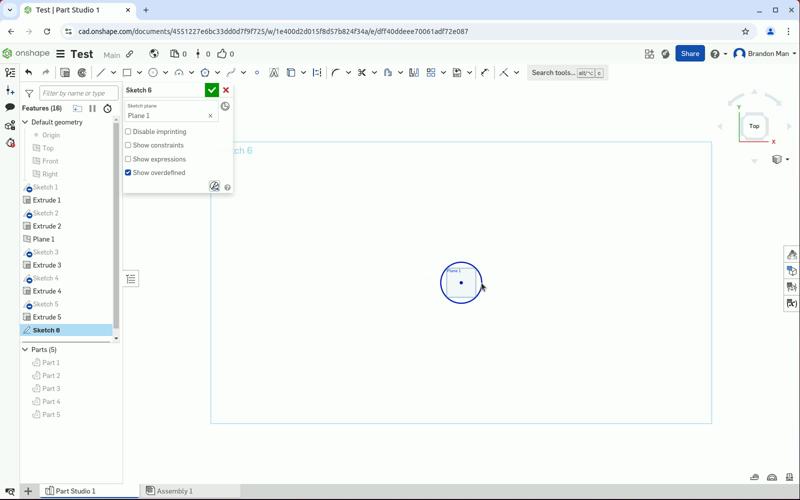
key(c)
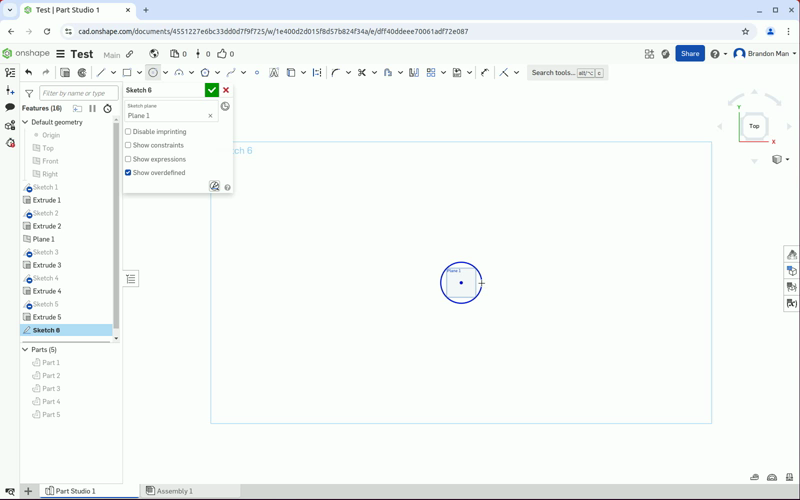
key_down(shift)
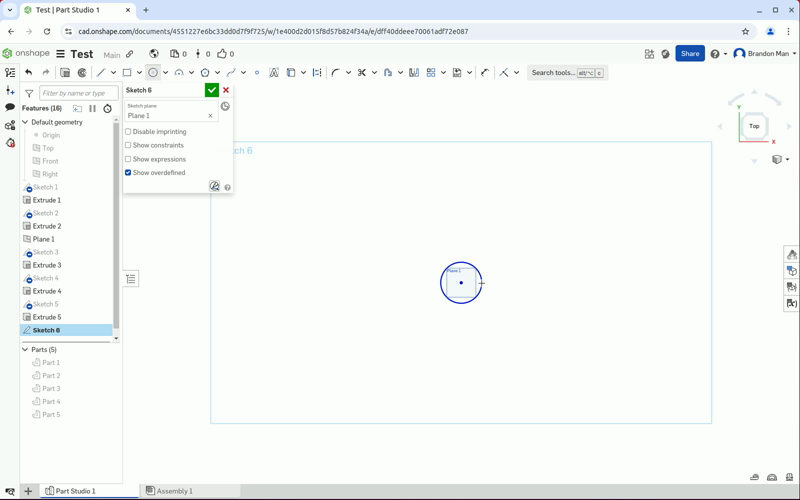
mouse_move(461, 282)
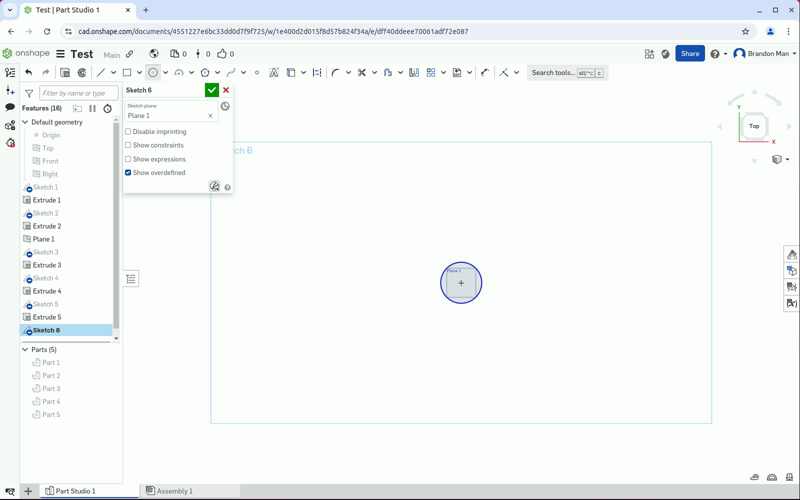
click(461, 282)
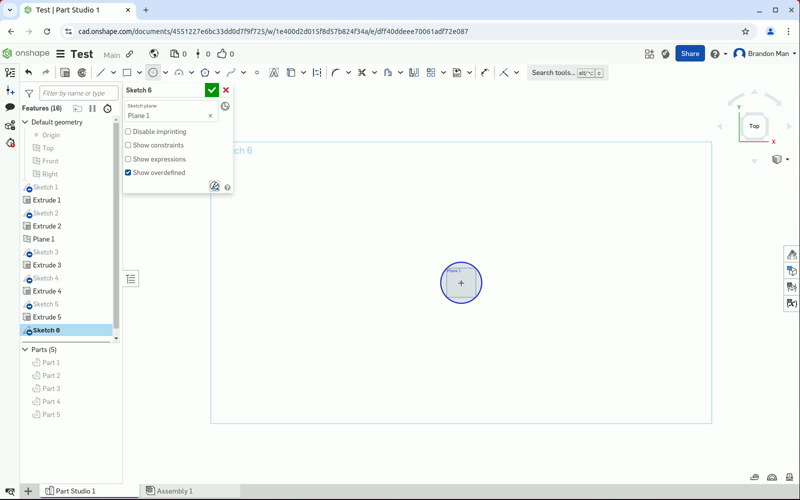
key_up(shift)
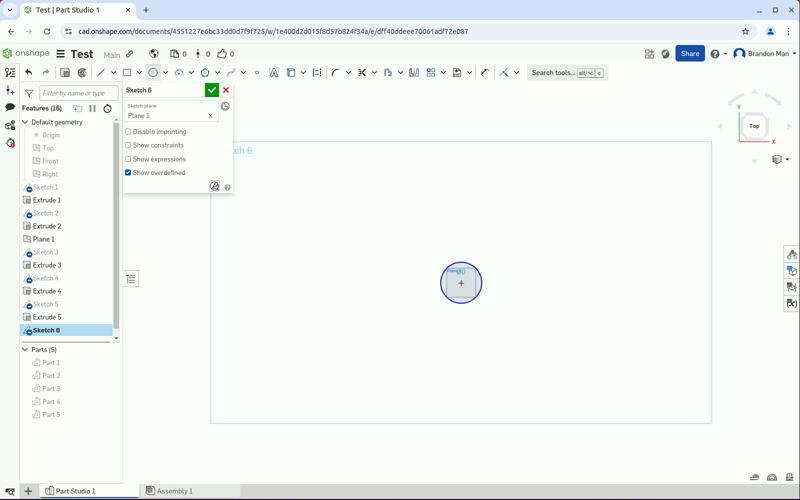
mouse_move(481, 282)
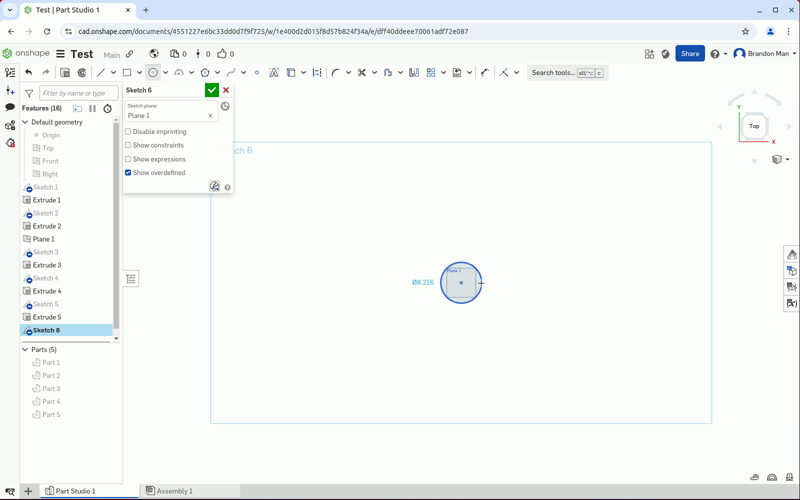
scroll(6)
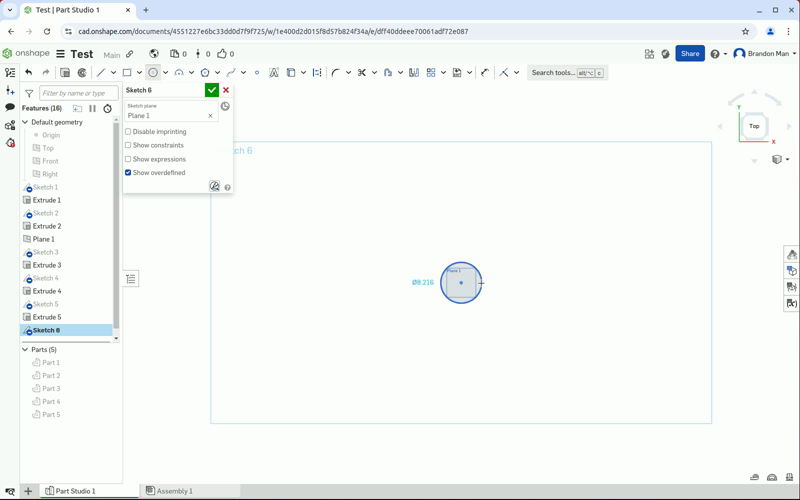
scroll(6)
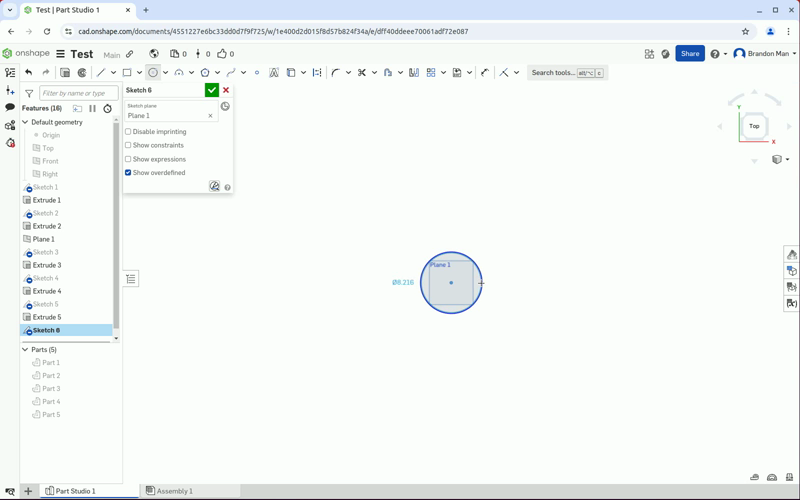
scroll(6)
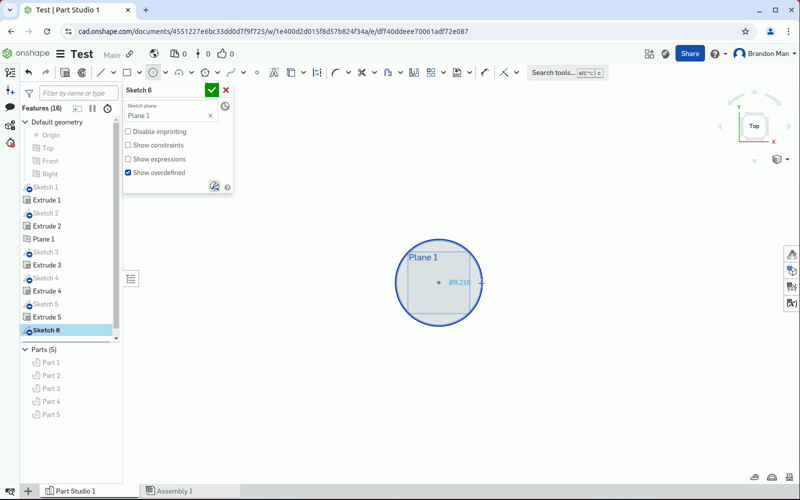
scroll(6)
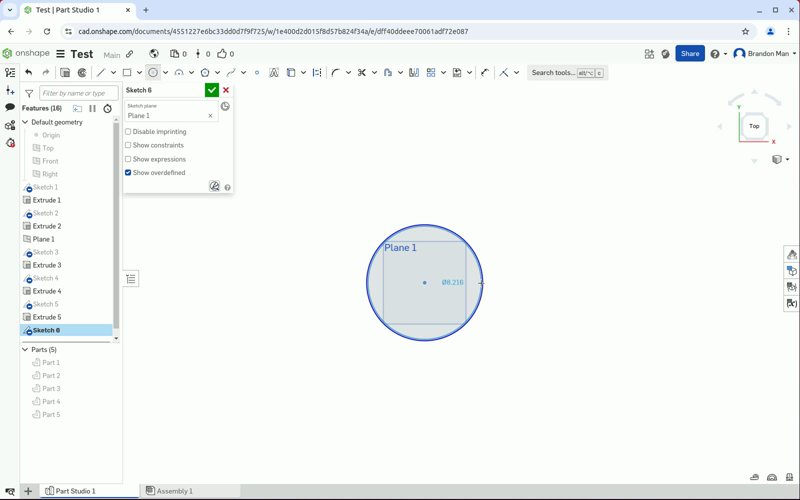
scroll(6)
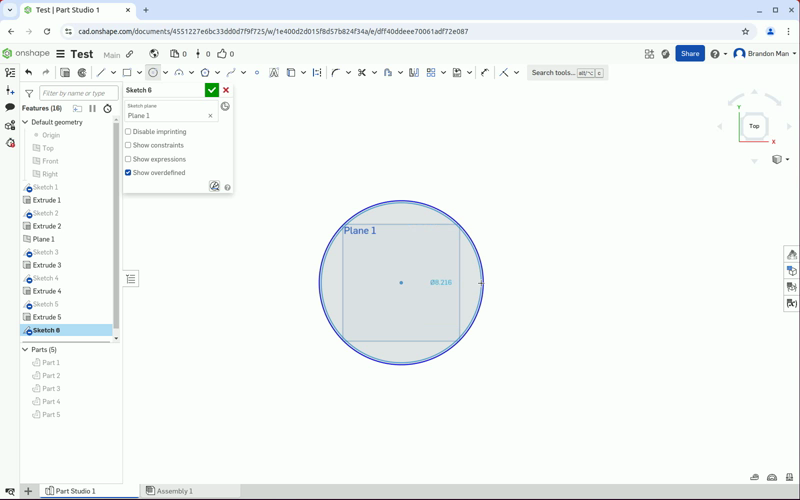
scroll(6)
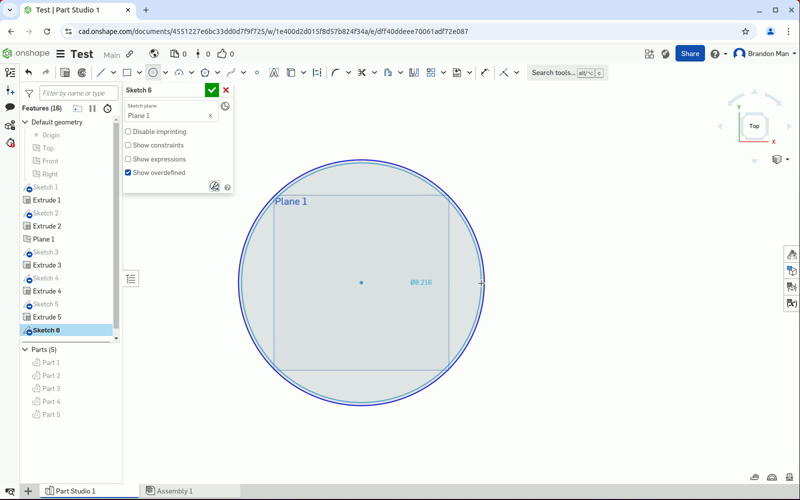
scroll(6)
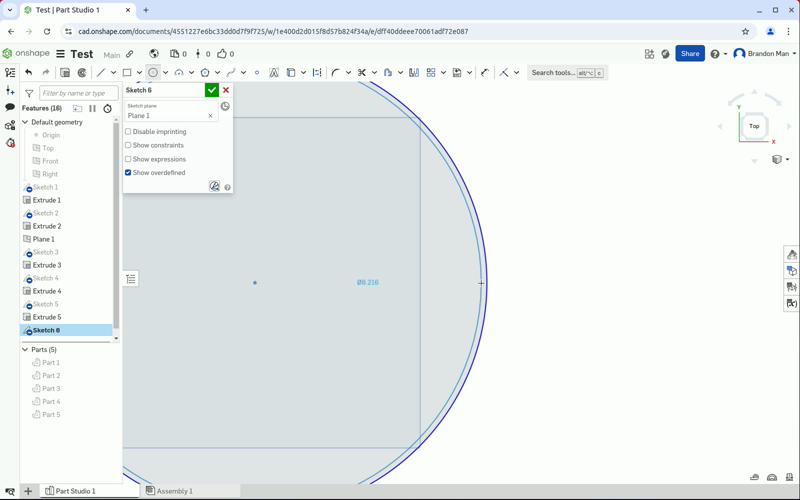
click(481, 282)
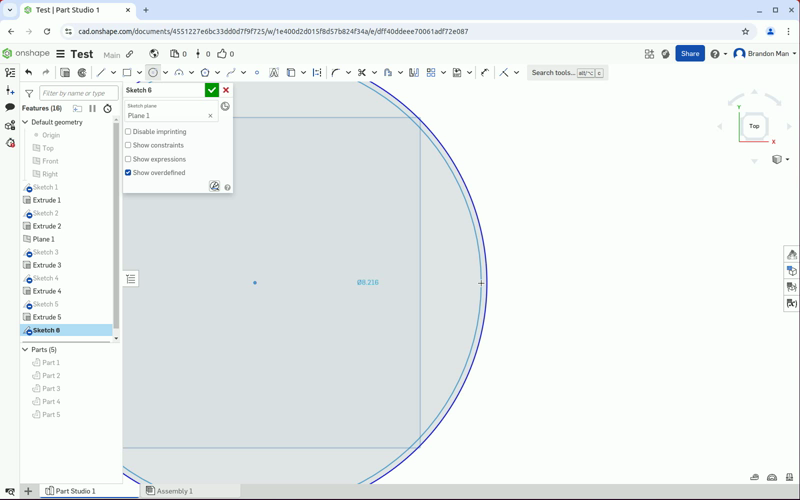
scroll(-6)
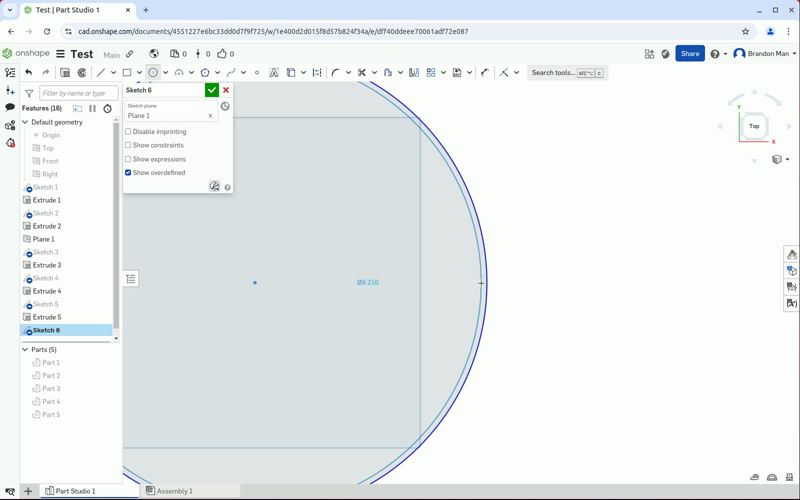
scroll(-6)
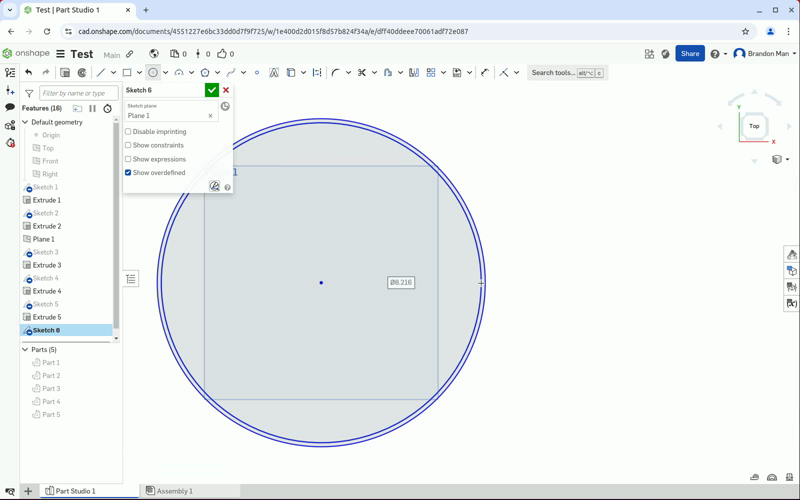
scroll(-6)
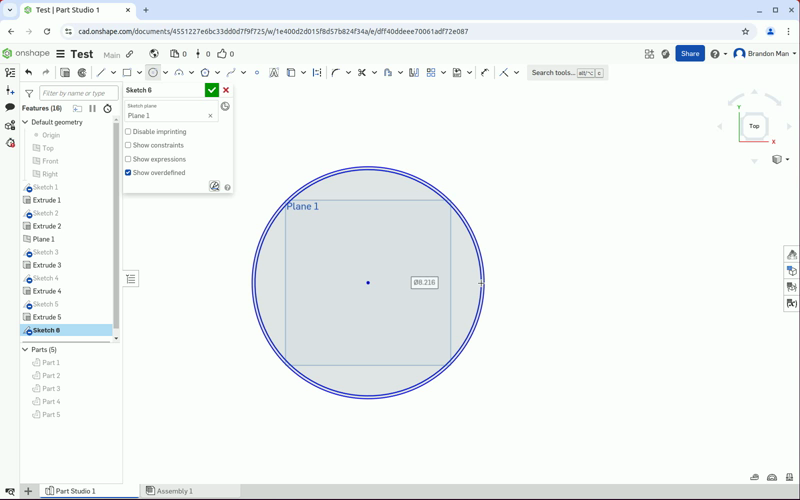
scroll(-6)
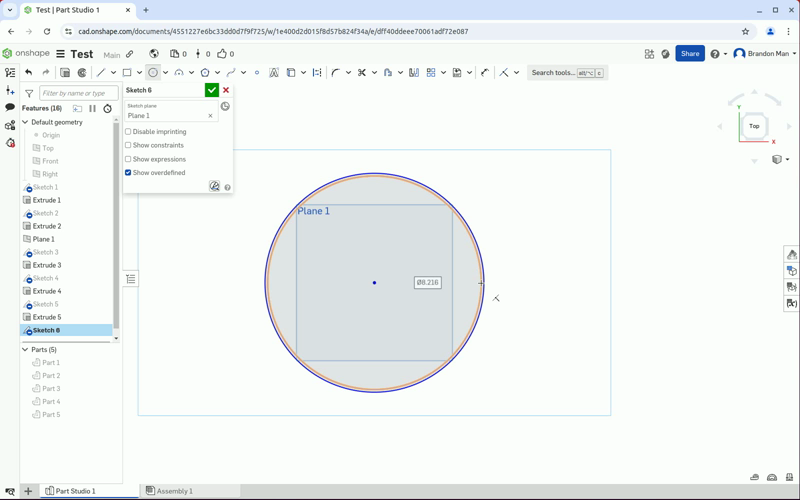
scroll(-6)
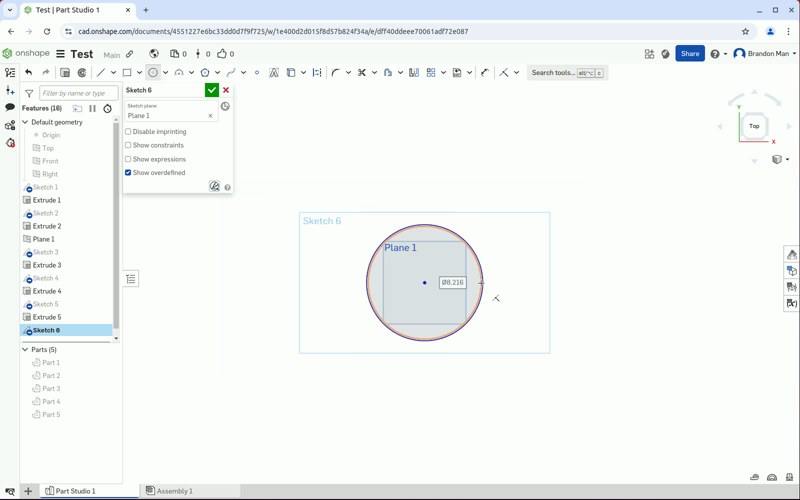
scroll(-6)
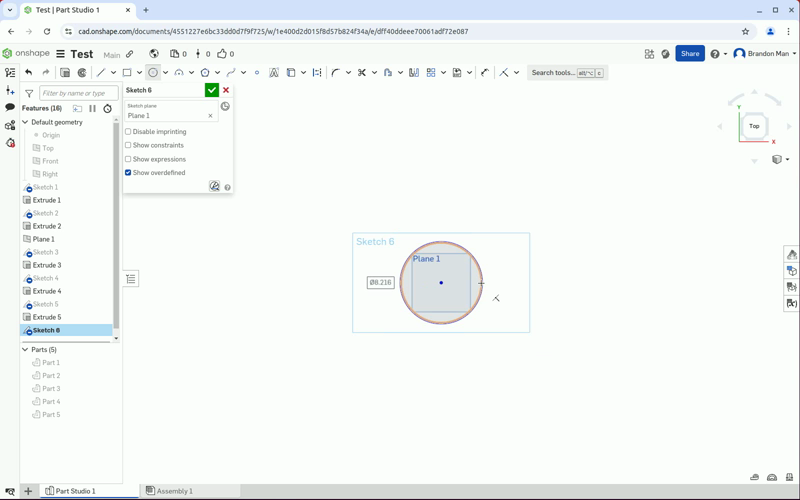
scroll(-6)
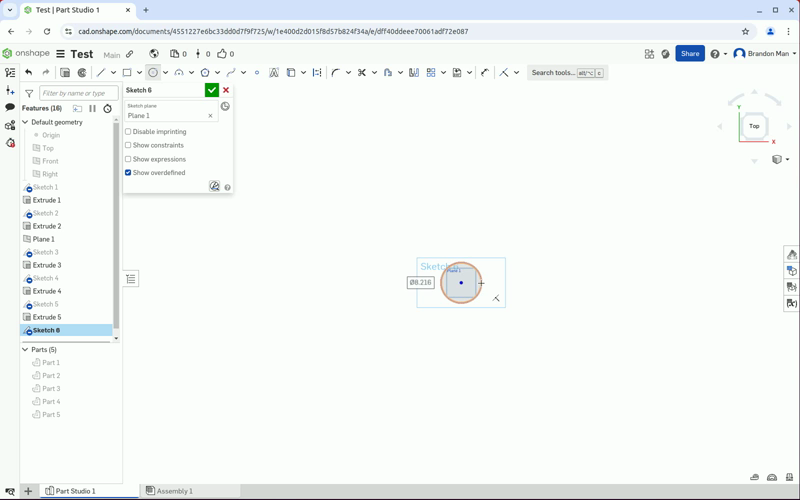
key(esc)
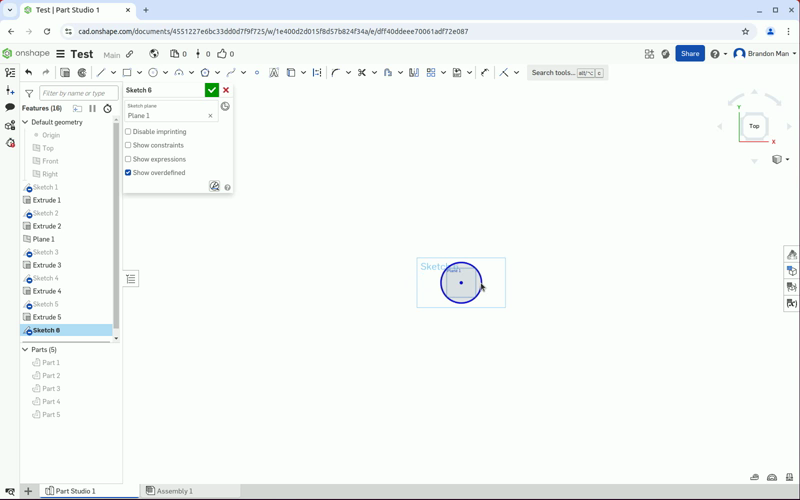
mouse_move(448, 267)
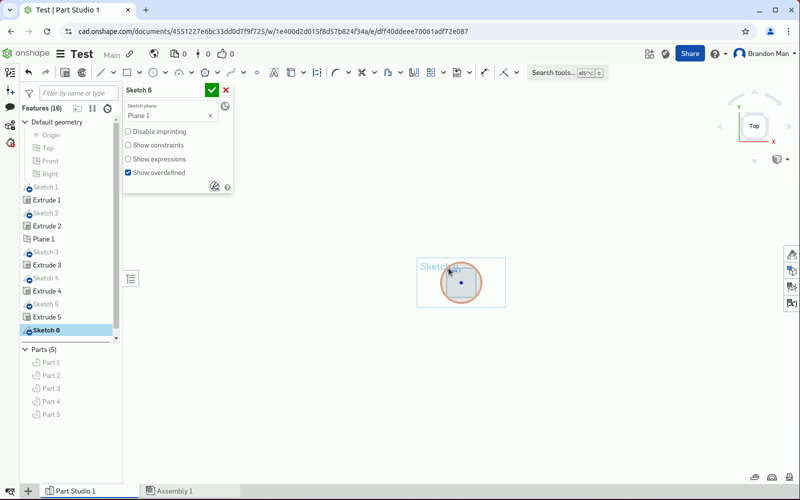
scroll(6)
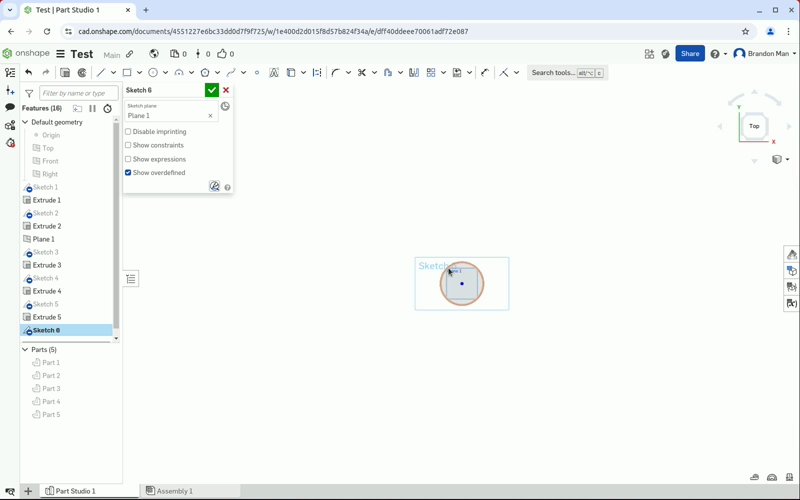
scroll(6)
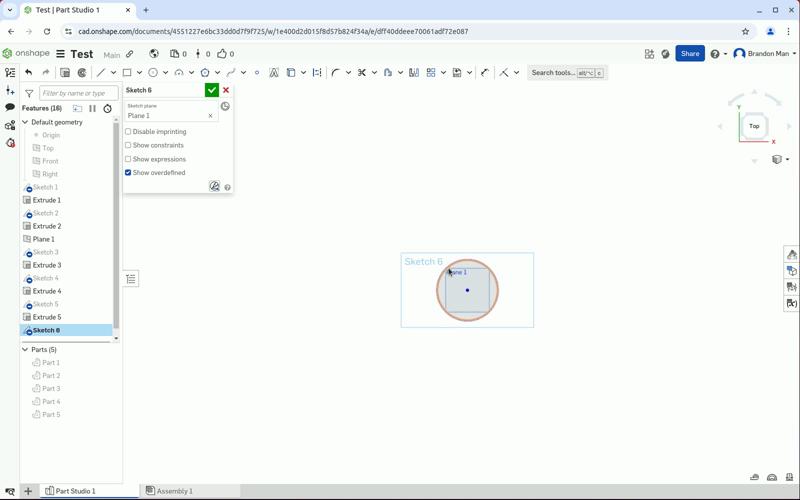
scroll(6)
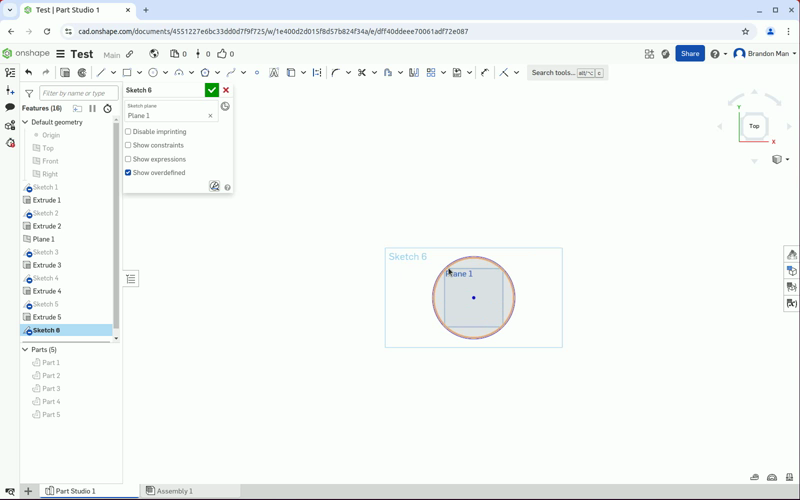
scroll(6)
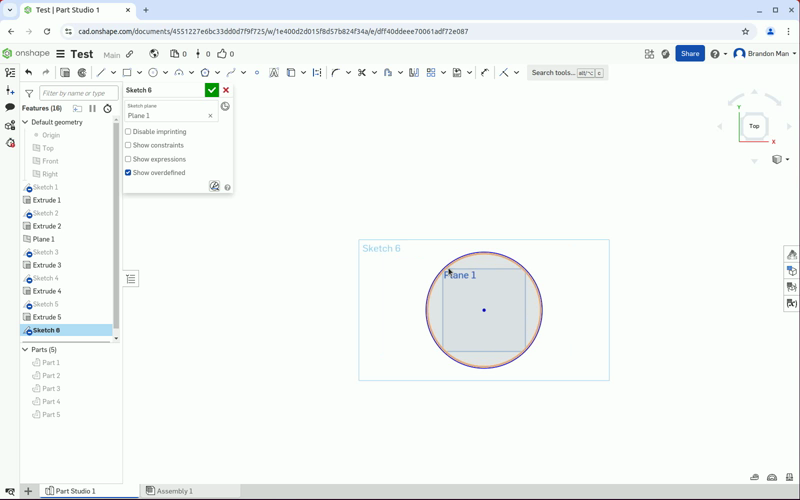
scroll(6)
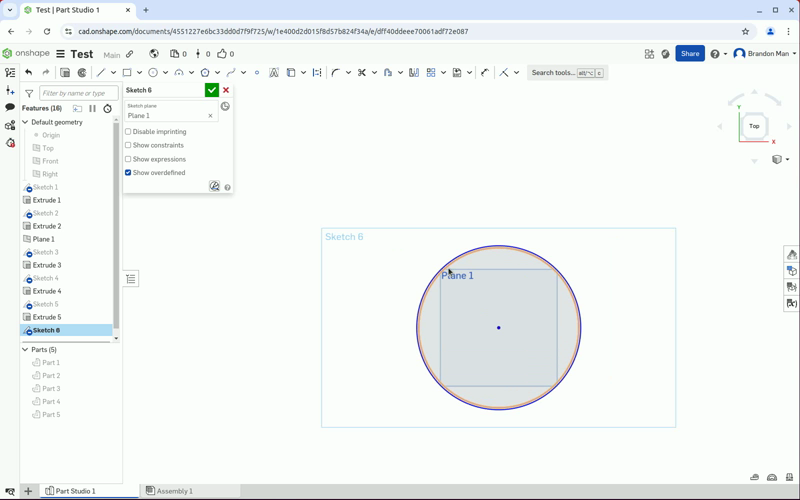
scroll(6)
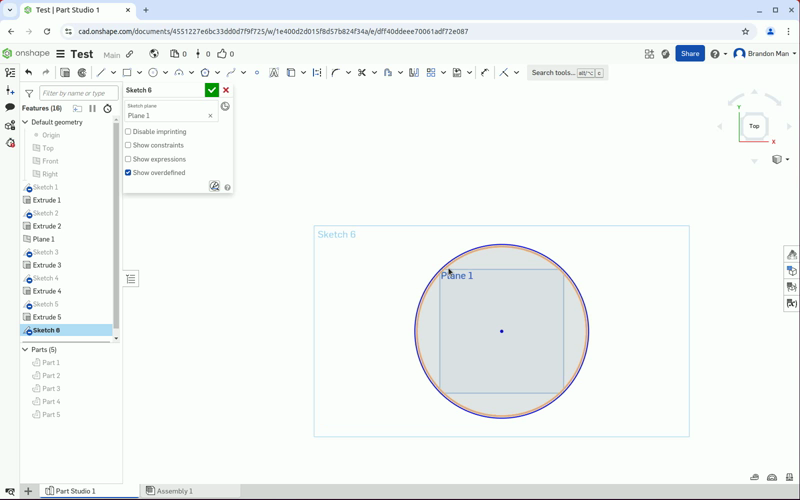
scroll(6)
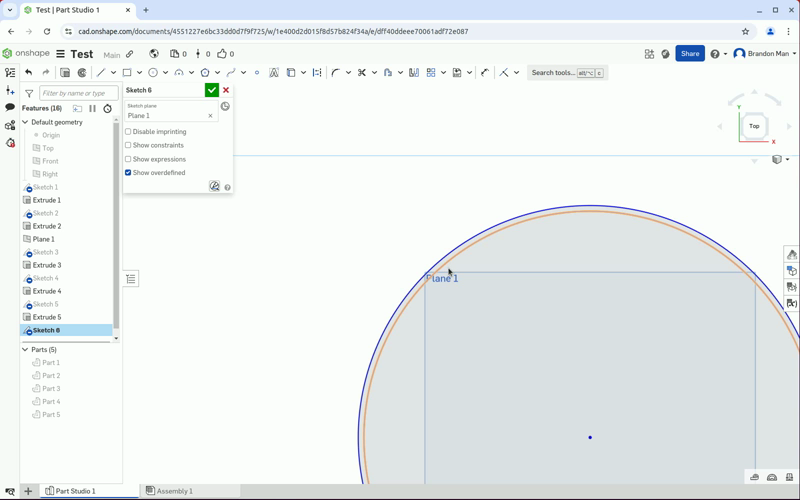
click(448, 267)
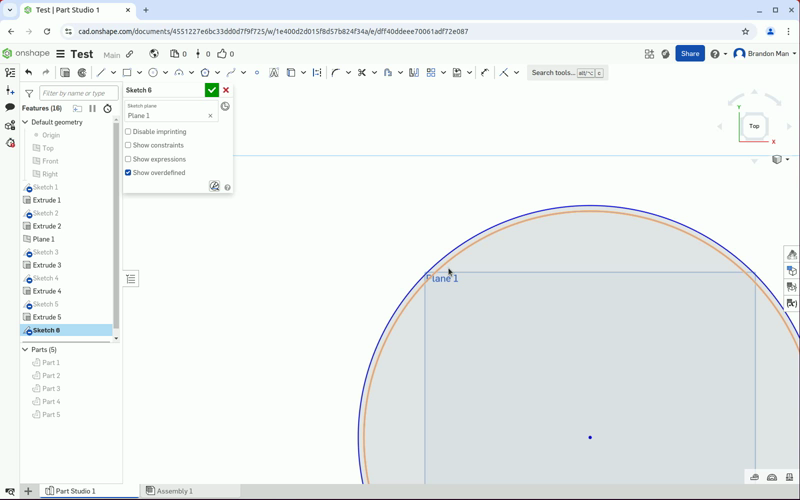
scroll(-6)
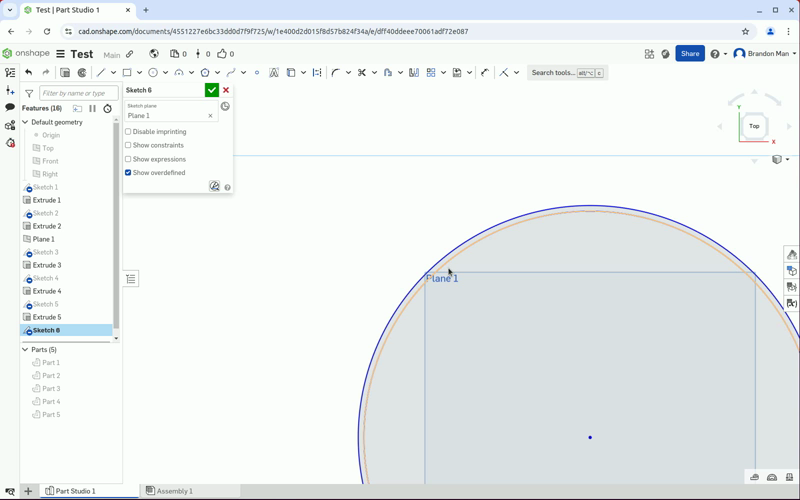
scroll(-6)
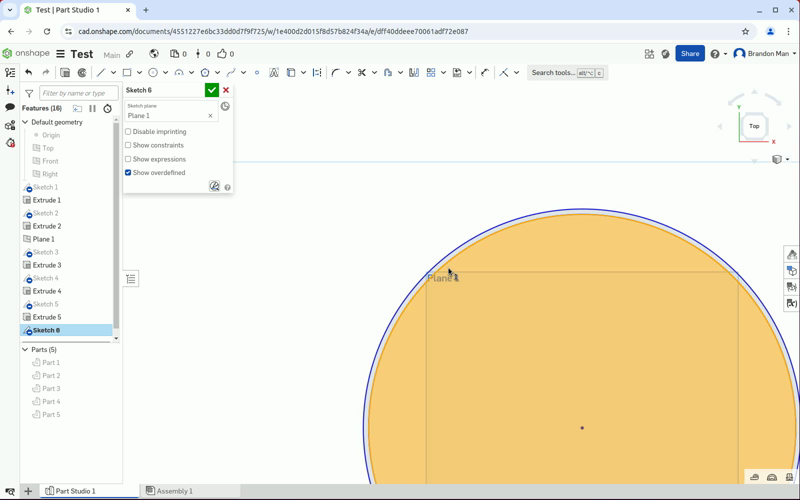
scroll(-6)
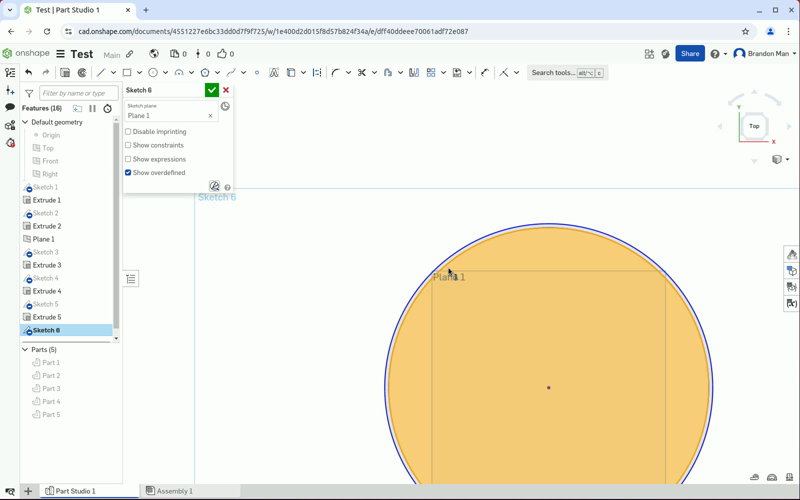
scroll(-6)
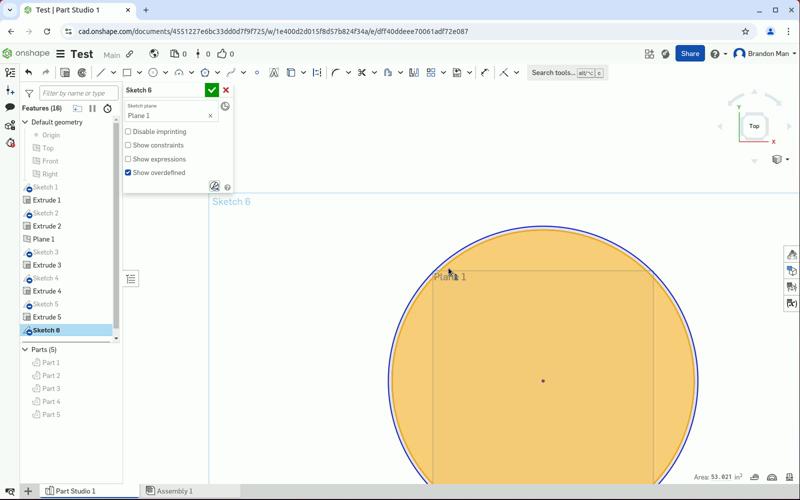
scroll(-6)
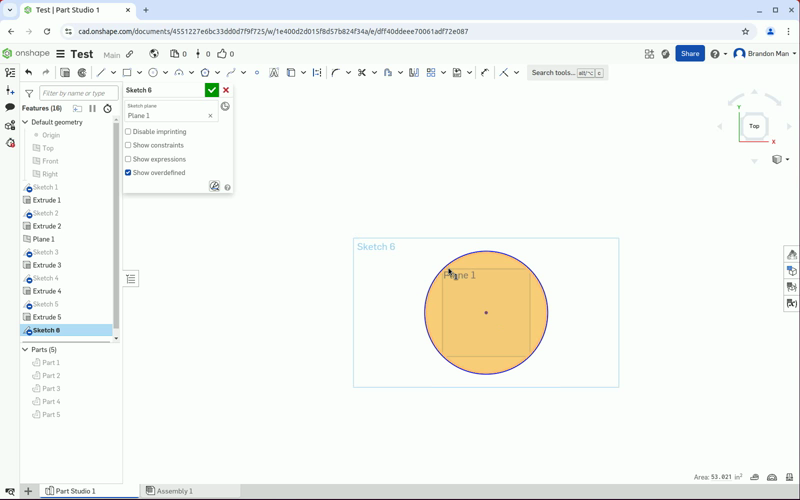
scroll(-6)
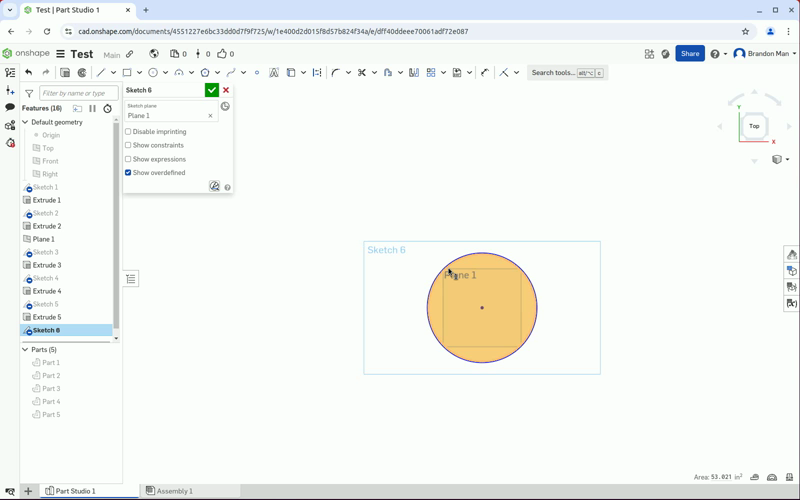
scroll(-6)
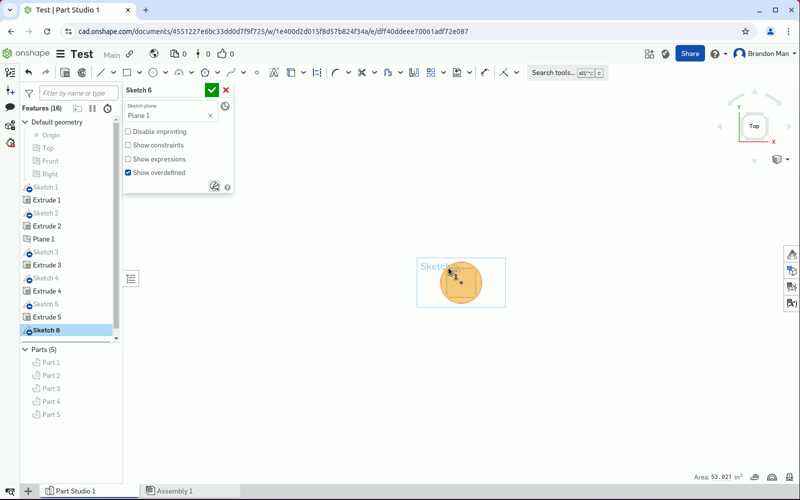
mouse_move(73, 352)
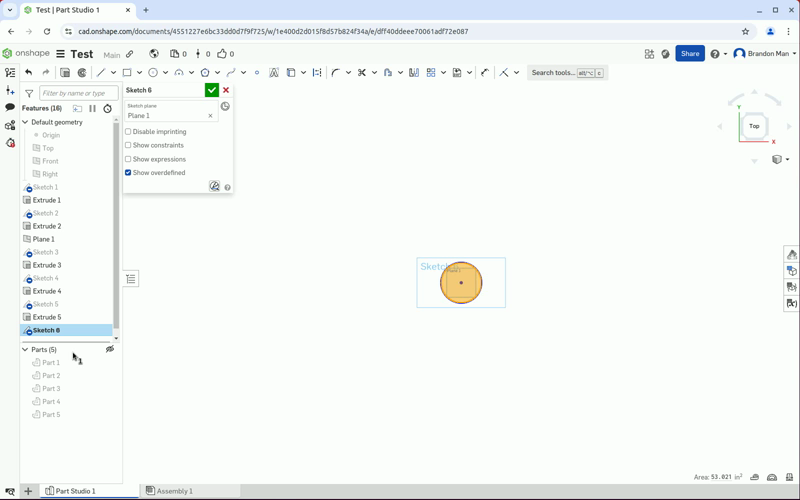
key(shift+y)
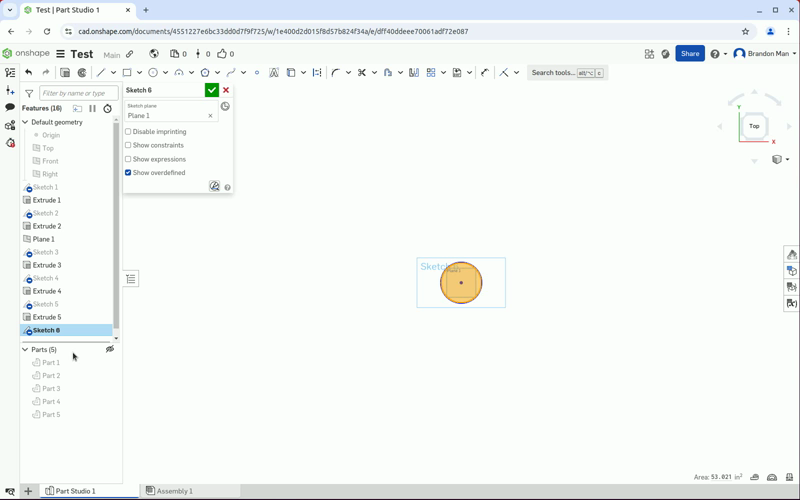
key(shift+e)
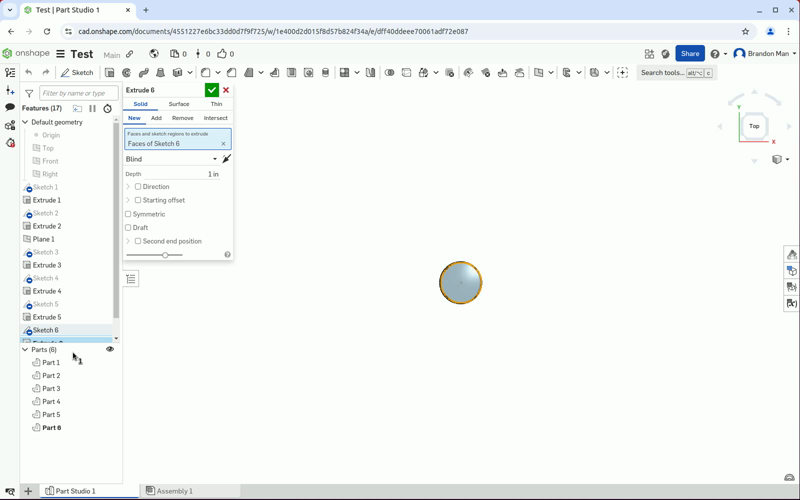
mouse_move(143, 106)
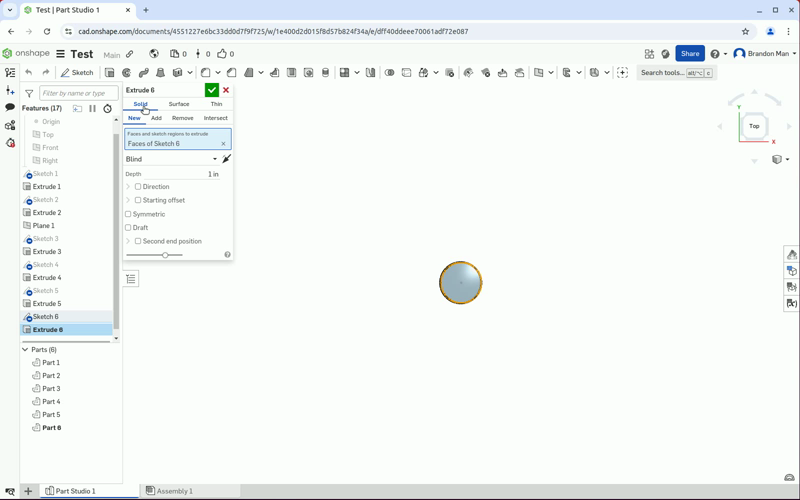
click(143, 106)
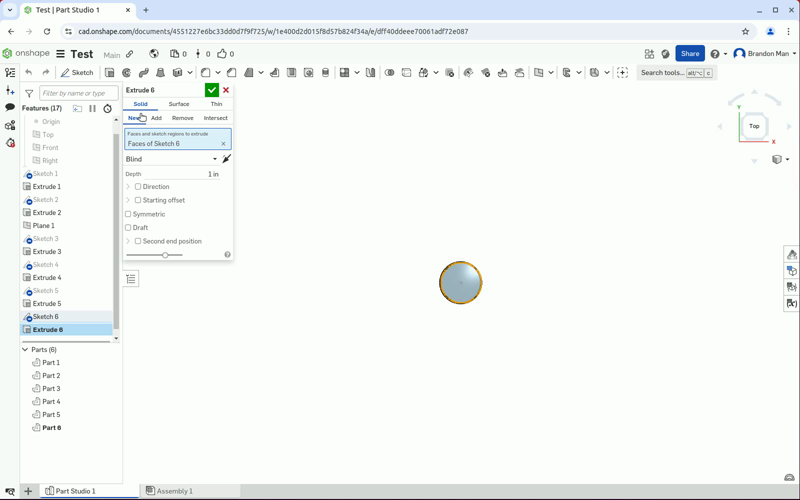
mouse_move(137, 120)
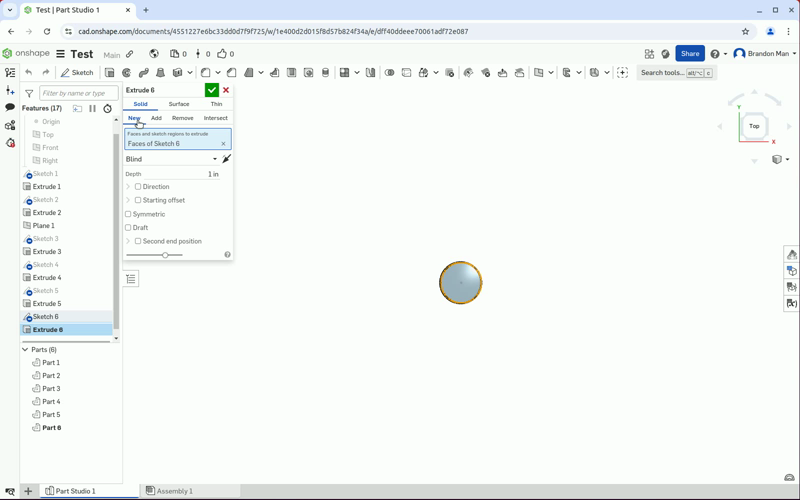
click(137, 120)
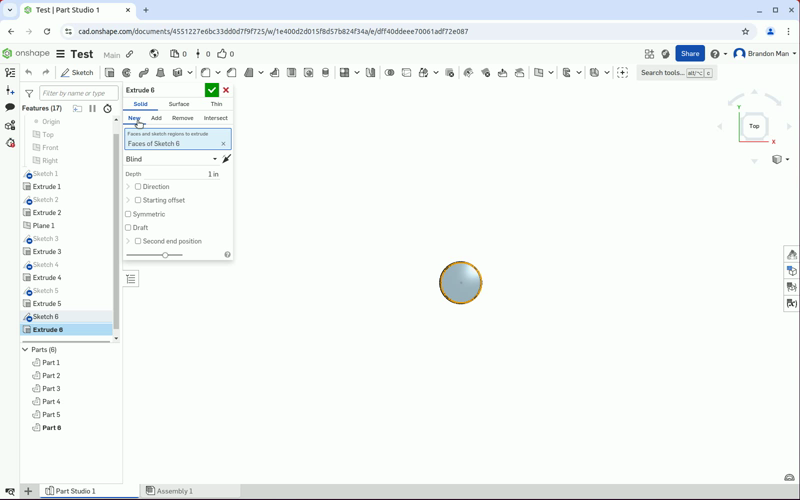
key(tab, 4)
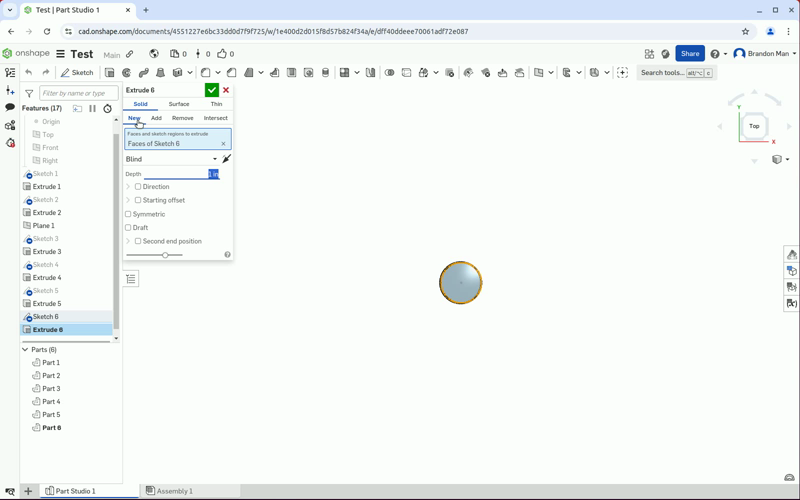
text(-1.204)
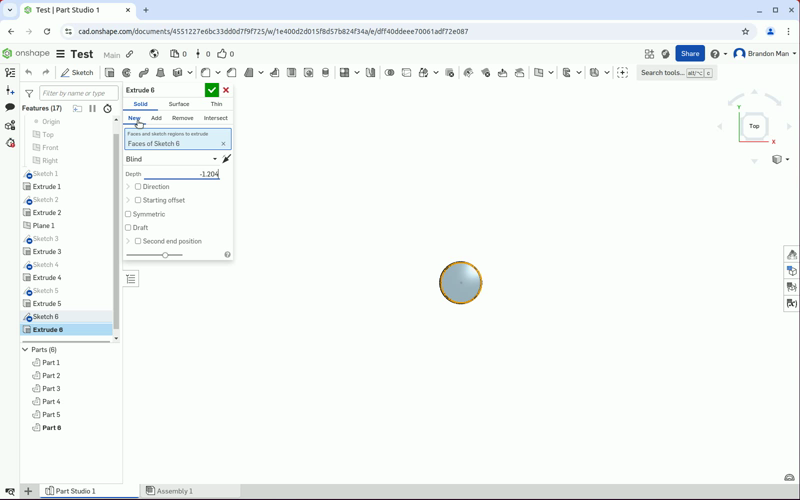
key(enter)
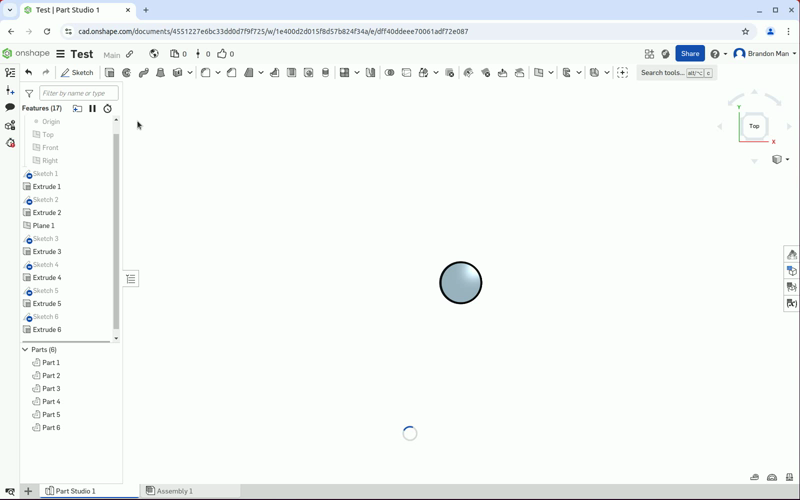
key(shift+h)
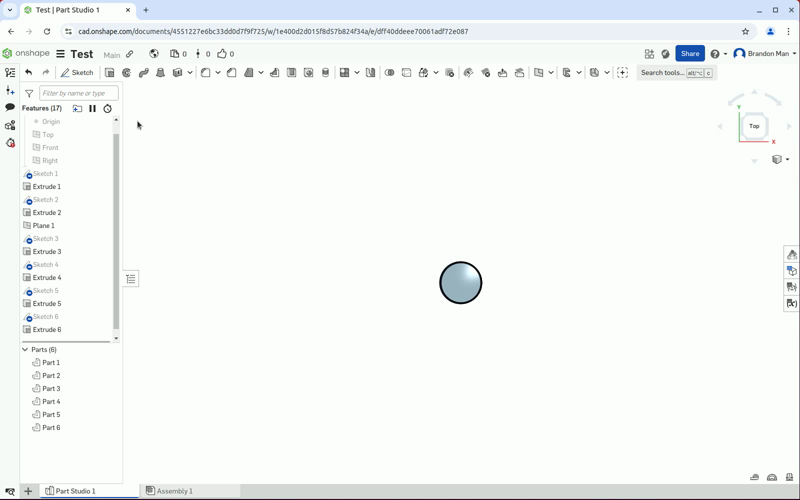
key(shift+h)
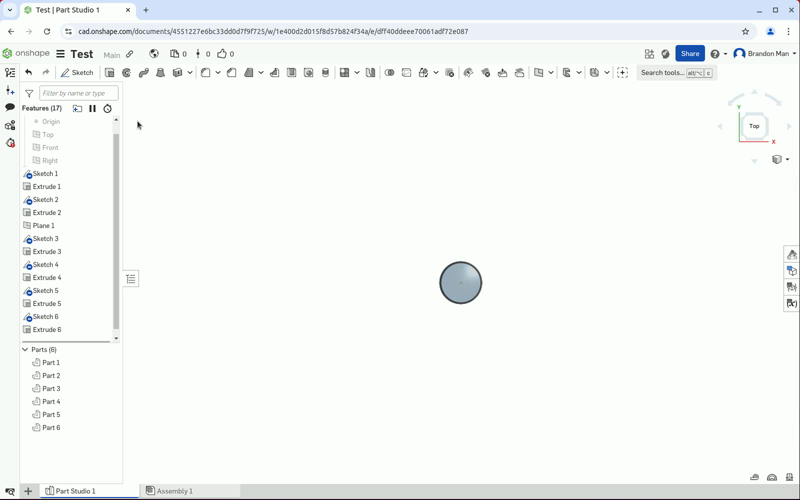
key(shift+7)
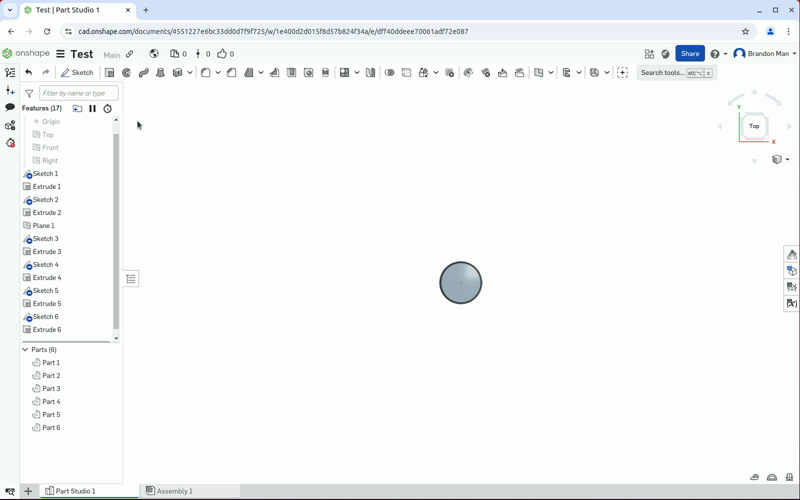
key(up, 3)
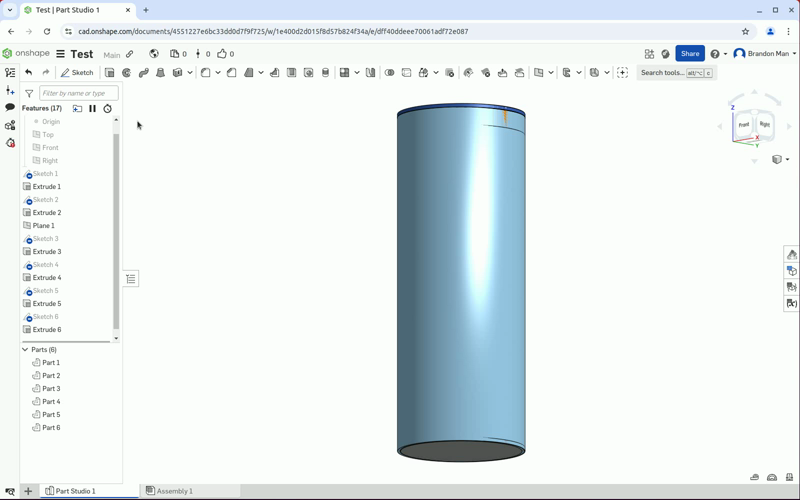
key(left, 3)
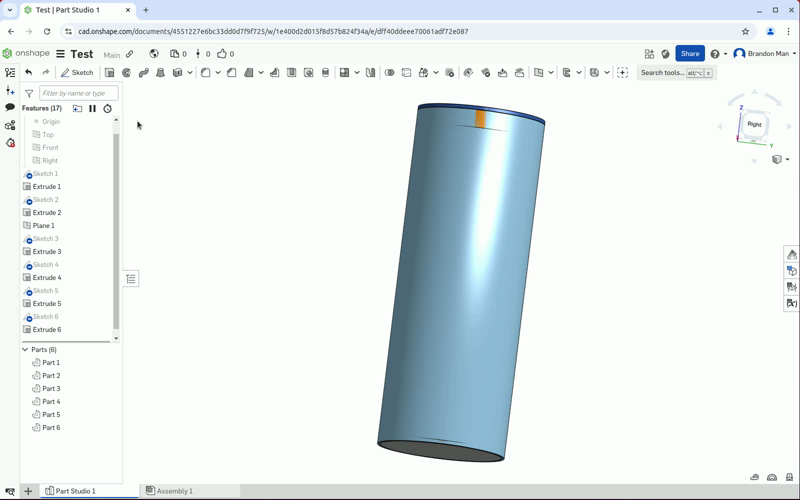
key(right, 3)
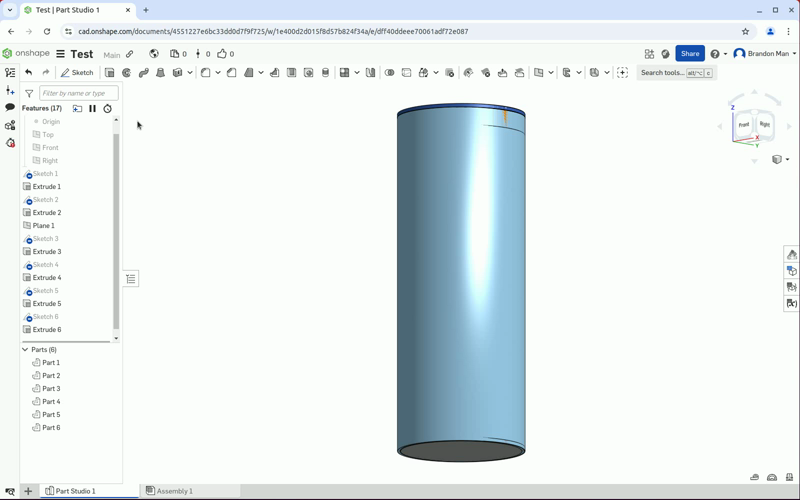
key(down, 3)
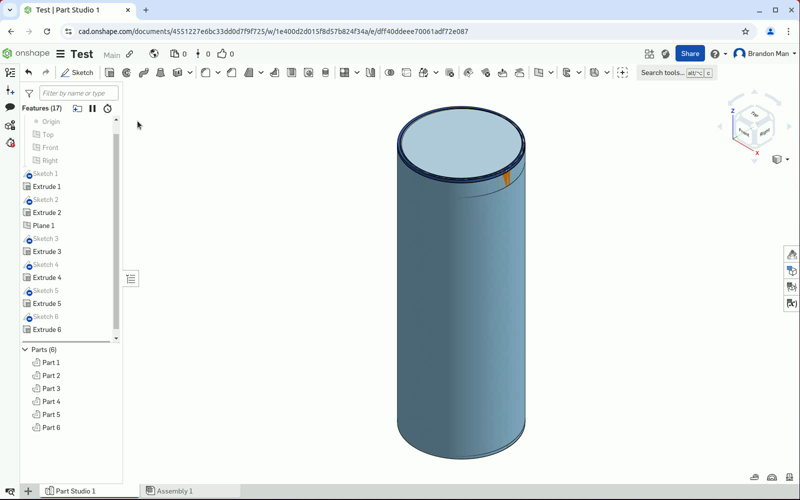
mouse_move(69, 176)
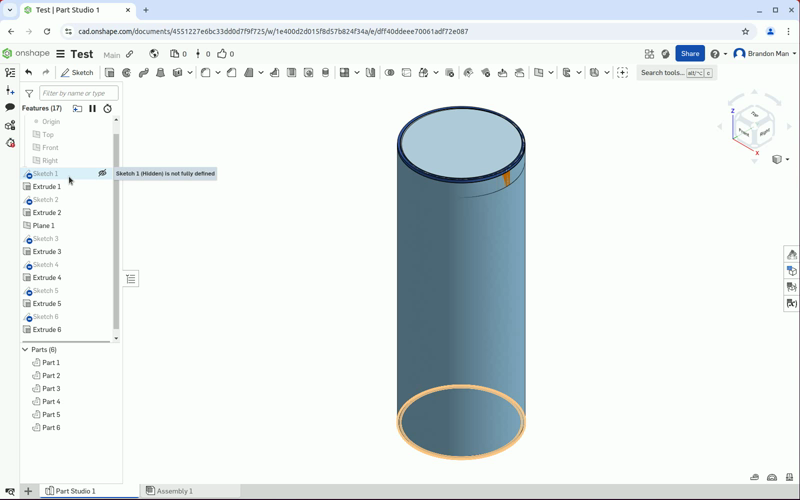
click(69, 176)